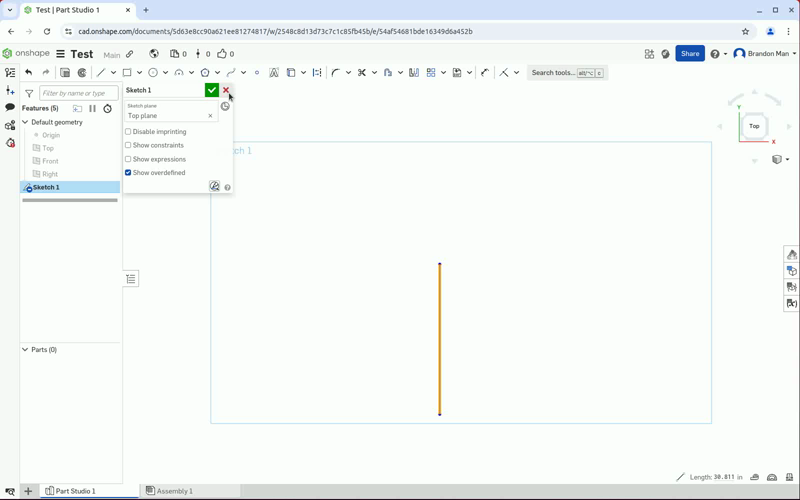
key(shift+h)
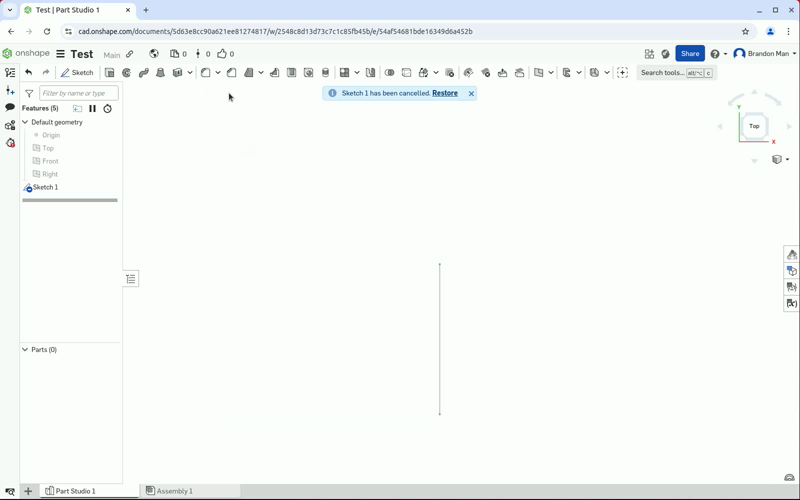
mouse_move(73, 352)
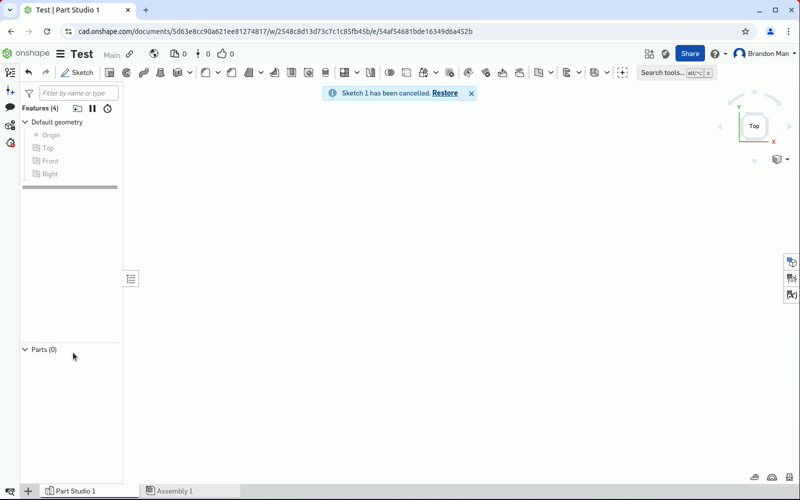
key(y)
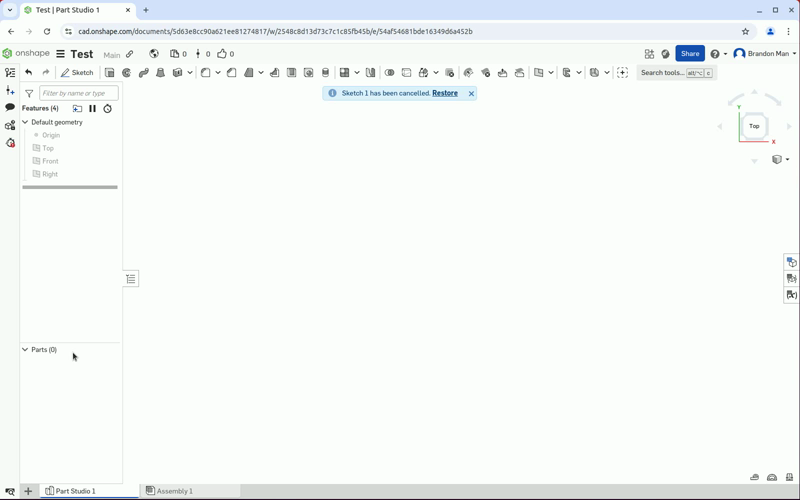
key(shift+p)
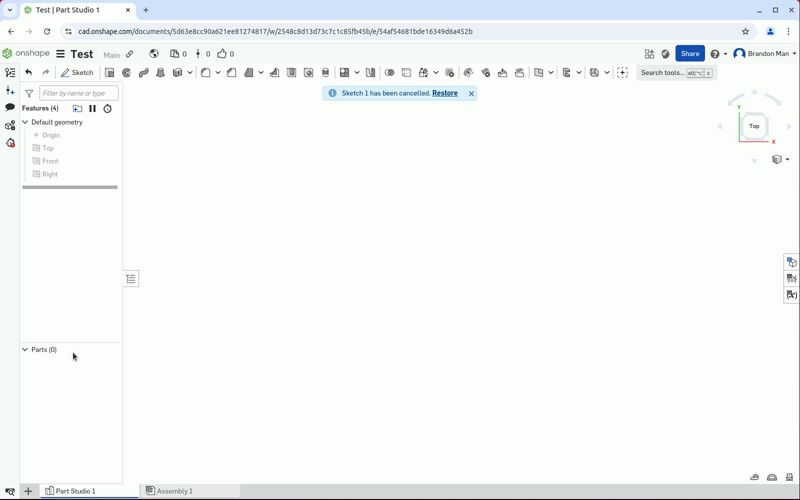
key(space)
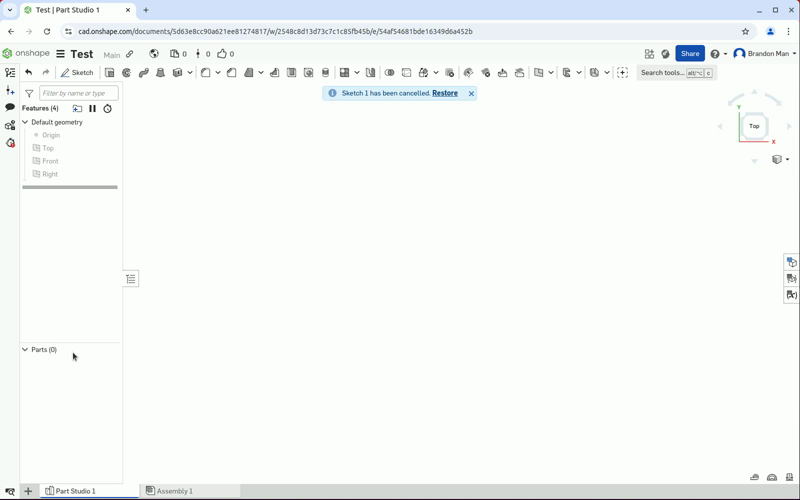
key_down(shift)
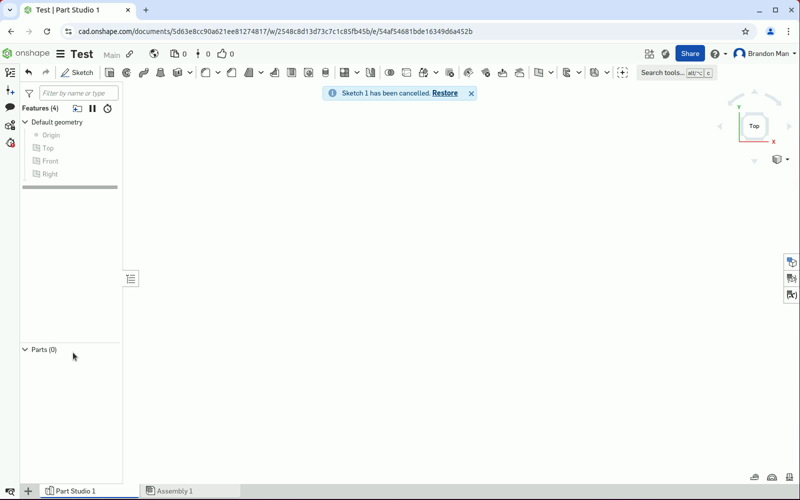
key(up)
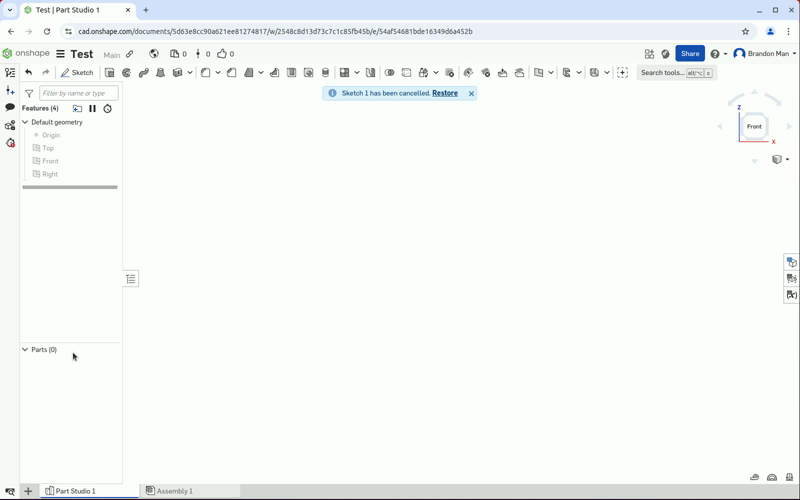
key_up(shift)
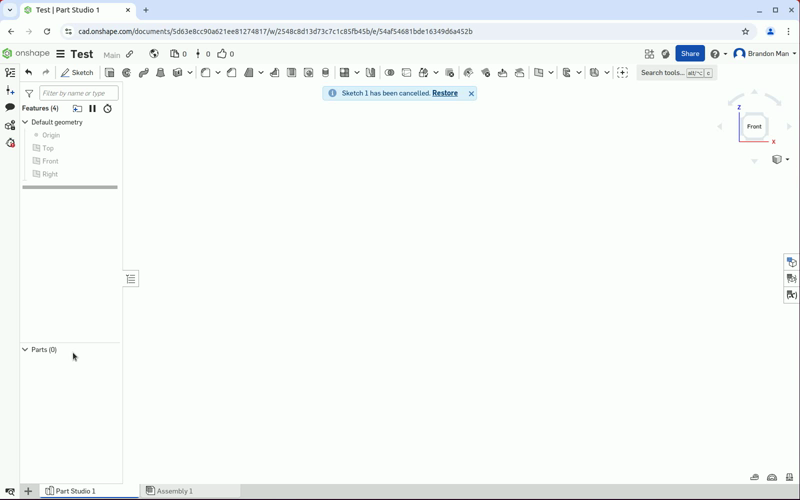
mouse_move(73, 352)
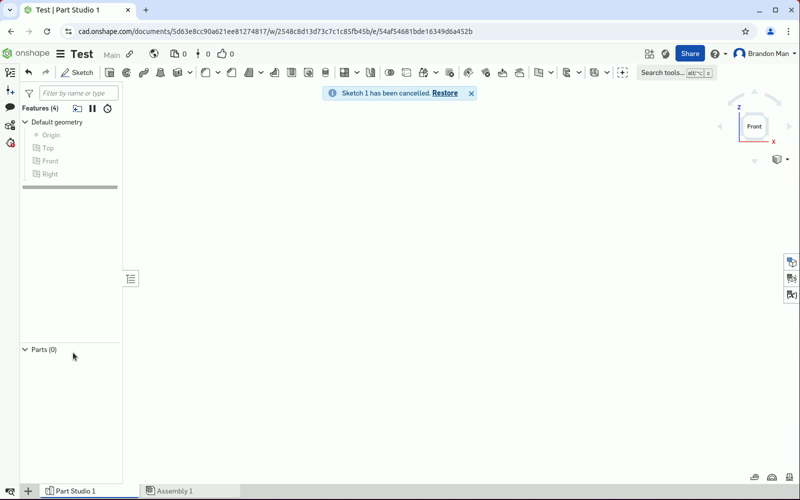
key(shift+y)
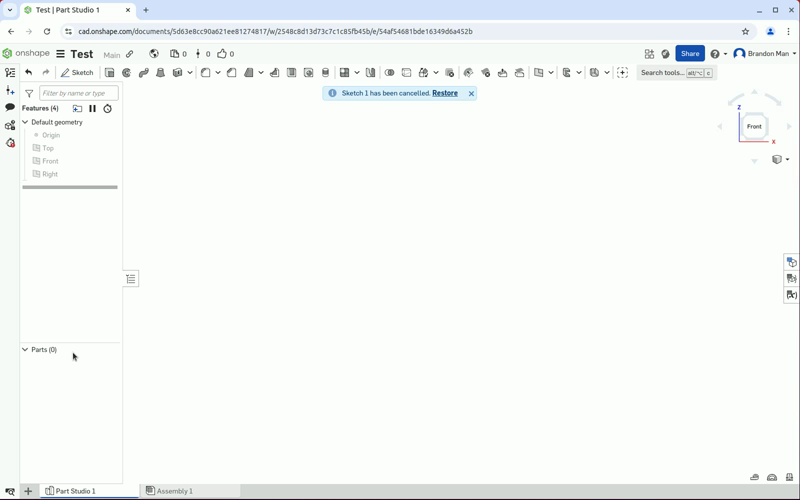
key(shift+s)
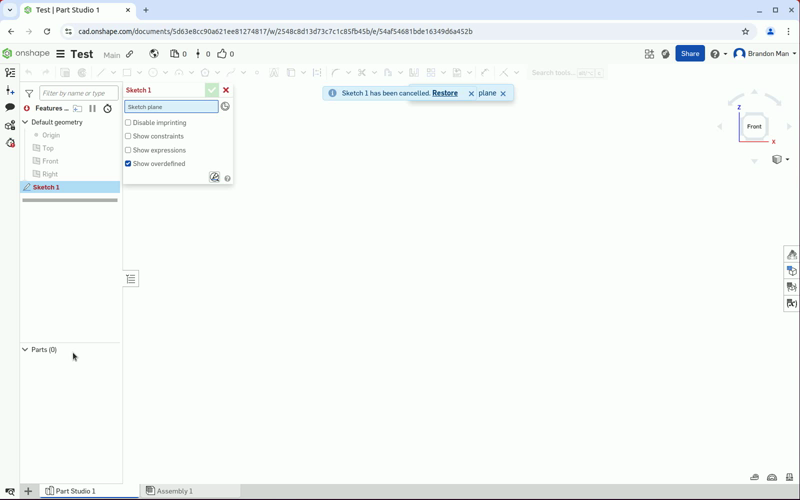
mouse_move(73, 163)
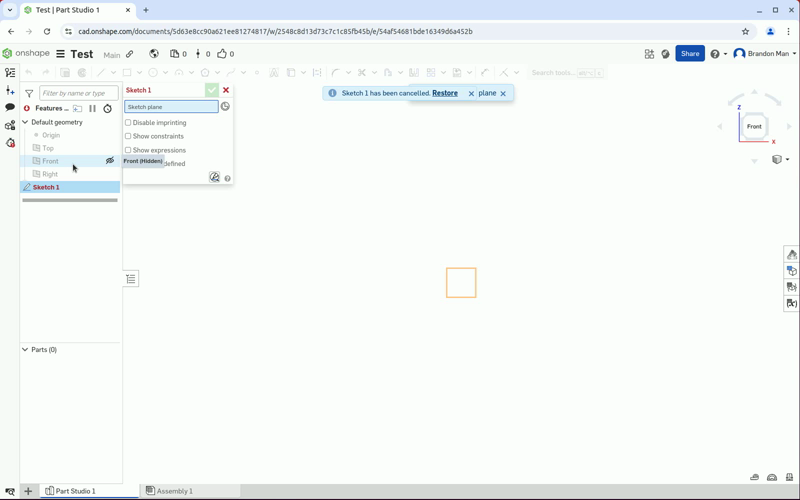
click(73, 163)
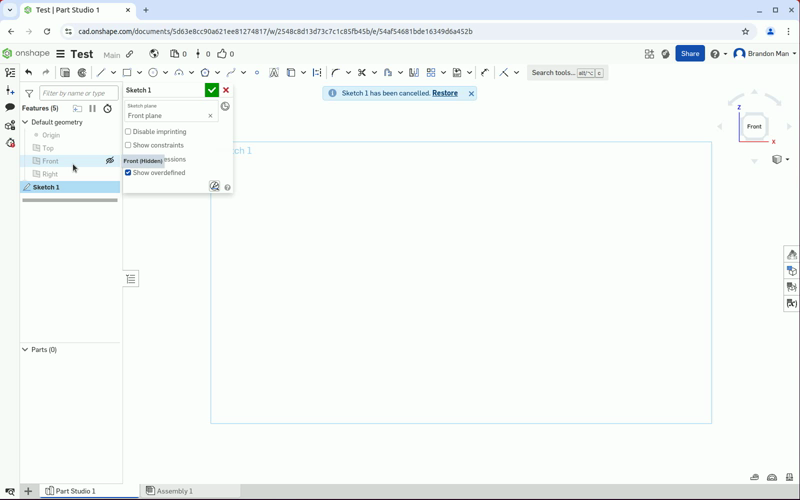
mouse_move(73, 352)
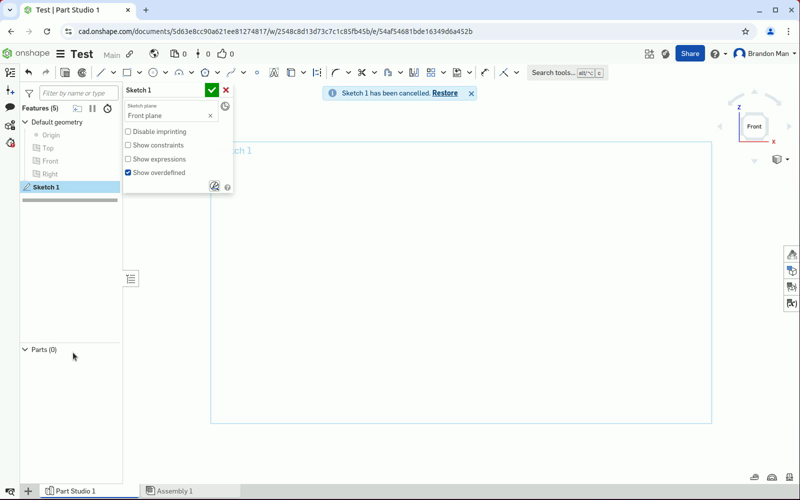
key(y)
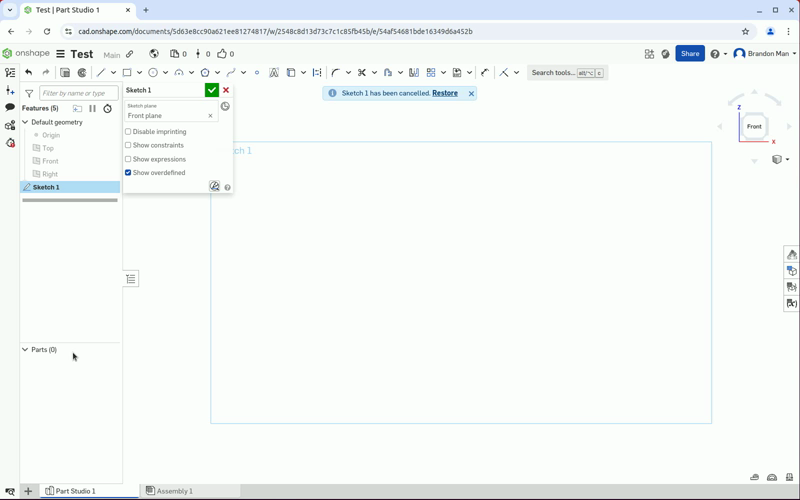
key(c)
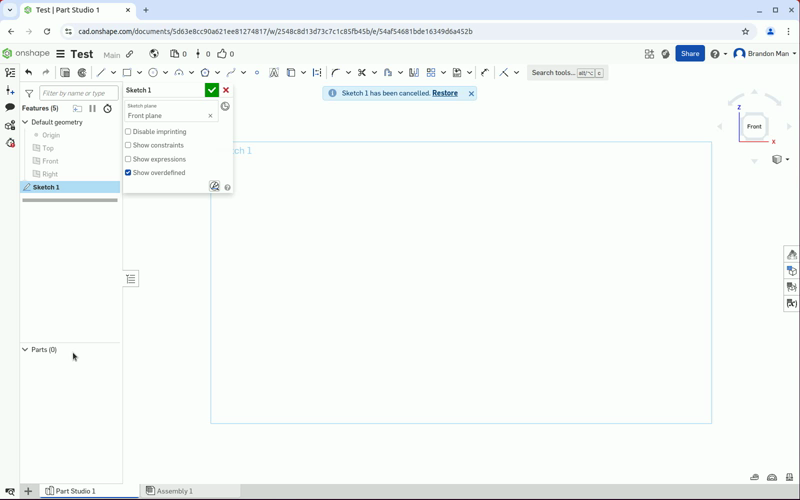
key_down(shift)
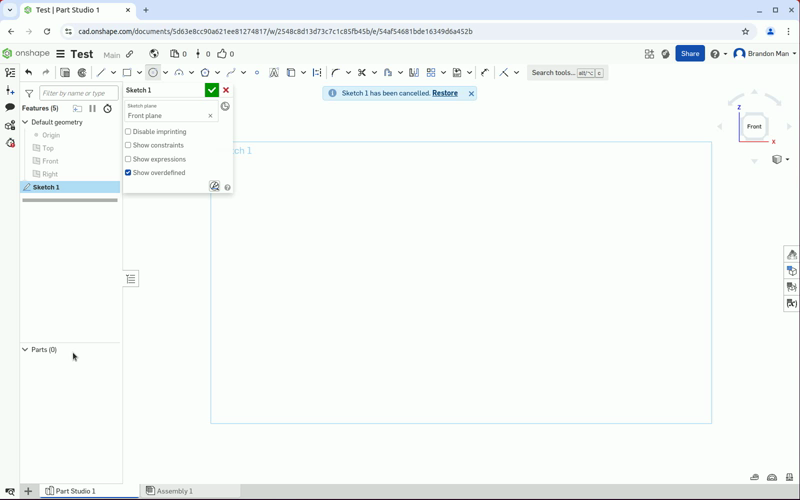
mouse_move(460, 282)
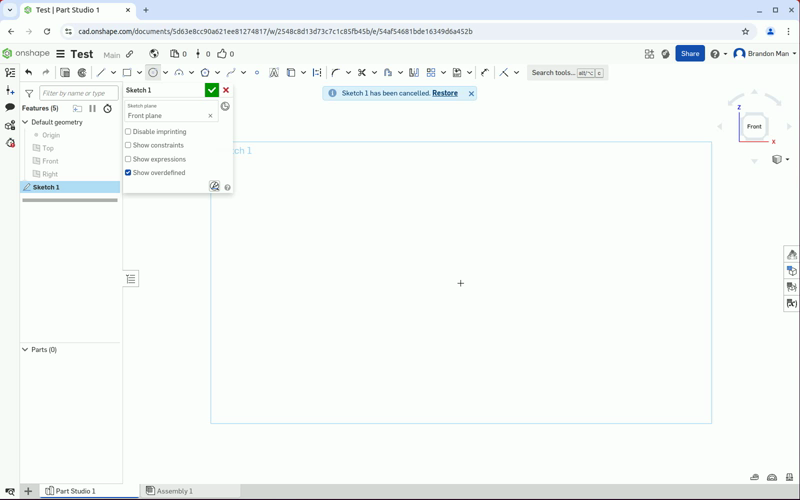
click(460, 282)
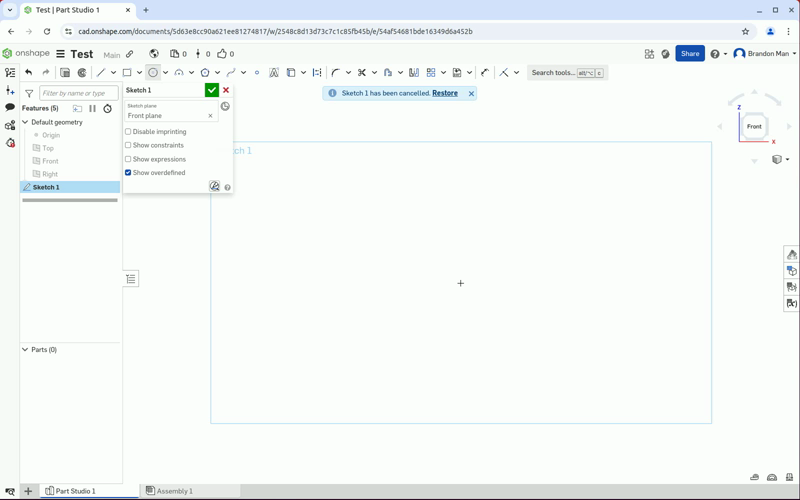
key_up(shift)
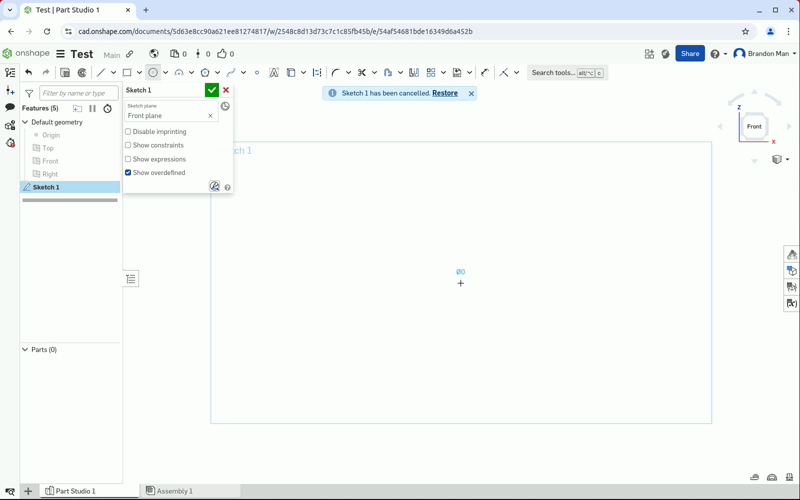
mouse_move(466, 282)
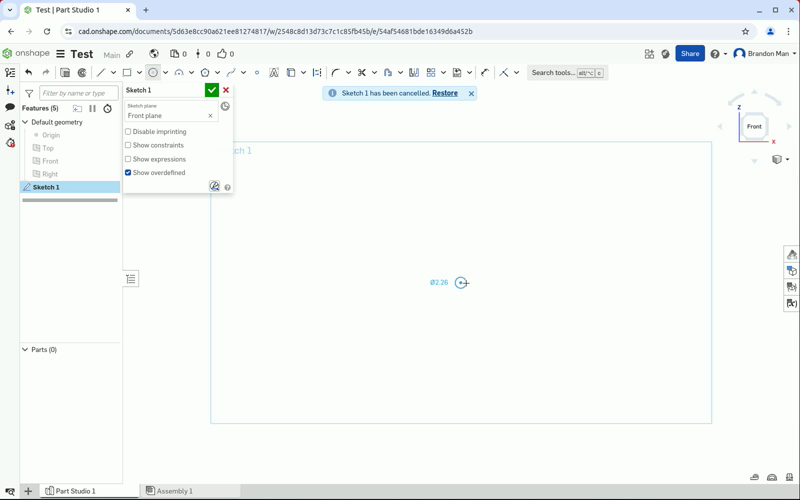
click(466, 282)
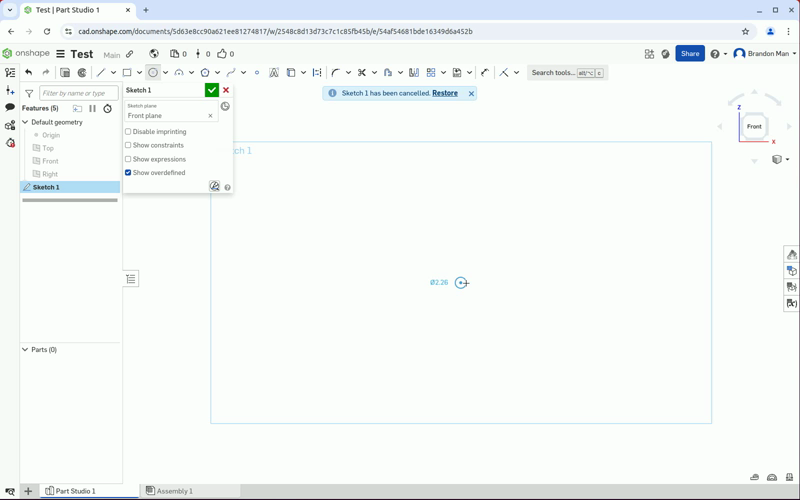
key(esc)
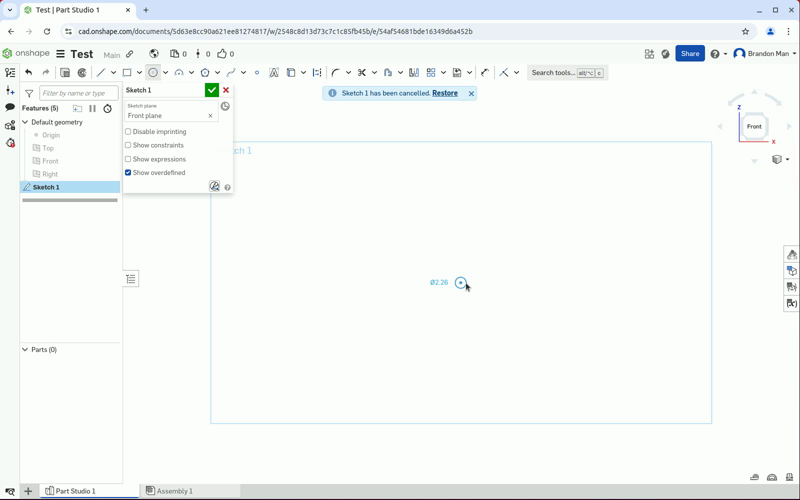
key(c)
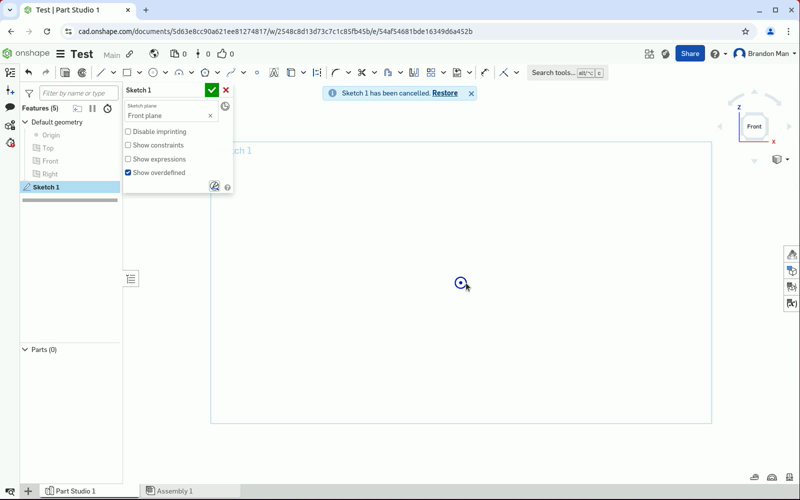
key_down(shift)
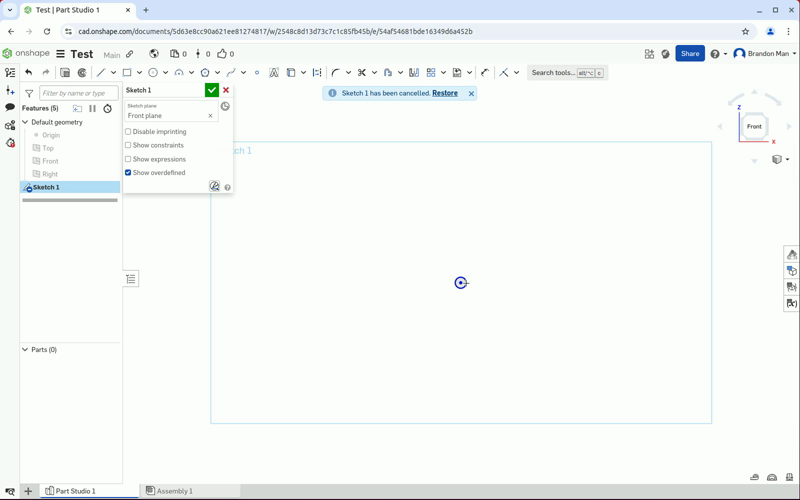
mouse_move(460, 282)
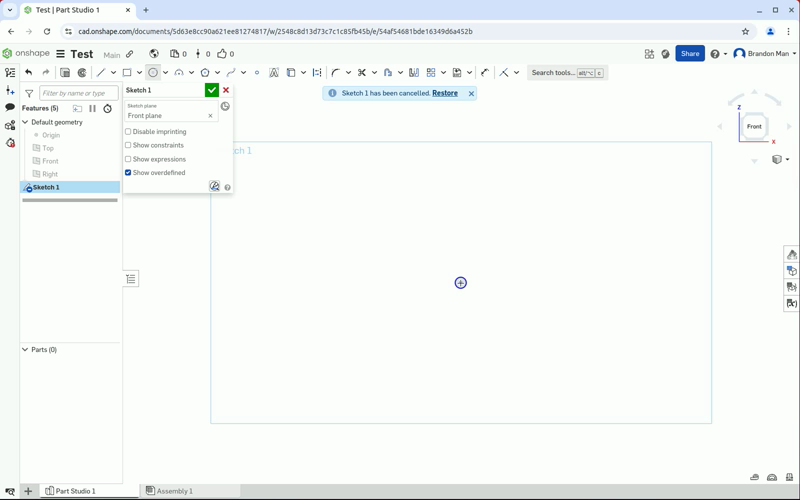
click(460, 282)
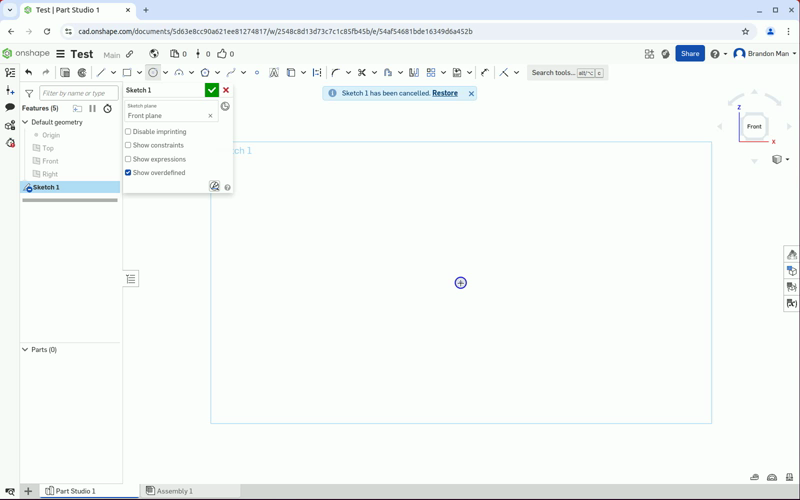
key_up(shift)
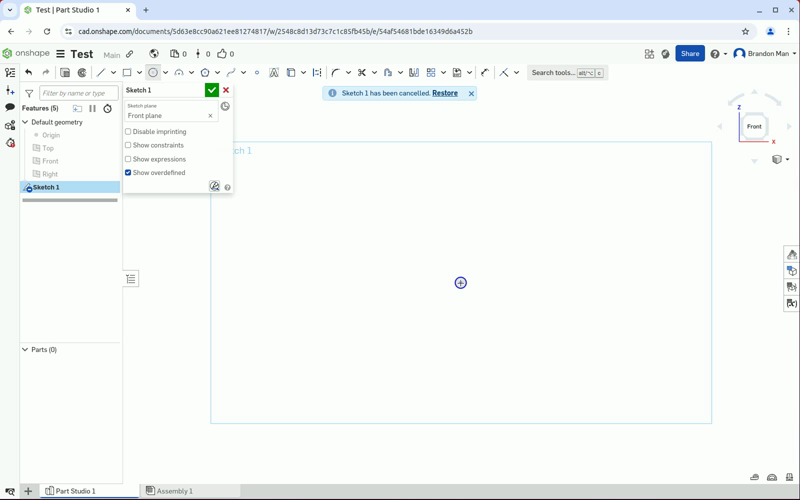
mouse_move(462, 282)
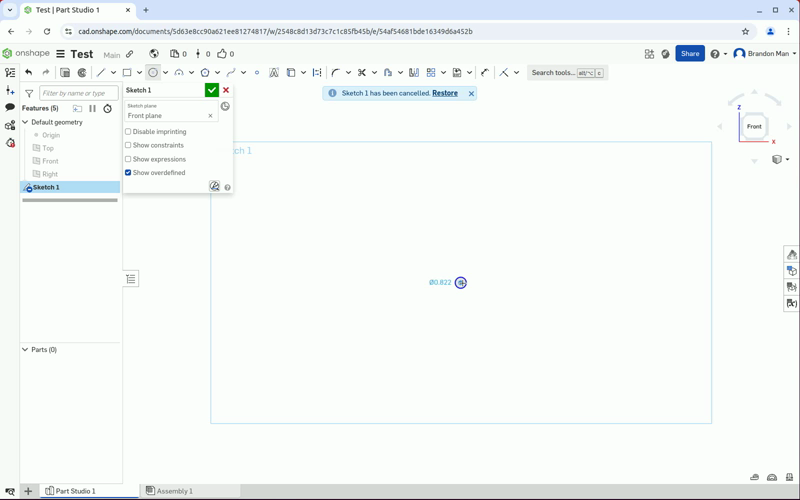
scroll(6)
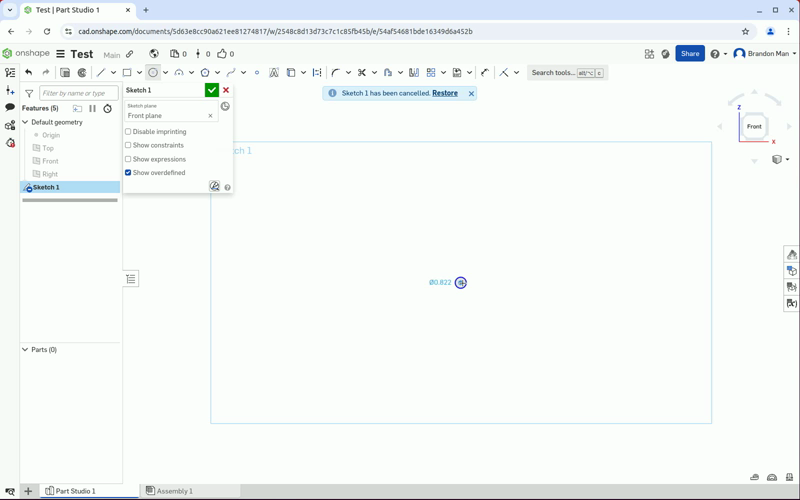
scroll(6)
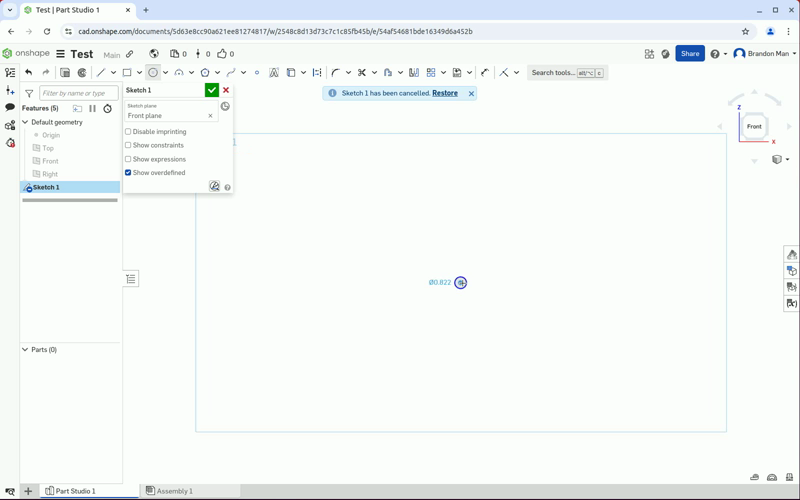
scroll(6)
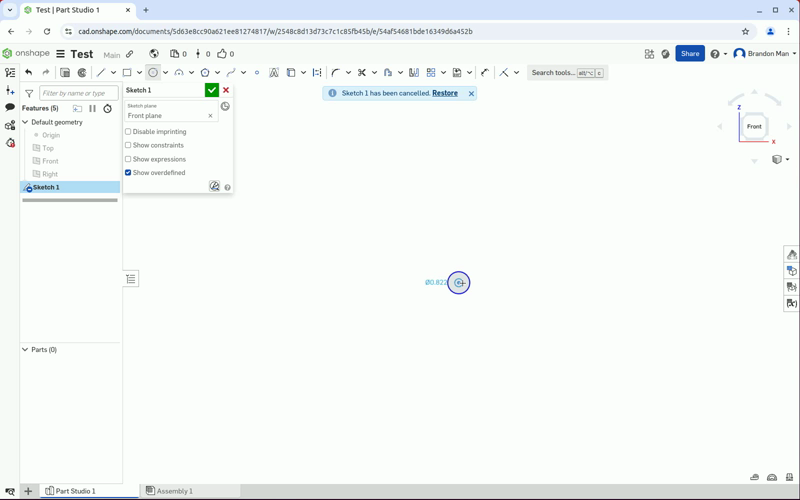
scroll(6)
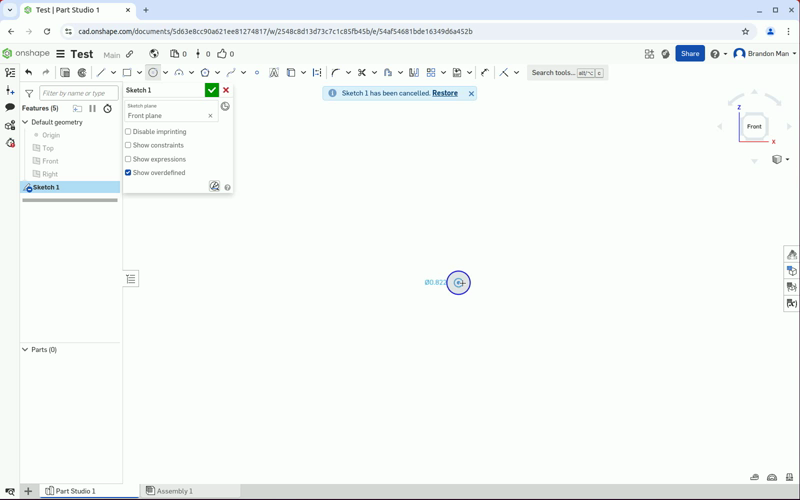
scroll(6)
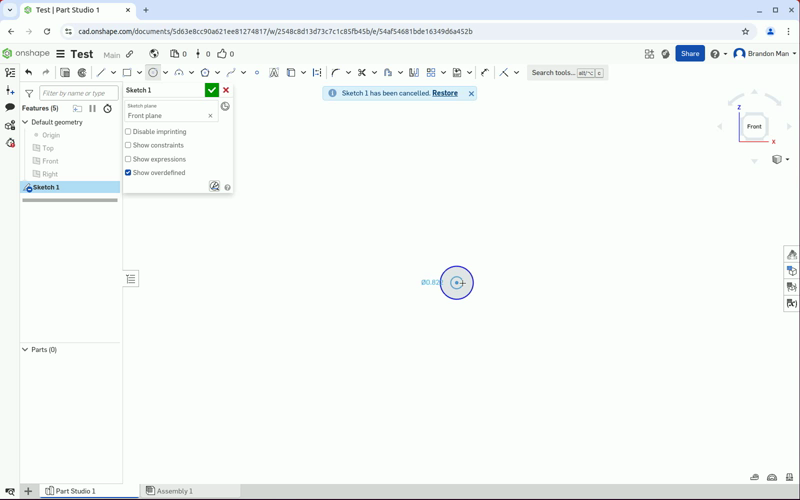
scroll(6)
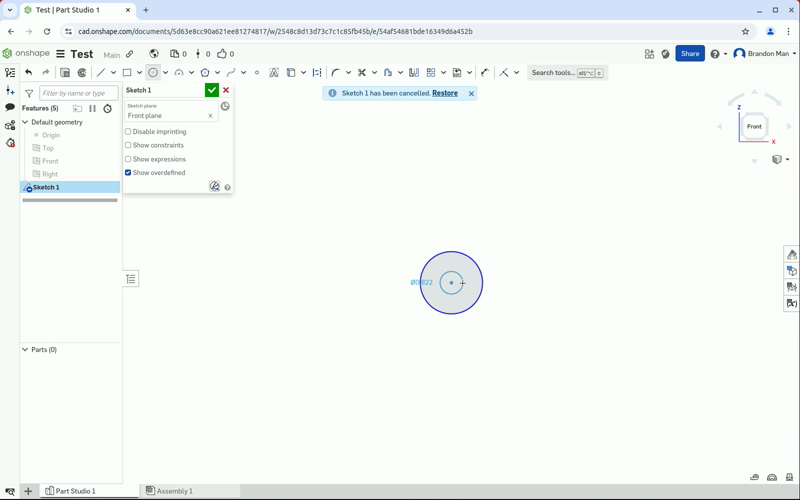
scroll(6)
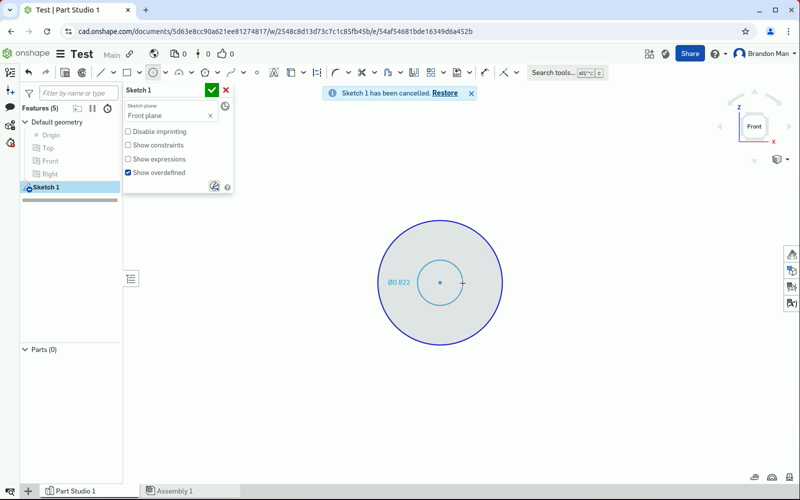
click(462, 282)
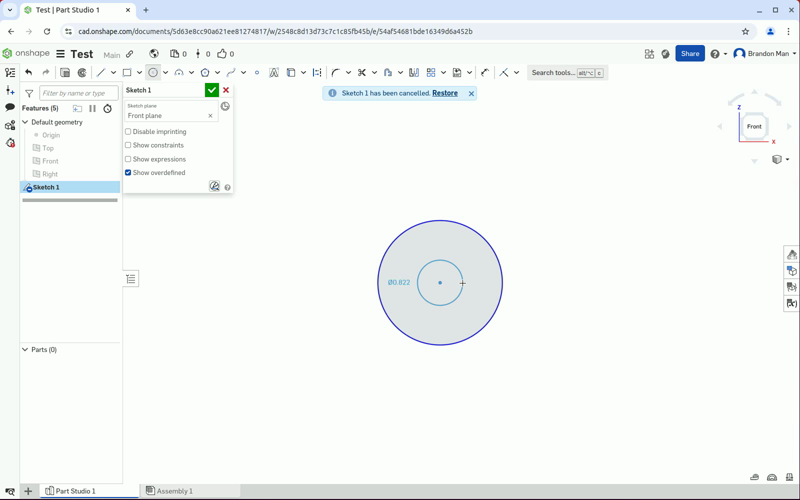
scroll(-6)
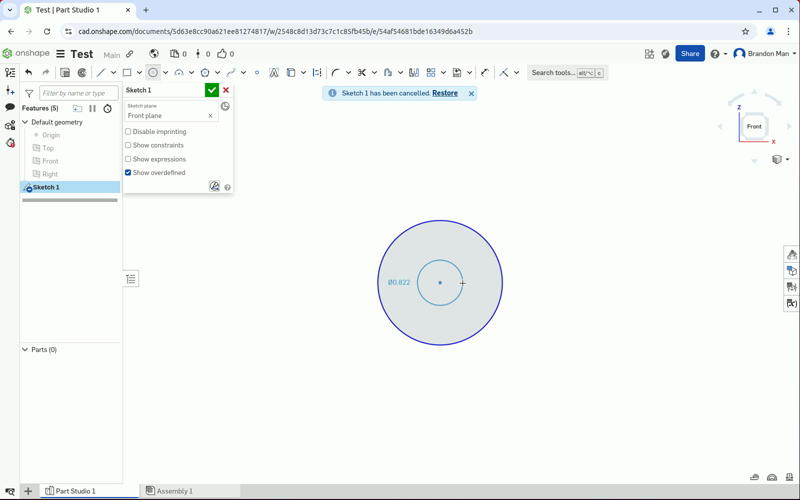
scroll(-6)
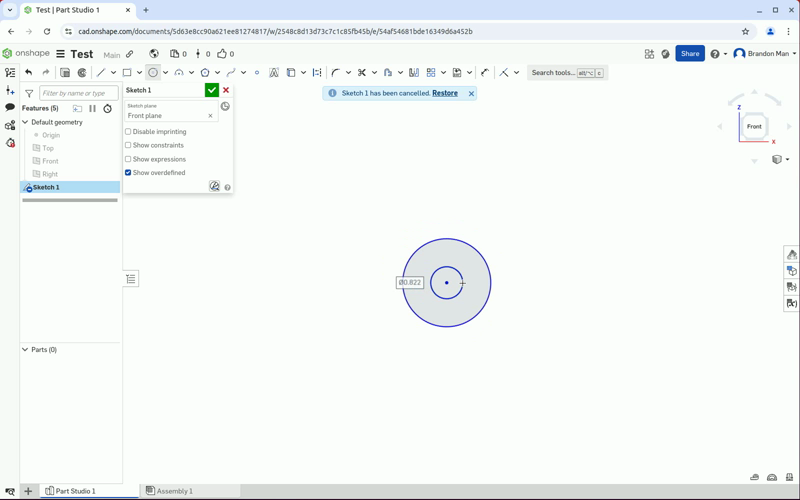
scroll(-6)
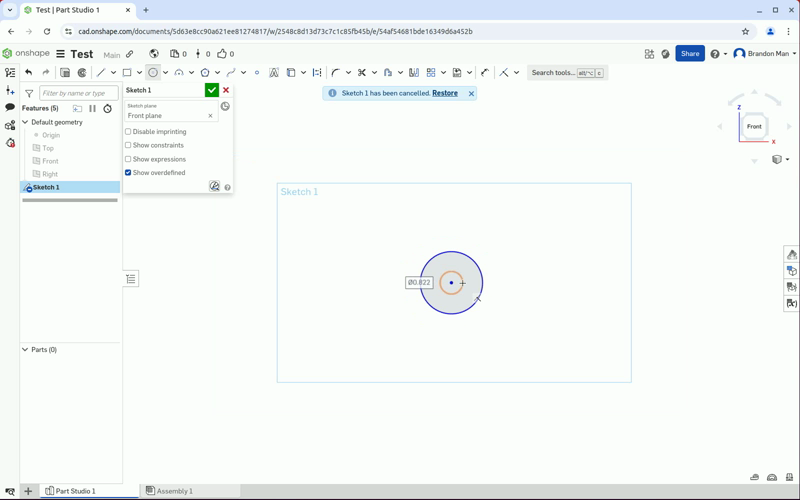
scroll(-6)
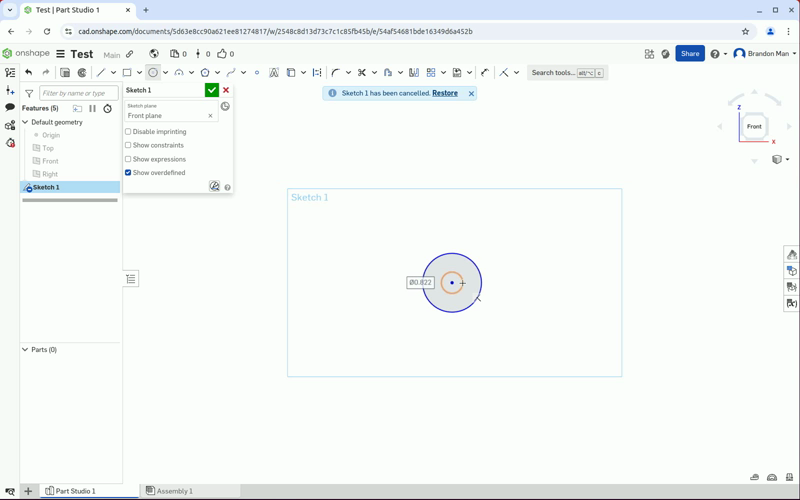
scroll(-6)
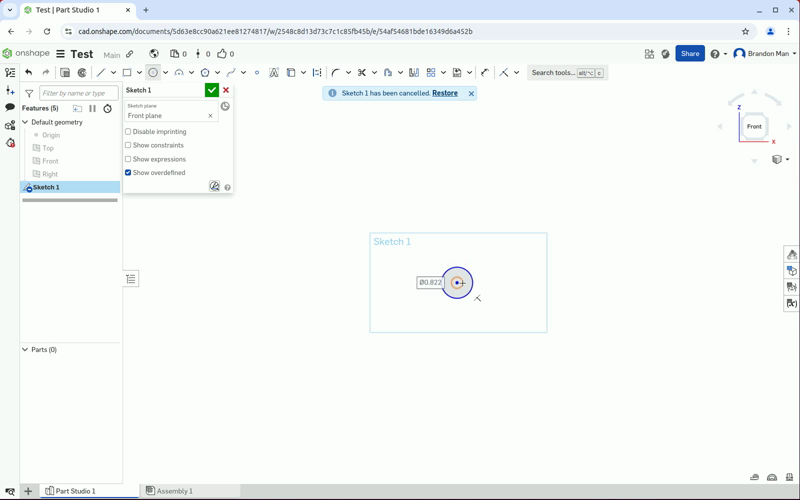
scroll(-6)
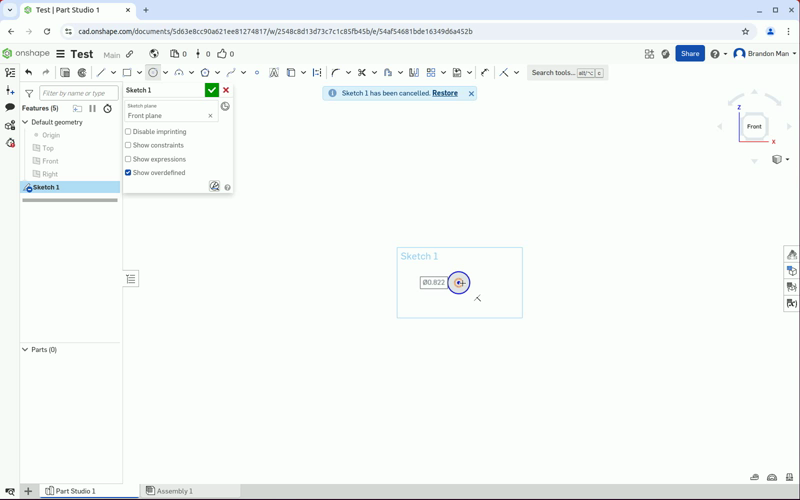
scroll(-6)
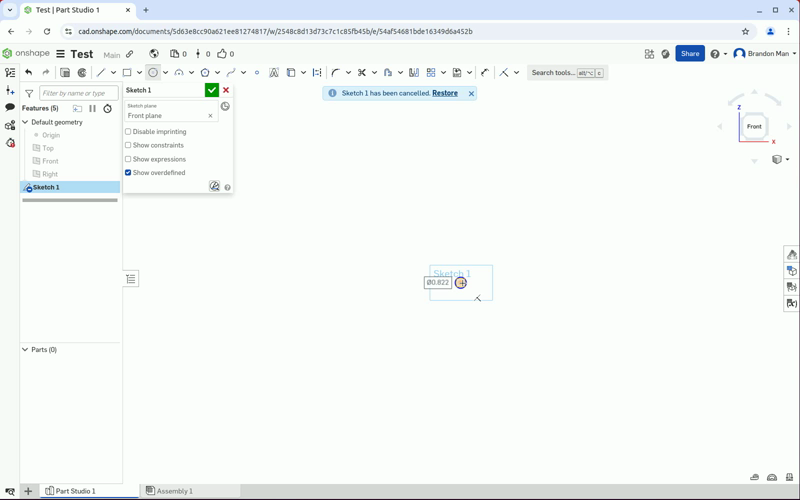
key(esc)
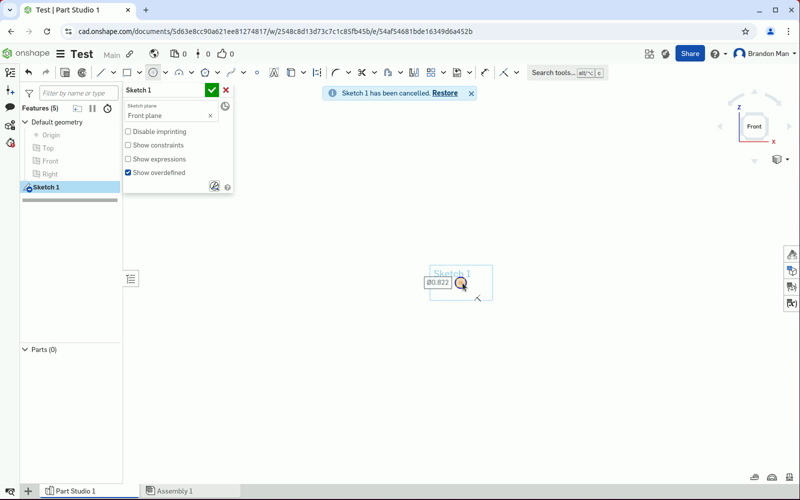
mouse_move(461, 279)
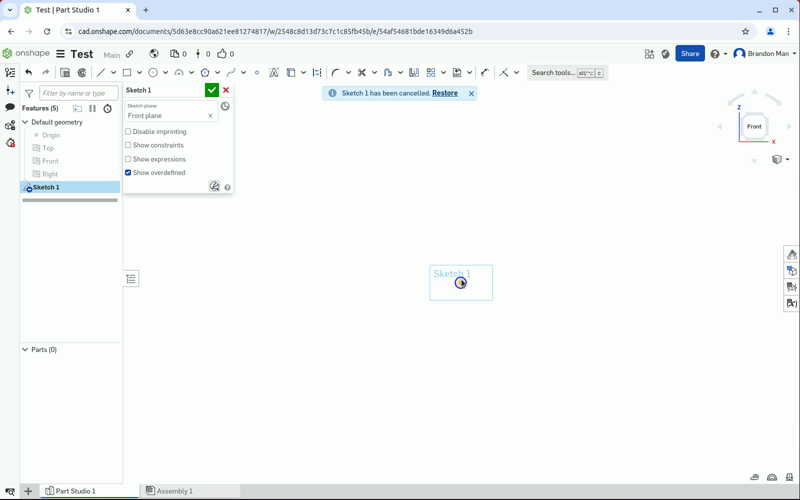
scroll(6)
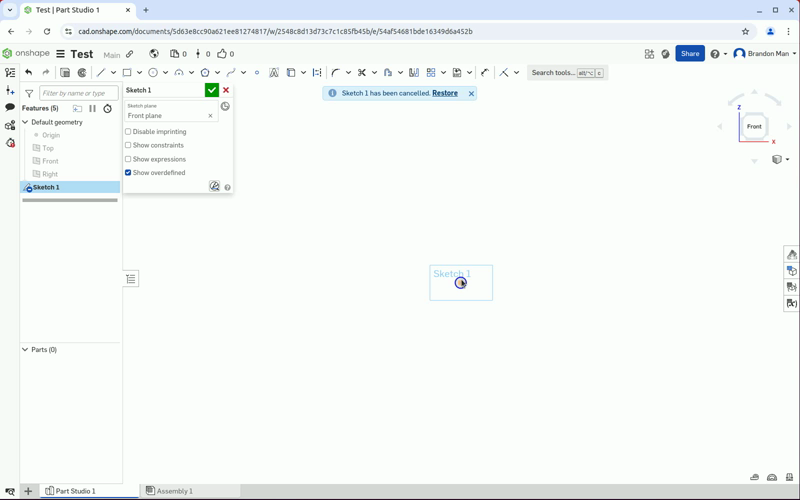
scroll(6)
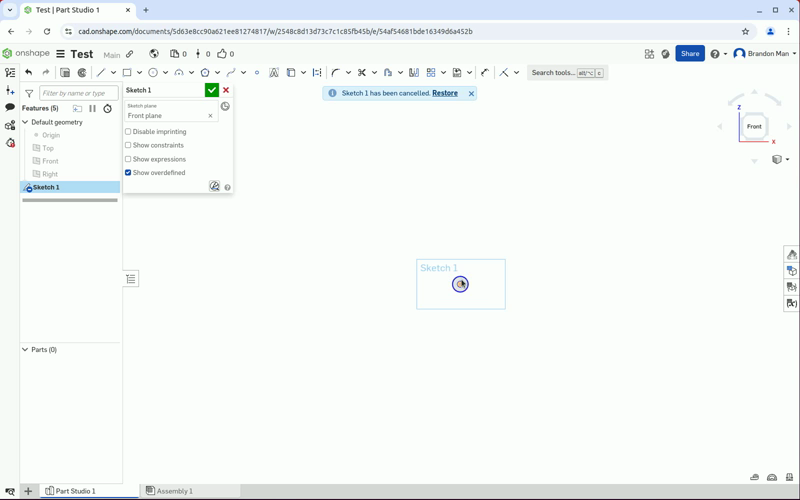
scroll(6)
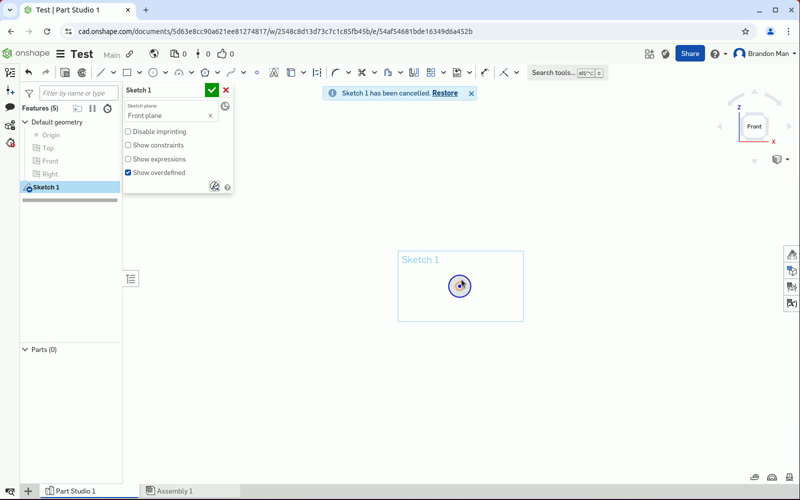
scroll(6)
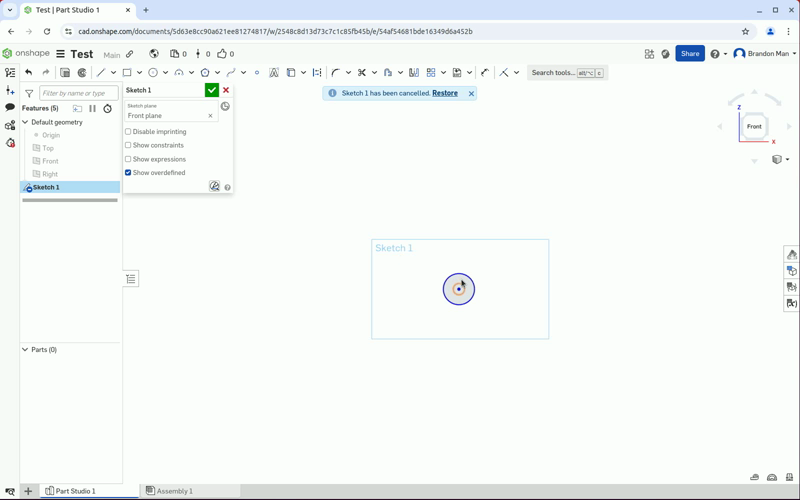
scroll(6)
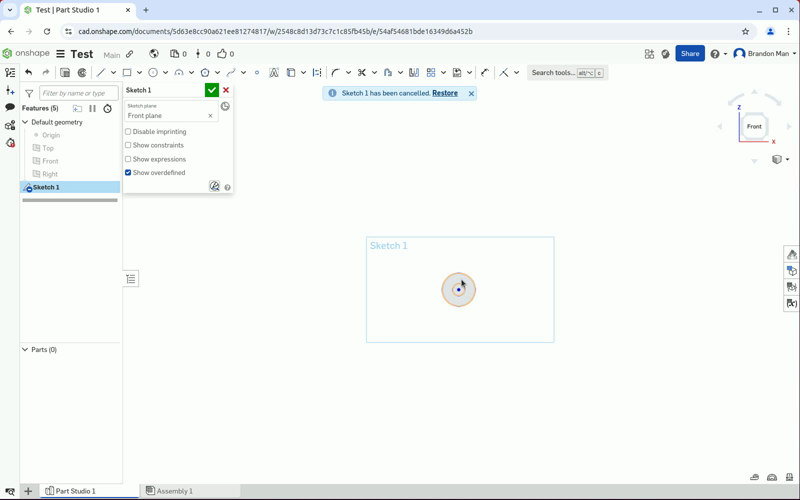
scroll(6)
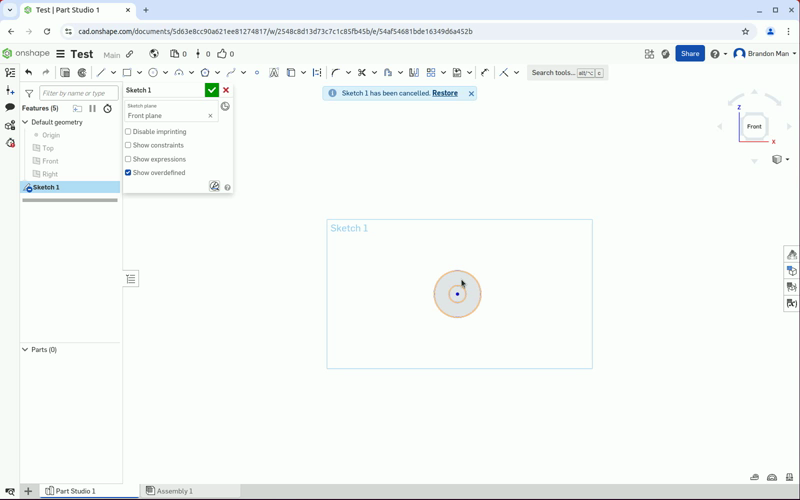
scroll(6)
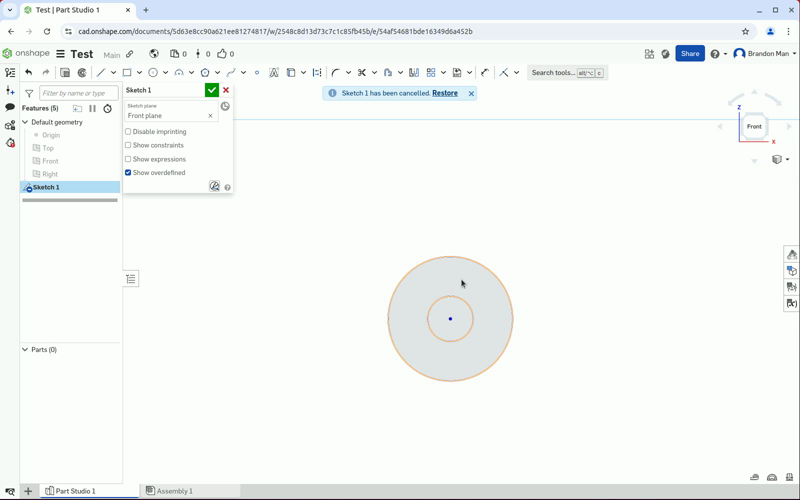
click(461, 279)
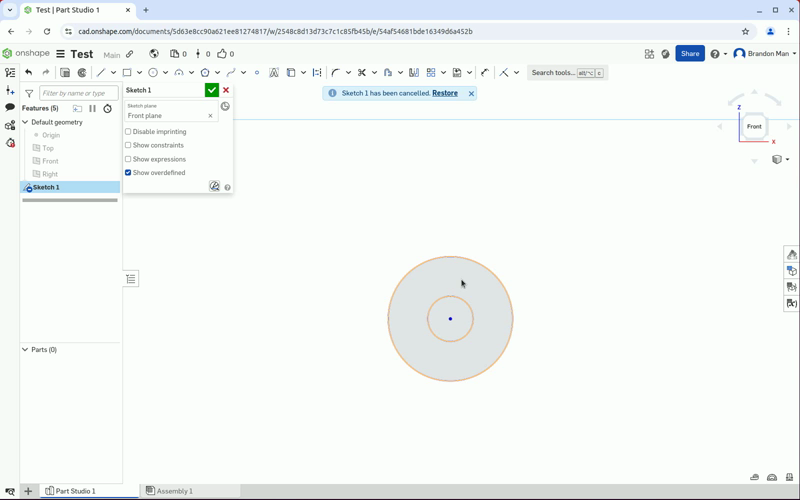
scroll(-6)
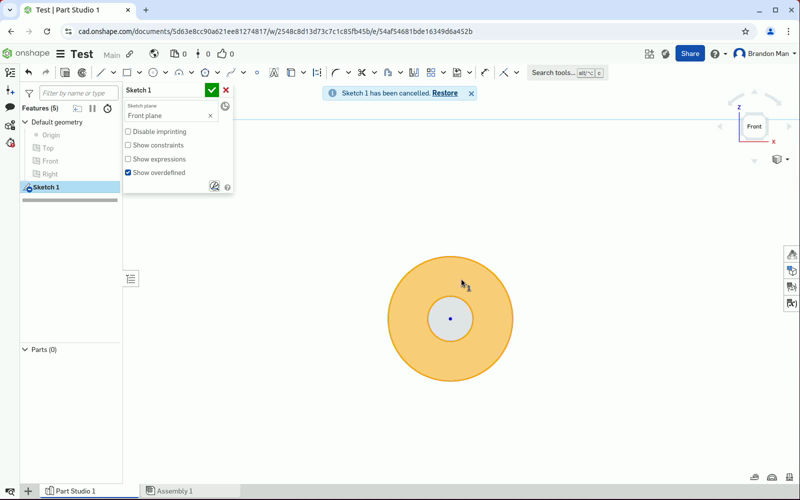
scroll(-6)
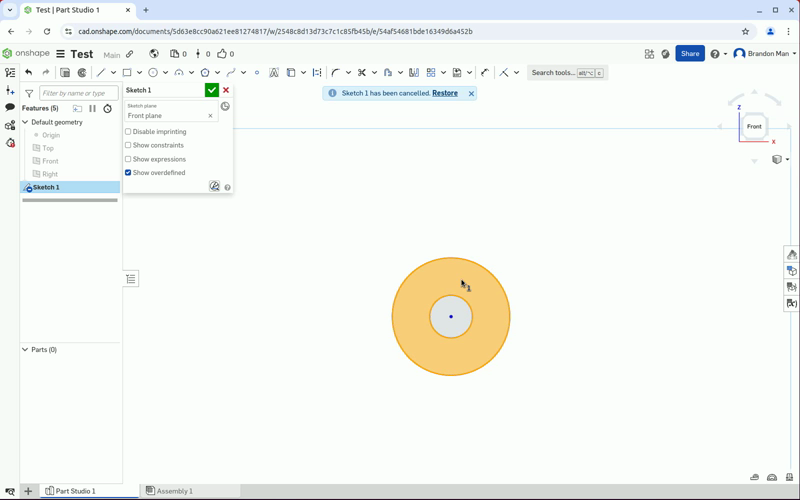
scroll(-6)
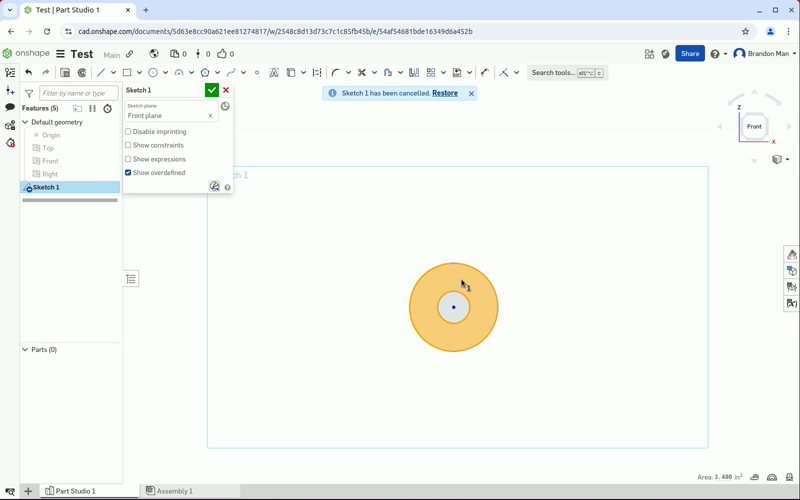
scroll(-6)
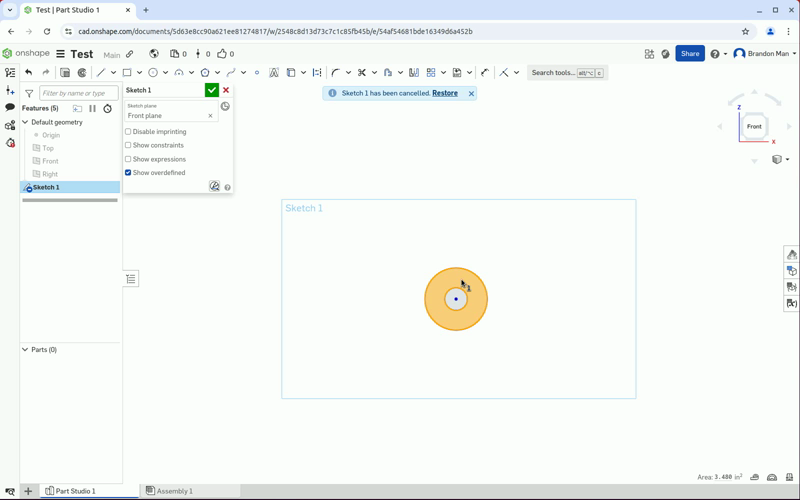
scroll(-6)
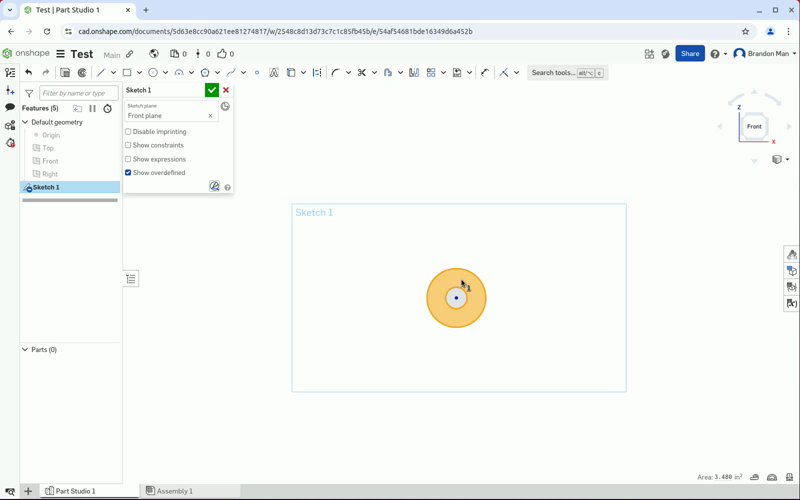
scroll(-6)
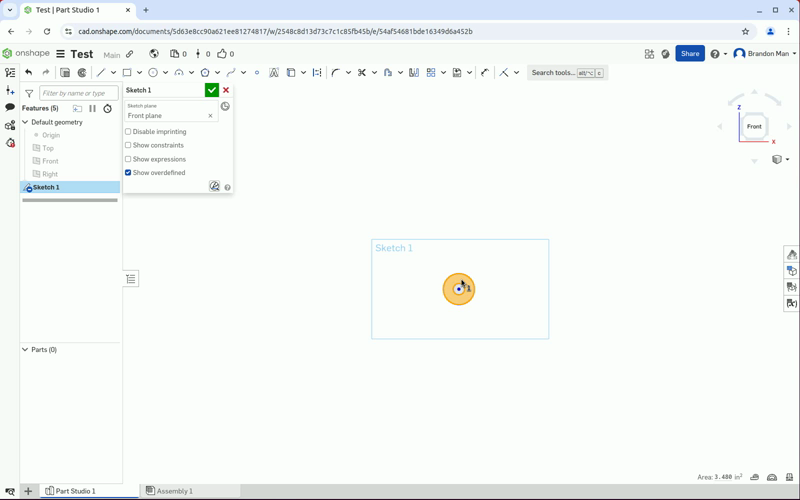
scroll(-6)
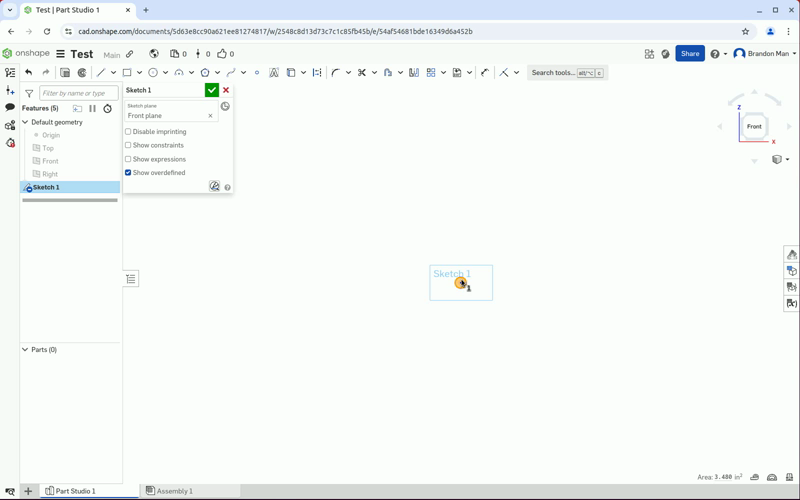
mouse_move(73, 352)
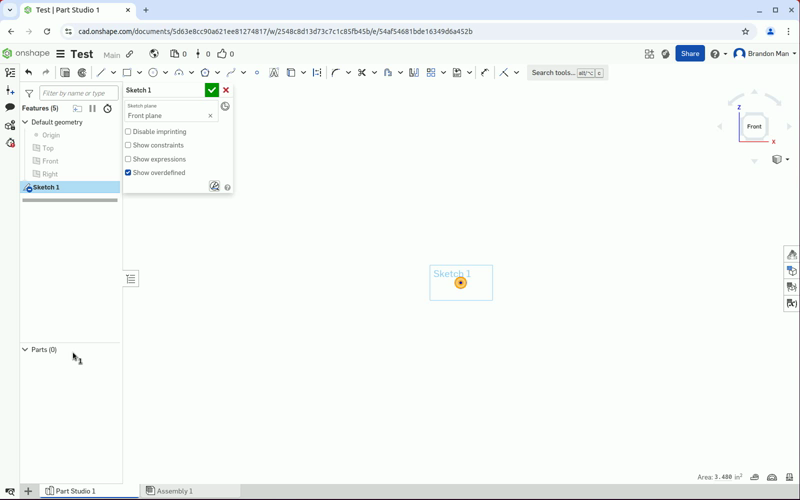
key(shift+y)
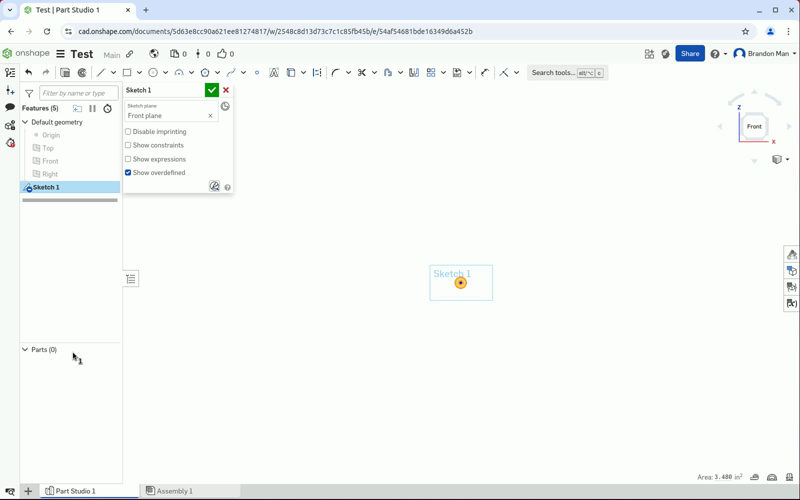
key(shift+e)
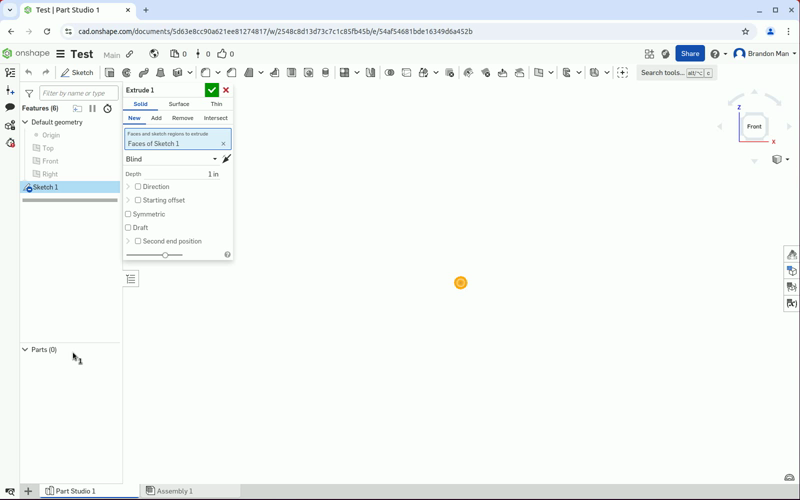
mouse_move(143, 106)
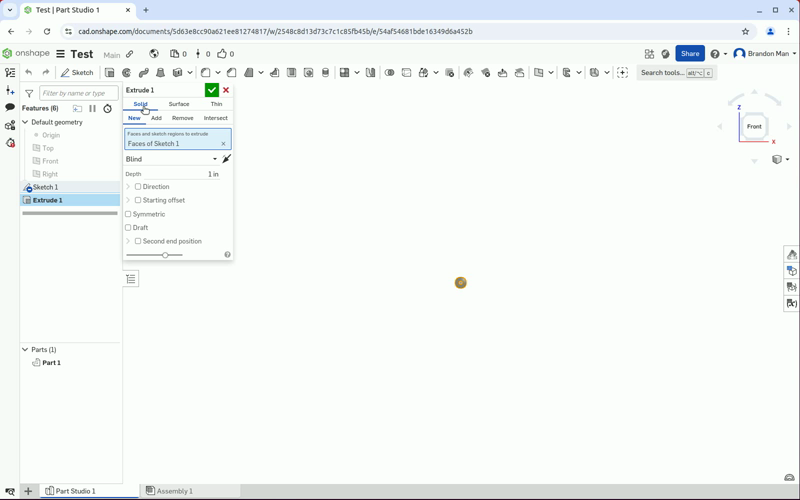
click(143, 106)
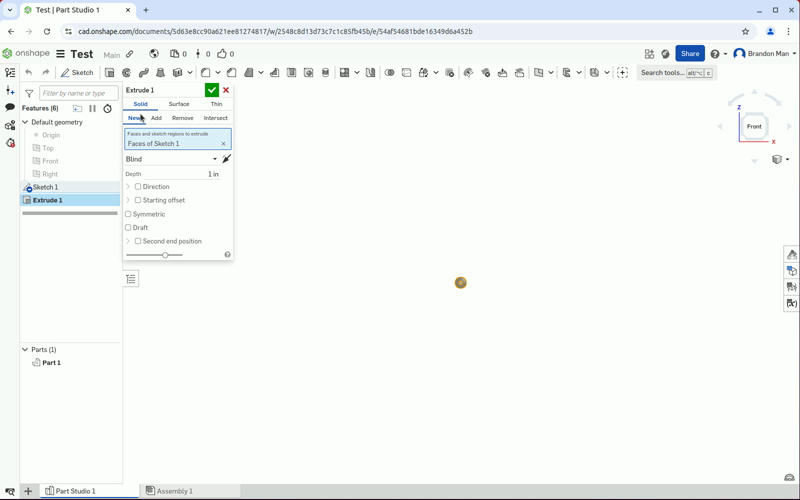
mouse_move(137, 120)
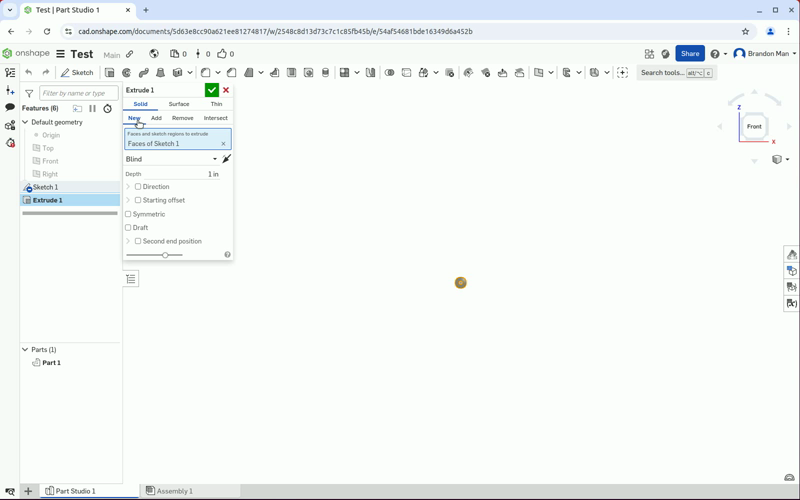
click(137, 120)
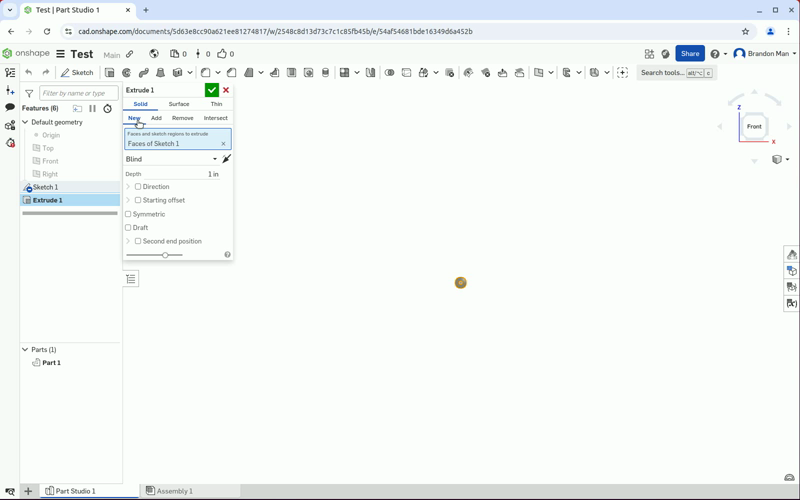
key(tab, 4)
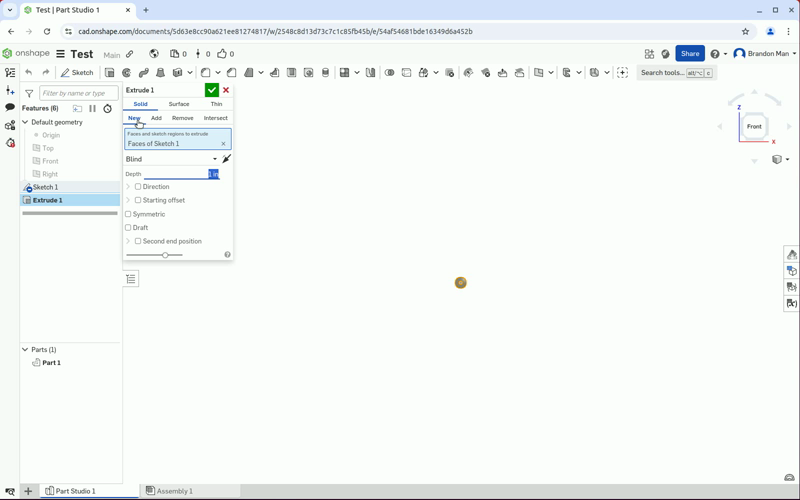
text(3.611)
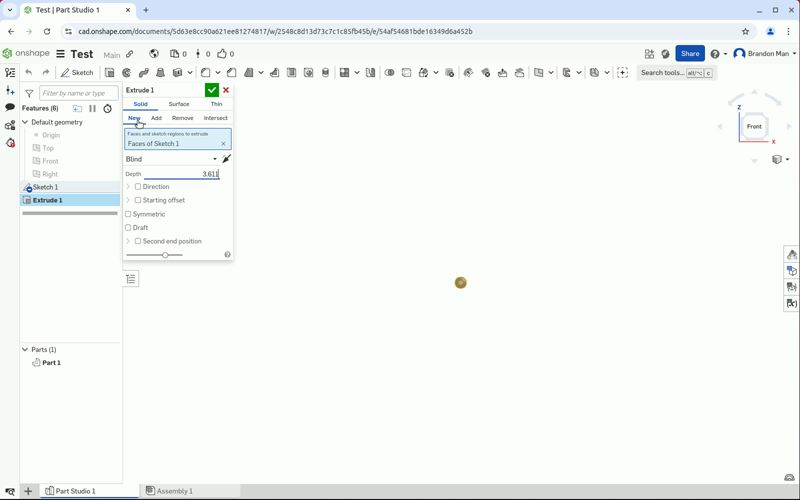
key(enter)
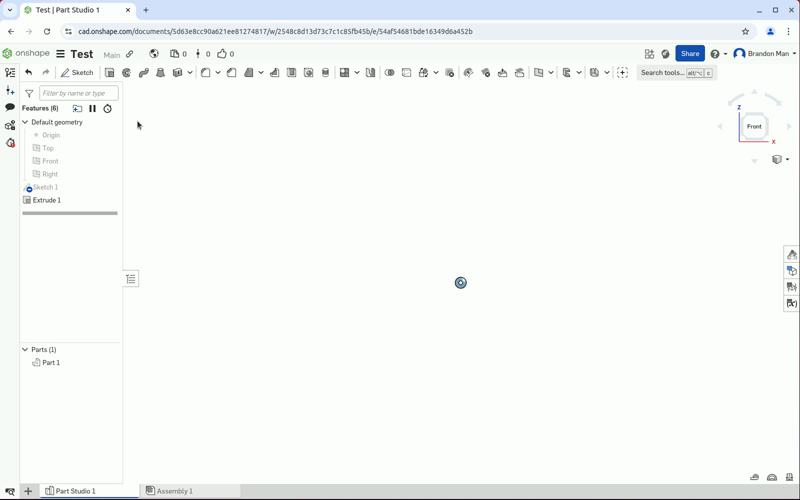
key(shift+h)
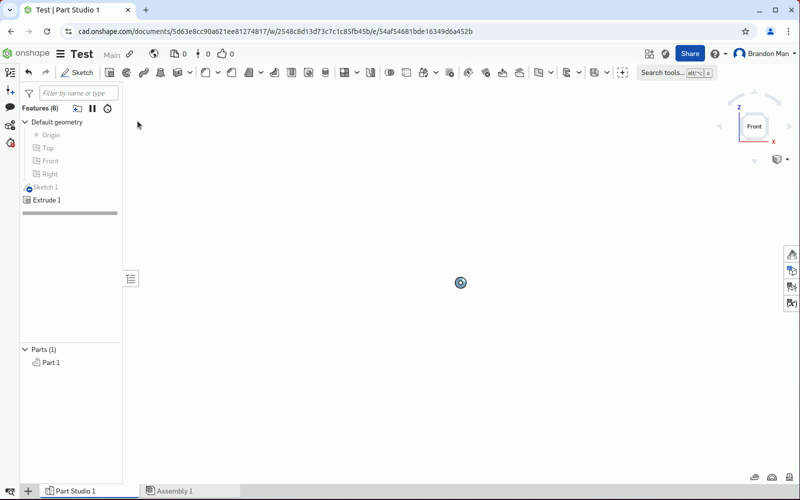
key(shift+h)
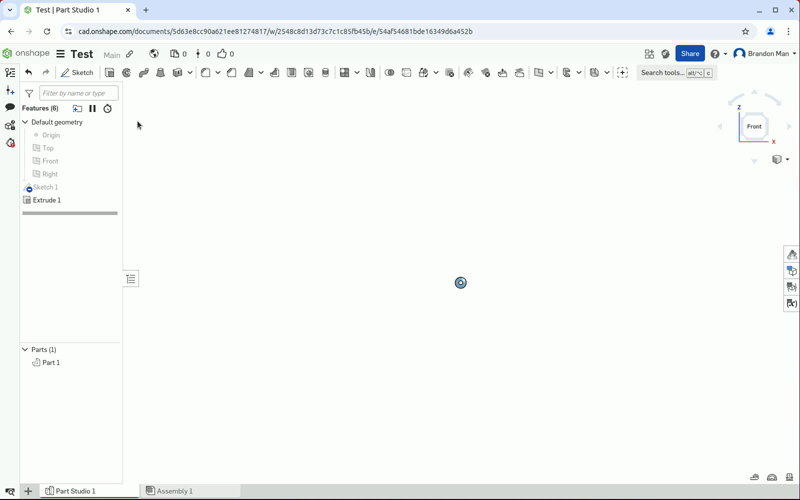
mouse_move(73, 189)
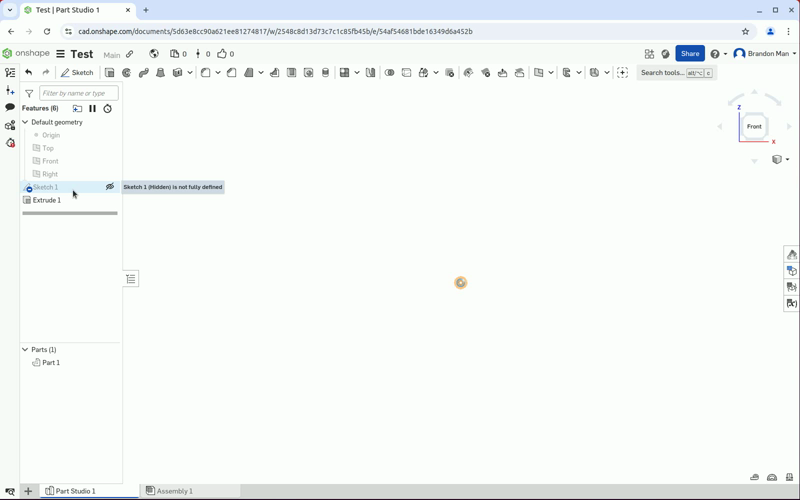
click(73, 189)
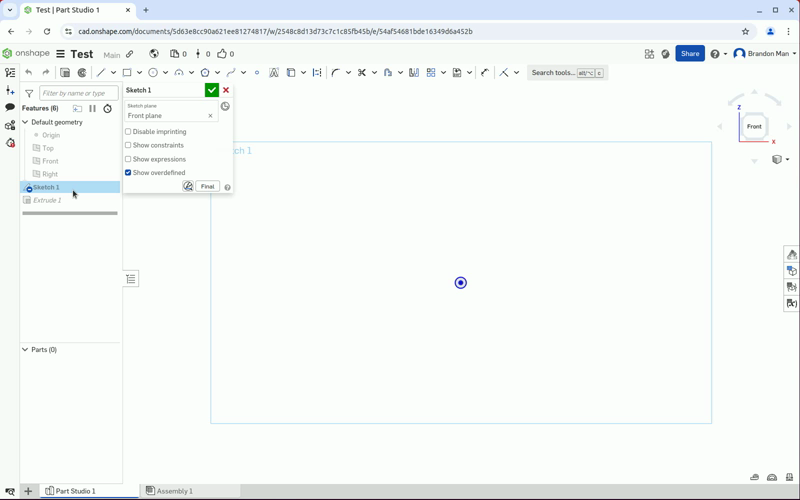
mouse_move(229, 92)
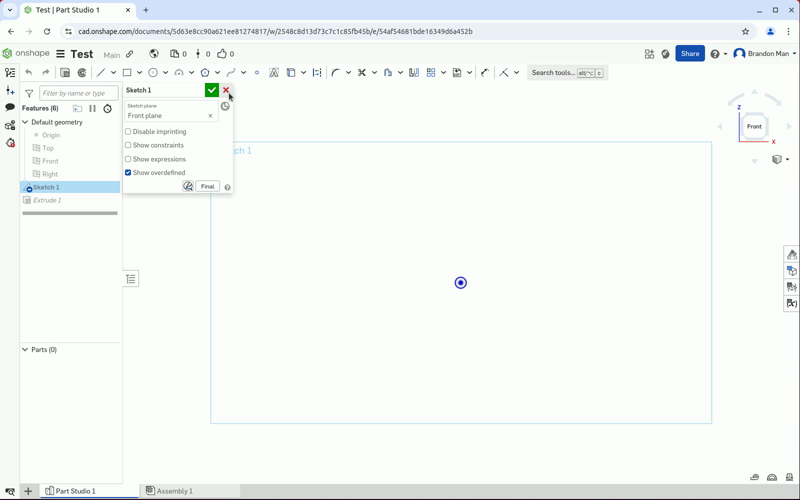
click(229, 92)
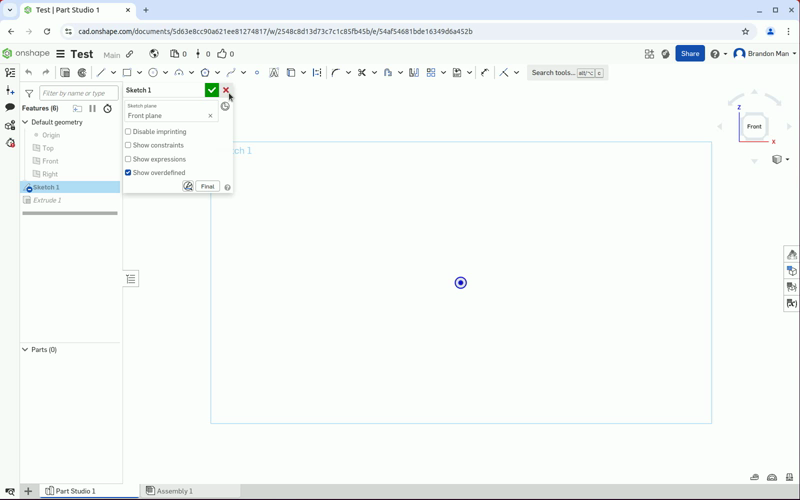
key(shift+s)
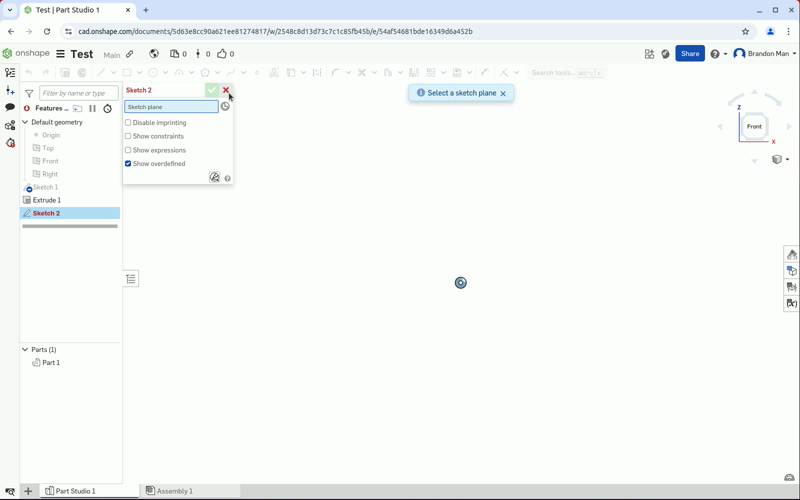
mouse_move(73, 163)
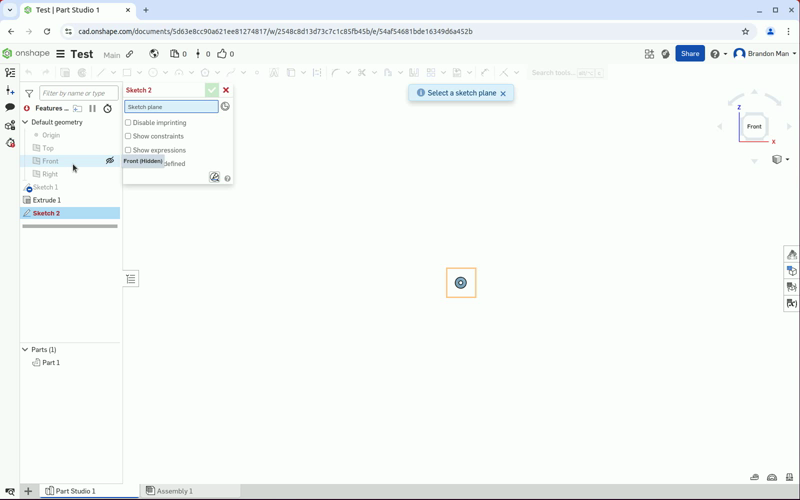
click(73, 163)
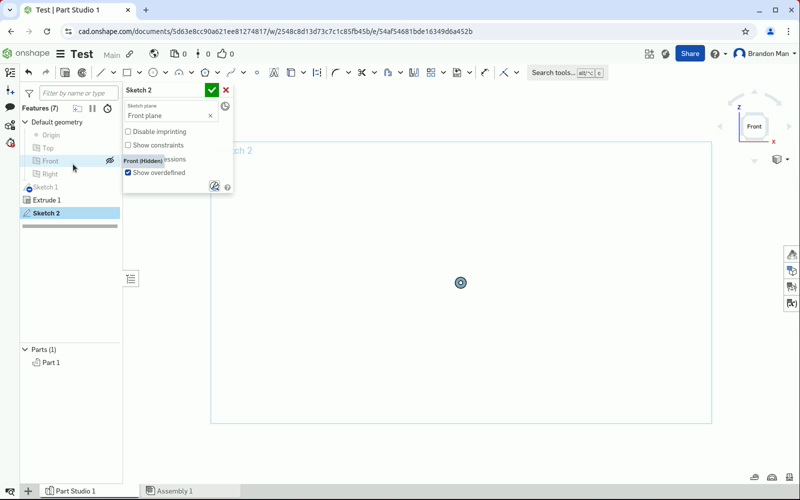
mouse_move(73, 352)
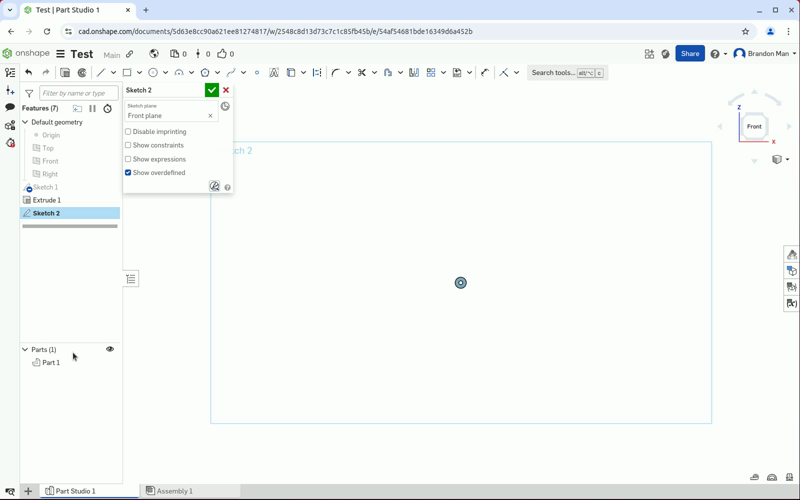
key(y)
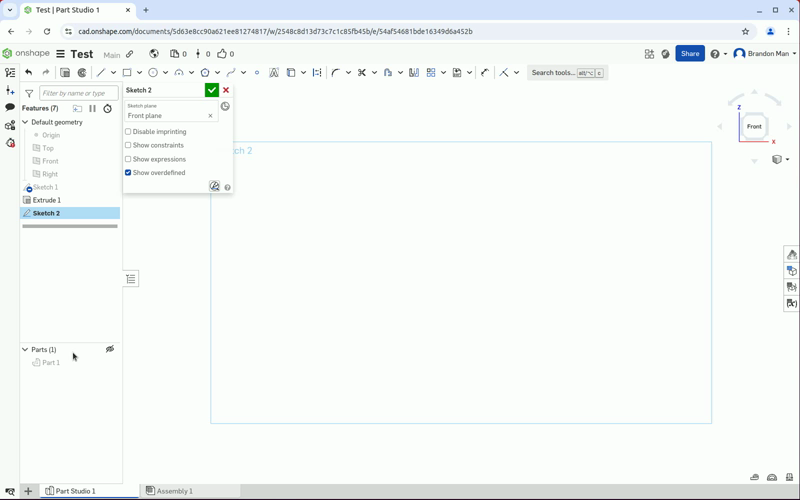
key(c)
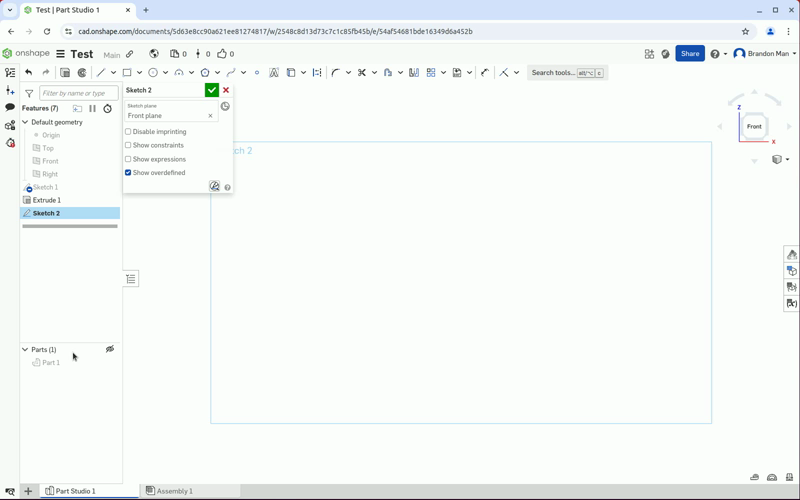
key_down(shift)
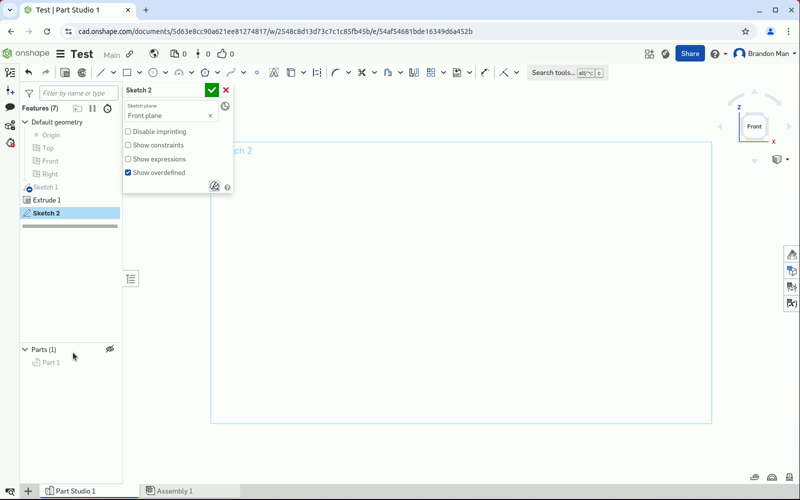
mouse_move(460, 176)
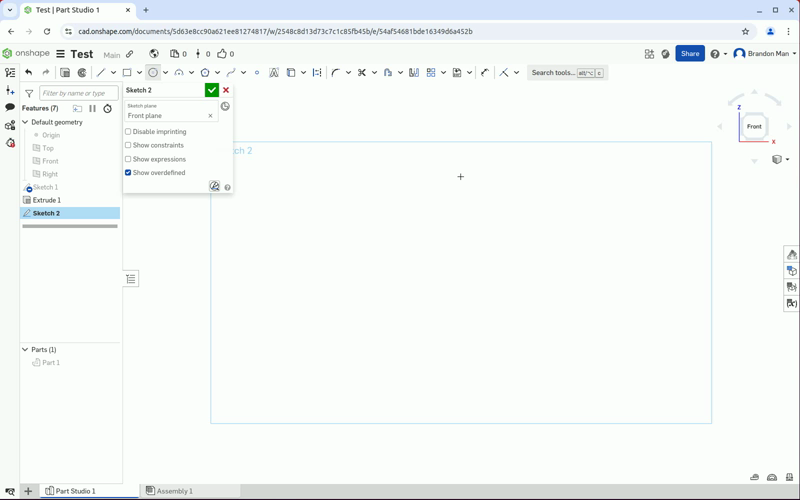
click(460, 176)
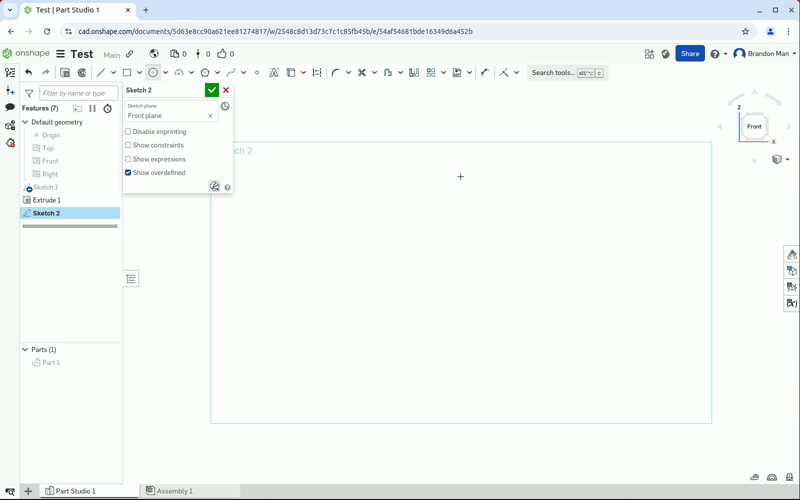
key_up(shift)
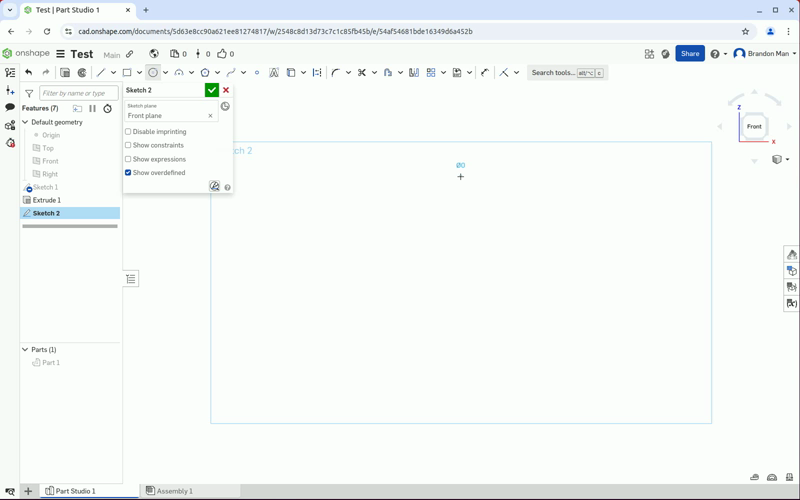
mouse_move(466, 176)
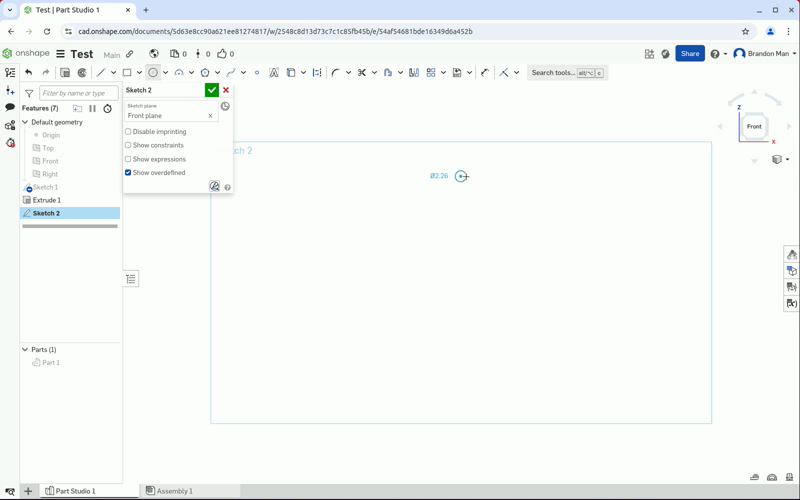
click(466, 176)
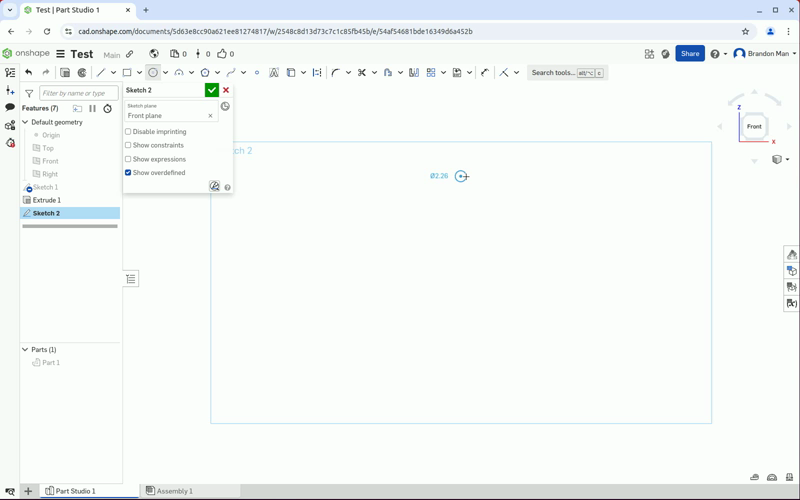
key(esc)
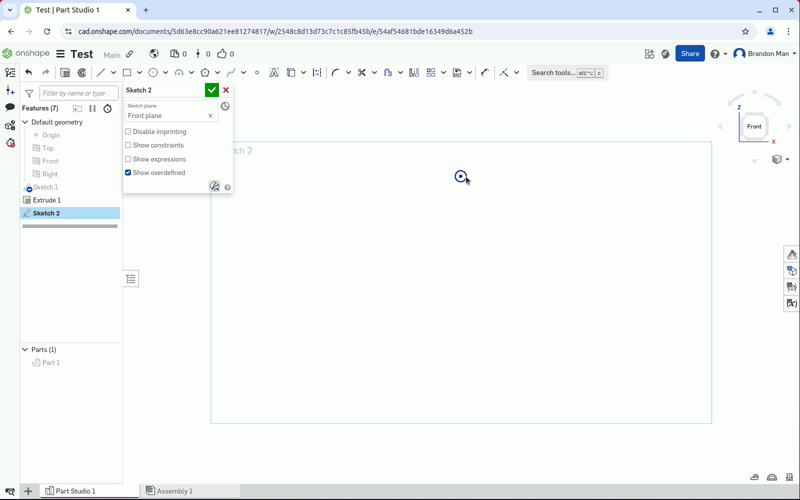
key(c)
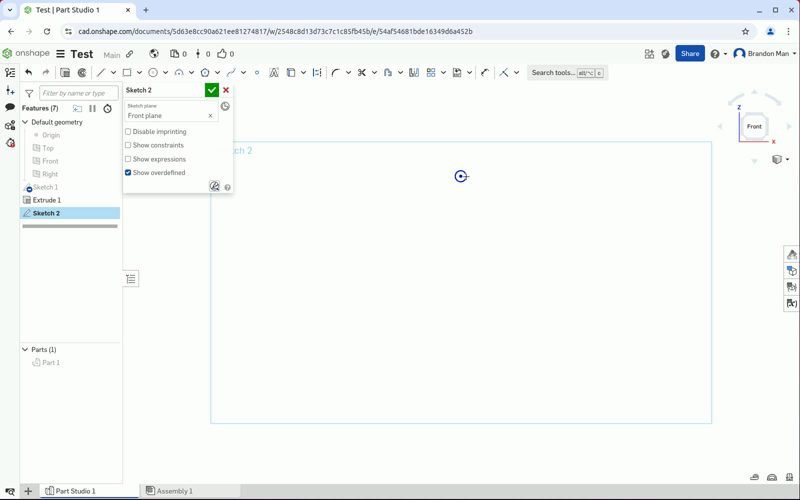
key_down(shift)
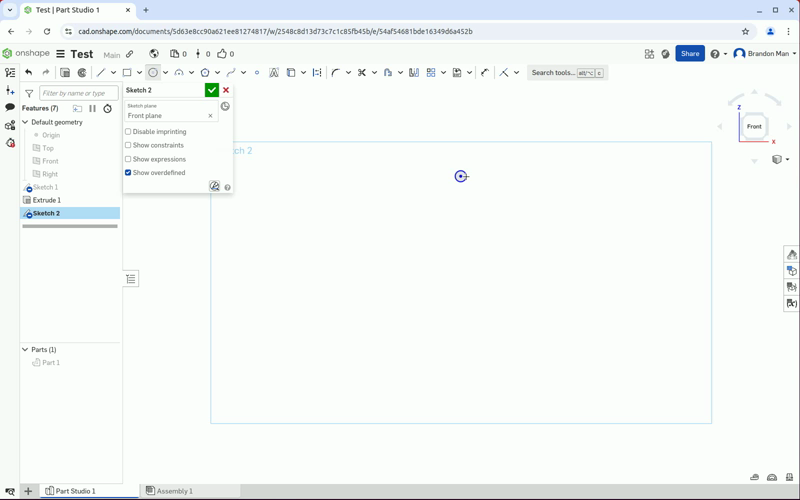
mouse_move(460, 176)
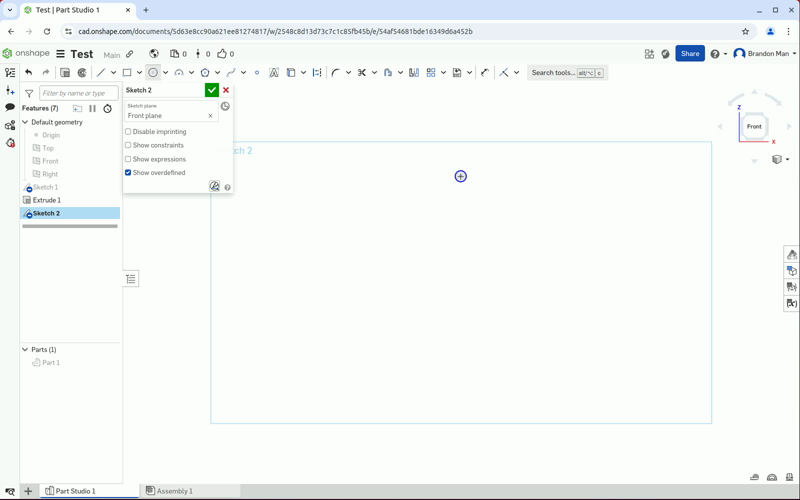
click(460, 176)
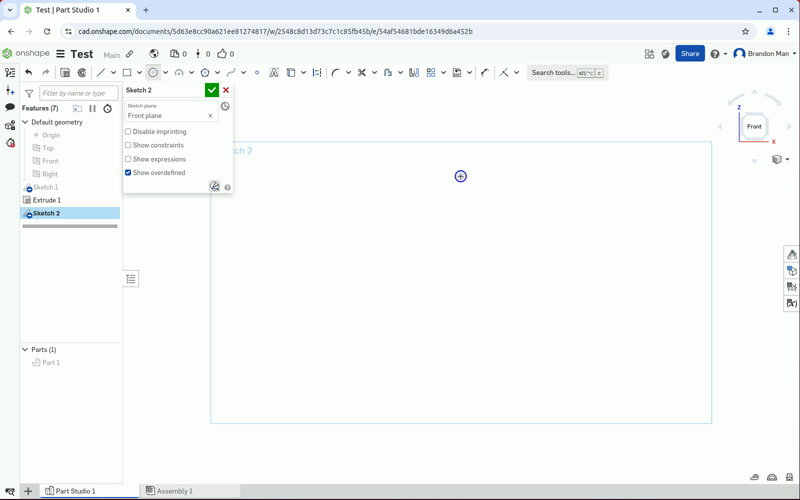
key_up(shift)
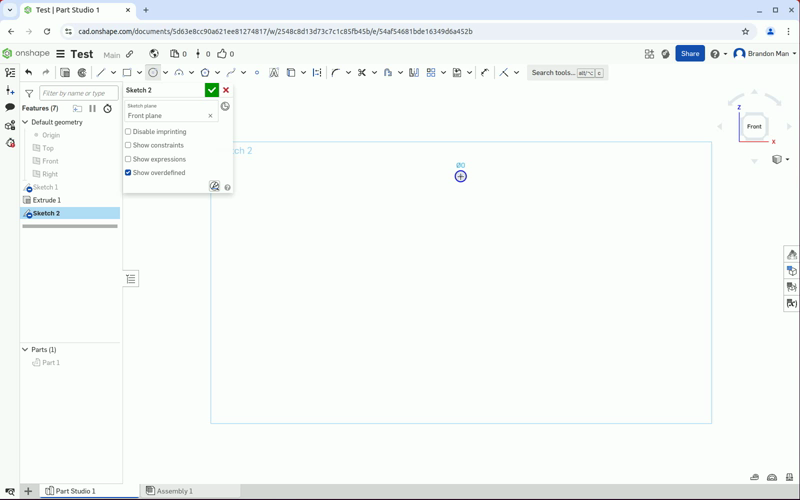
mouse_move(462, 176)
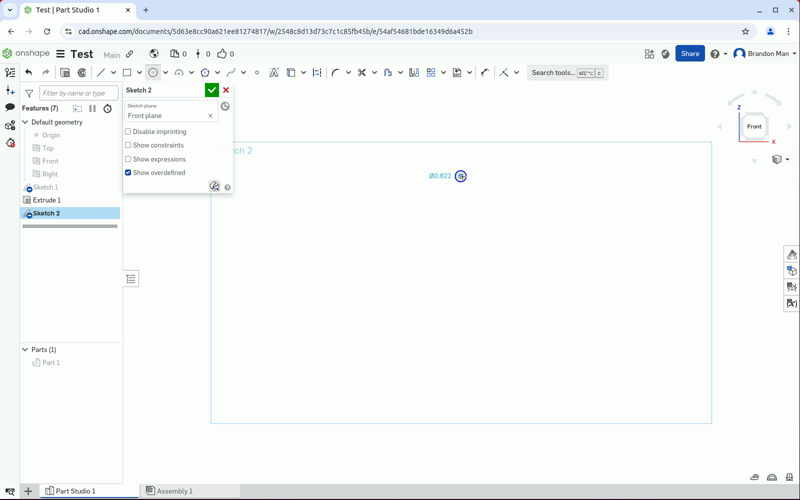
scroll(6)
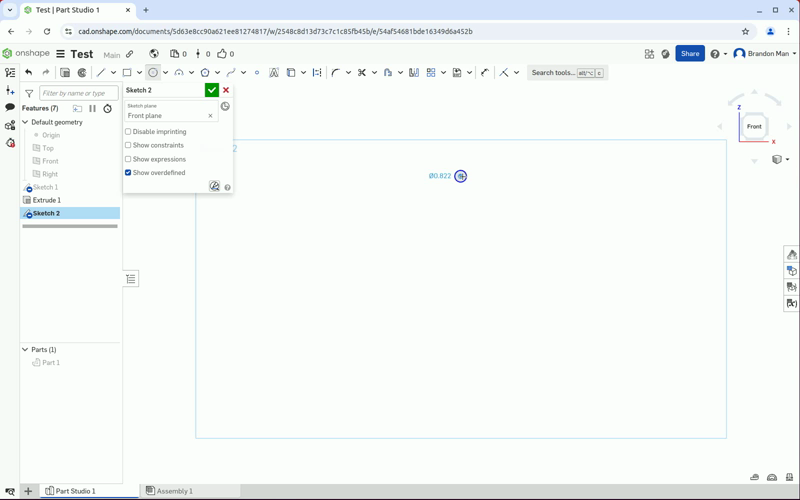
scroll(6)
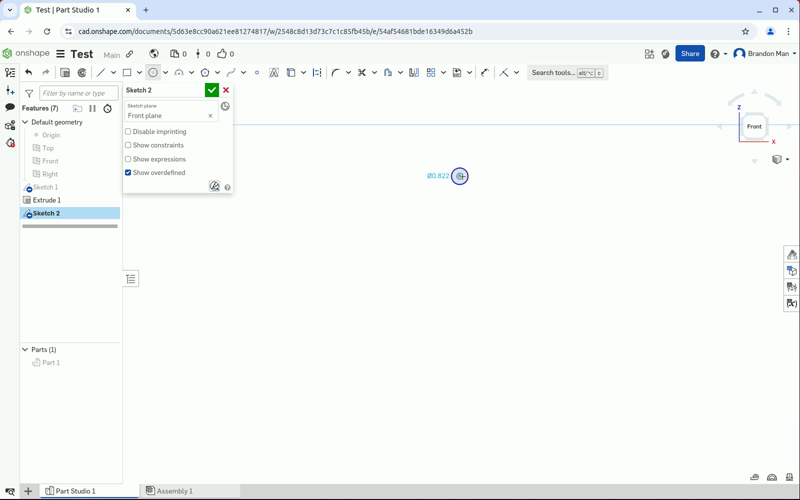
scroll(6)
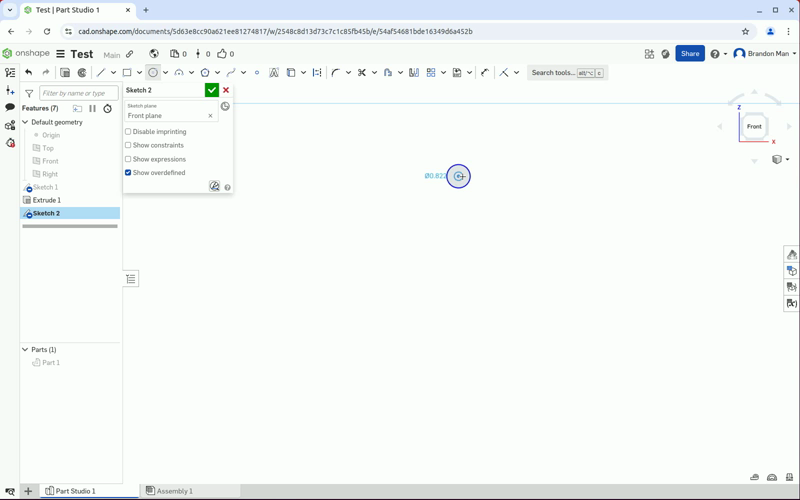
scroll(6)
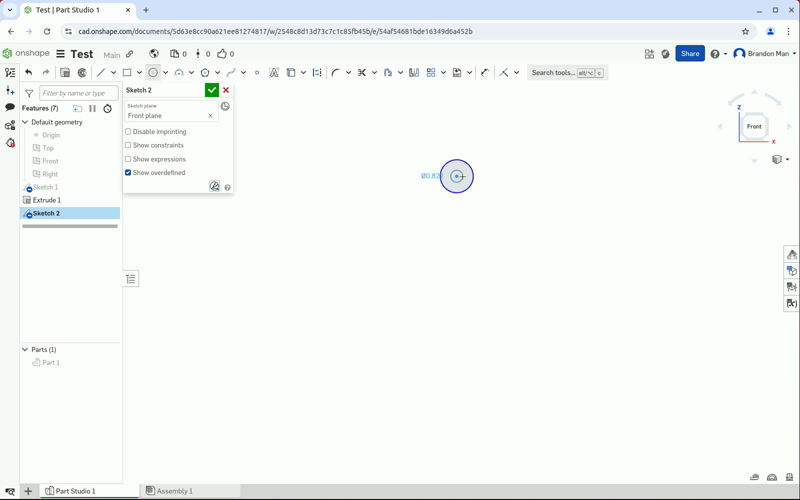
scroll(6)
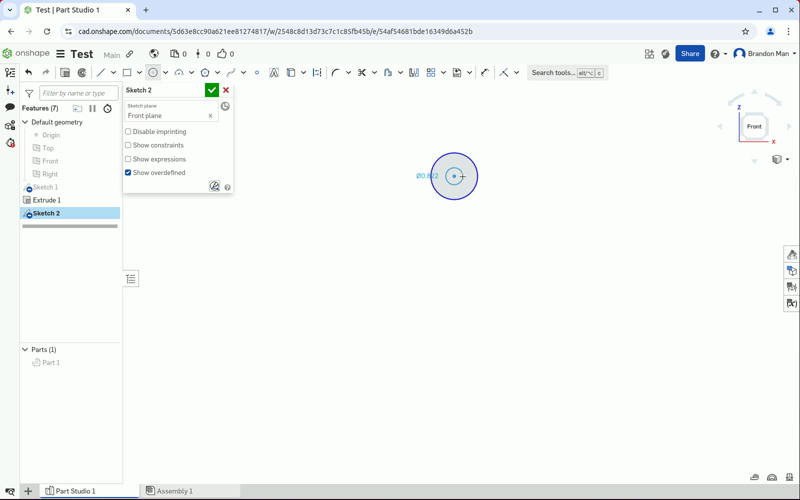
scroll(6)
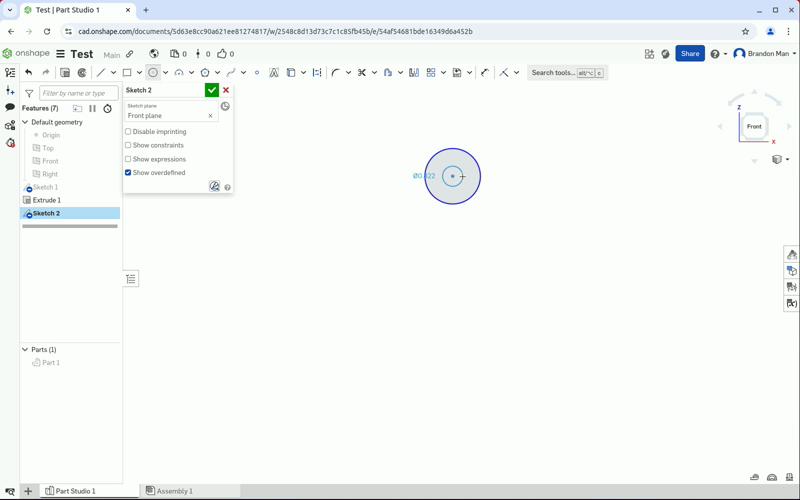
scroll(6)
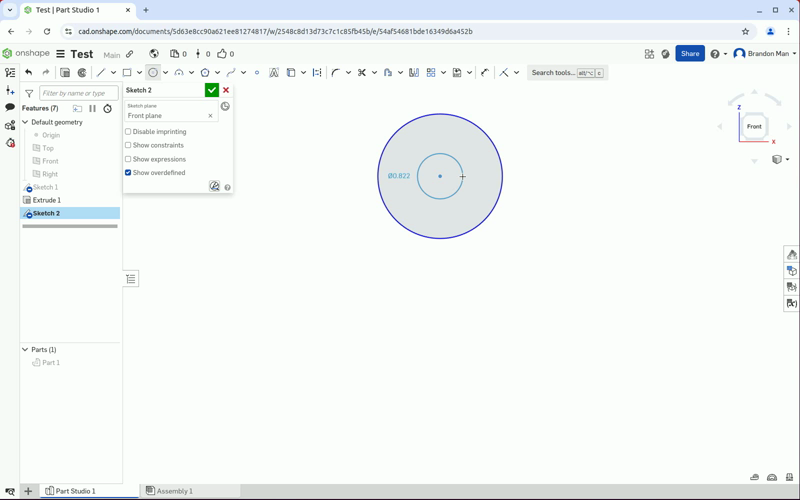
click(462, 176)
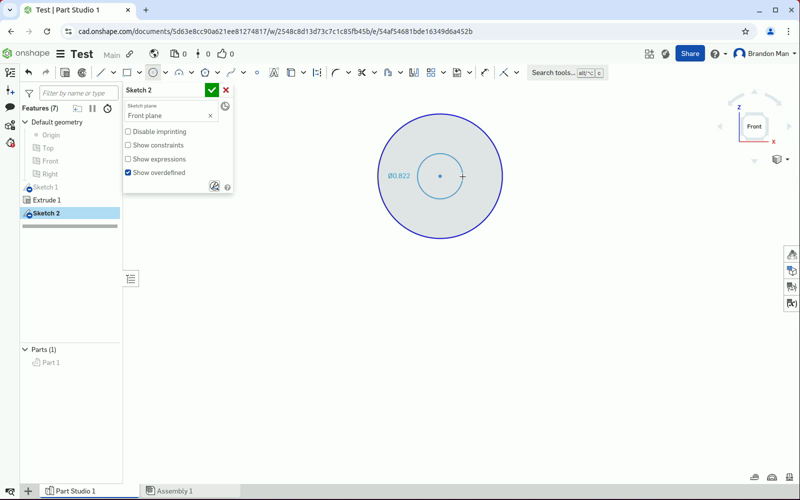
scroll(-6)
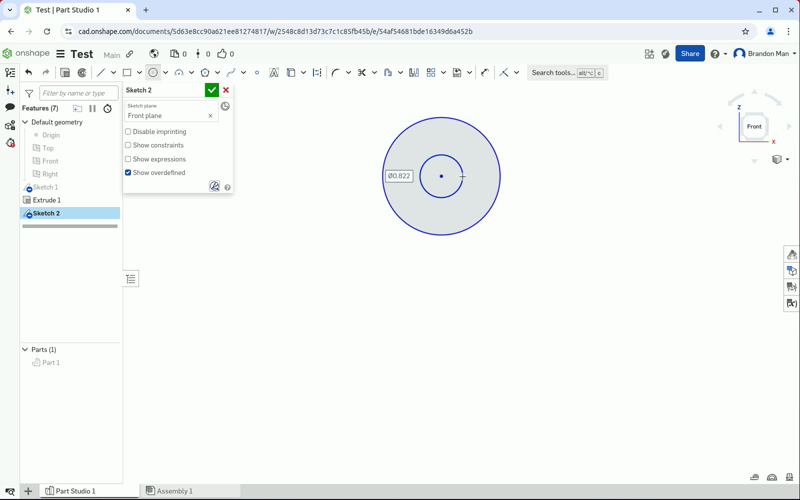
scroll(-6)
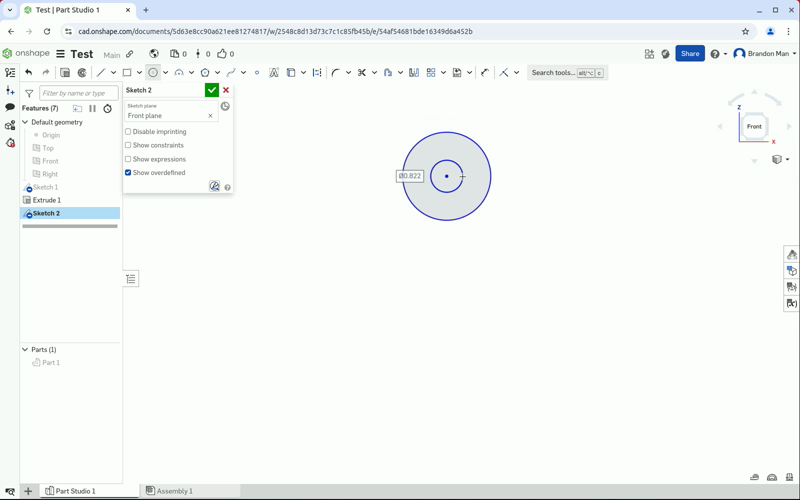
scroll(-6)
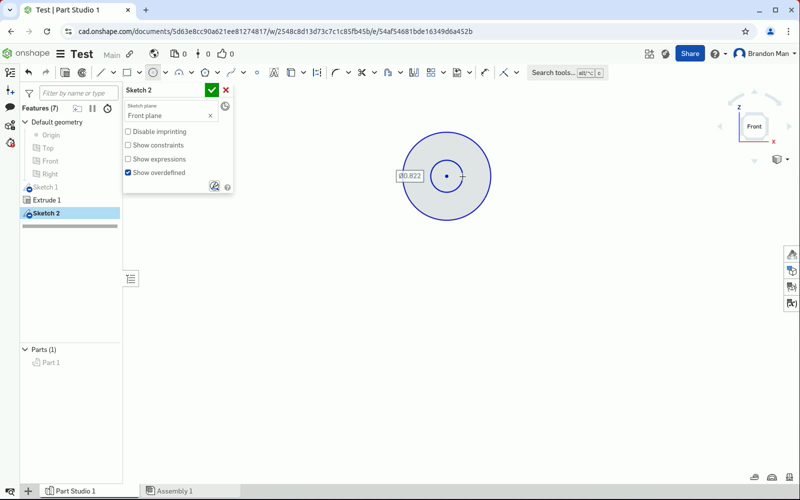
scroll(-6)
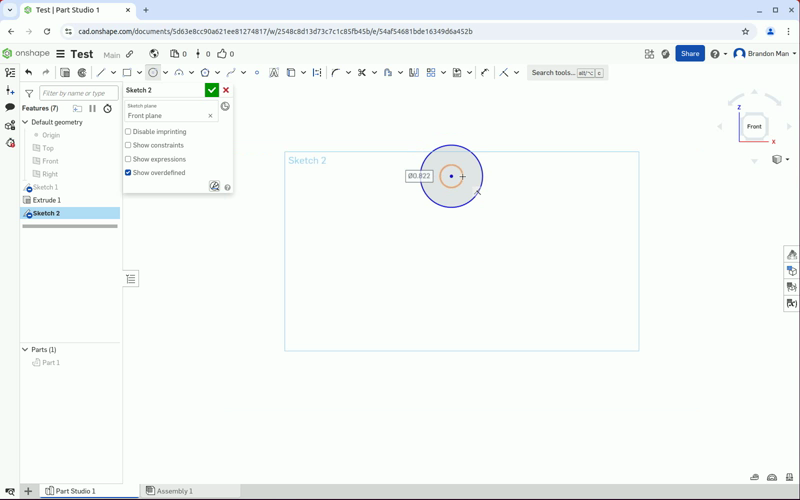
scroll(-6)
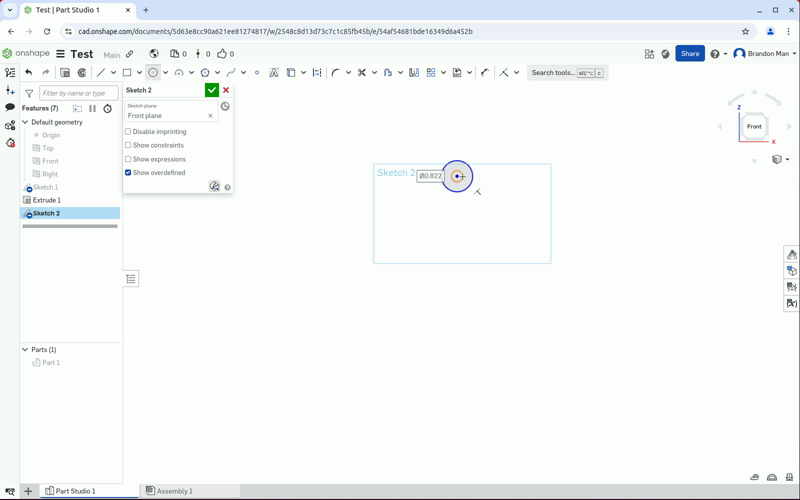
scroll(-6)
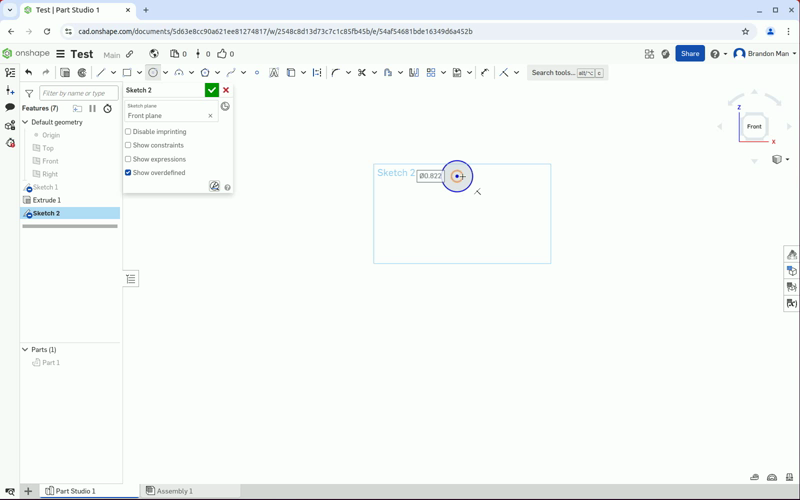
scroll(-6)
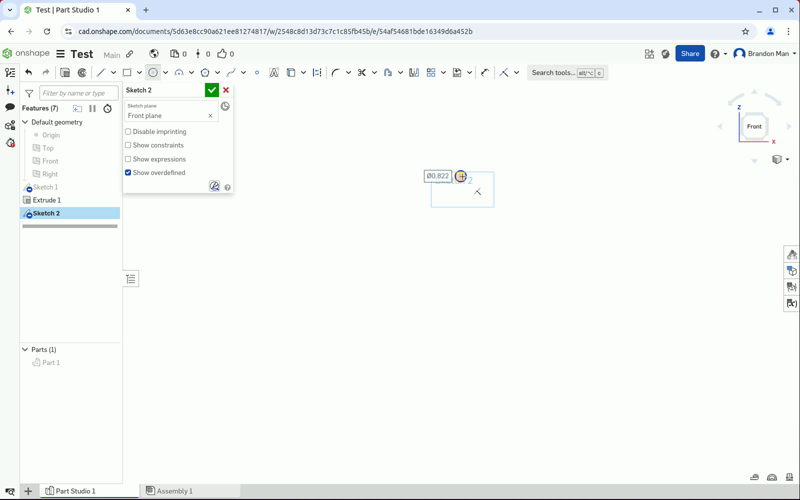
key(esc)
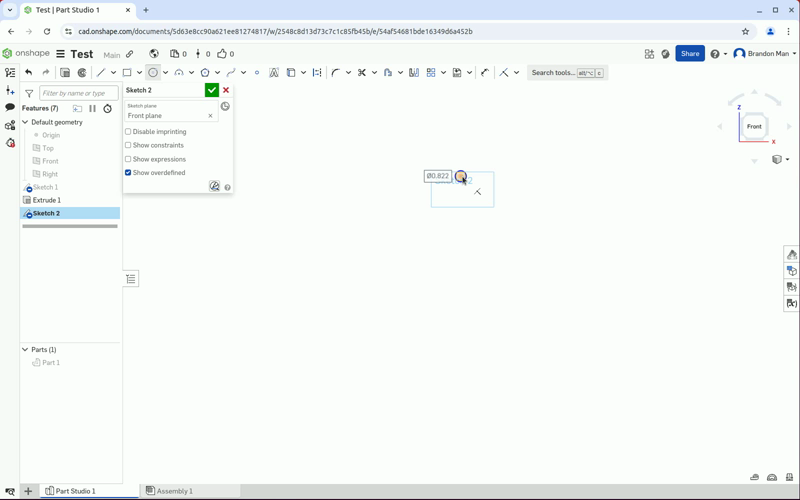
mouse_move(464, 177)
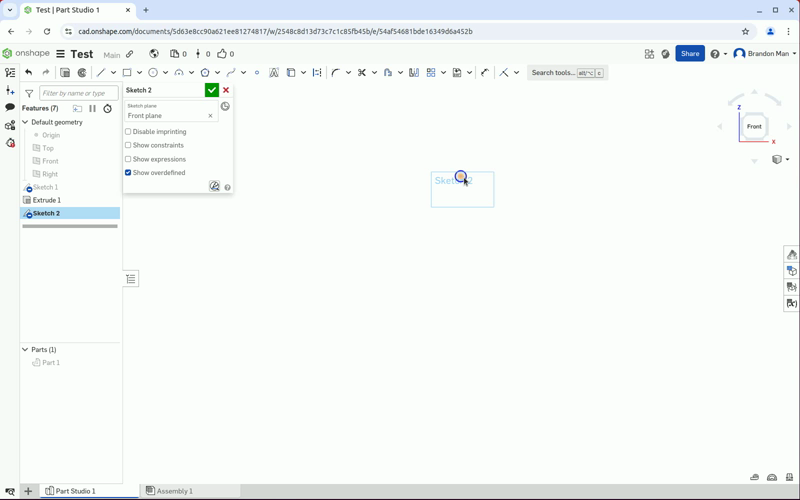
scroll(6)
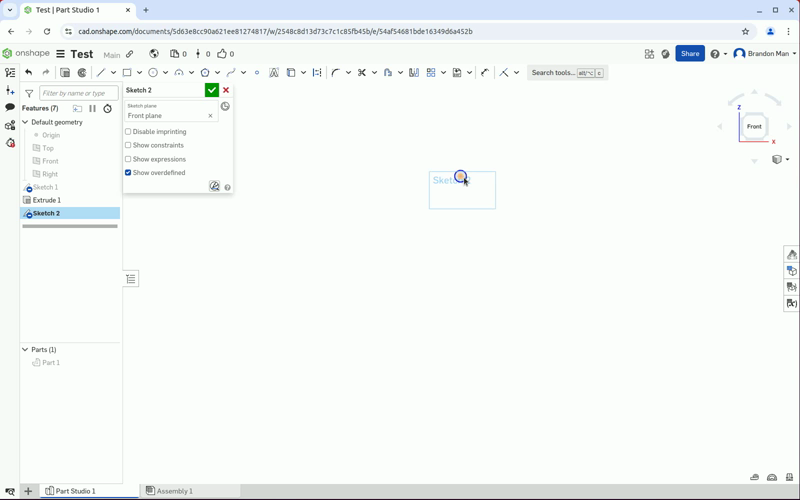
scroll(6)
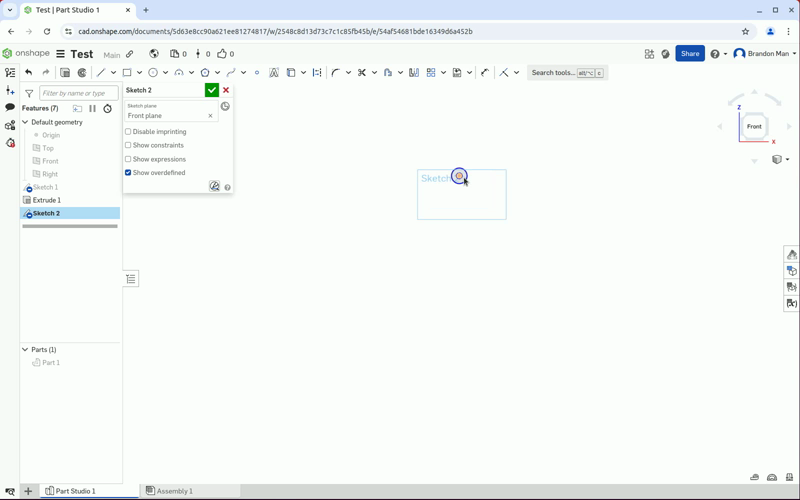
scroll(6)
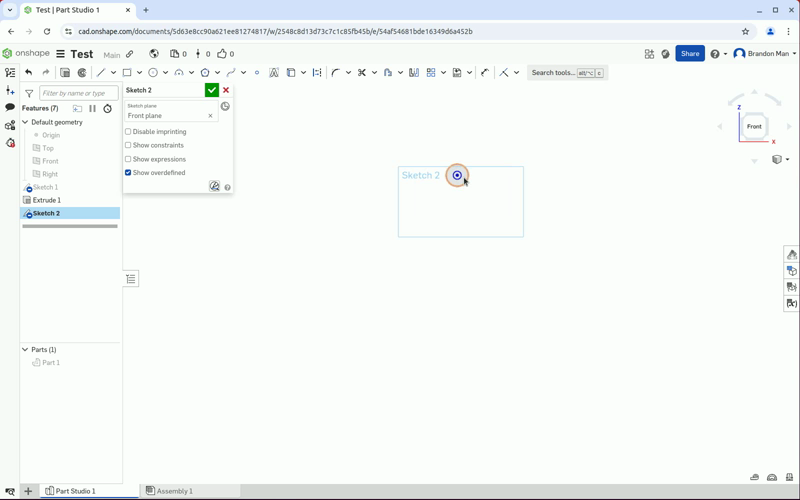
scroll(6)
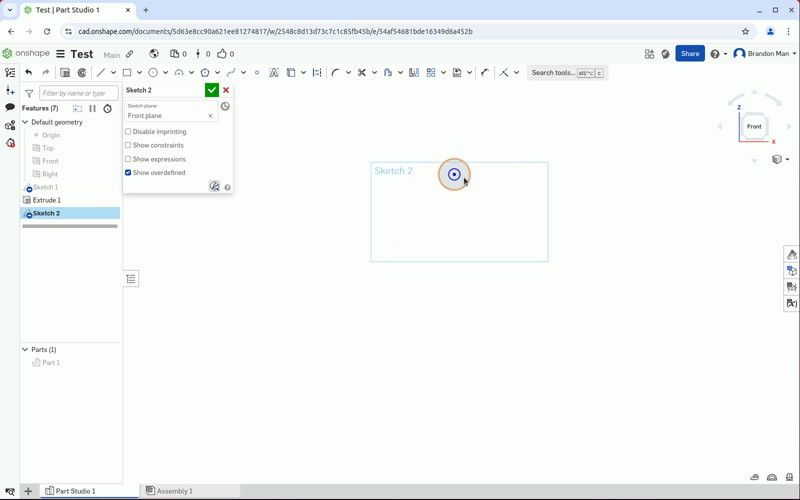
scroll(6)
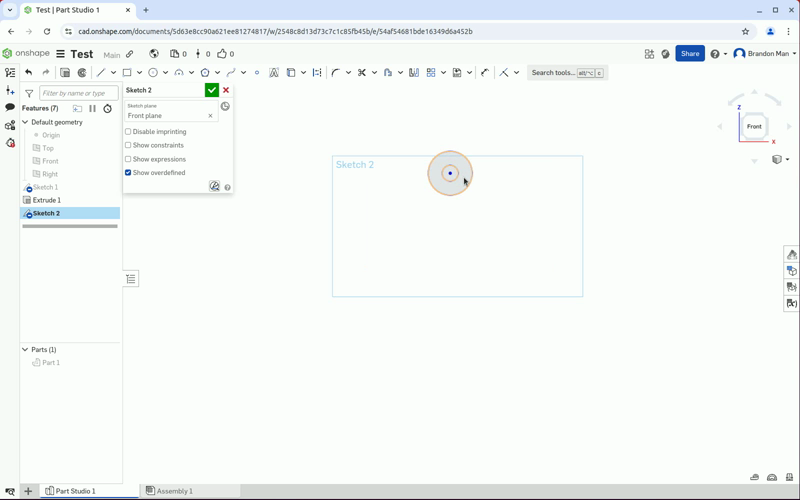
scroll(6)
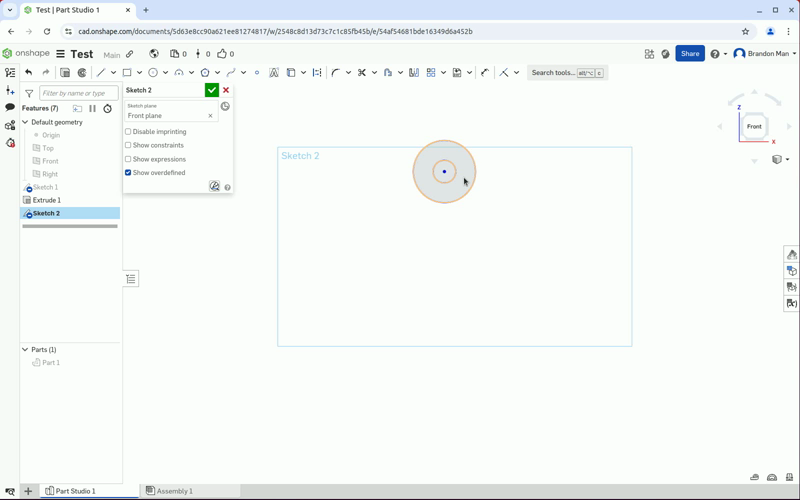
scroll(6)
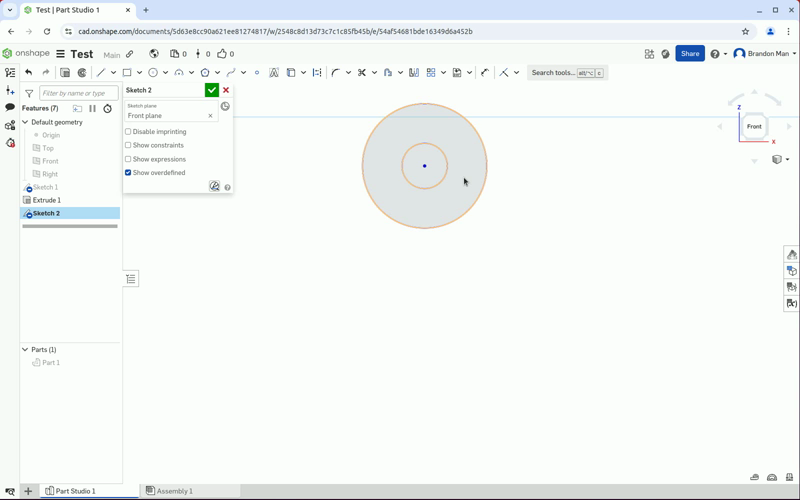
click(464, 177)
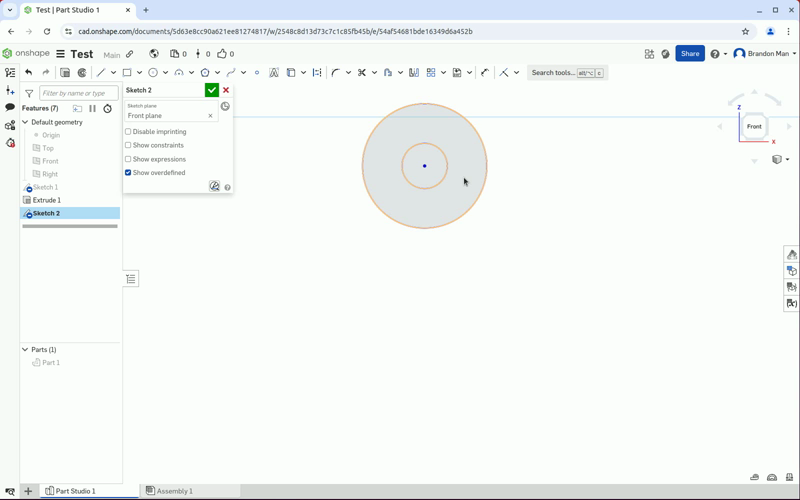
scroll(-6)
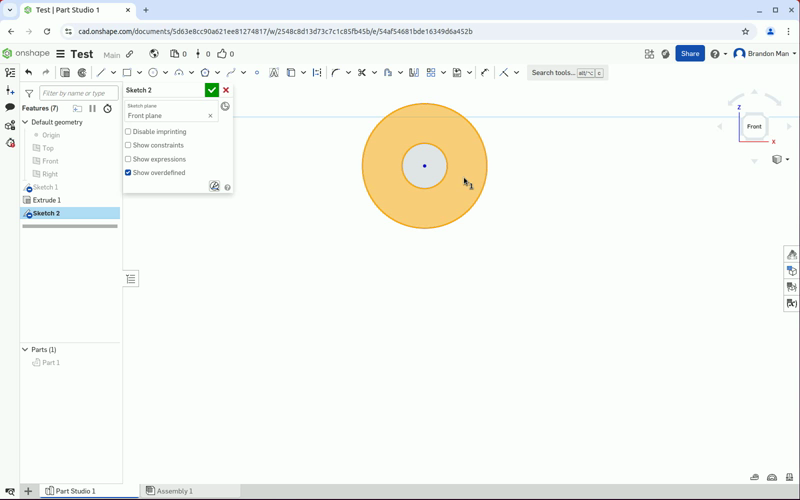
scroll(-6)
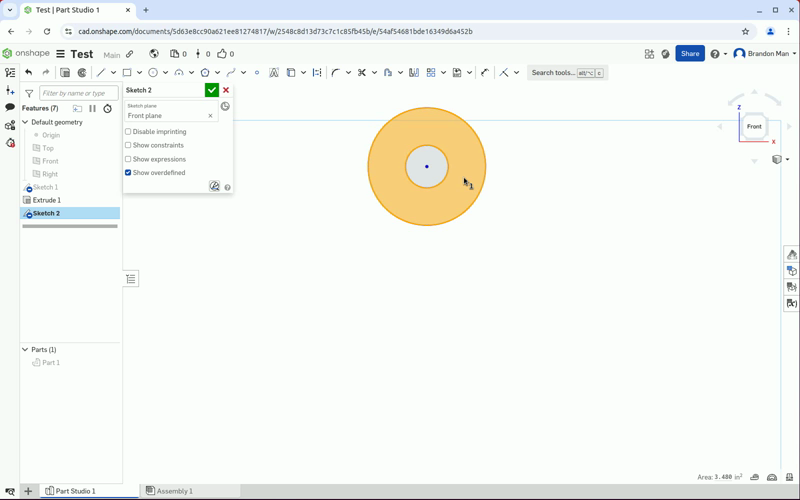
scroll(-6)
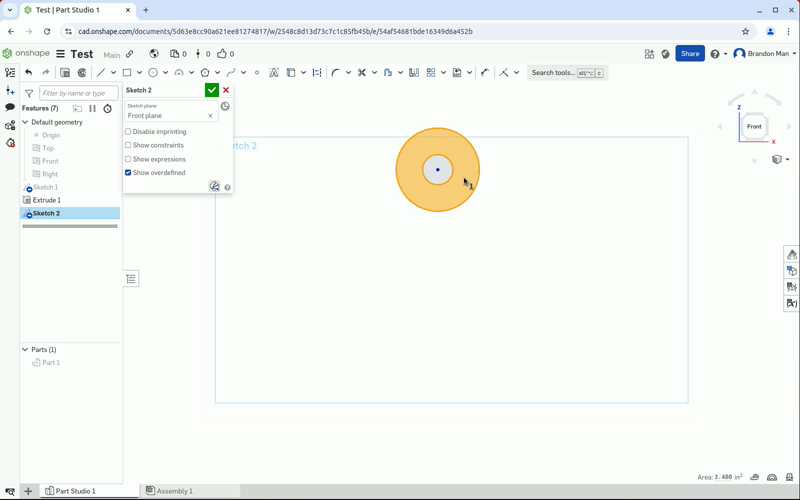
scroll(-6)
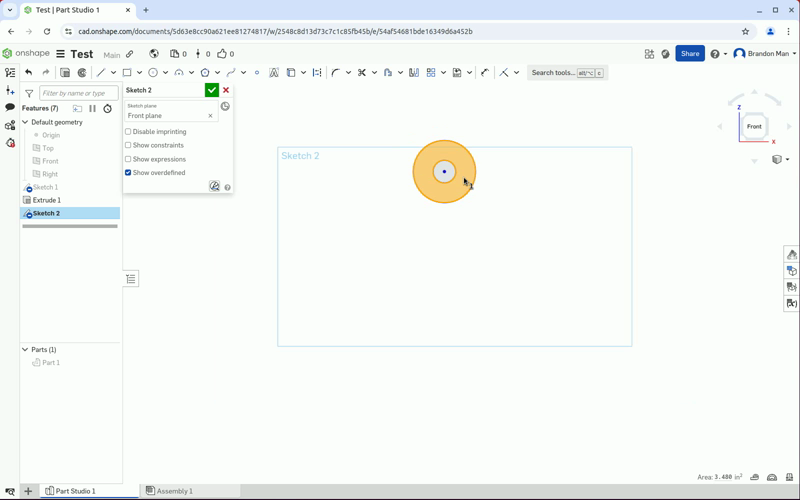
scroll(-6)
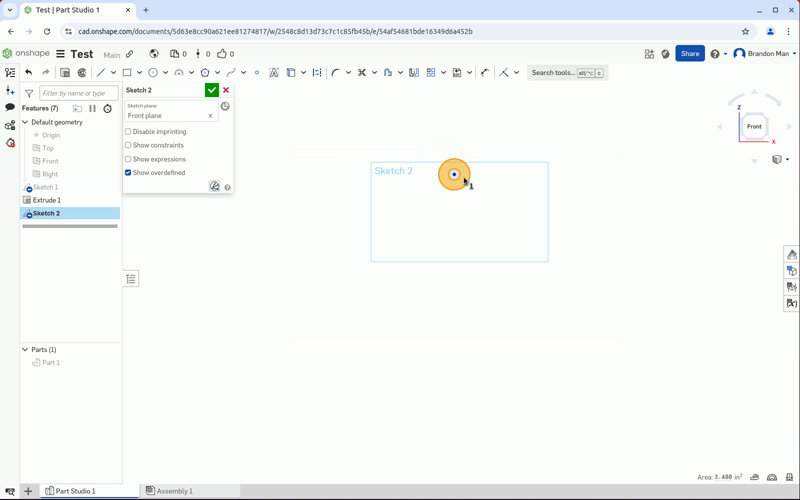
scroll(-6)
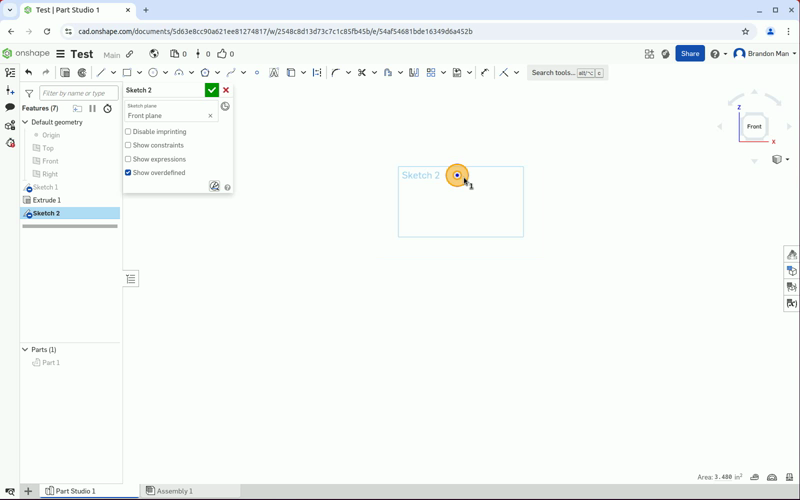
scroll(-6)
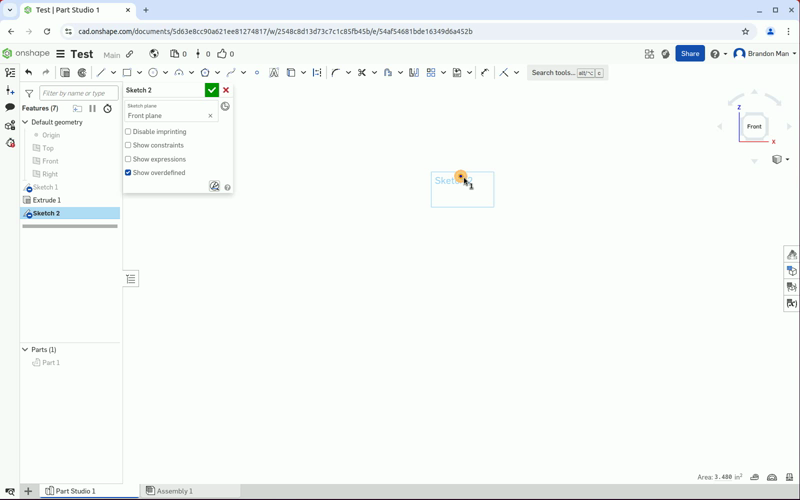
mouse_move(73, 352)
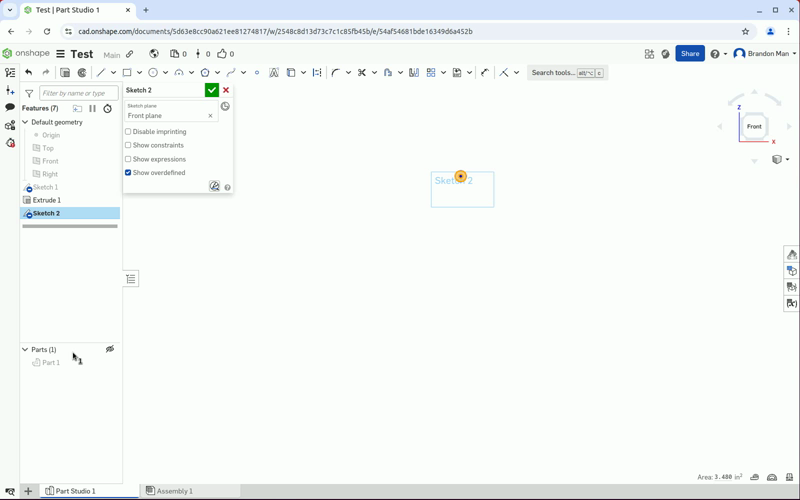
key(shift+y)
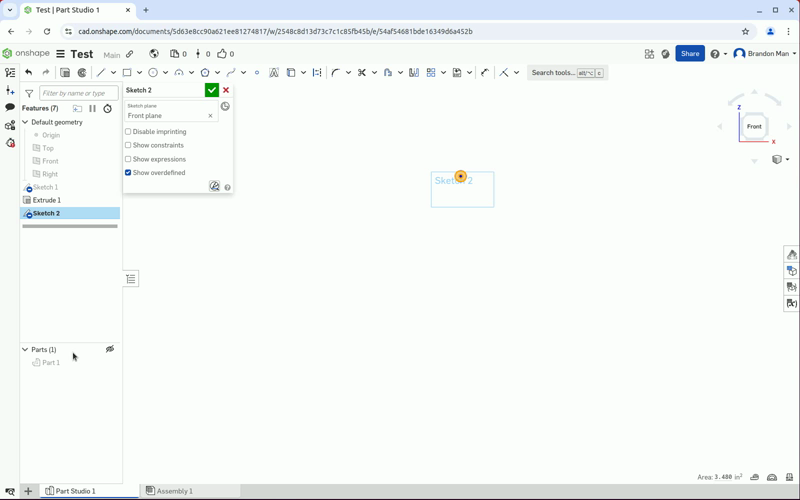
key(shift+e)
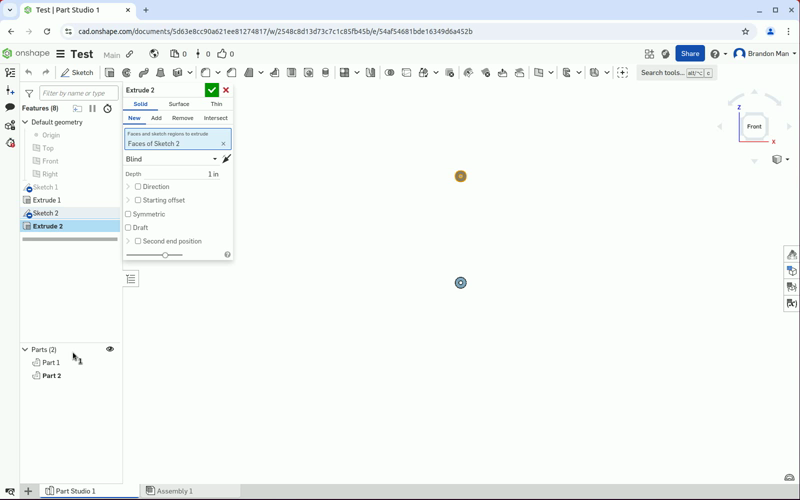
mouse_move(143, 106)
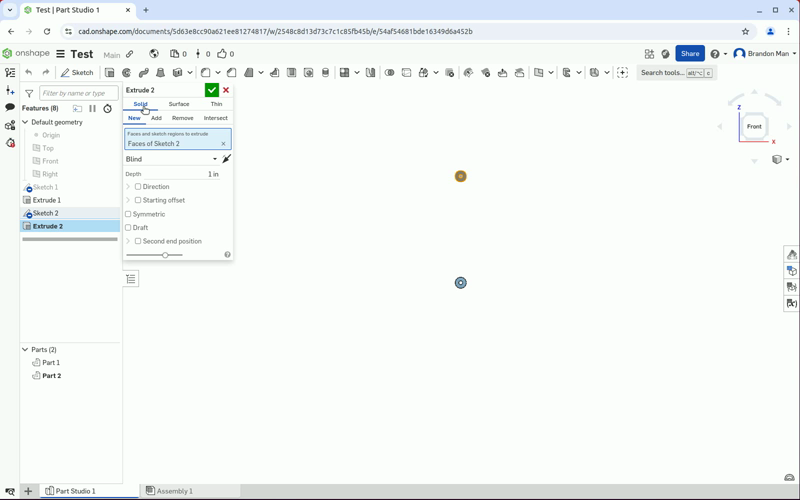
click(143, 106)
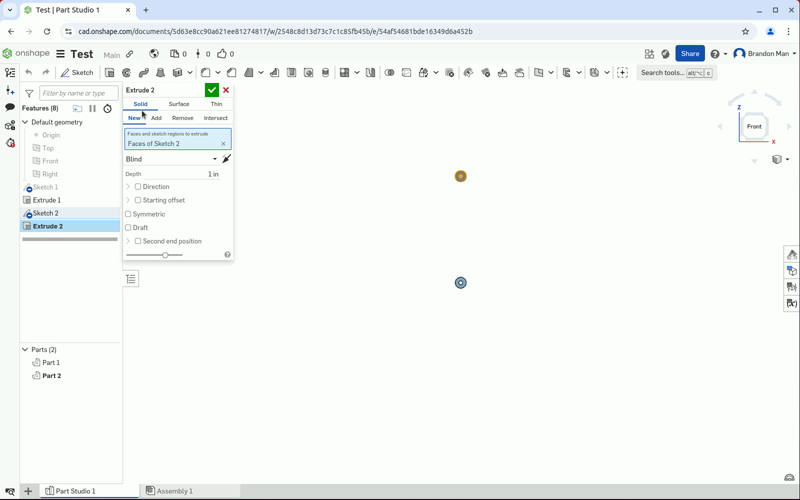
mouse_move(137, 120)
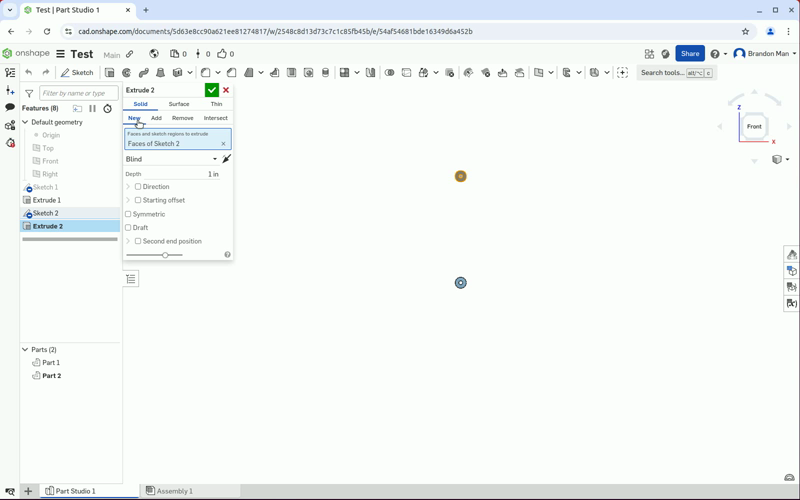
click(137, 120)
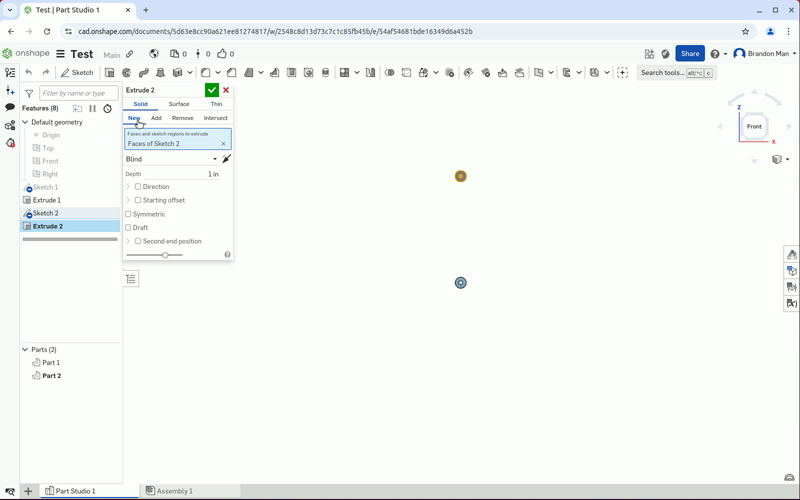
key(tab, 4)
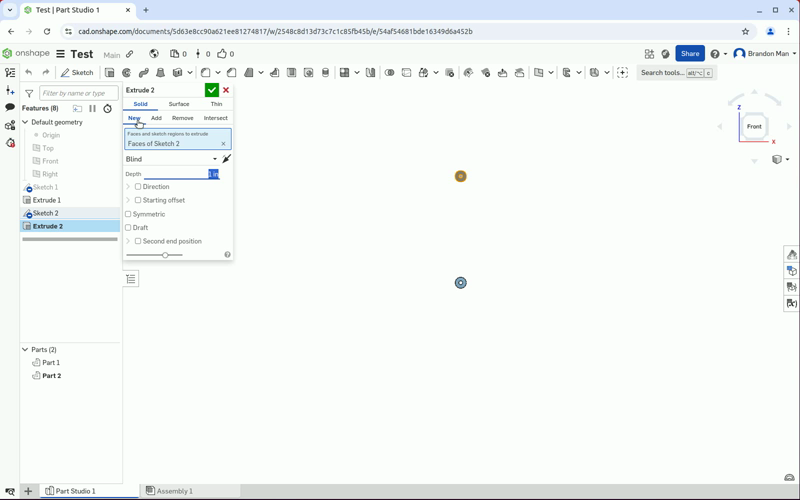
text(3.611)
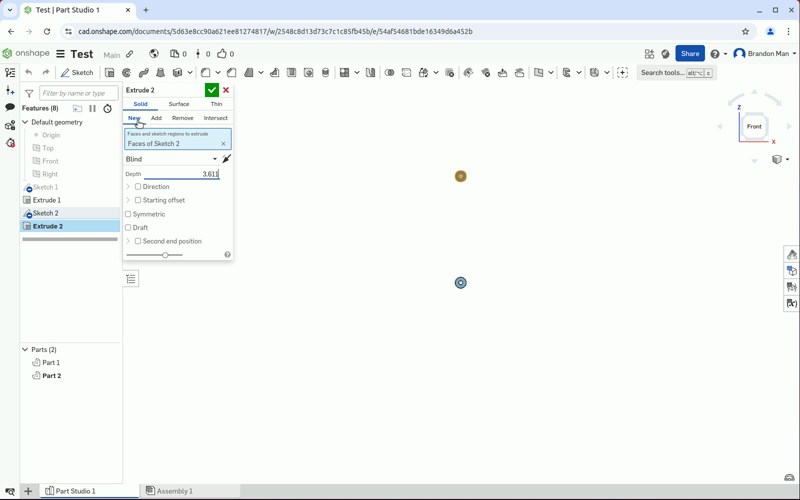
key(enter)
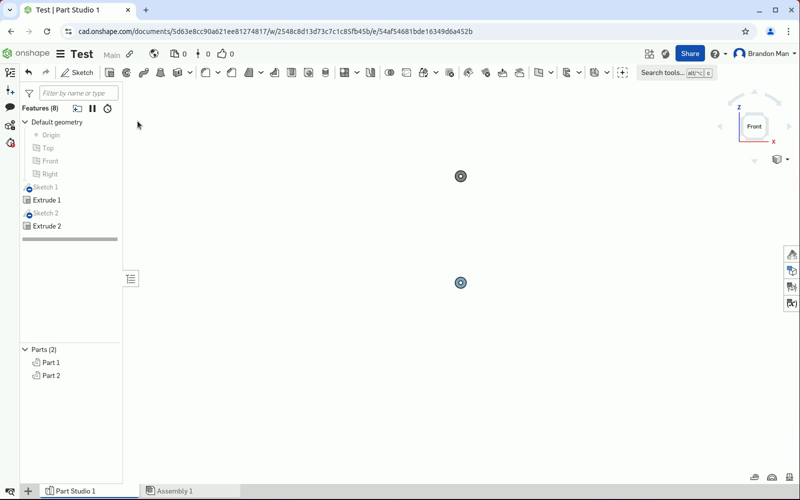
key(shift+h)
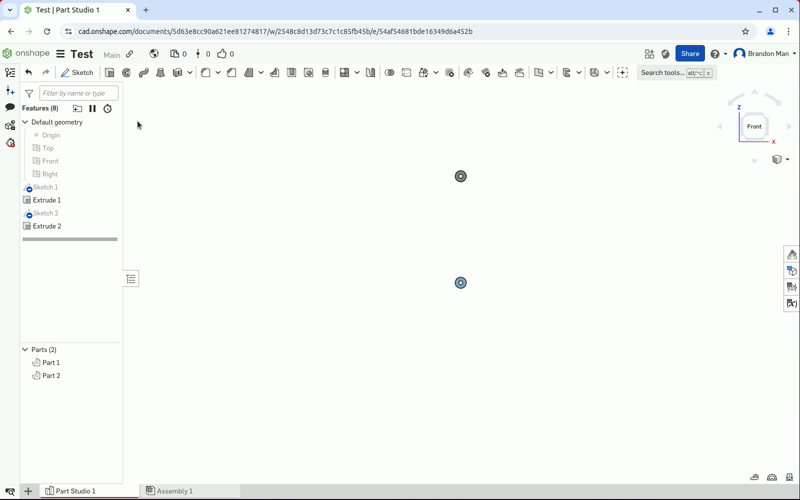
key(shift+h)
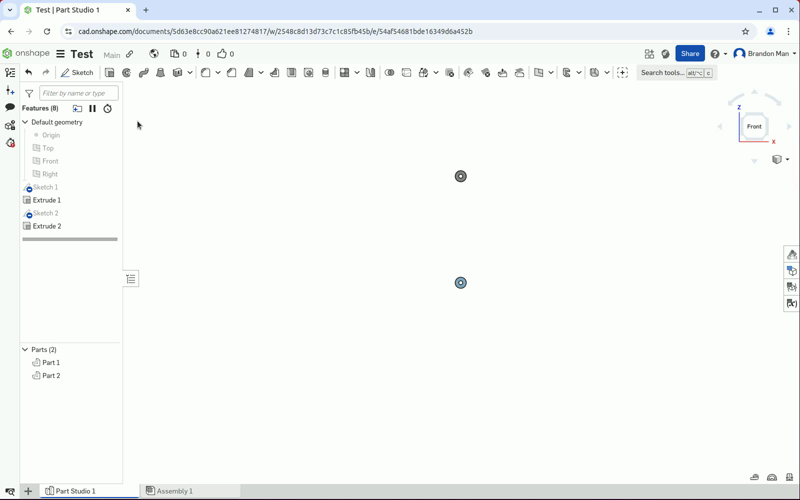
mouse_move(73, 189)
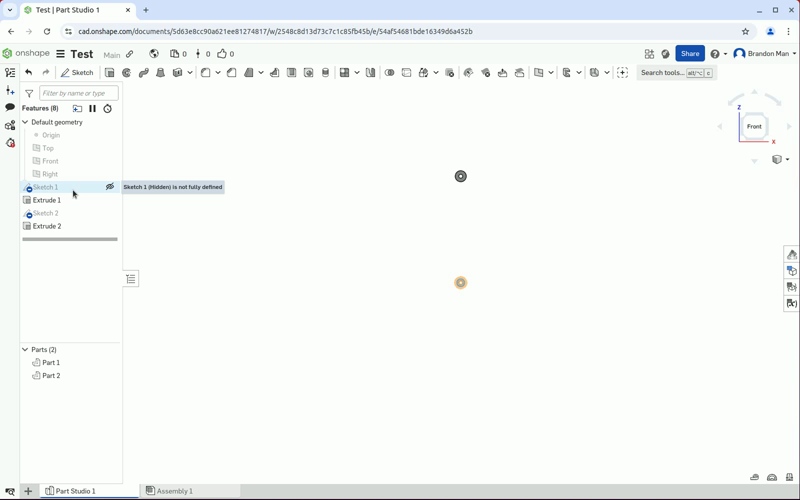
click(73, 189)
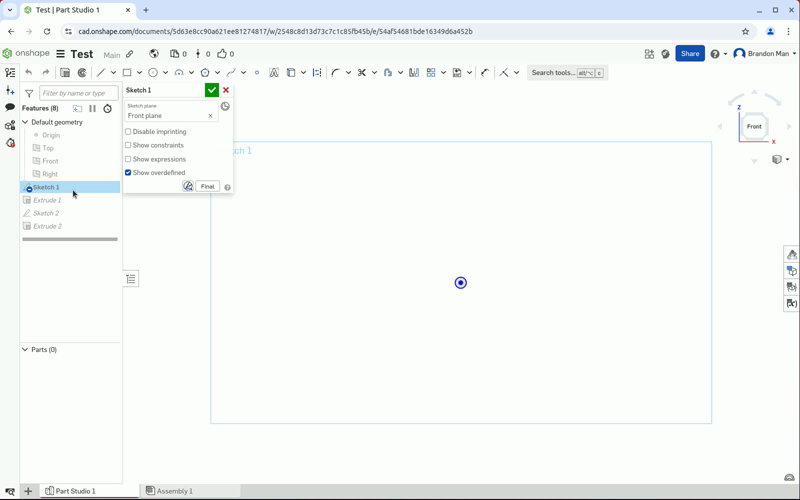
mouse_move(229, 92)
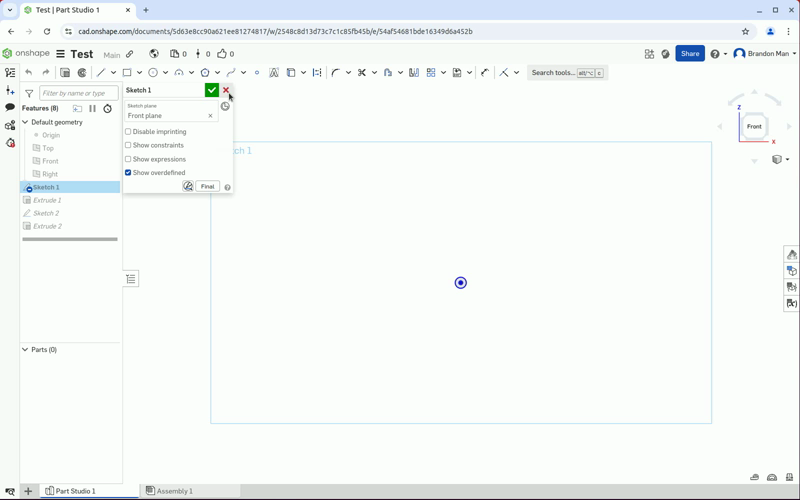
click(229, 92)
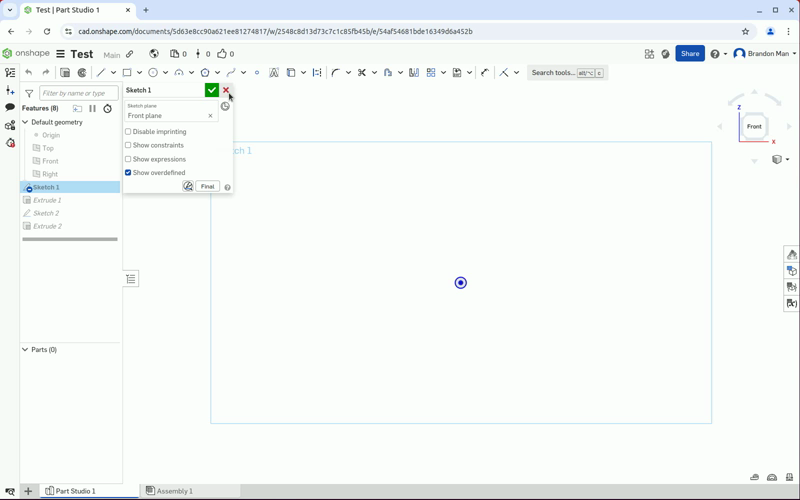
key(shift+s)
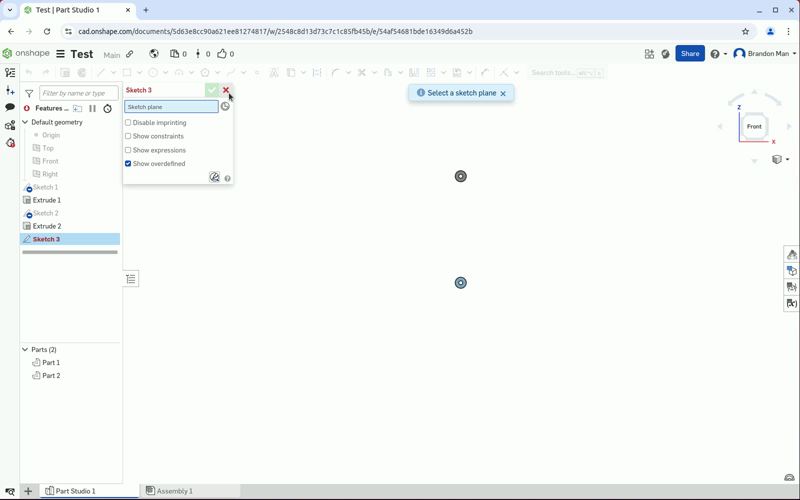
mouse_move(73, 163)
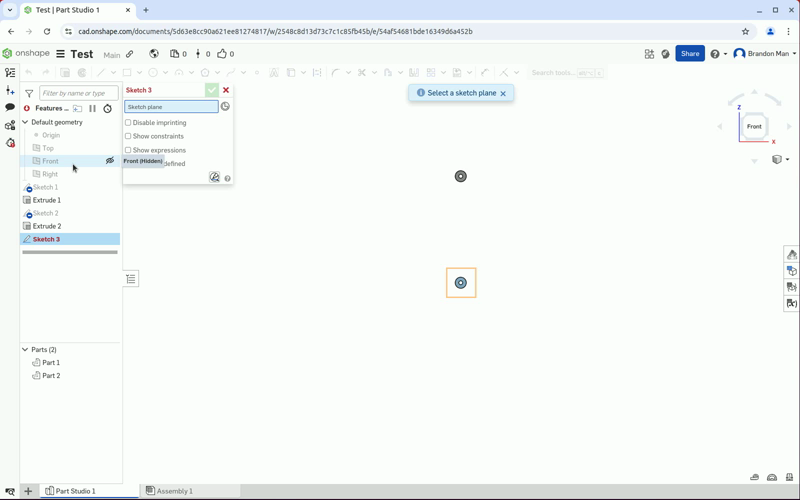
click(73, 163)
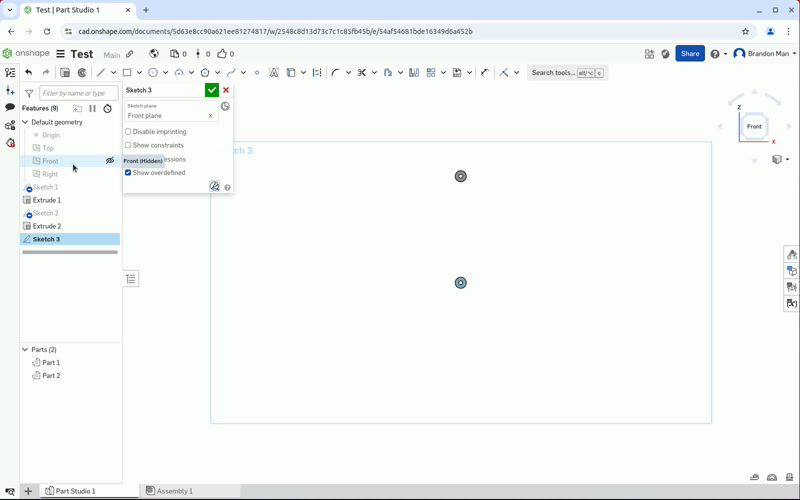
mouse_move(73, 352)
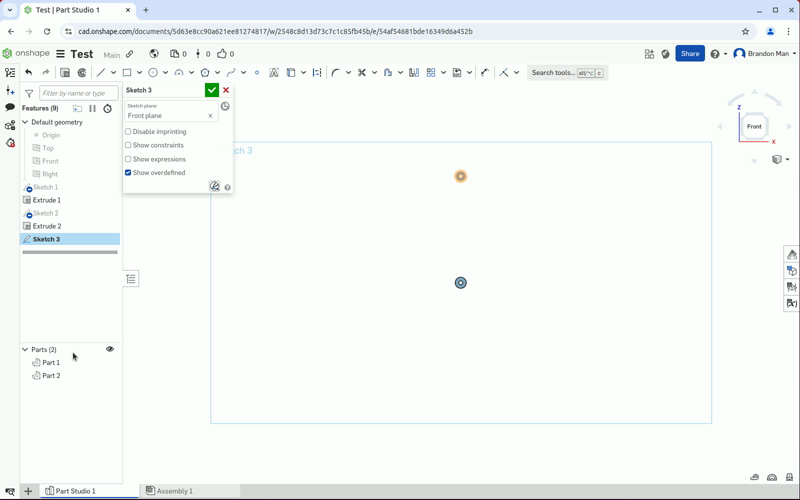
key(y)
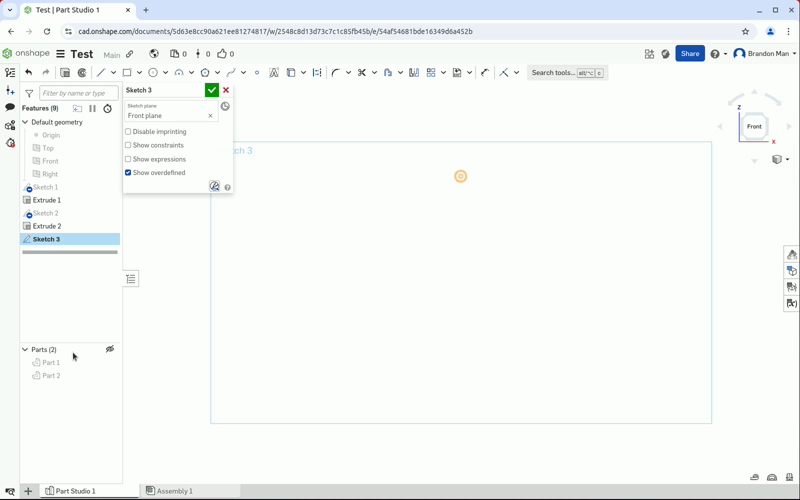
key(c)
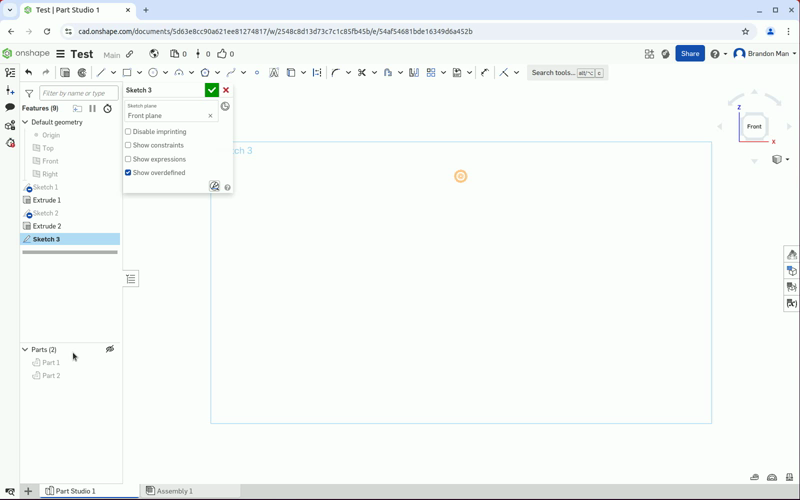
key_down(shift)
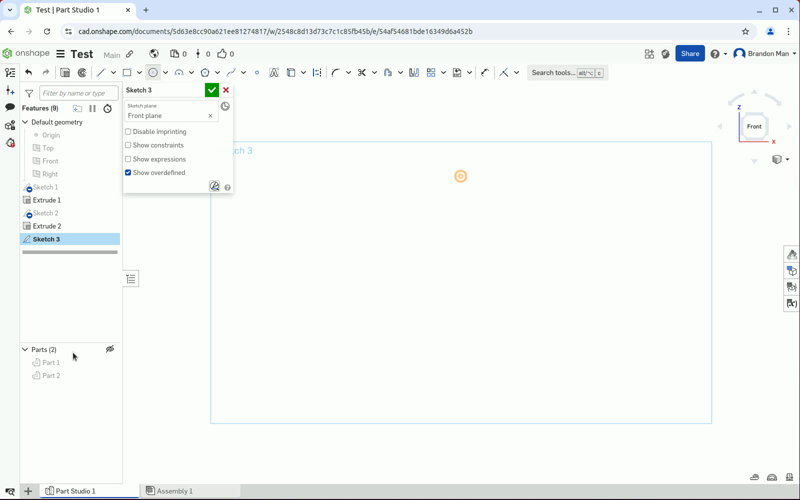
mouse_move(487, 282)
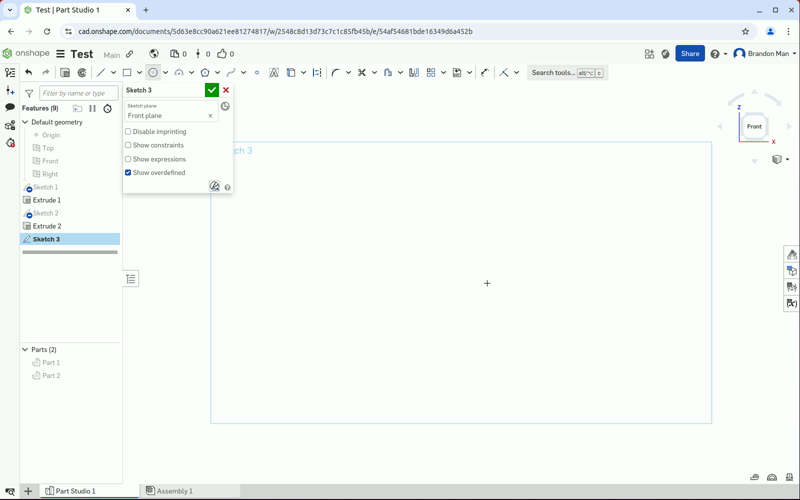
click(487, 282)
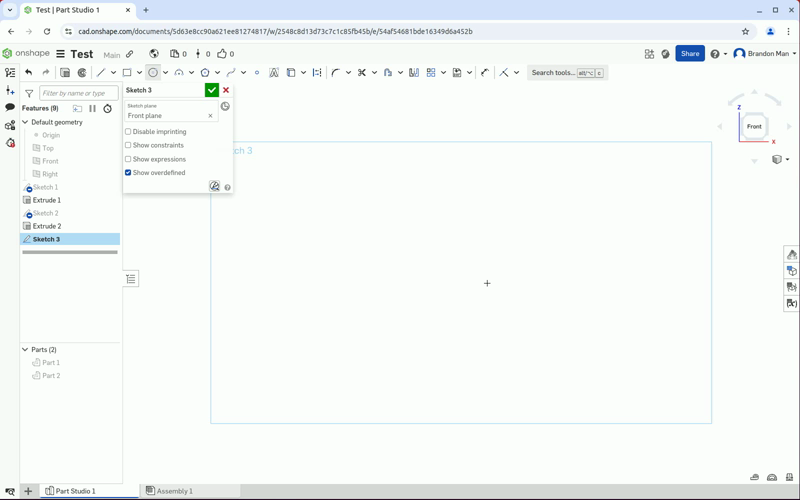
key_up(shift)
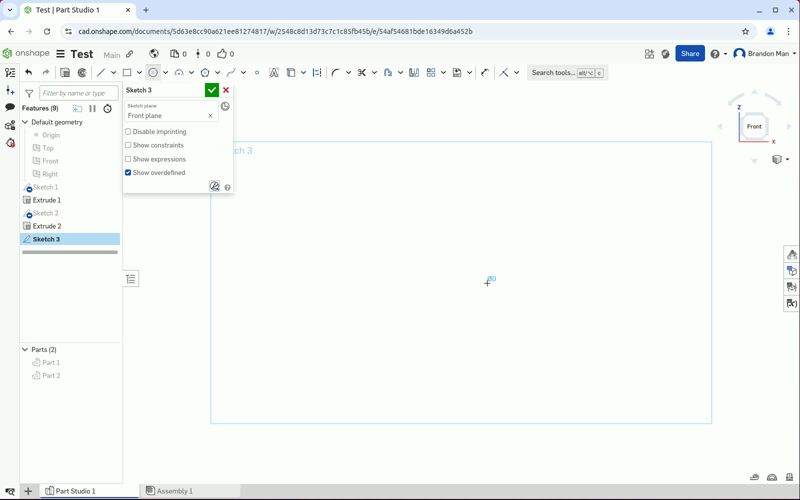
mouse_move(492, 282)
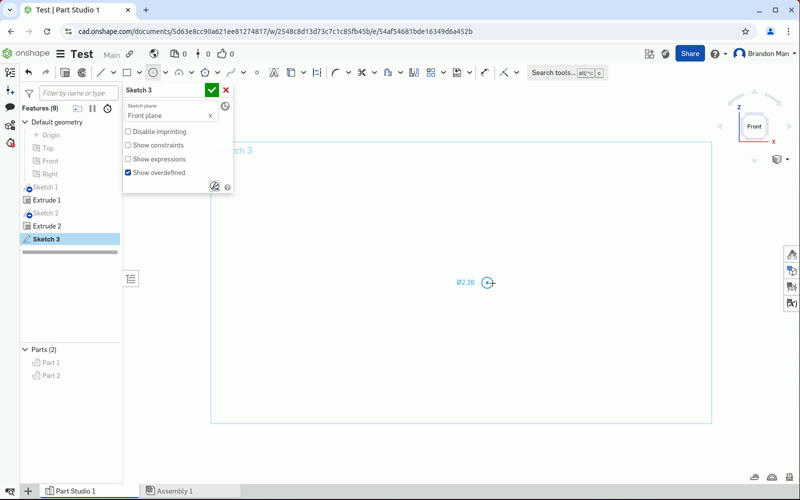
click(492, 282)
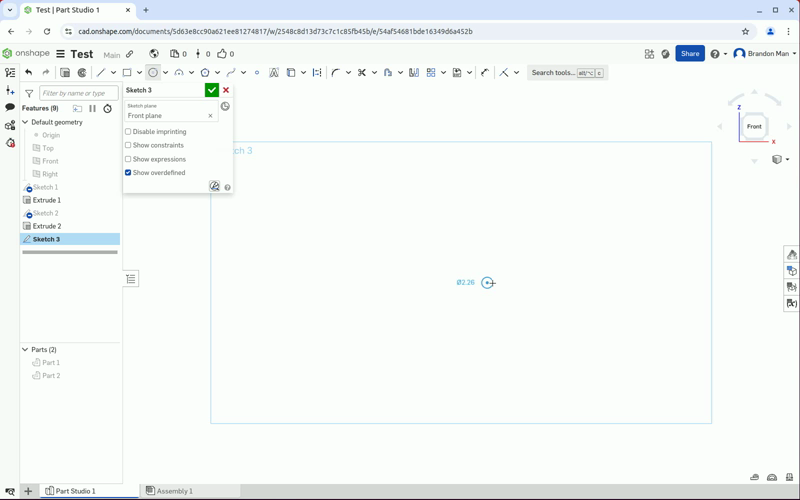
key(esc)
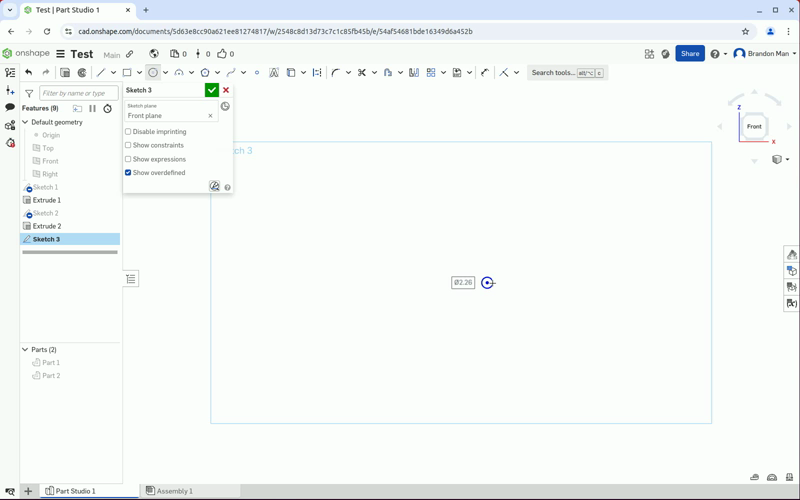
key(c)
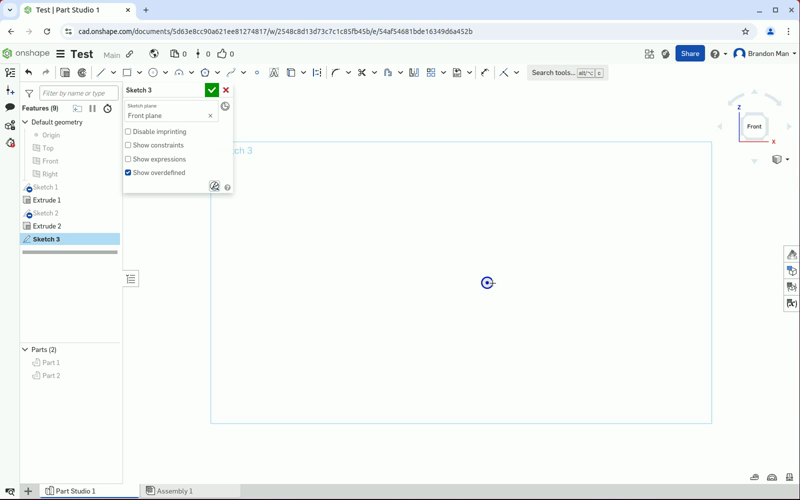
key_down(shift)
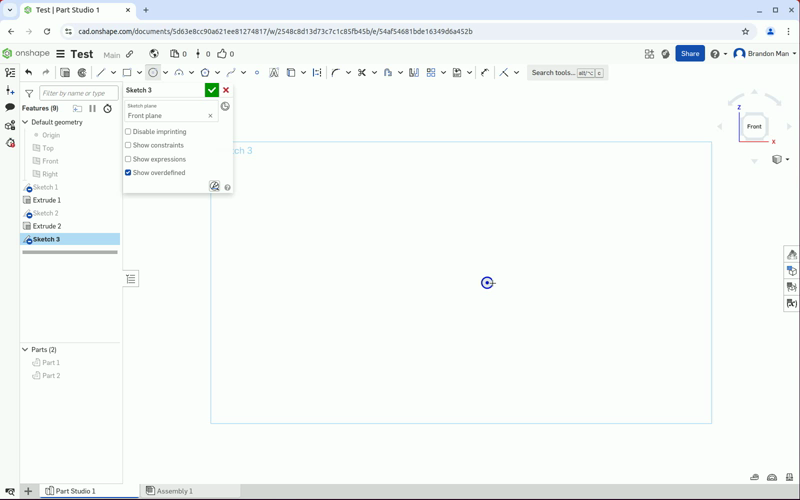
mouse_move(487, 282)
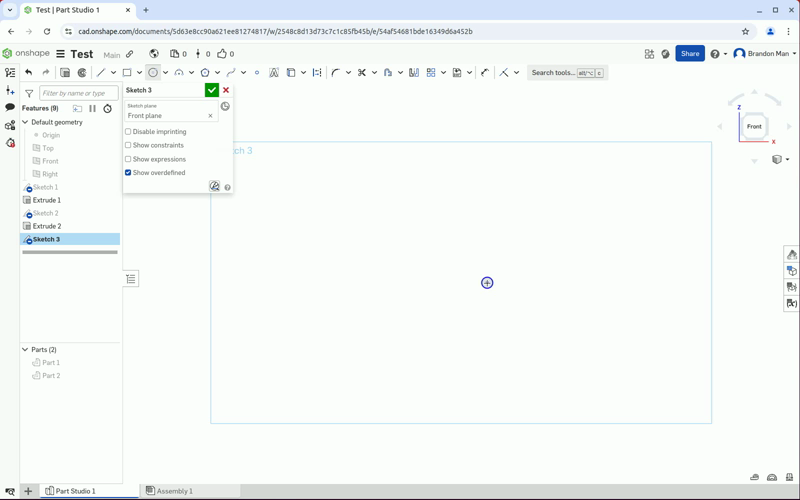
click(487, 282)
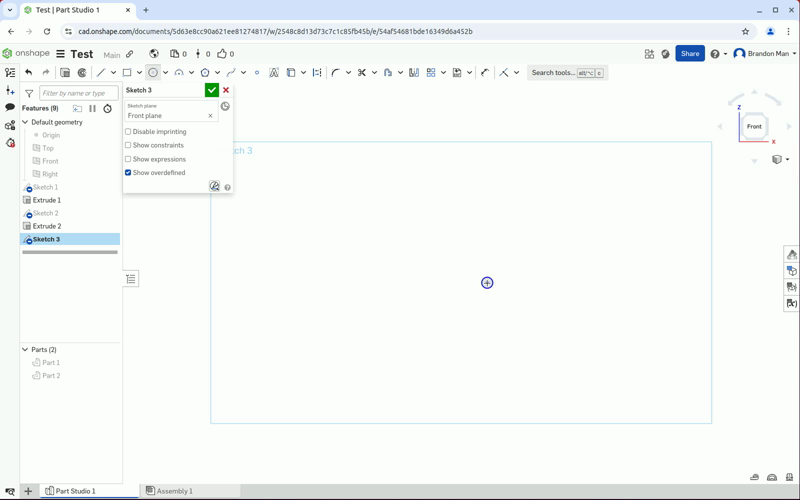
key_up(shift)
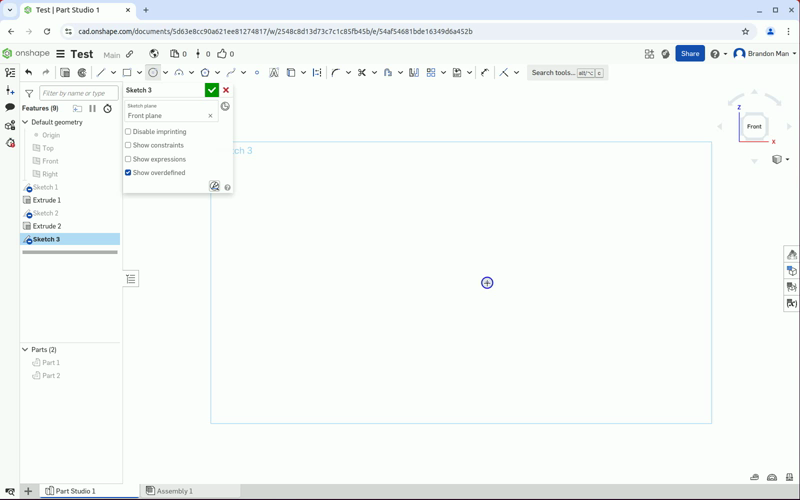
mouse_move(489, 282)
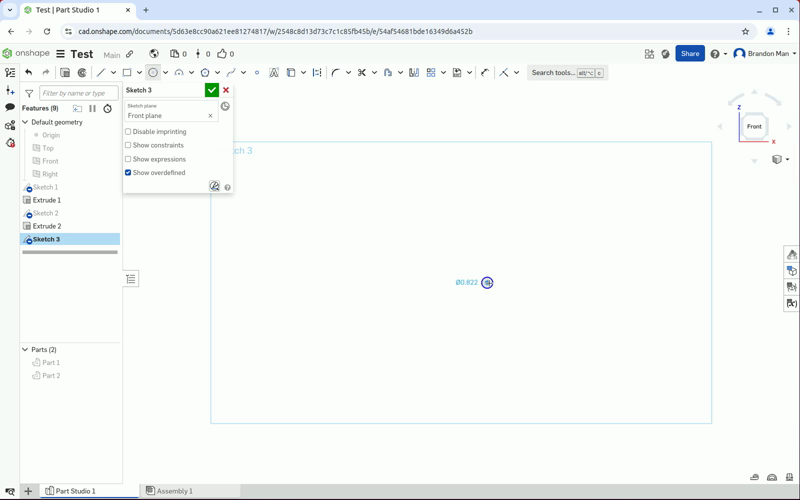
scroll(6)
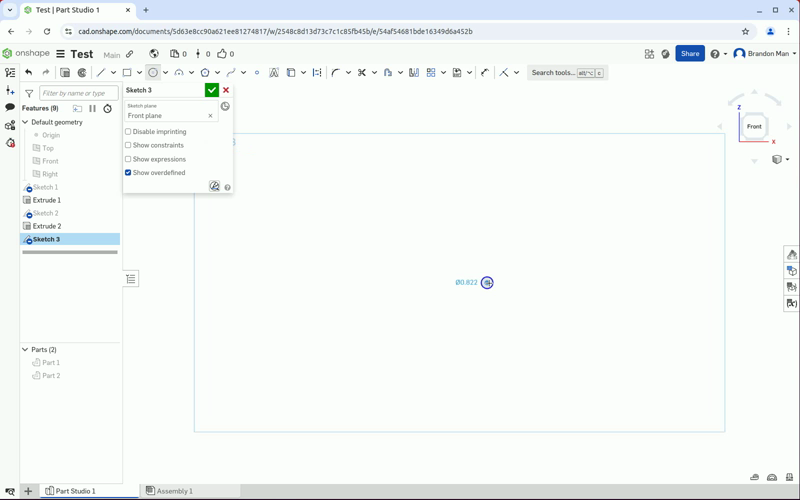
scroll(6)
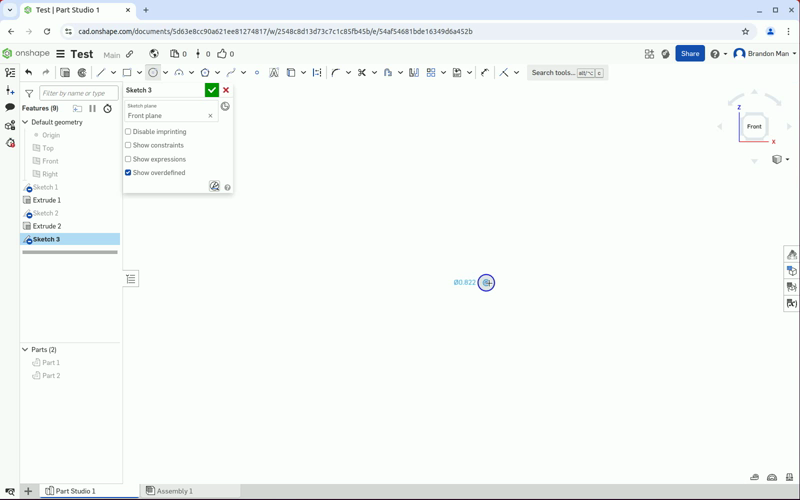
scroll(6)
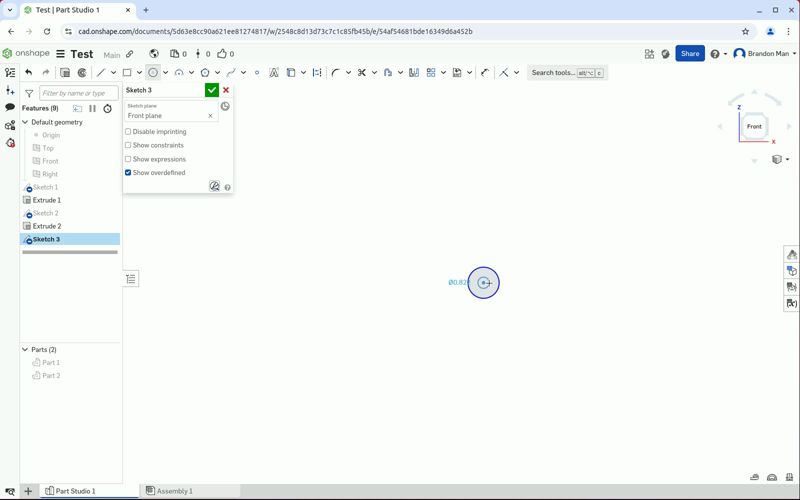
scroll(6)
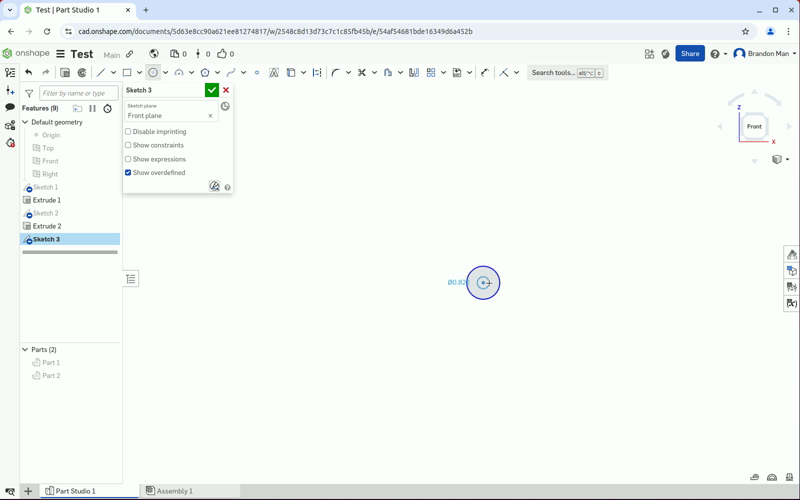
scroll(6)
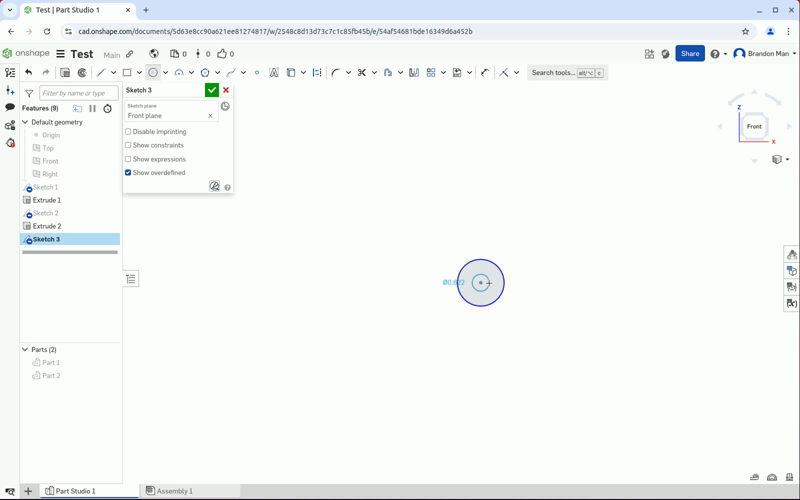
scroll(6)
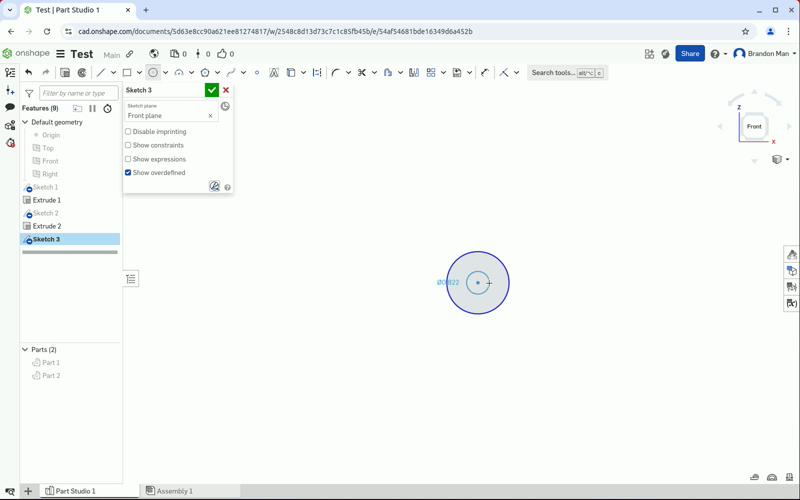
scroll(6)
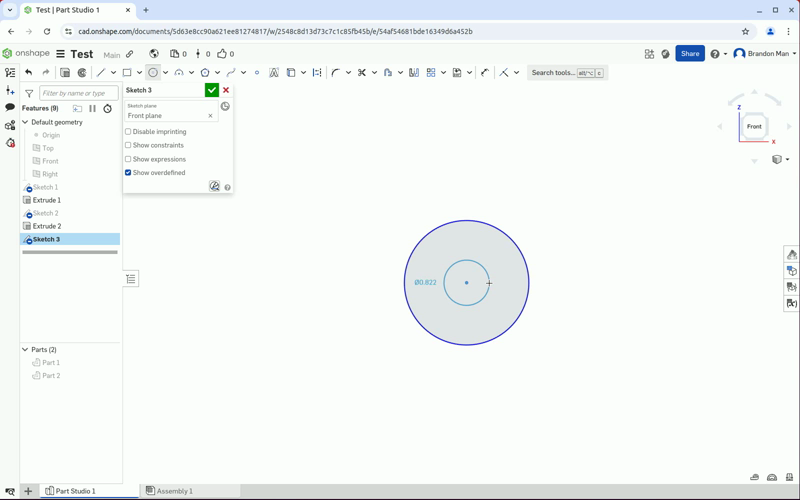
click(489, 282)
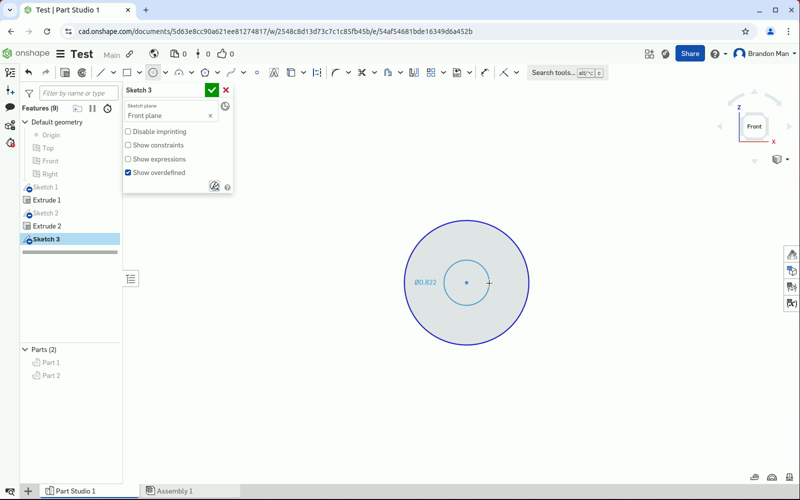
scroll(-6)
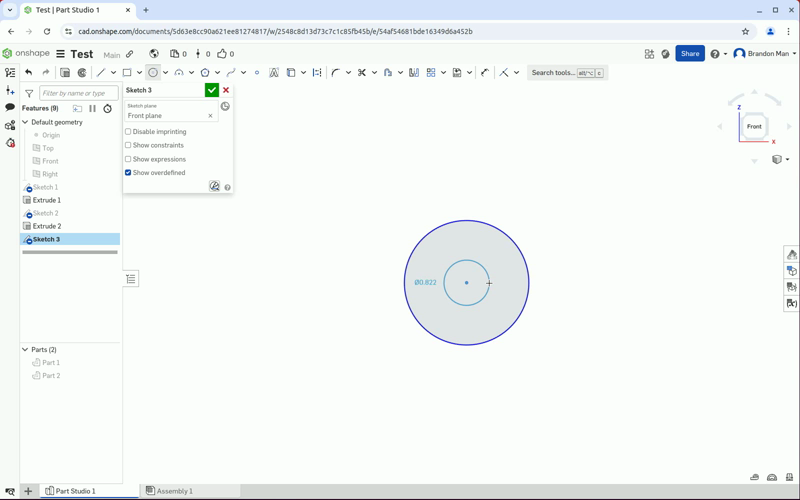
scroll(-6)
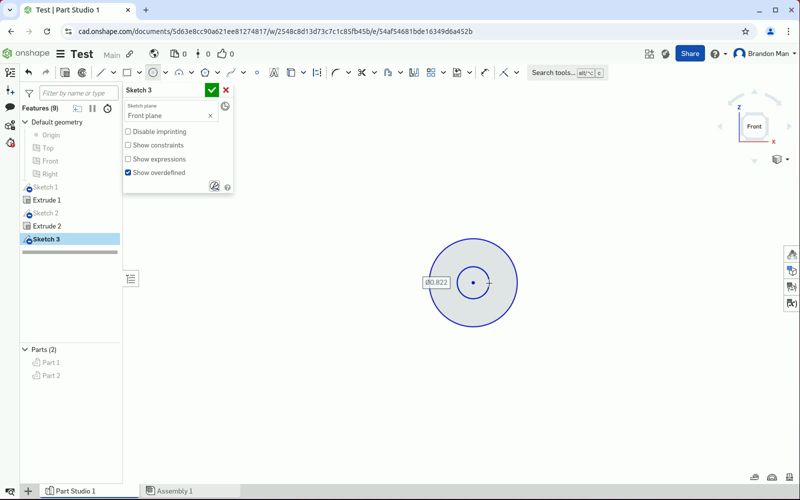
scroll(-6)
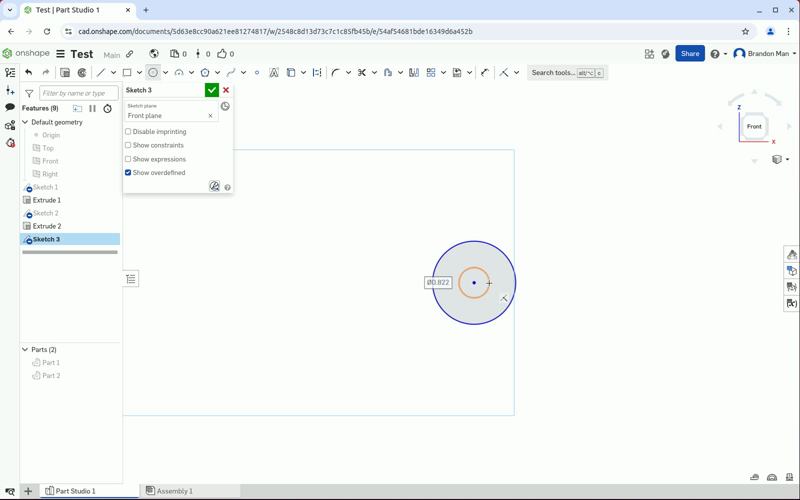
scroll(-6)
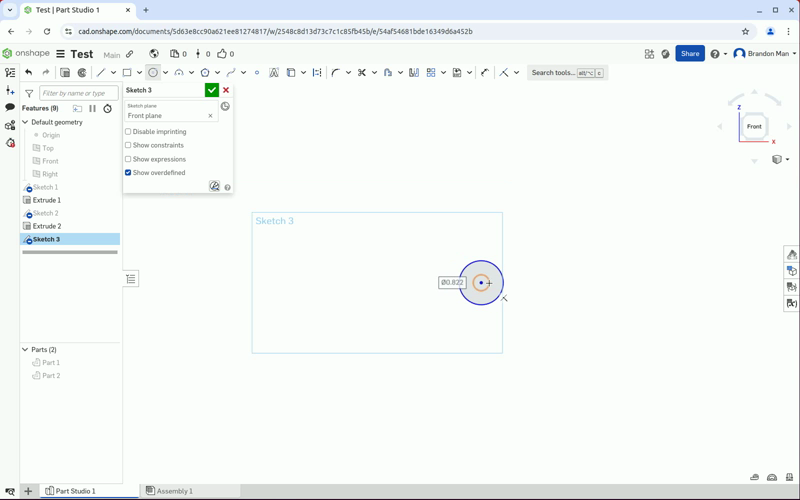
scroll(-6)
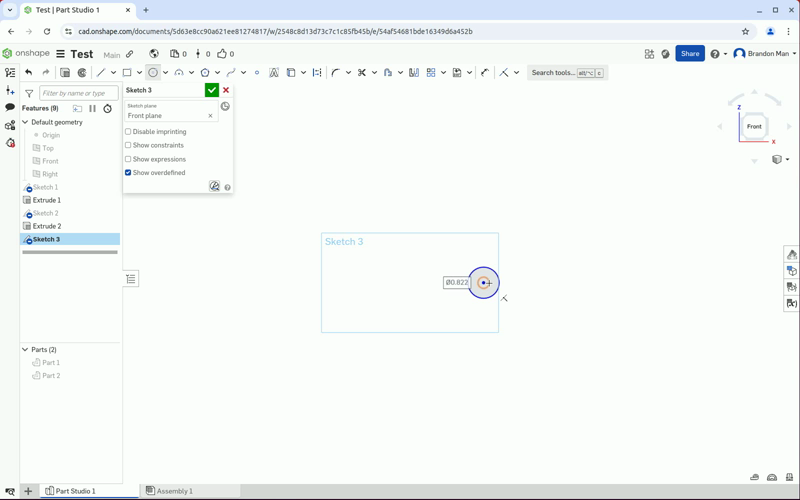
scroll(-6)
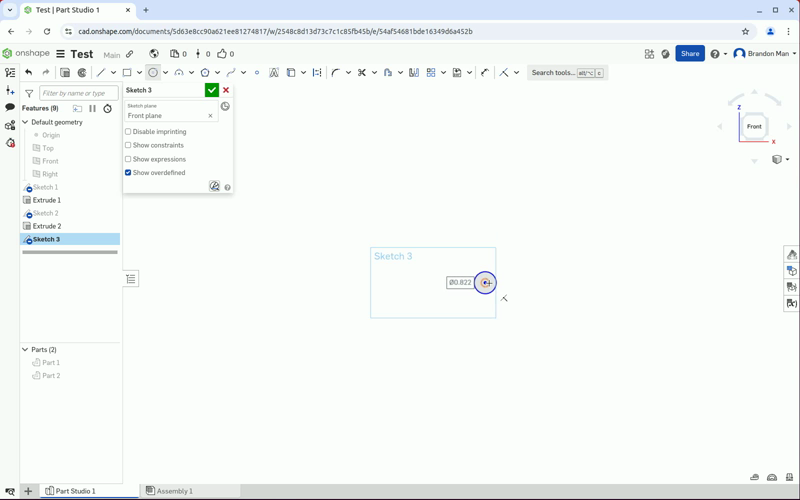
scroll(-6)
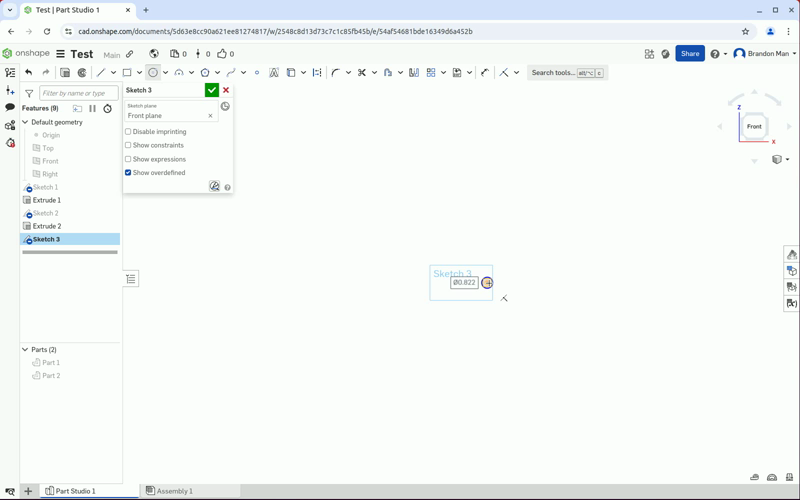
key(esc)
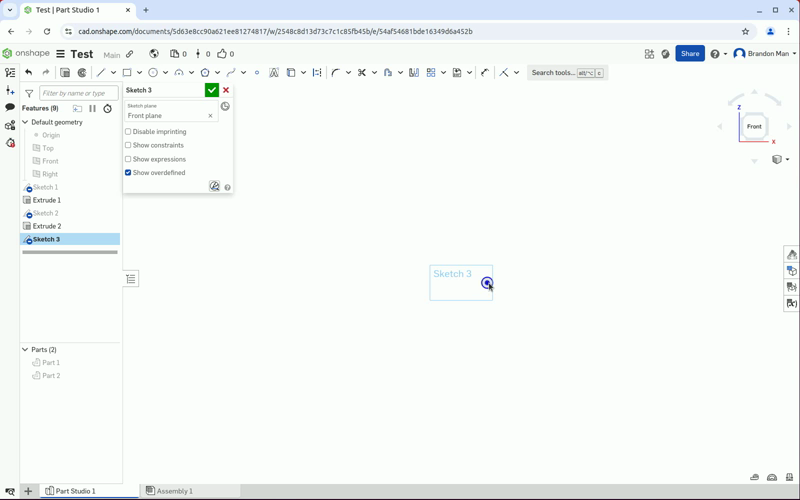
mouse_move(482, 281)
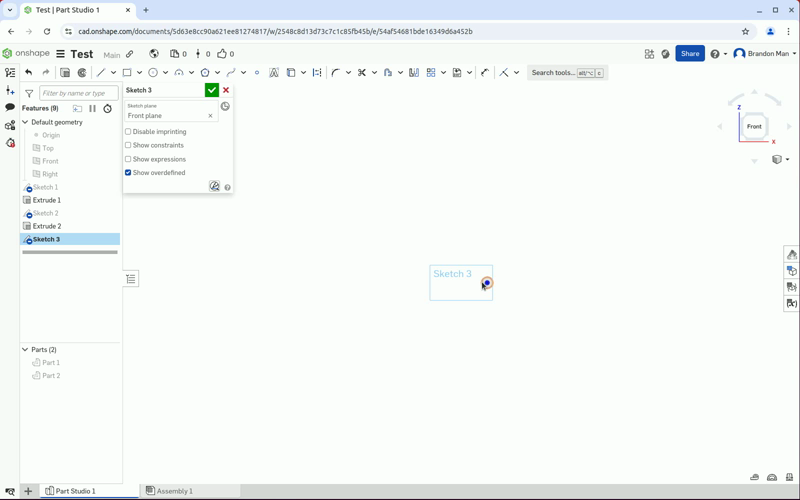
scroll(6)
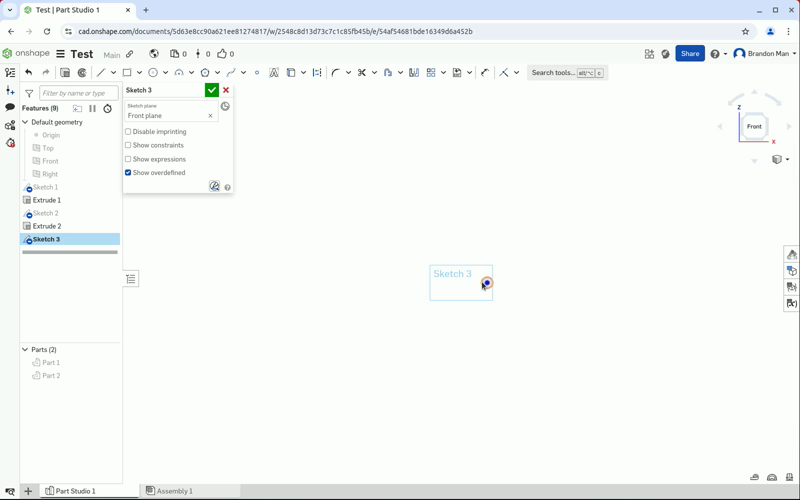
scroll(6)
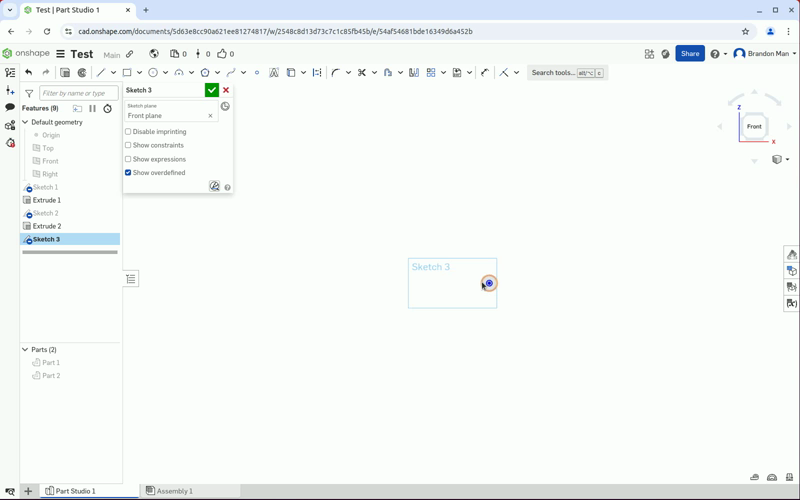
scroll(6)
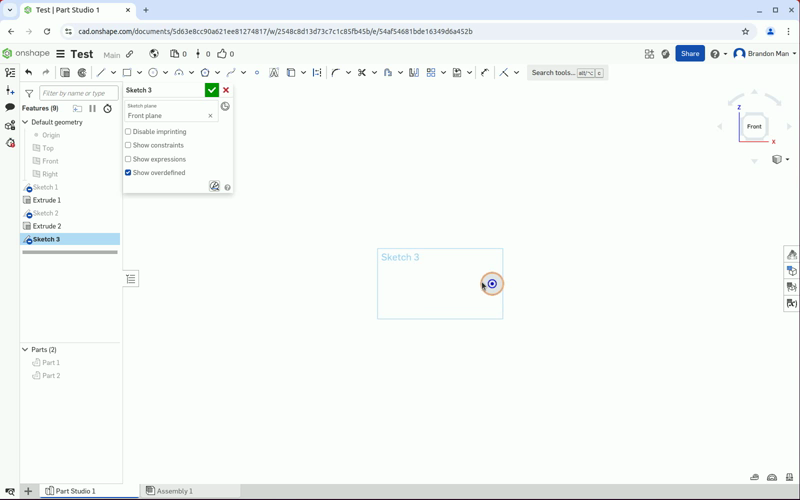
scroll(6)
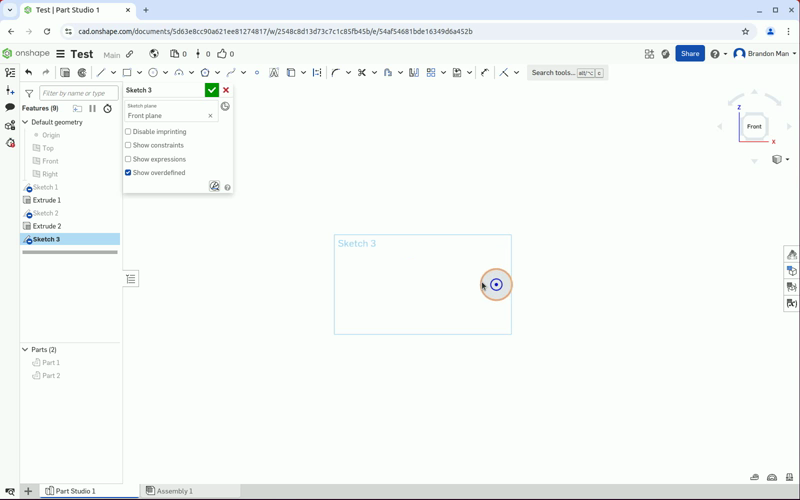
scroll(6)
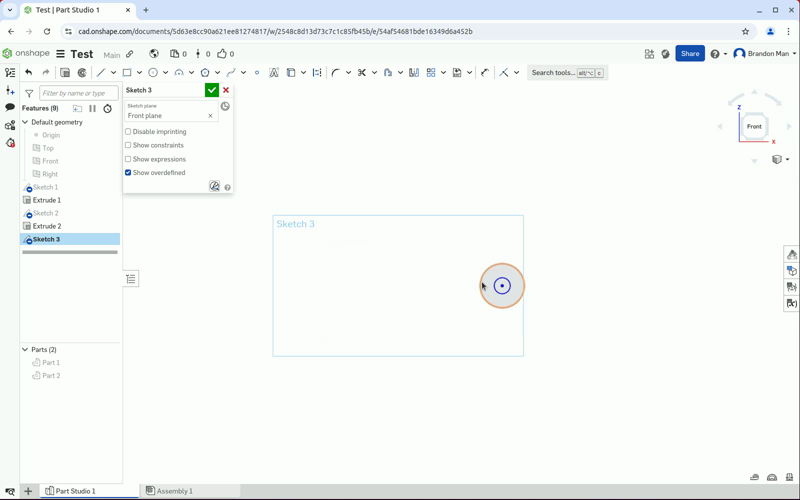
scroll(6)
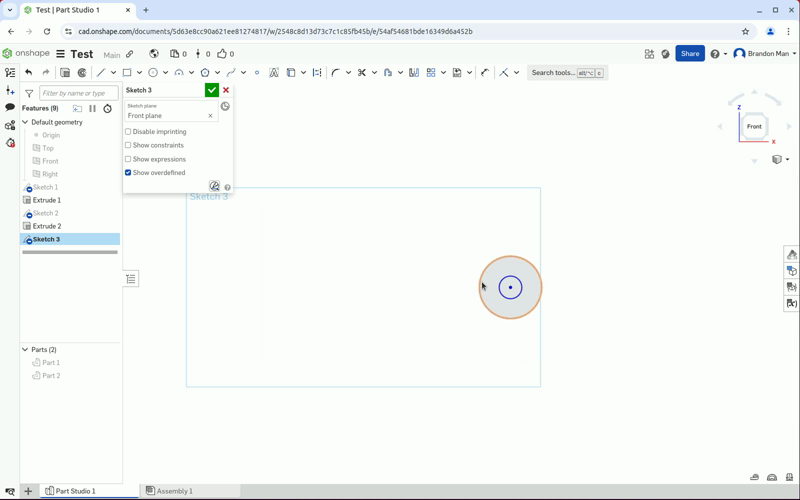
scroll(6)
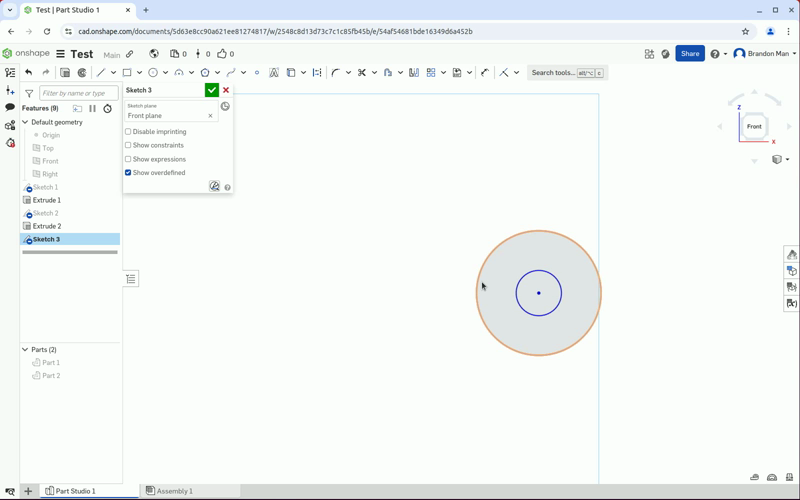
click(482, 281)
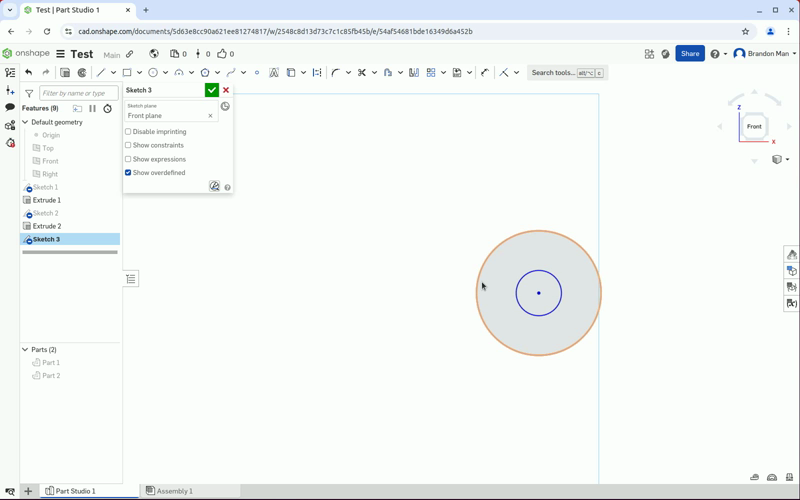
scroll(-6)
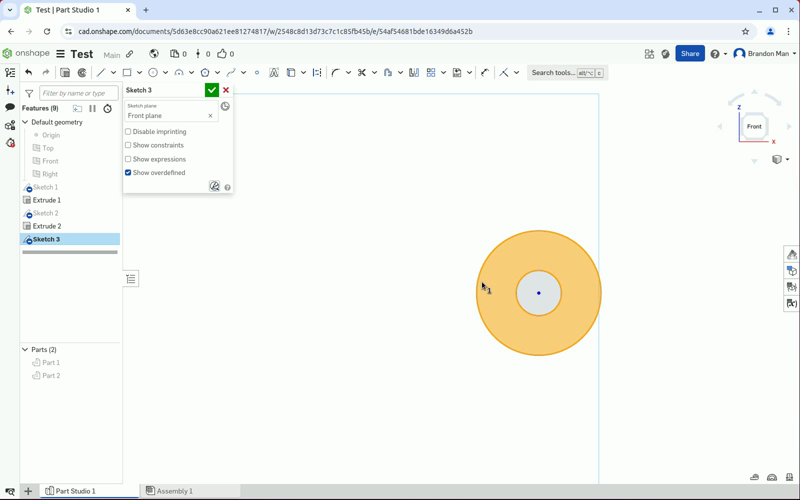
scroll(-6)
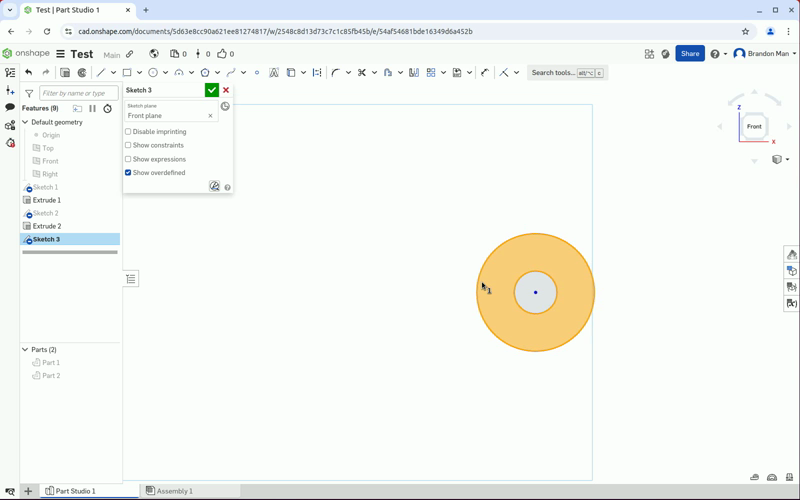
scroll(-6)
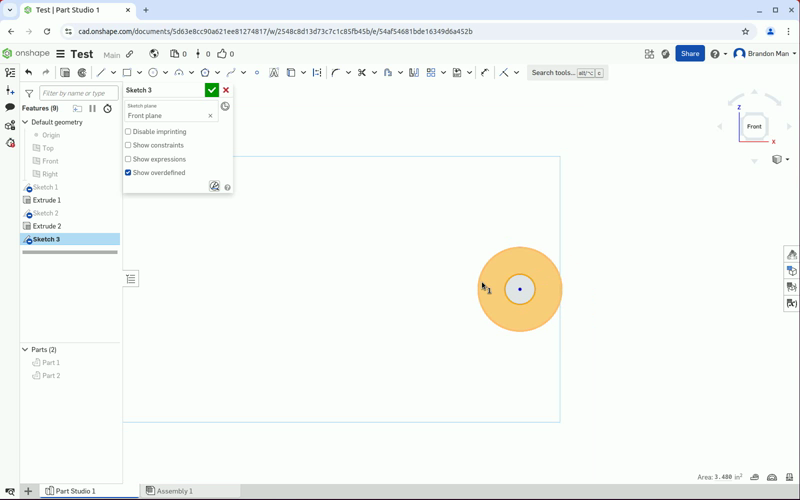
scroll(-6)
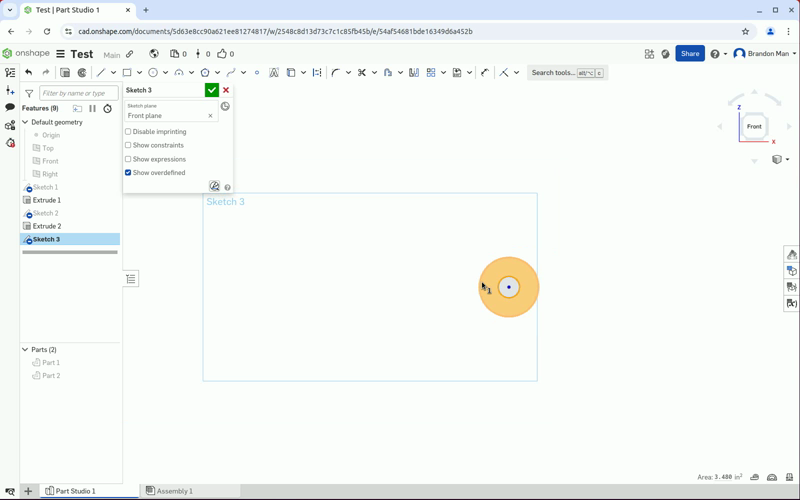
scroll(-6)
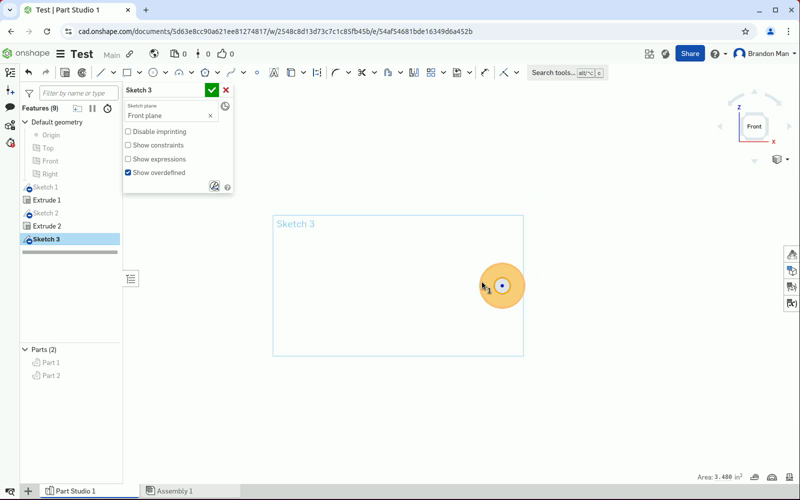
scroll(-6)
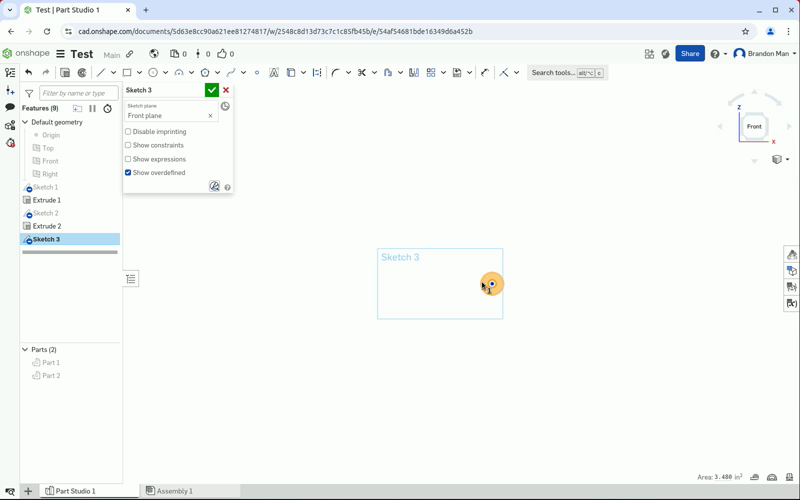
scroll(-6)
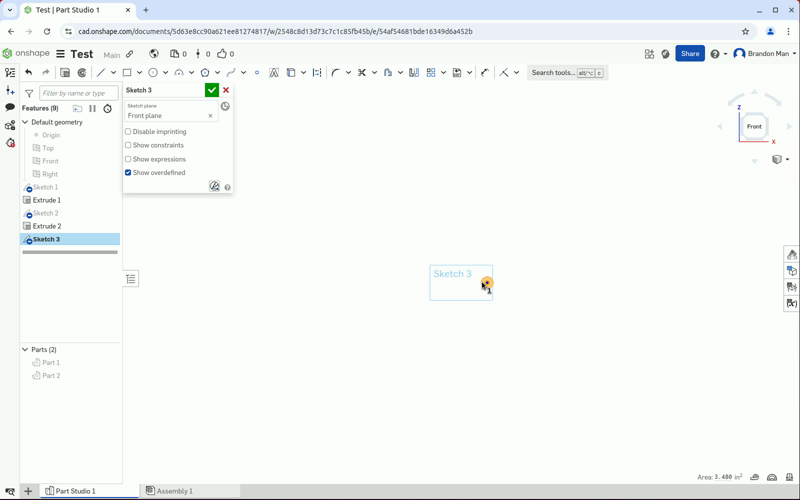
mouse_move(73, 352)
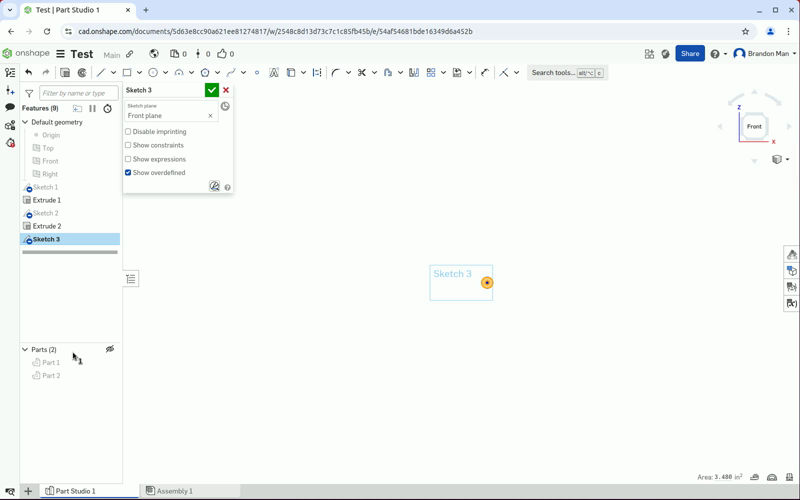
key(shift+y)
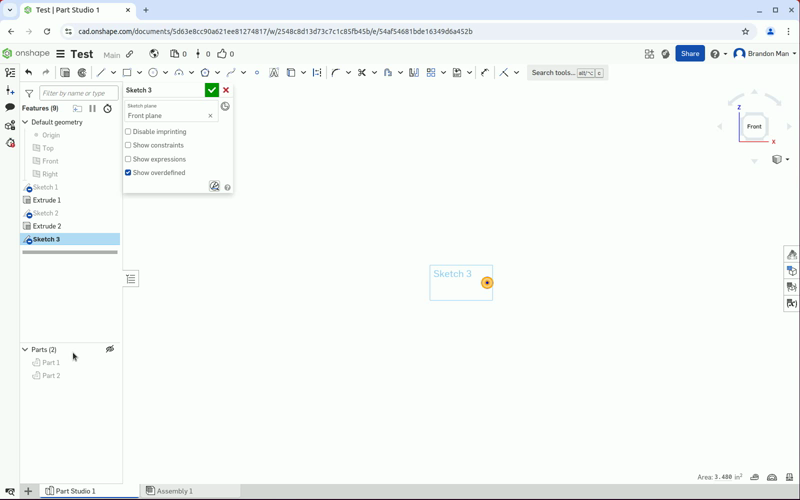
key(shift+e)
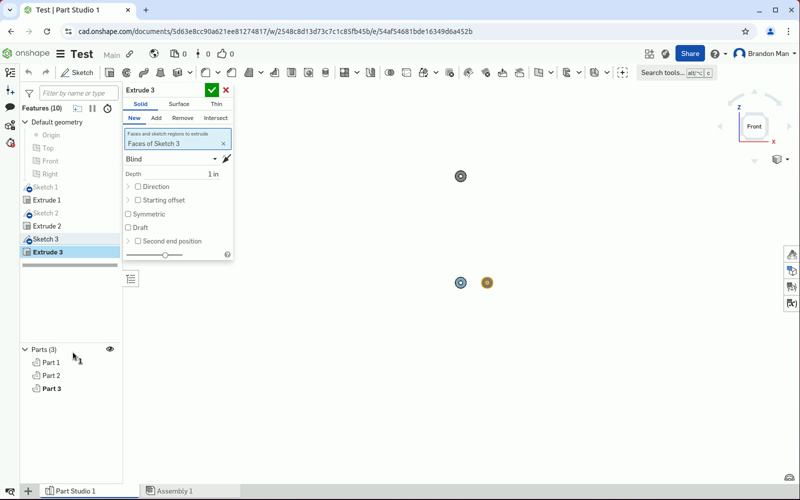
mouse_move(143, 106)
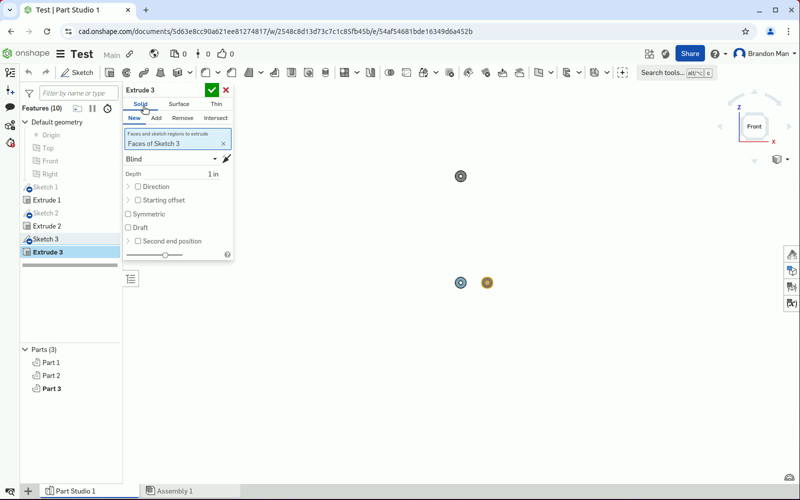
click(143, 106)
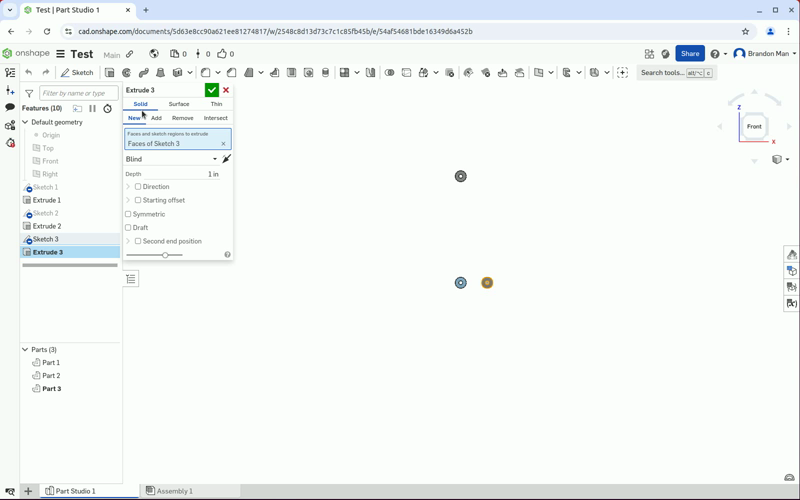
mouse_move(137, 120)
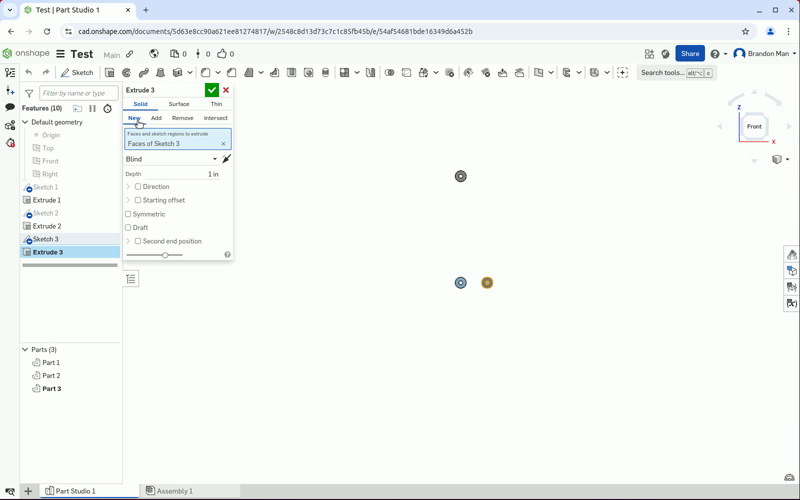
click(137, 120)
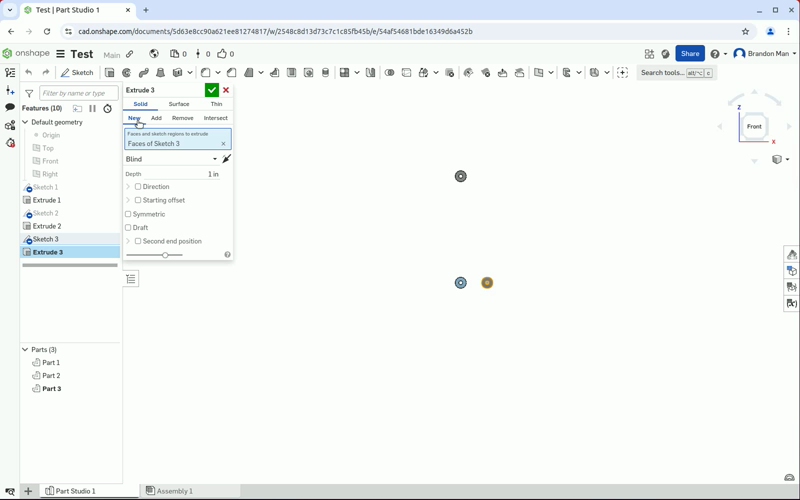
key(tab, 4)
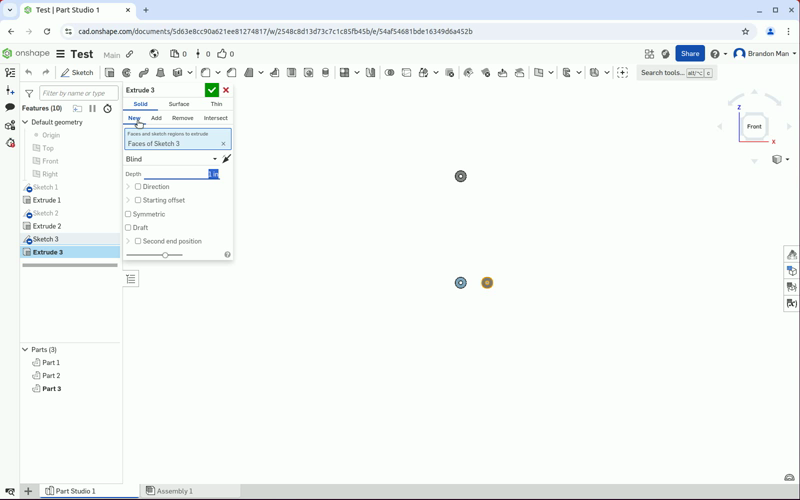
text(3.611)
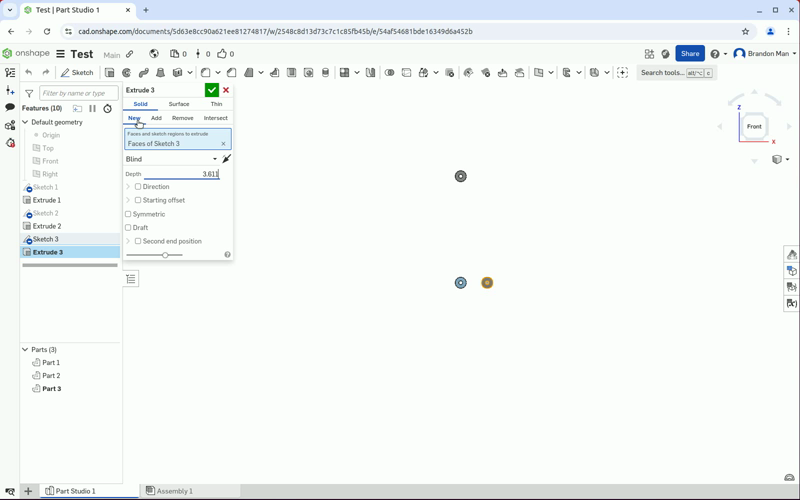
key(enter)
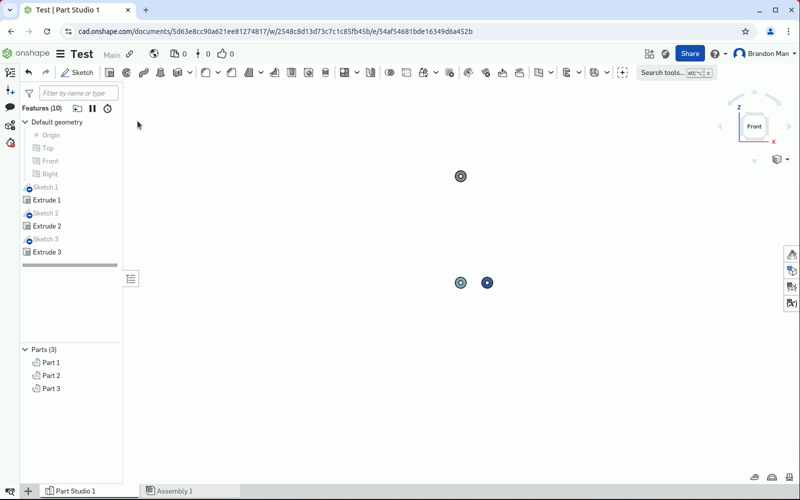
key(shift+h)
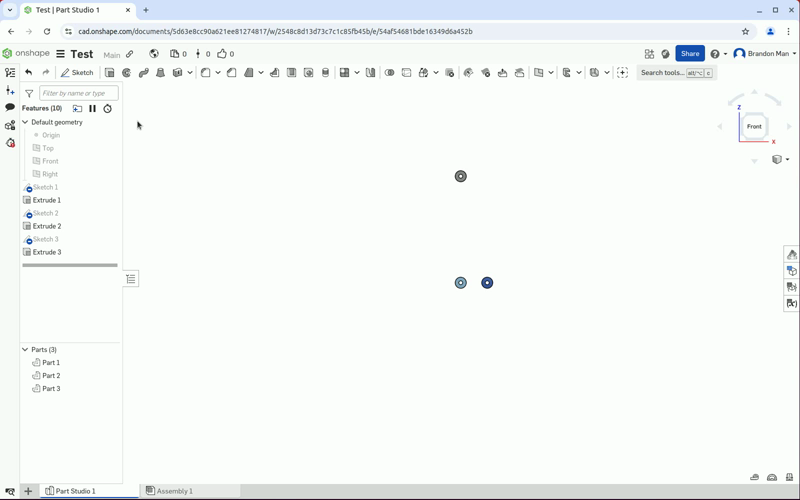
key(shift+h)
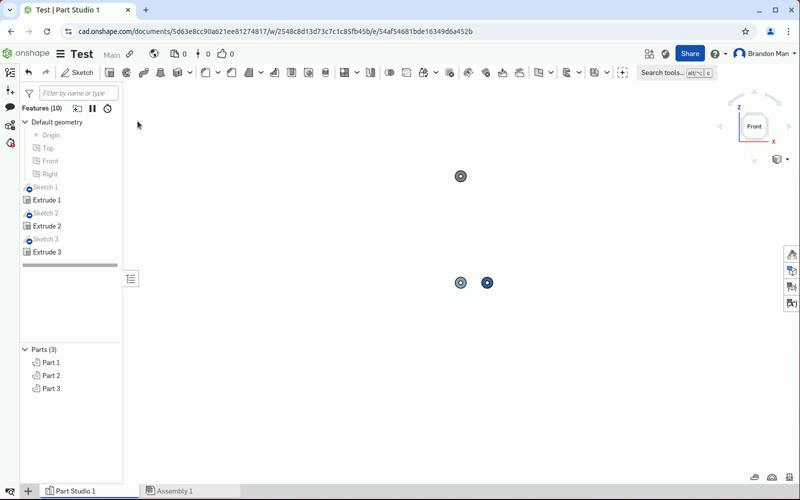
mouse_move(73, 189)
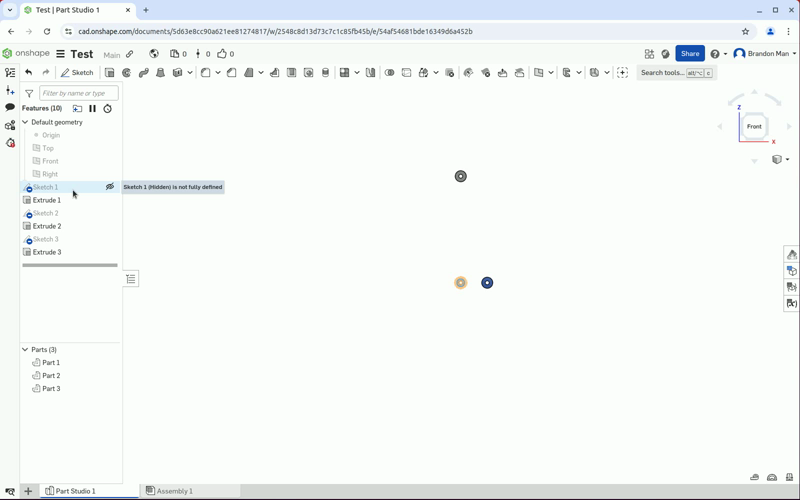
click(73, 189)
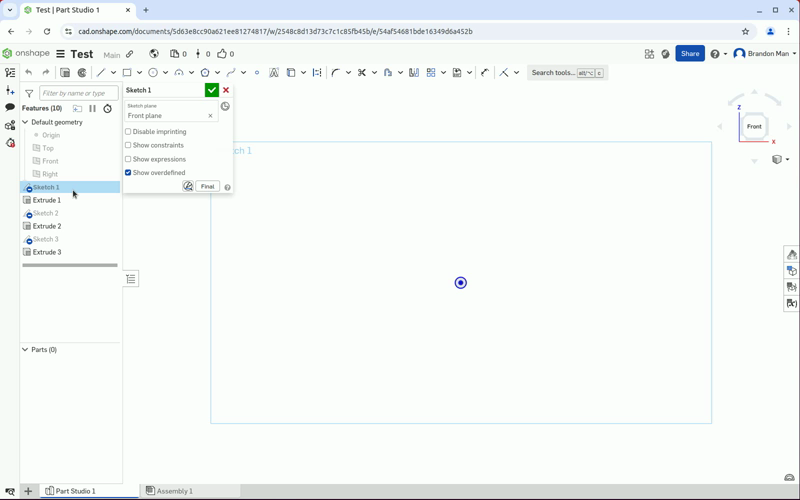
mouse_move(229, 92)
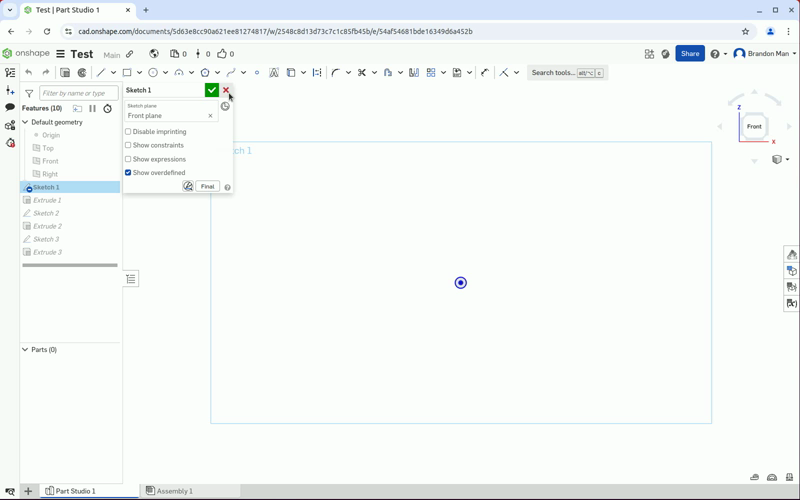
click(229, 92)
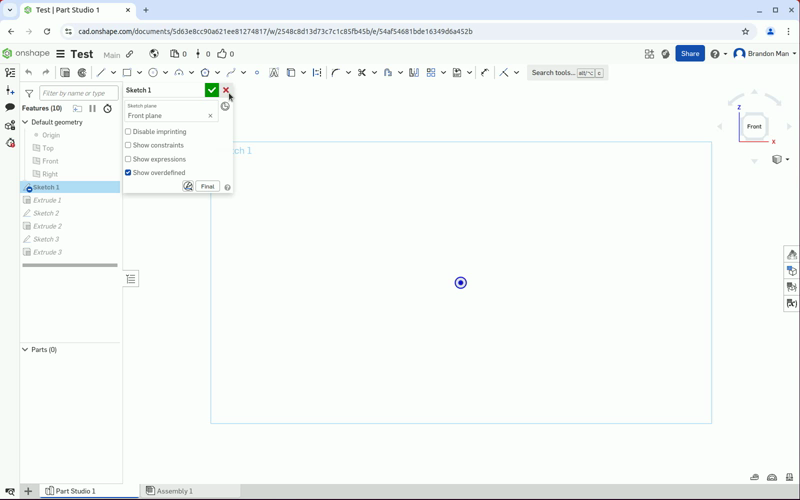
key(shift+s)
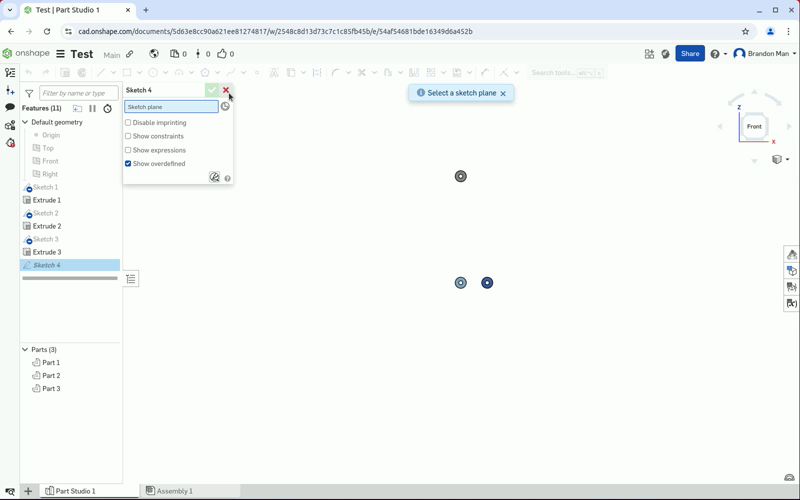
mouse_move(73, 163)
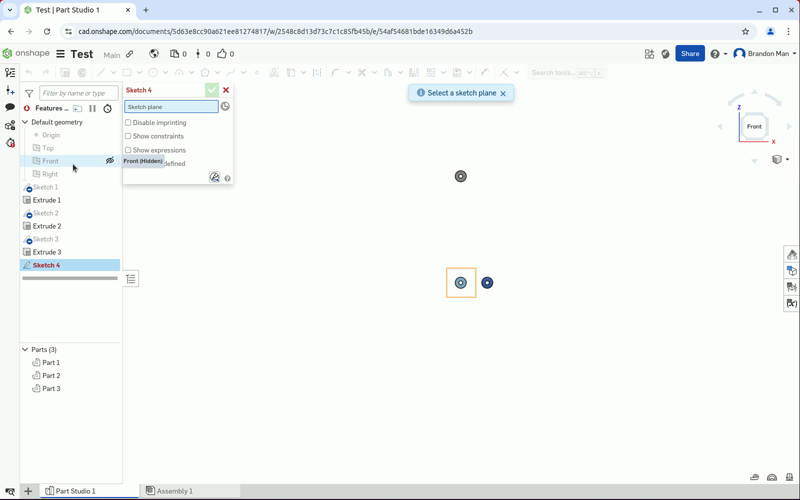
click(73, 163)
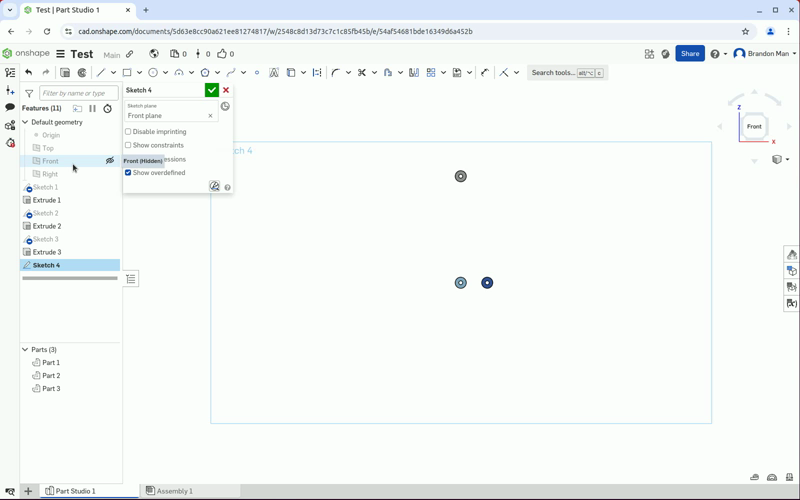
mouse_move(73, 352)
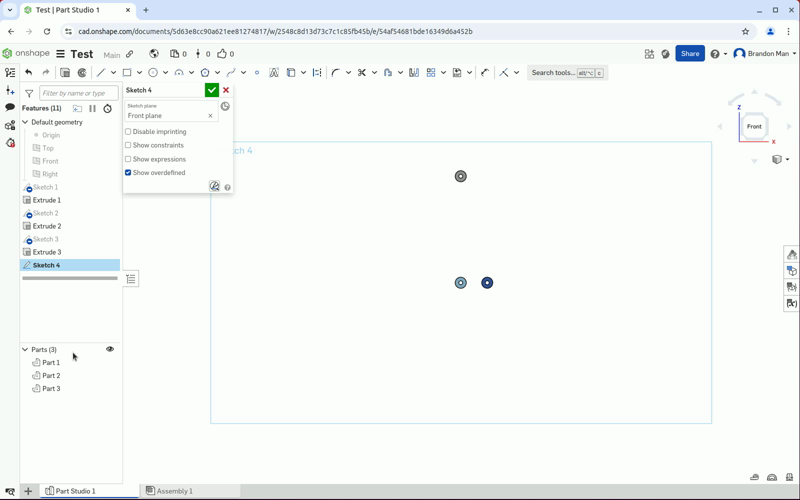
key(y)
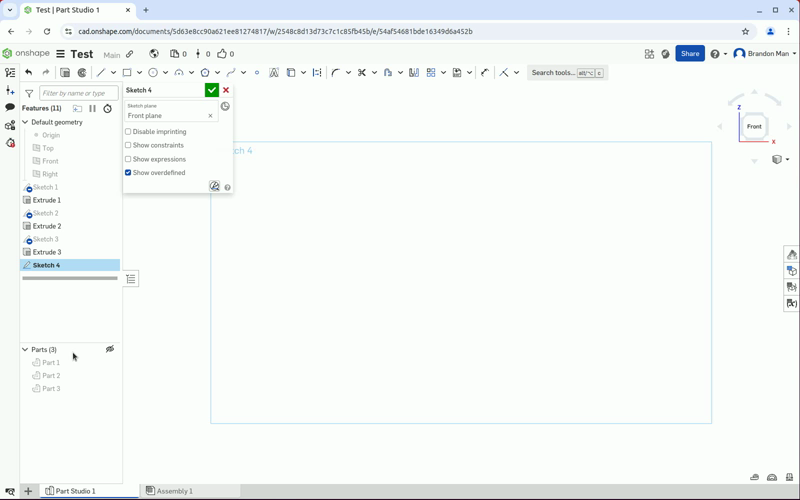
key(l)
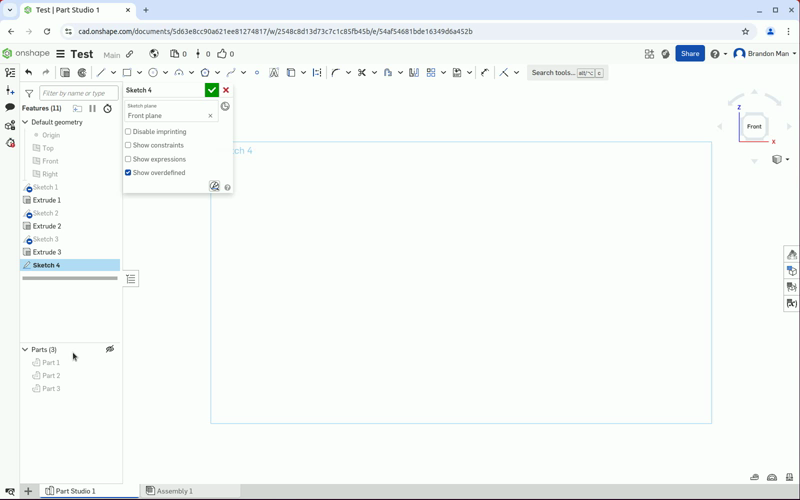
key_down(shift)
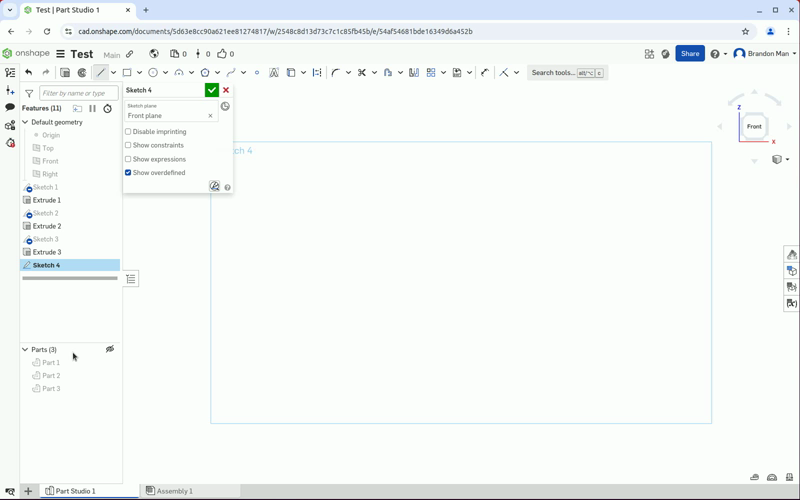
mouse_move(451, 219)
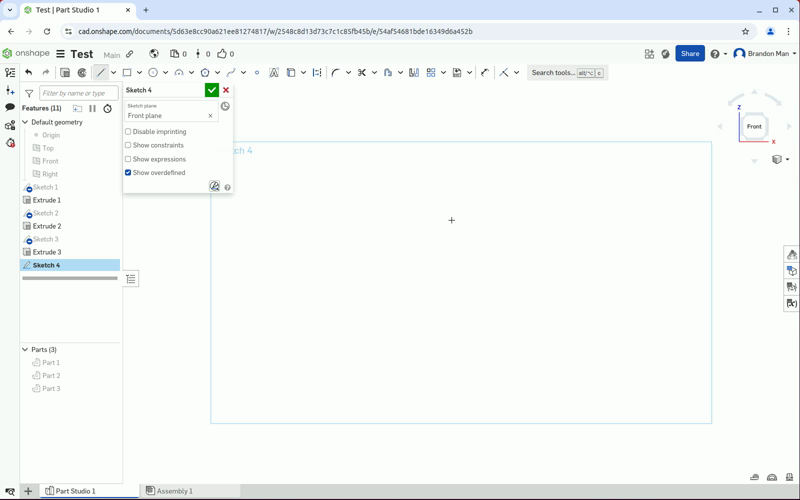
click(451, 219)
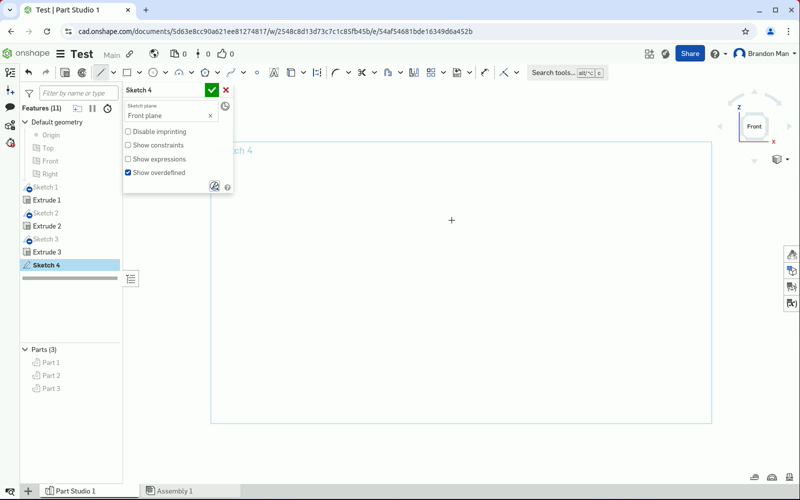
key_up(shift)
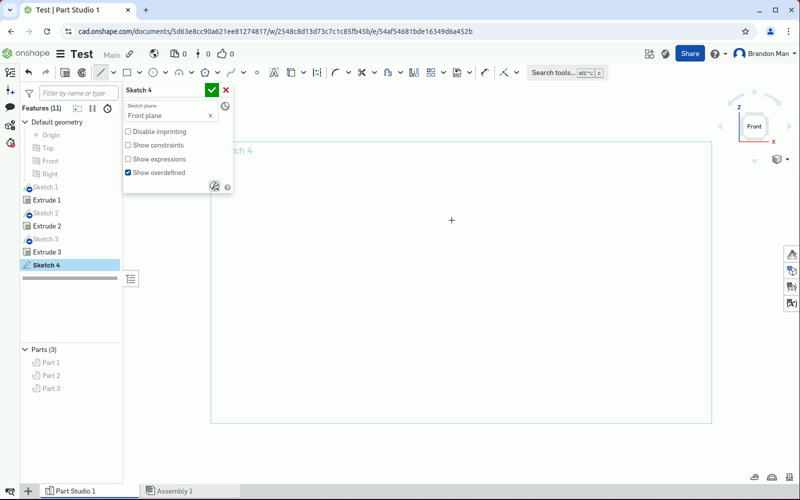
key_down(shift)
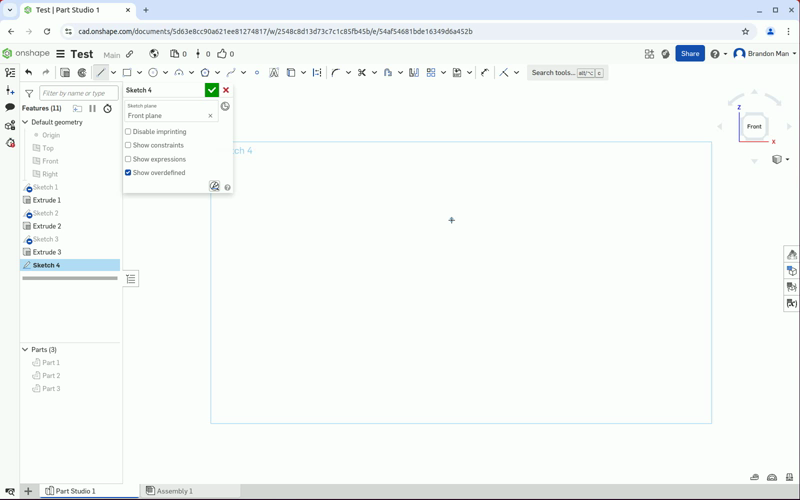
mouse_move(455, 284)
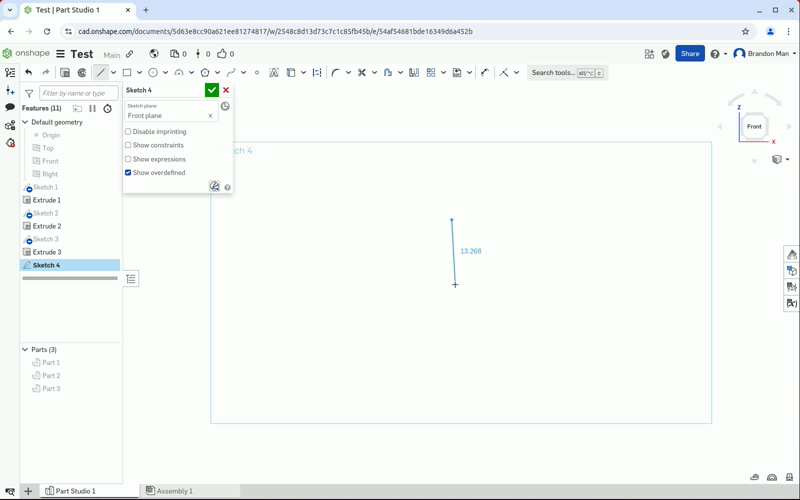
click(455, 284)
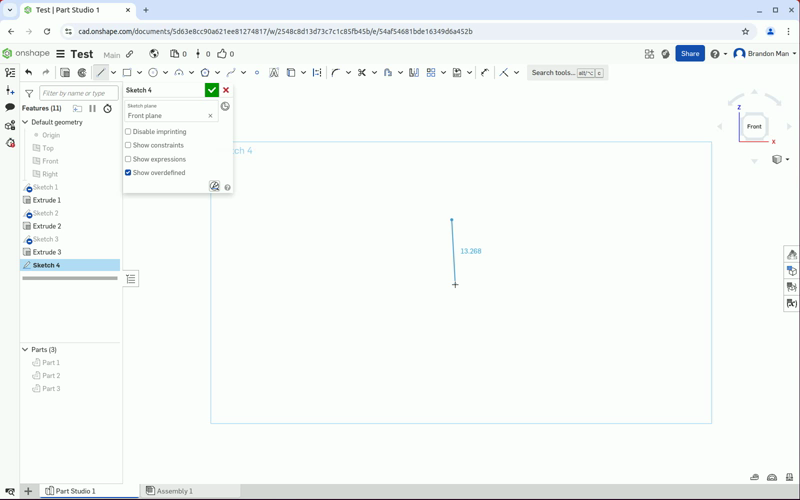
key_up(shift)
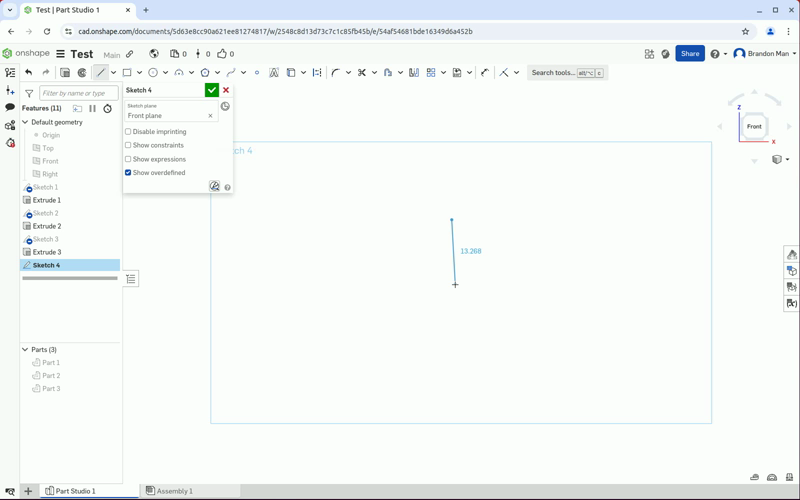
key(esc)
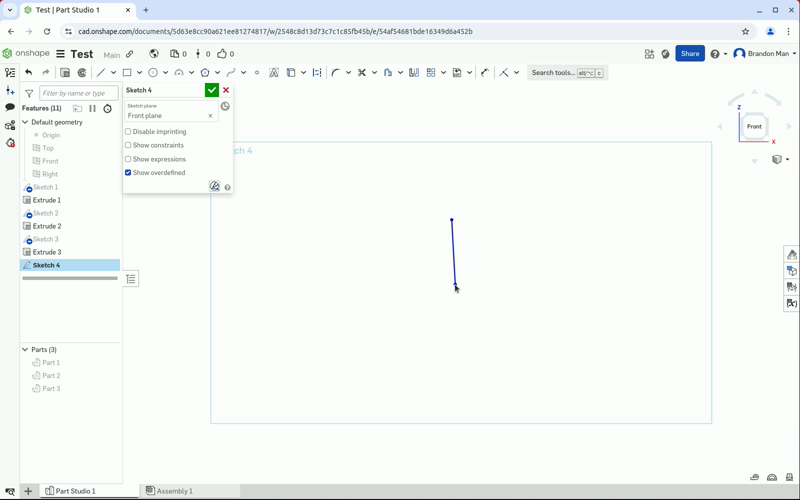
key(a)
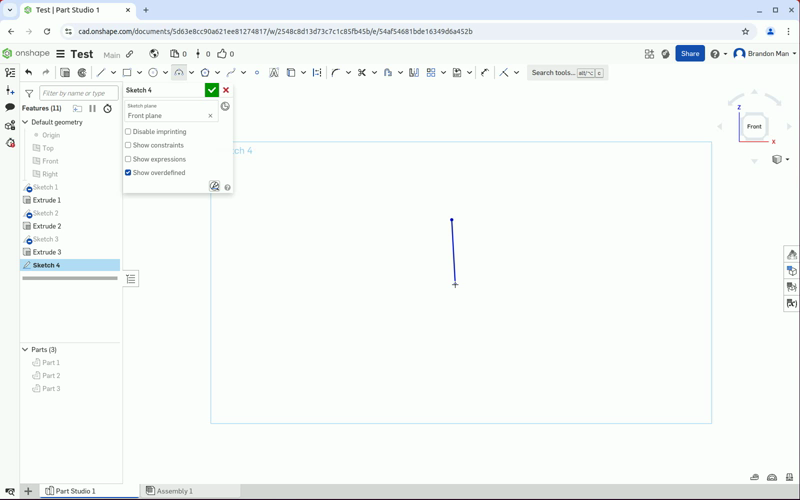
mouse_move(455, 284)
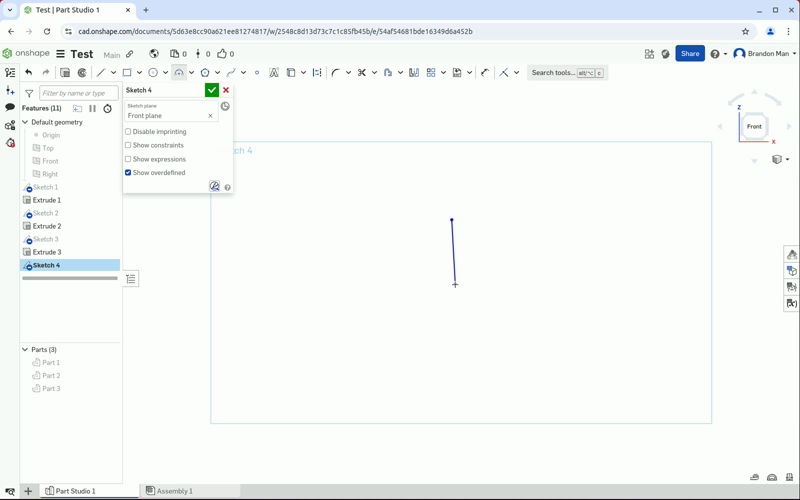
click(455, 284)
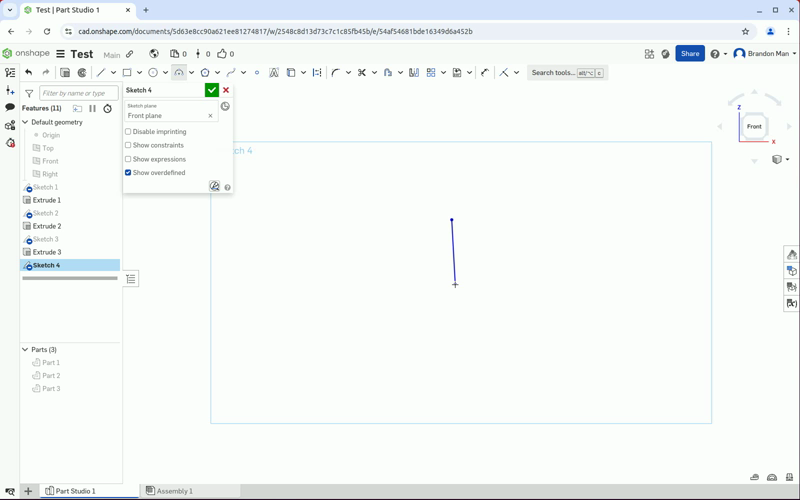
key_down(shift)
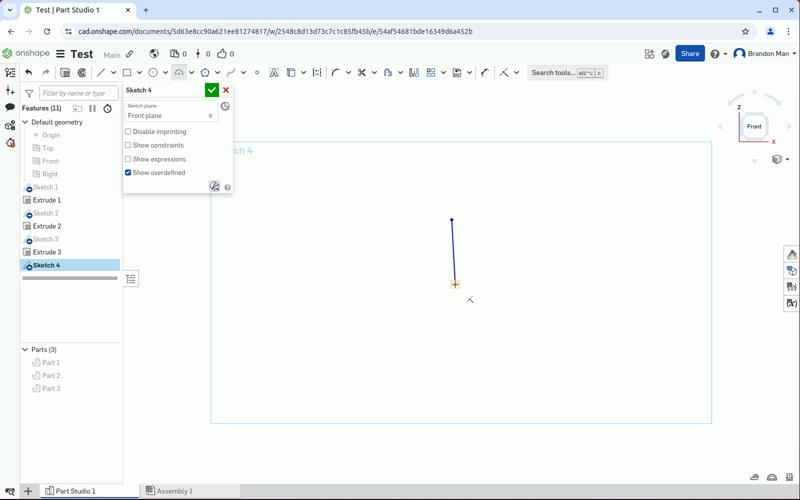
mouse_move(461, 289)
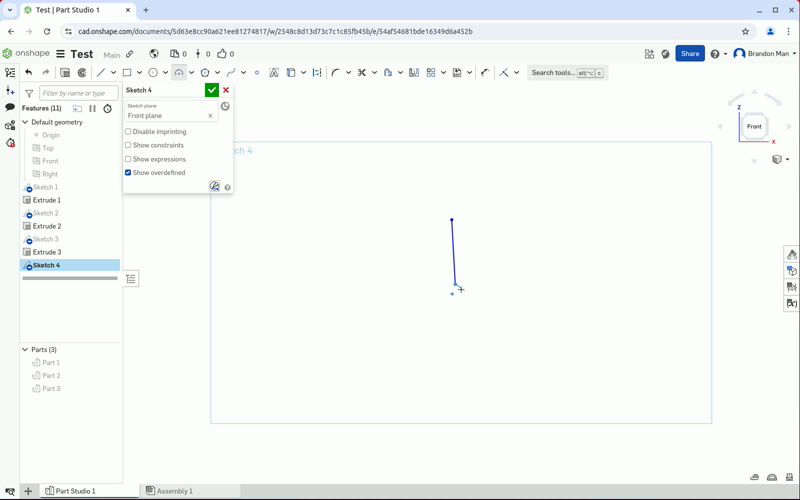
click(461, 289)
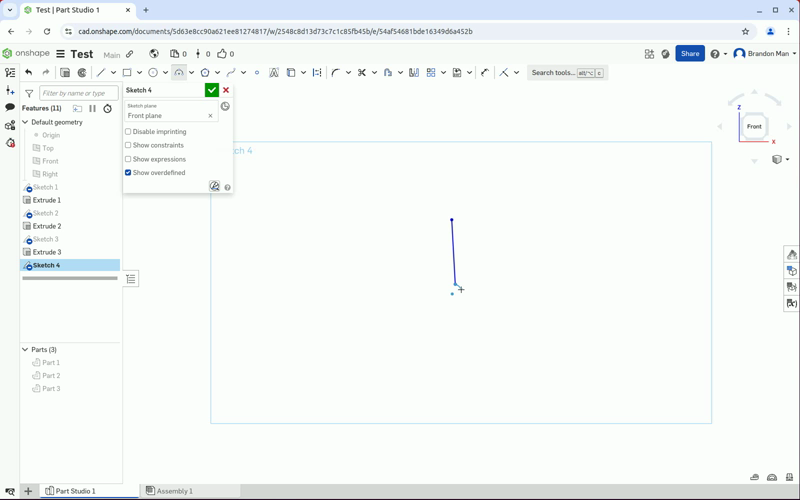
mouse_move(464, 279)
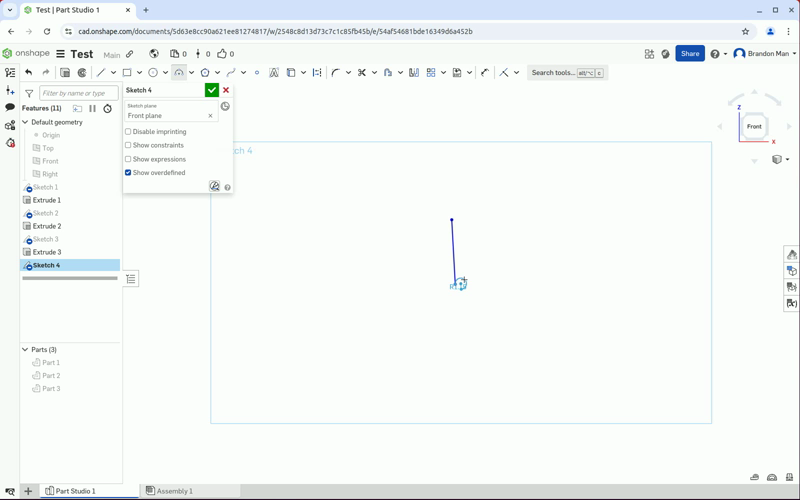
click(464, 279)
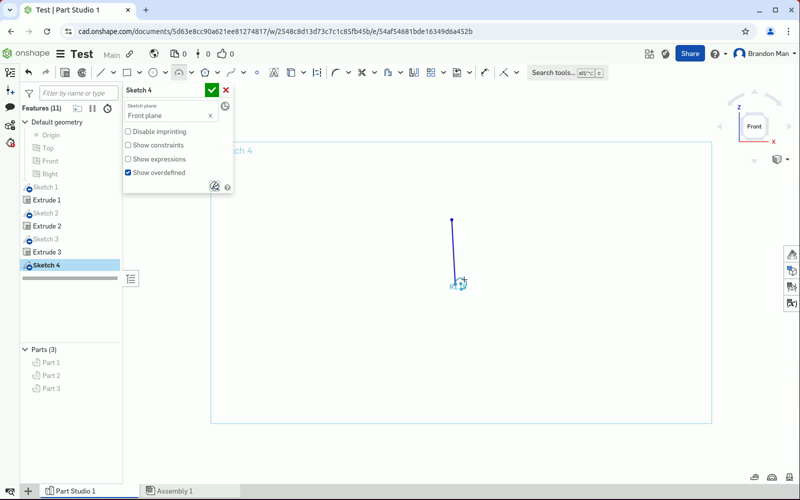
key_up(shift)
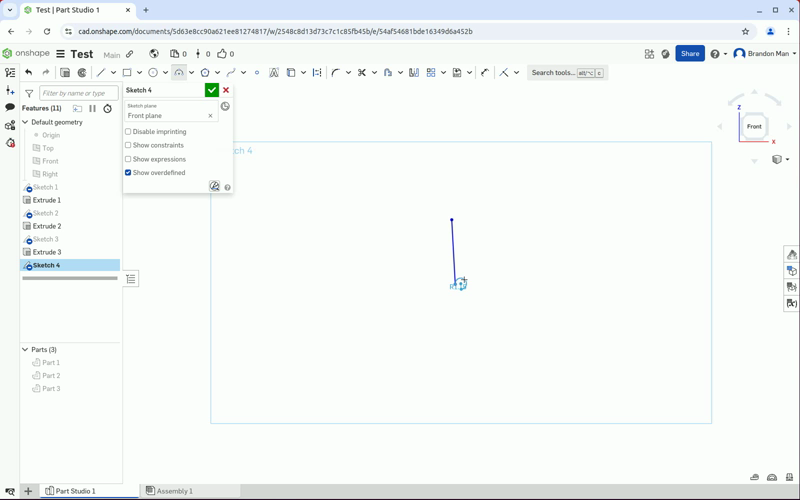
key(esc)
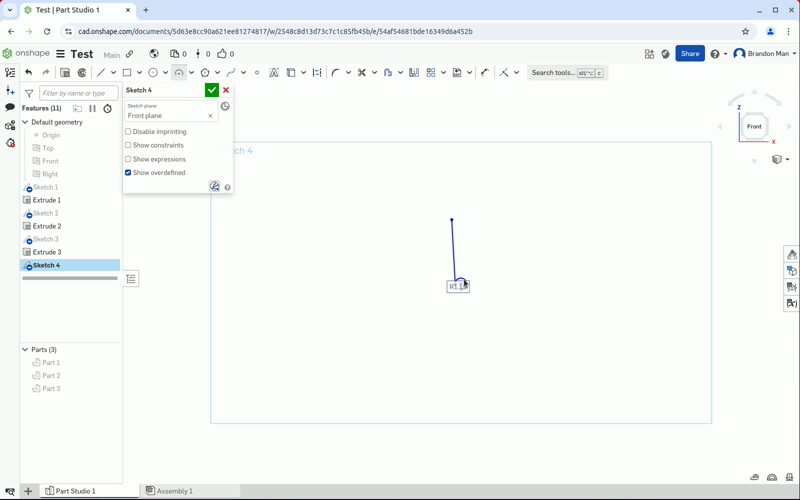
key(l)
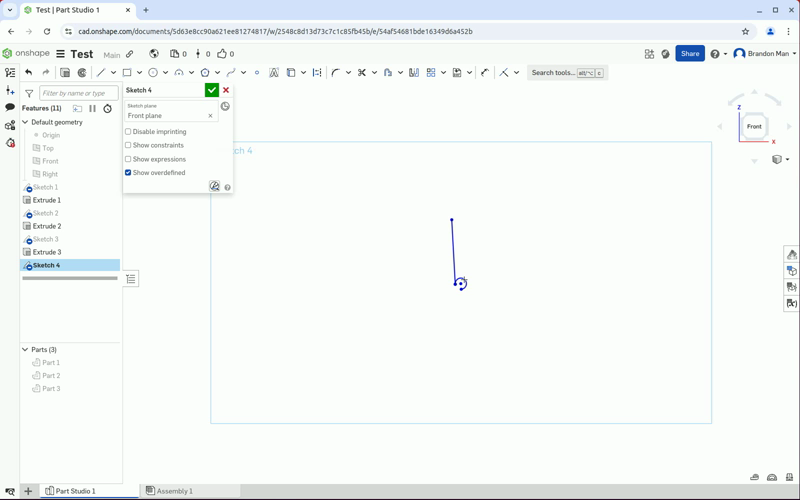
mouse_move(461, 289)
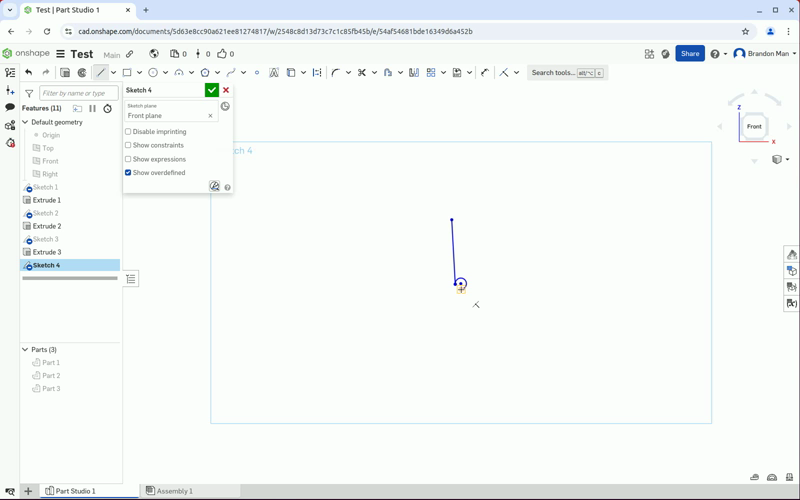
click(461, 289)
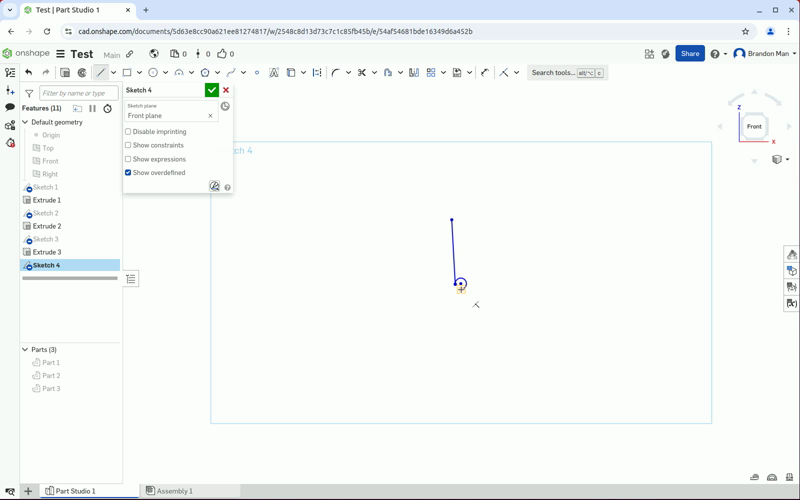
key_down(shift)
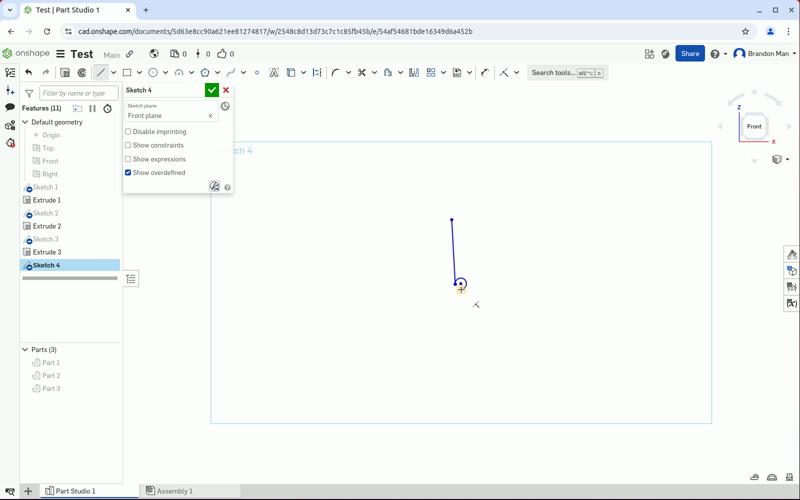
mouse_move(491, 289)
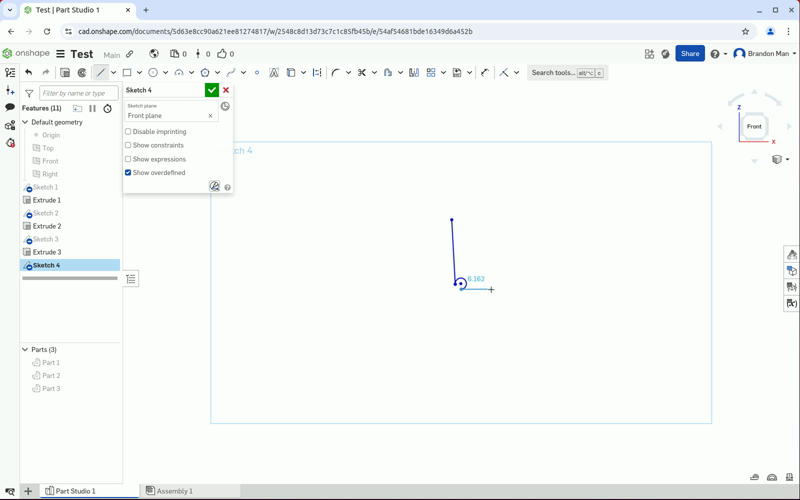
mouse_move(486, 288)
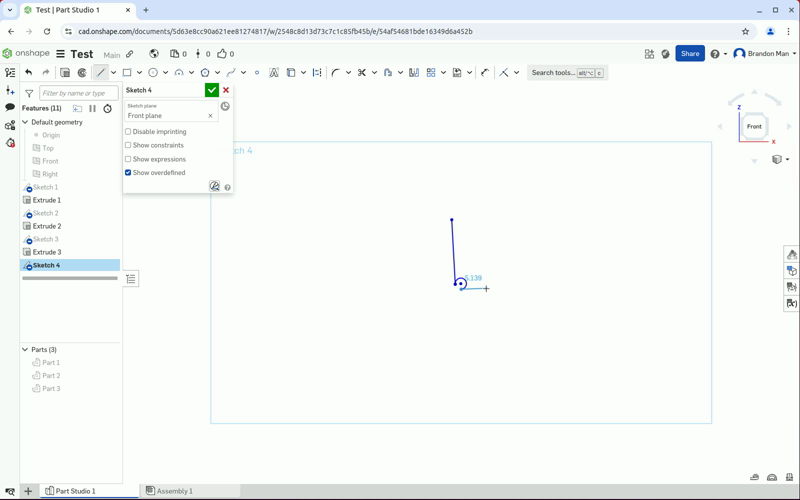
click(486, 288)
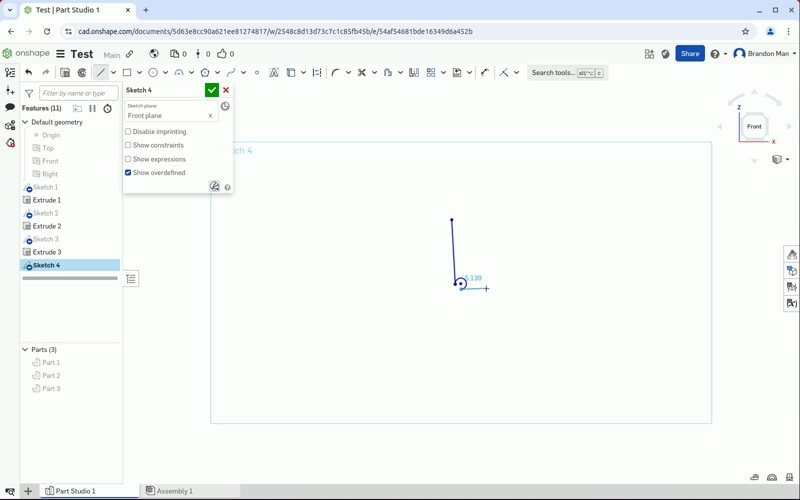
key_up(shift)
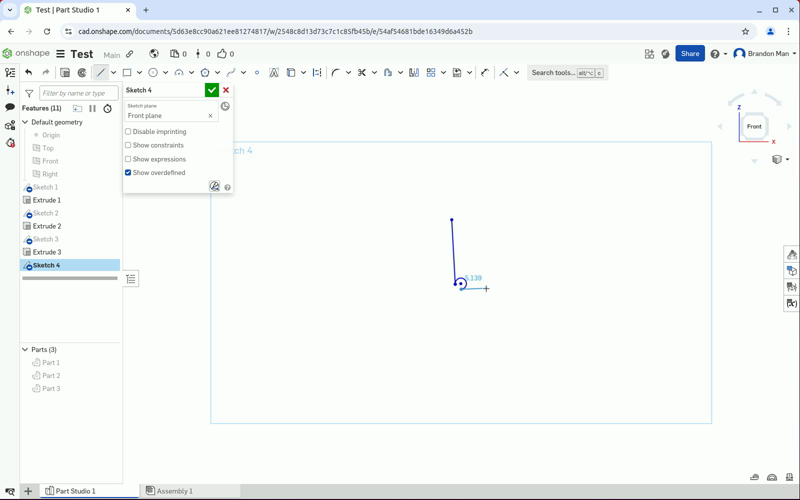
key(esc)
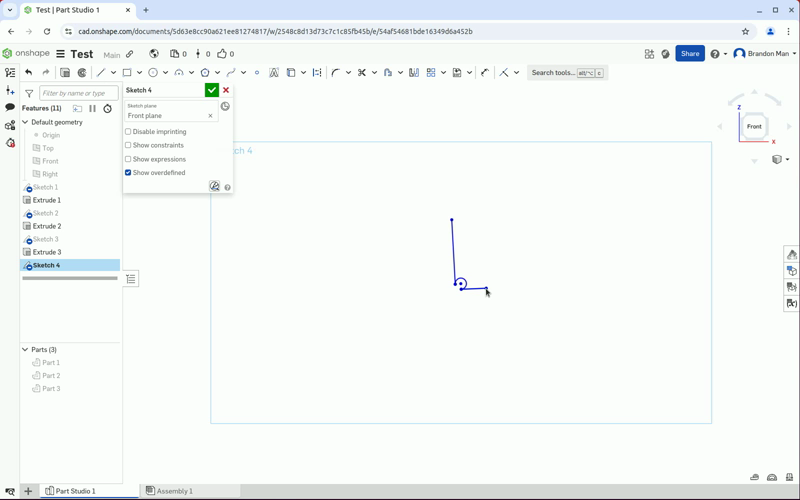
key(a)
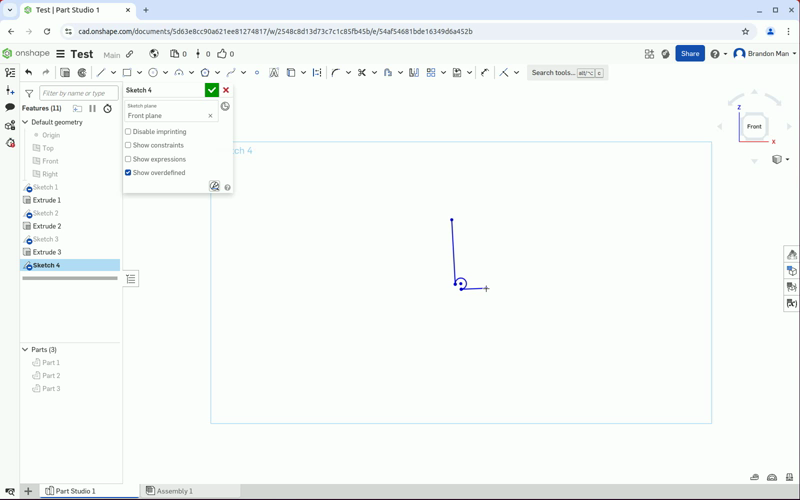
mouse_move(486, 288)
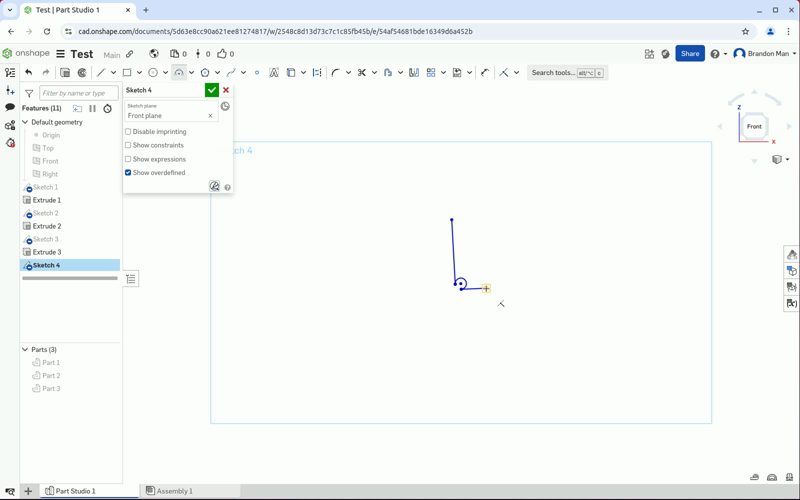
click(486, 288)
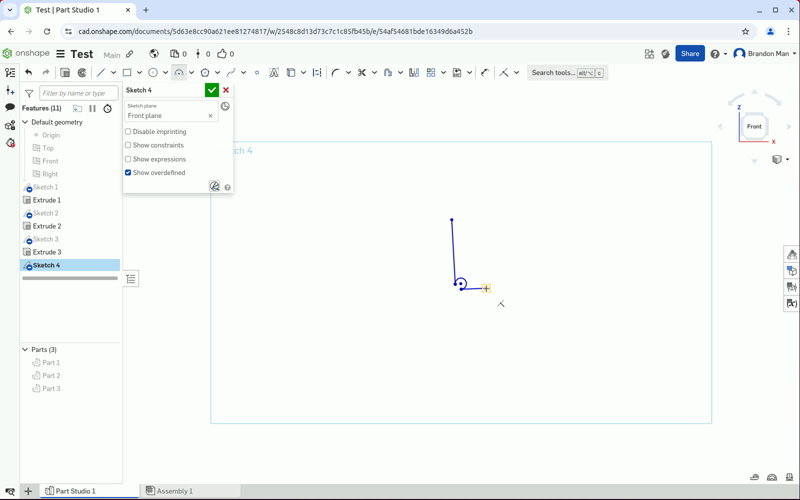
key_down(shift)
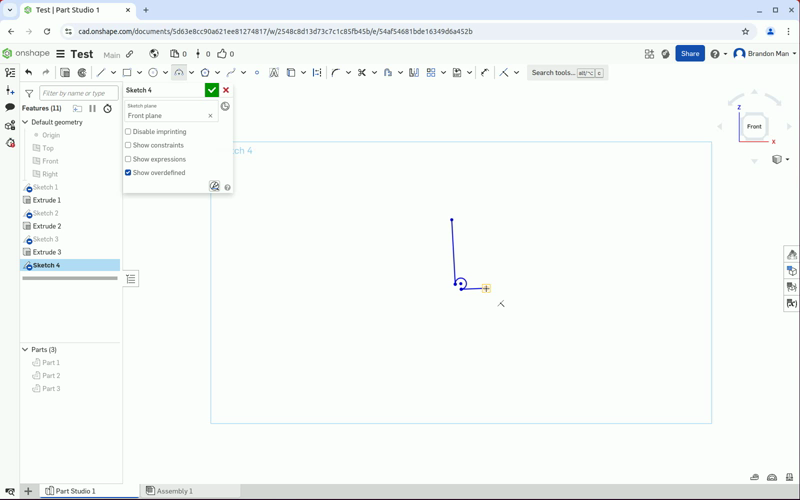
mouse_move(485, 279)
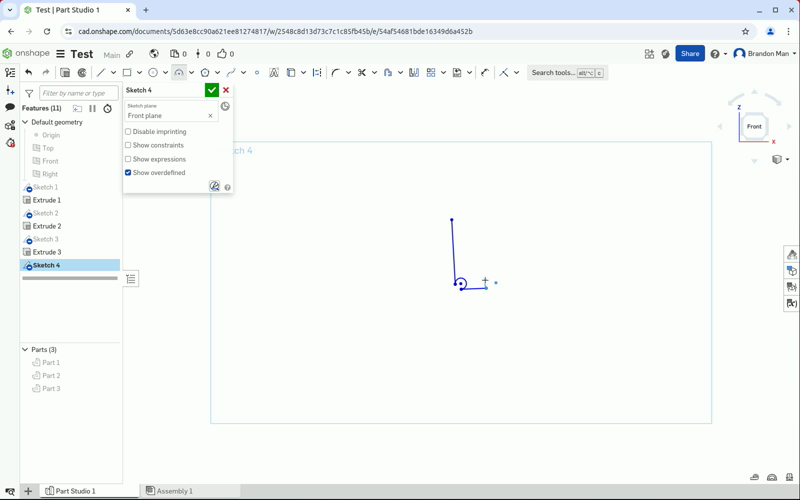
click(485, 279)
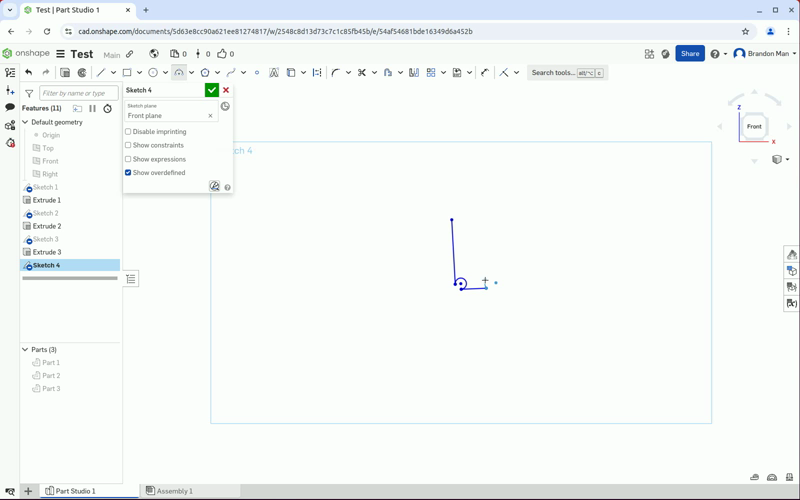
mouse_move(481, 284)
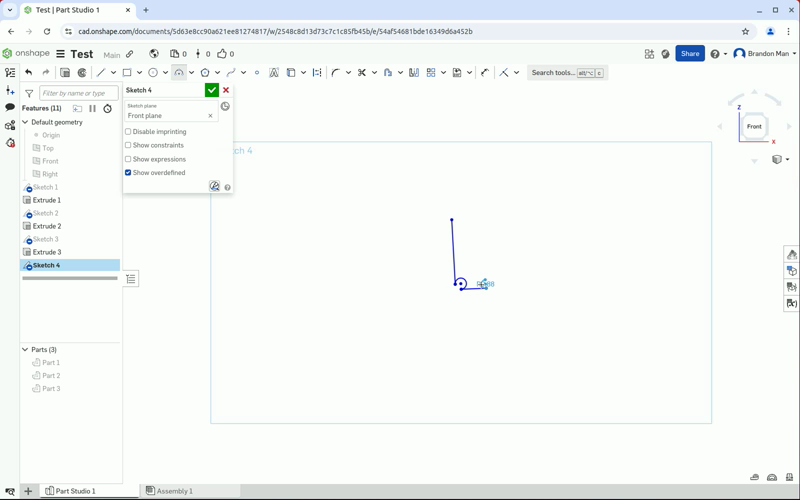
click(481, 284)
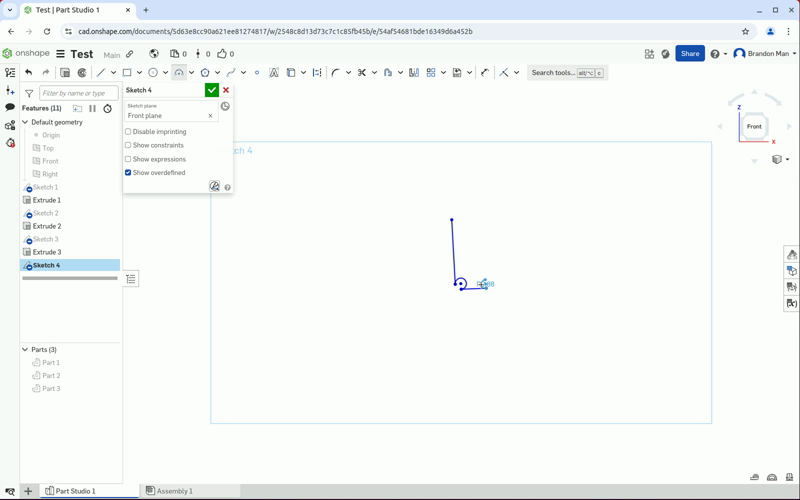
key_up(shift)
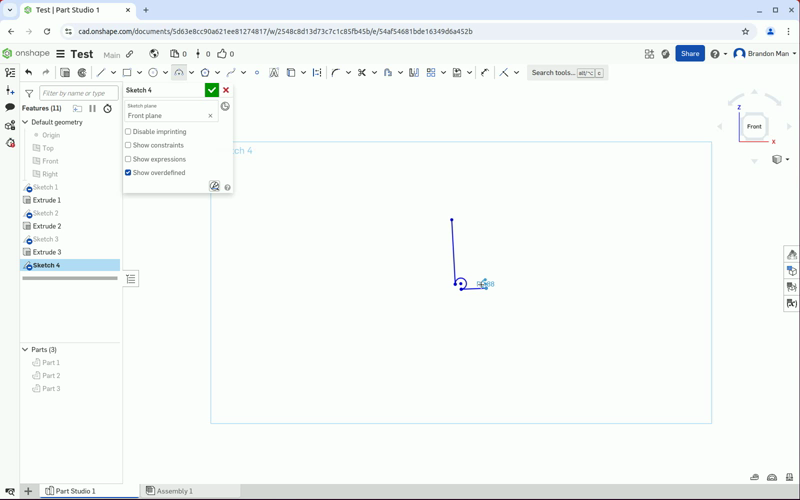
key(esc)
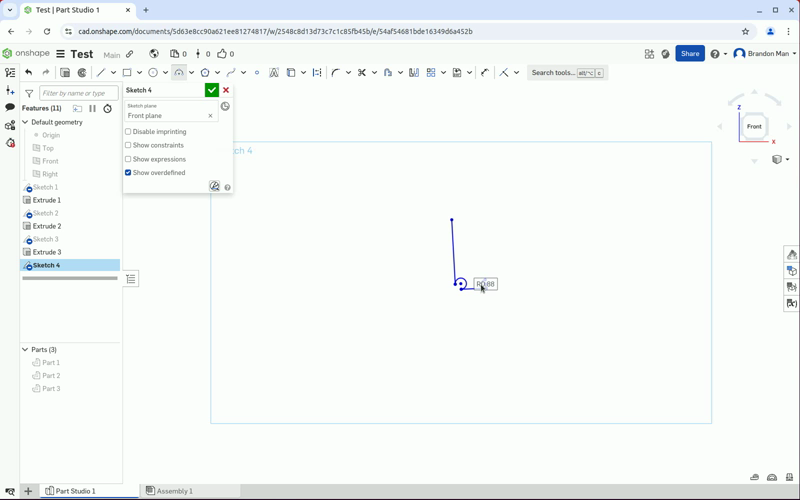
key(l)
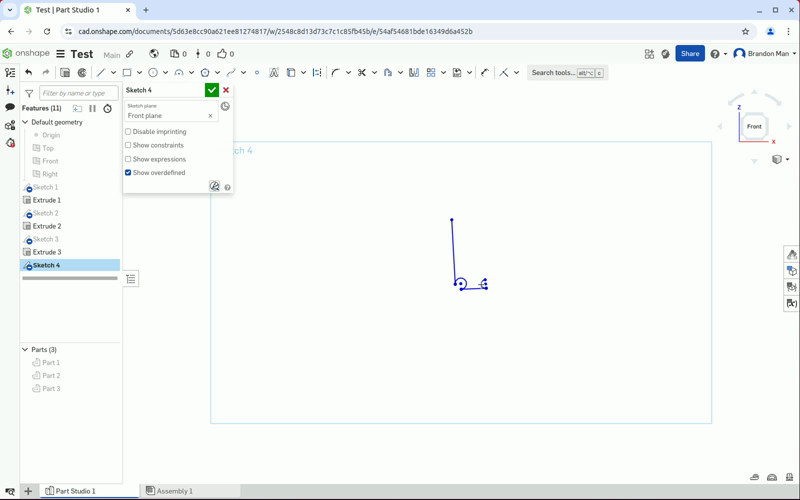
mouse_move(485, 279)
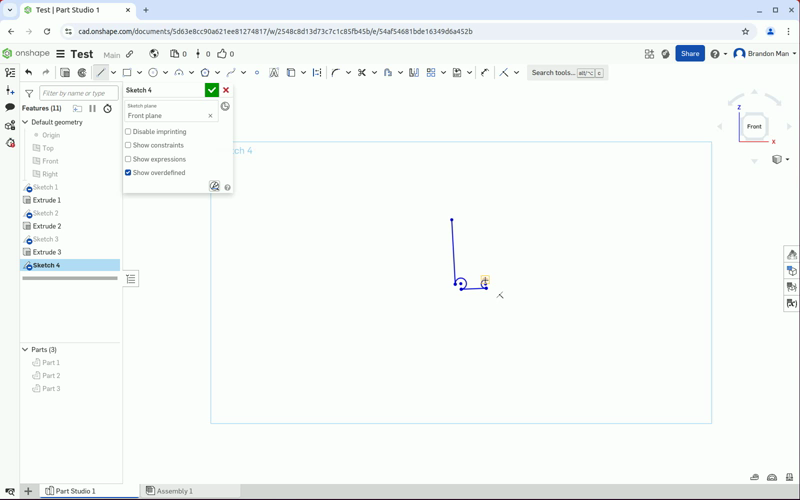
click(485, 279)
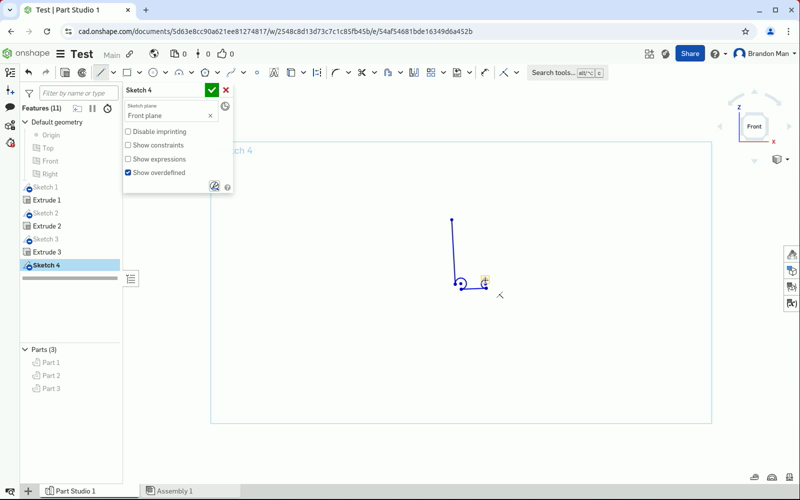
key_down(shift)
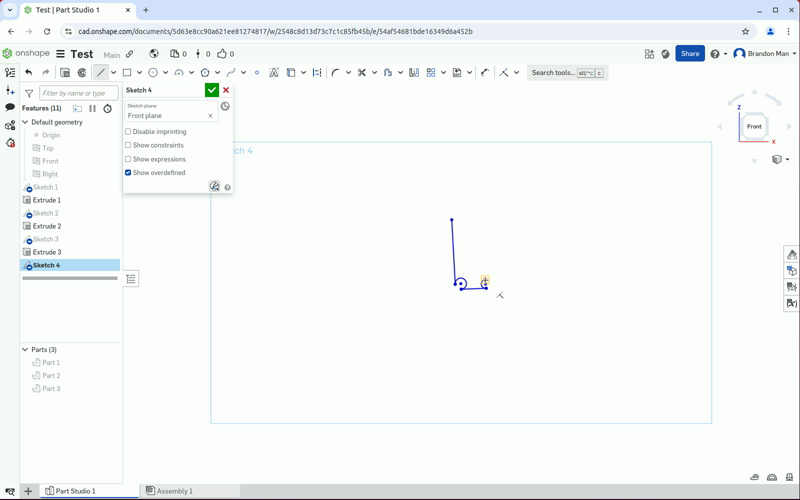
mouse_move(515, 279)
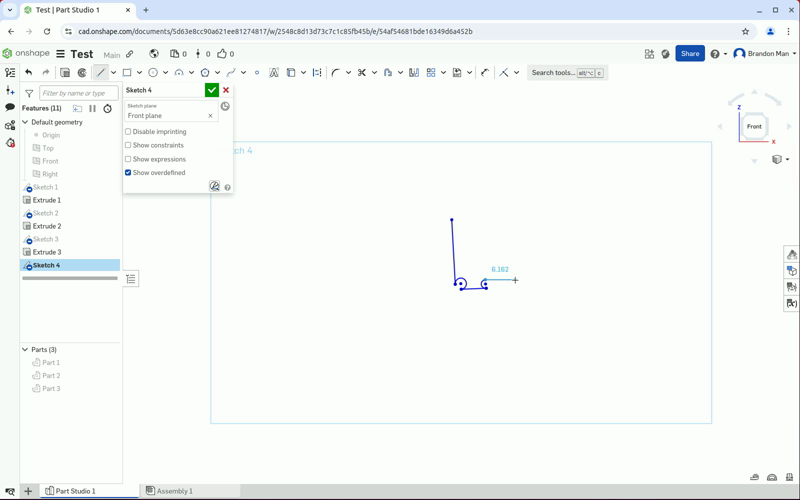
mouse_move(471, 279)
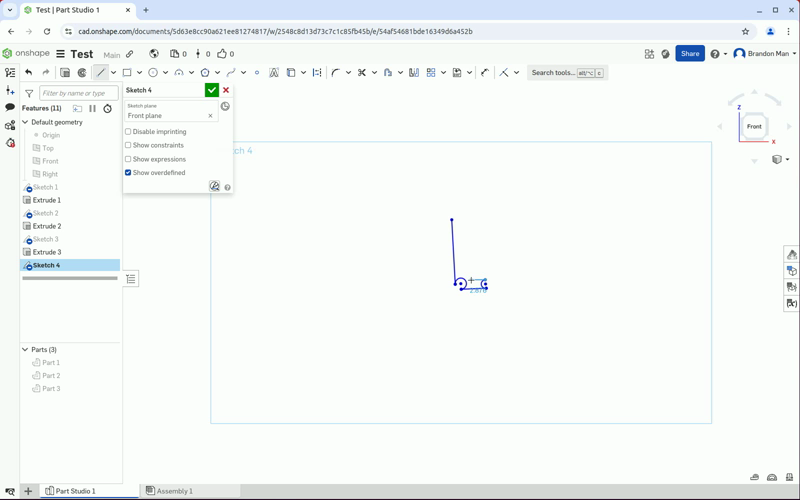
click(471, 279)
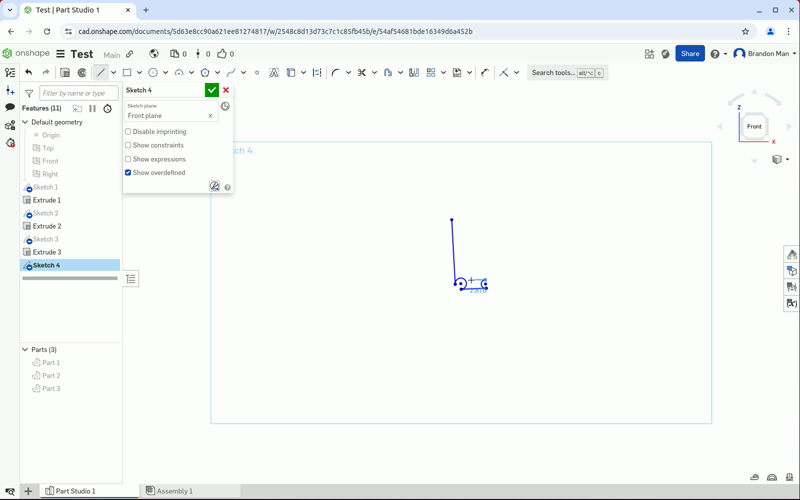
key_up(shift)
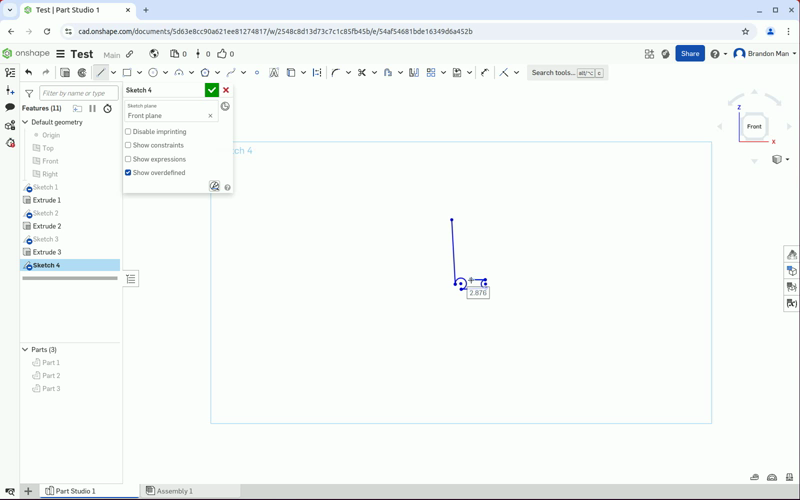
key(esc)
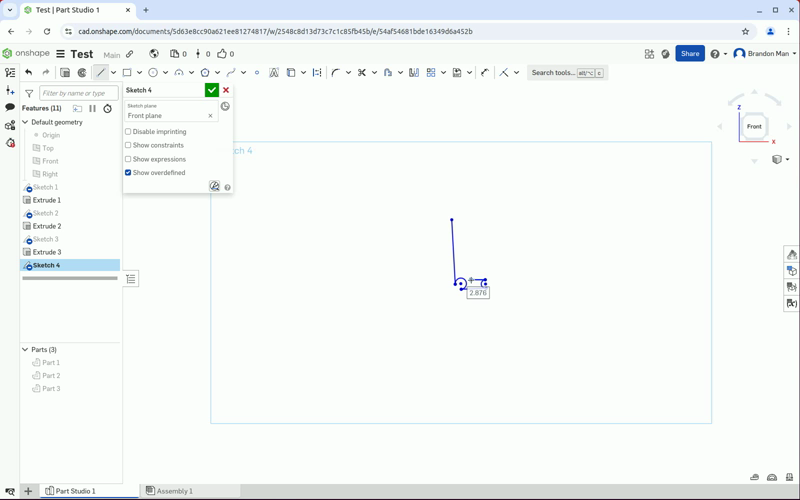
key(a)
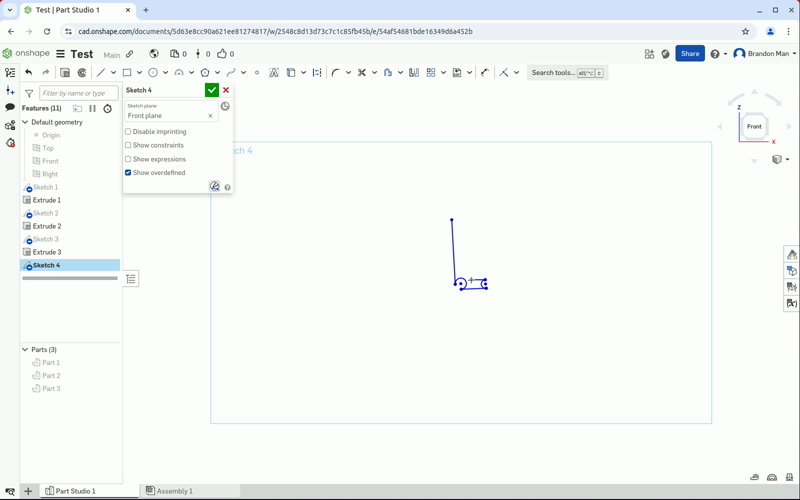
mouse_move(471, 279)
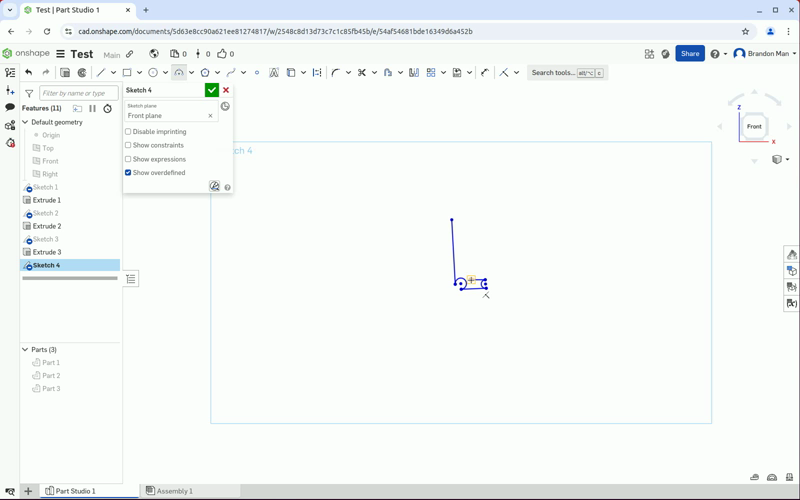
click(471, 279)
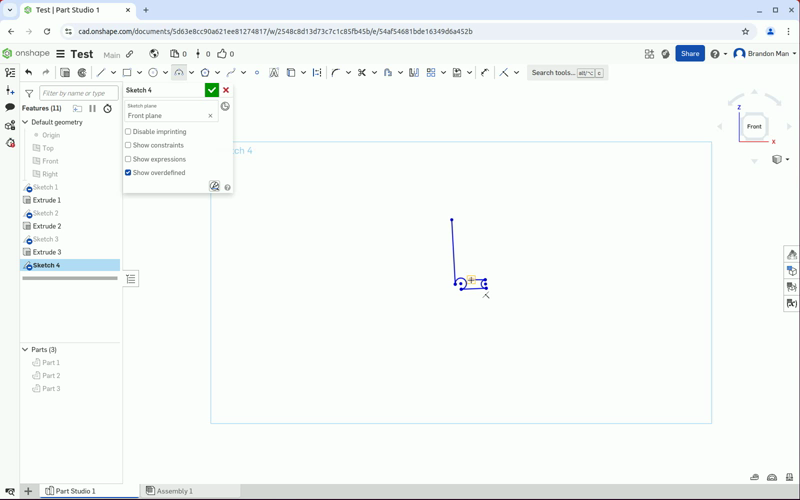
key_down(shift)
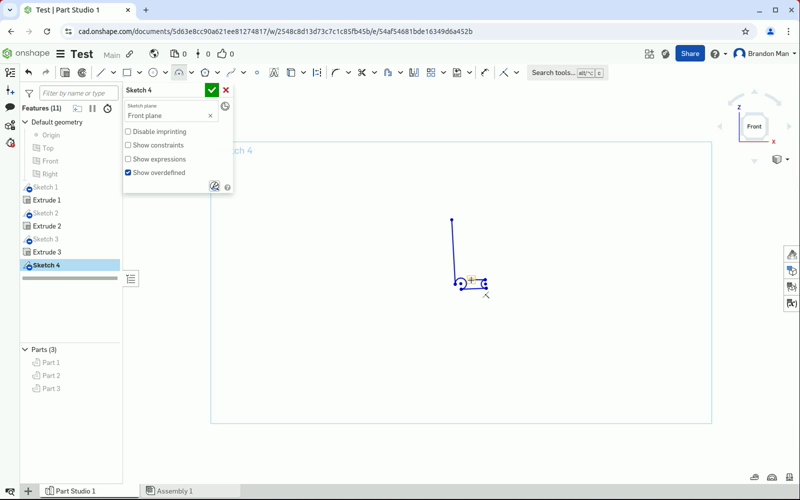
mouse_move(466, 274)
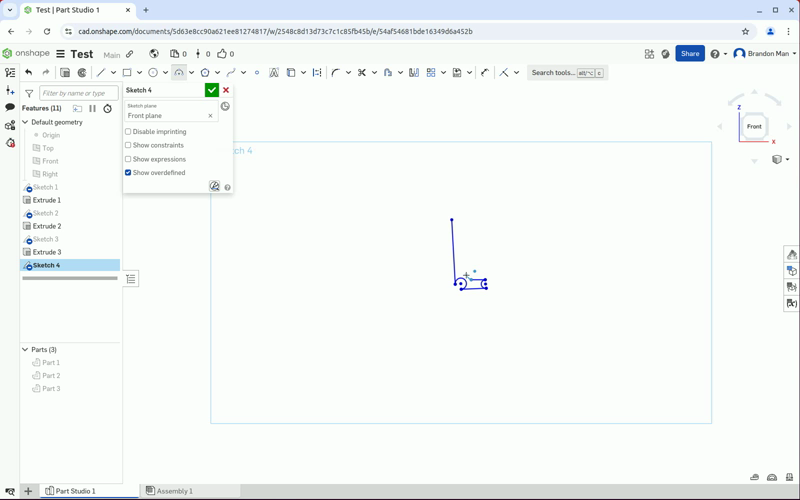
scroll(6)
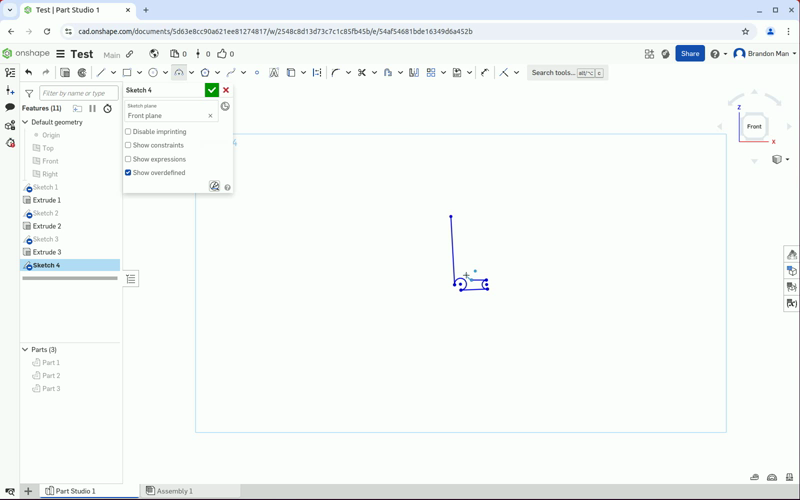
scroll(6)
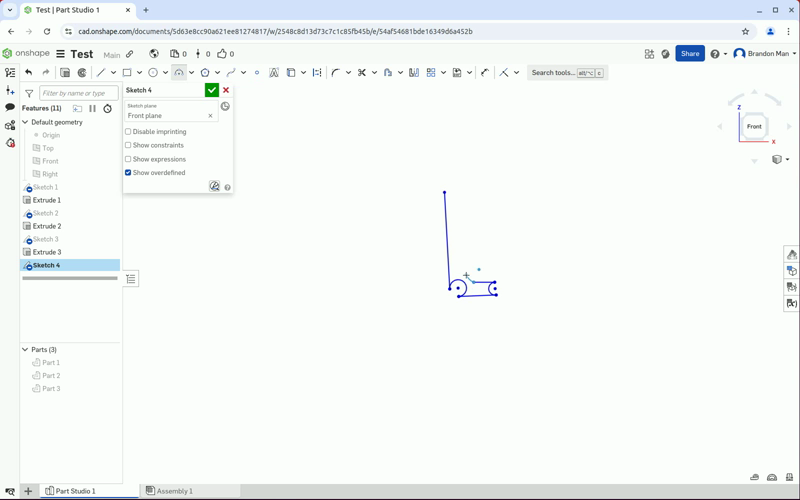
scroll(6)
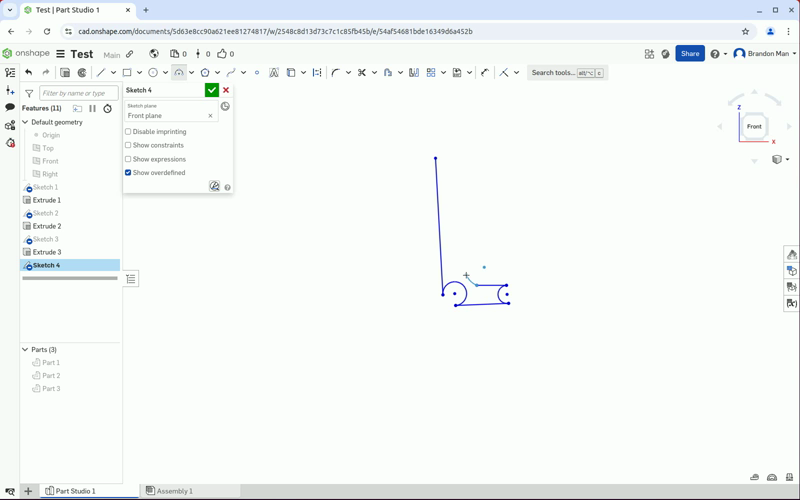
scroll(6)
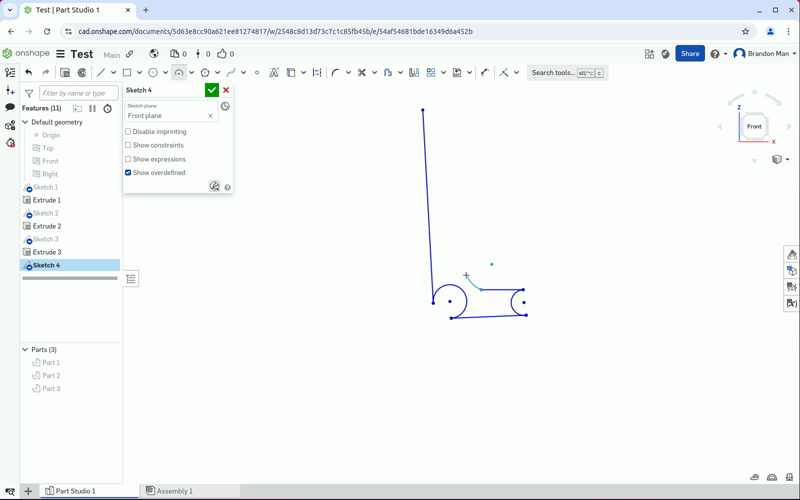
scroll(6)
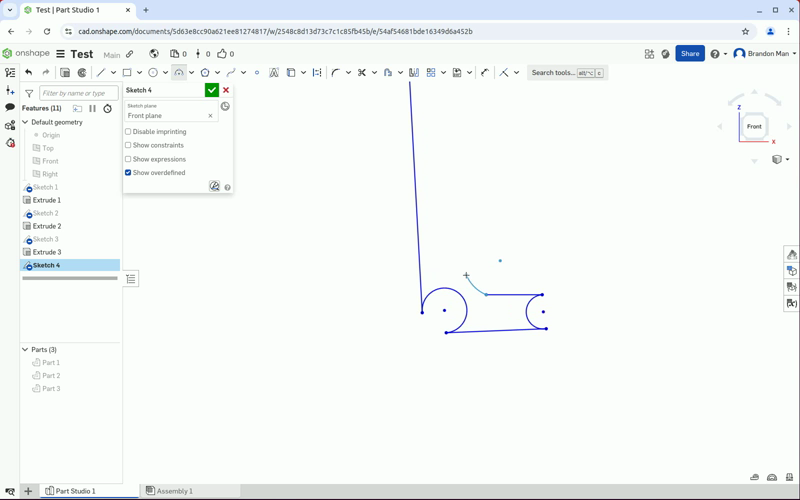
scroll(6)
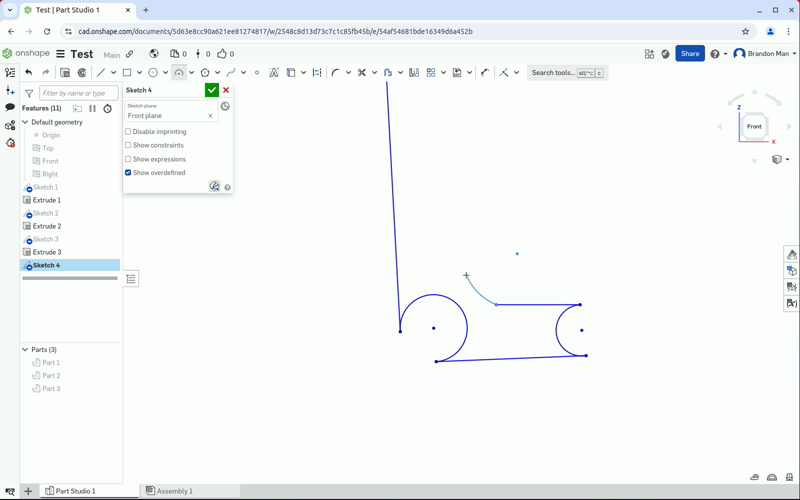
scroll(6)
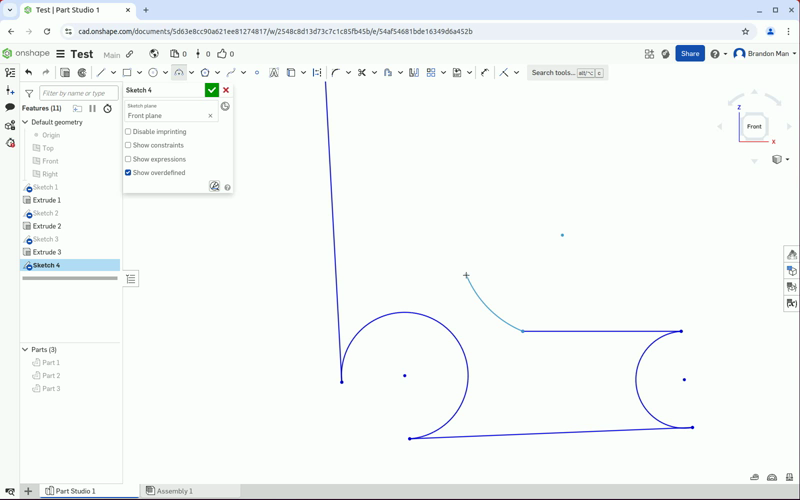
click(466, 274)
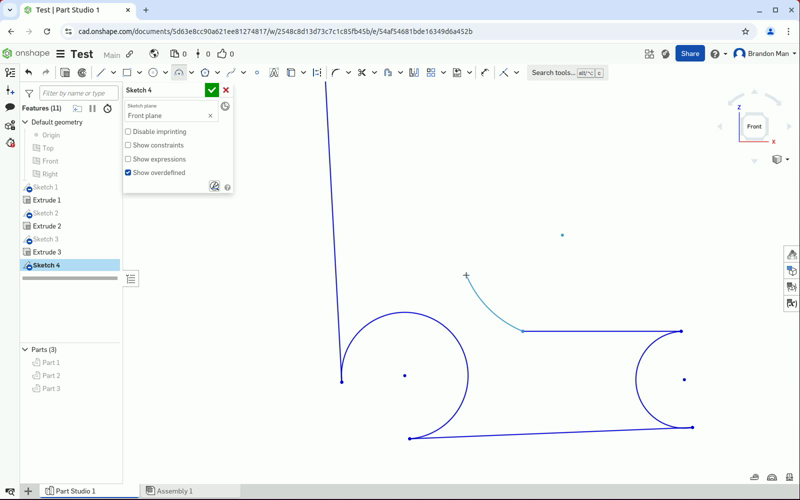
scroll(-6)
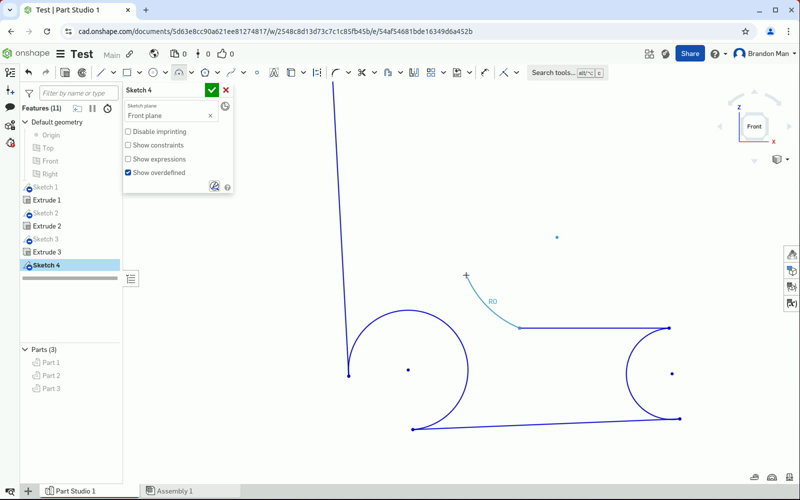
scroll(-6)
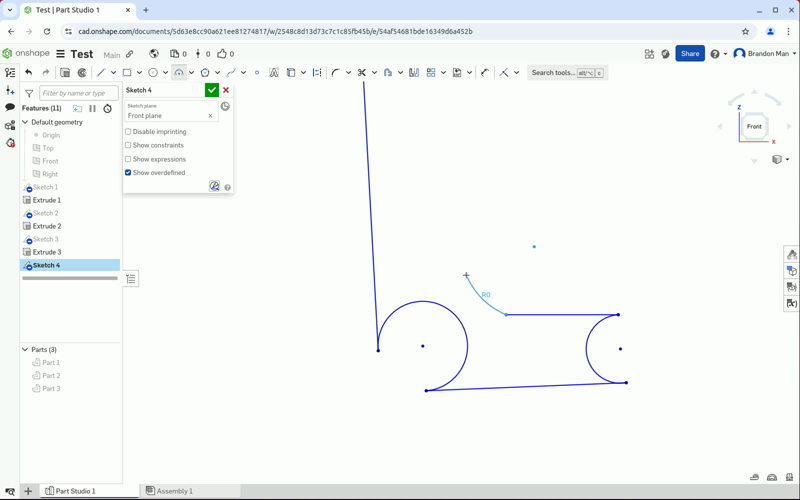
scroll(-6)
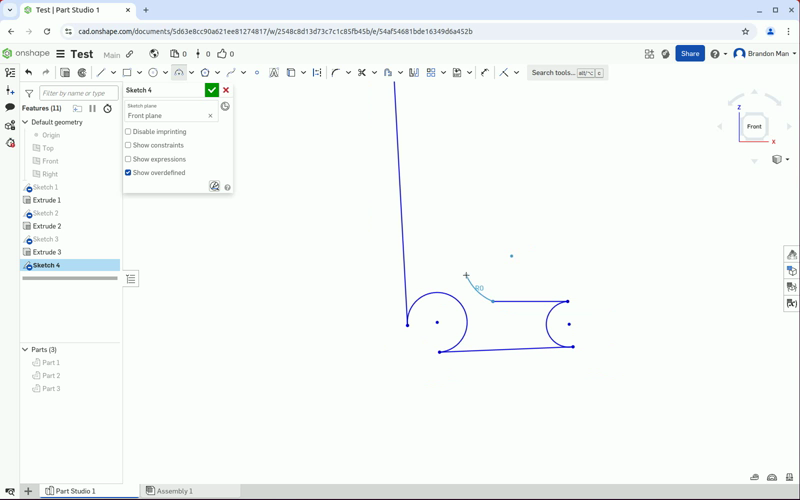
scroll(-6)
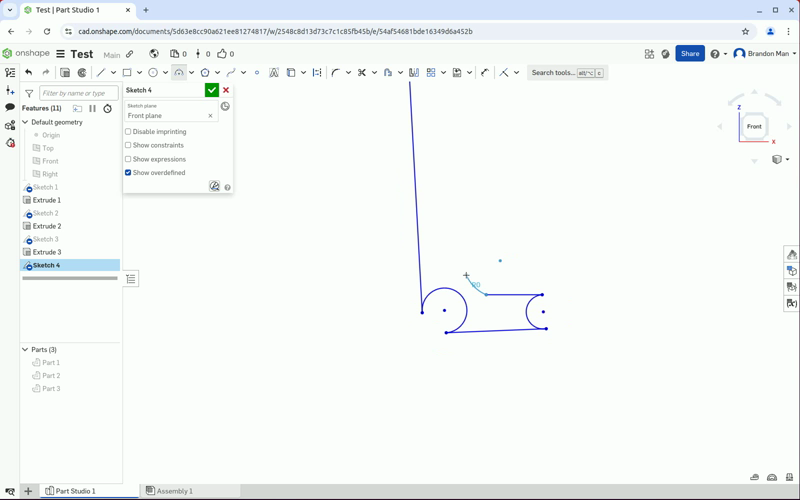
scroll(-6)
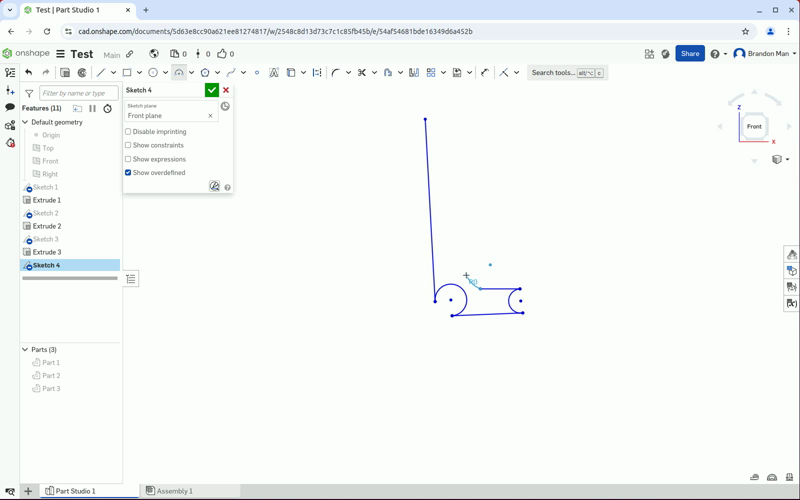
scroll(-6)
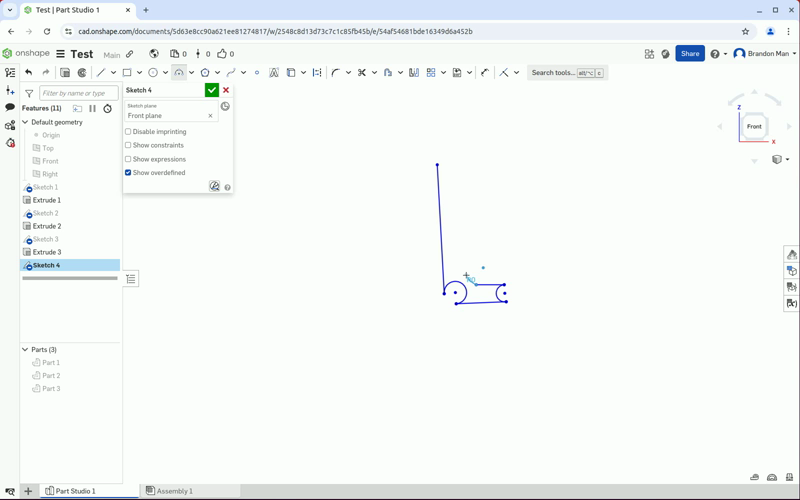
scroll(-6)
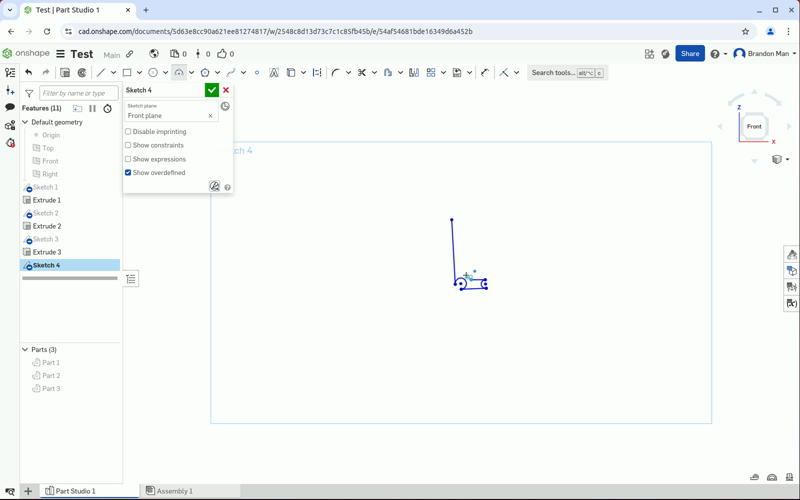
mouse_move(467, 278)
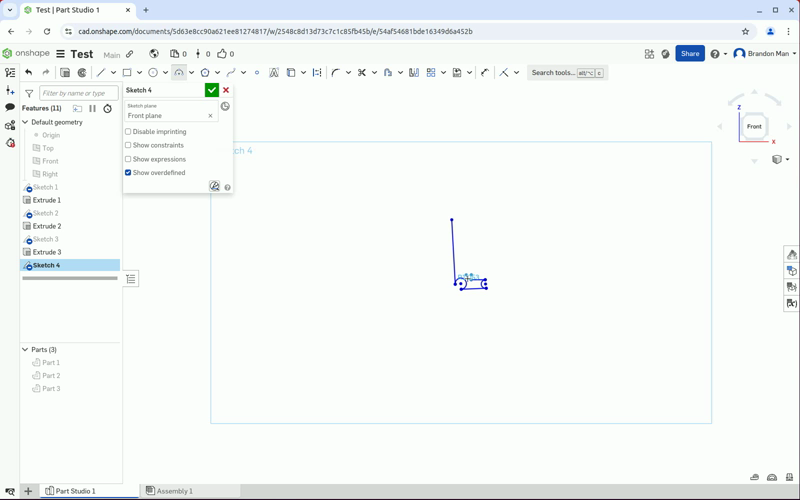
scroll(6)
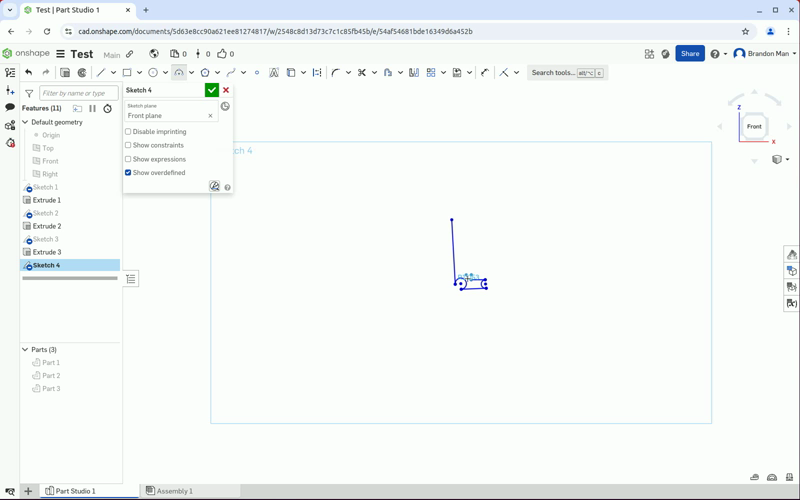
scroll(6)
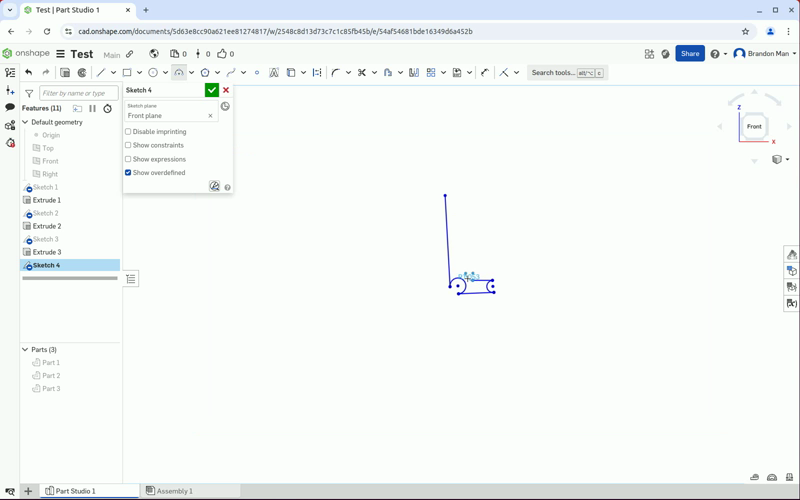
scroll(6)
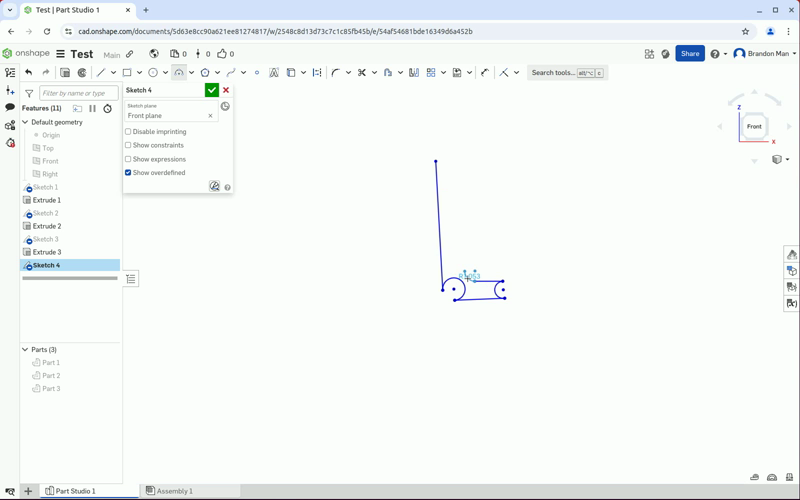
scroll(6)
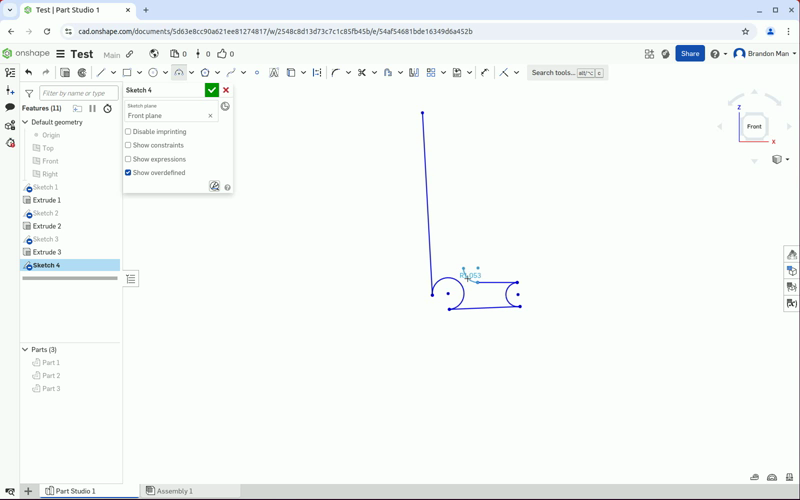
scroll(6)
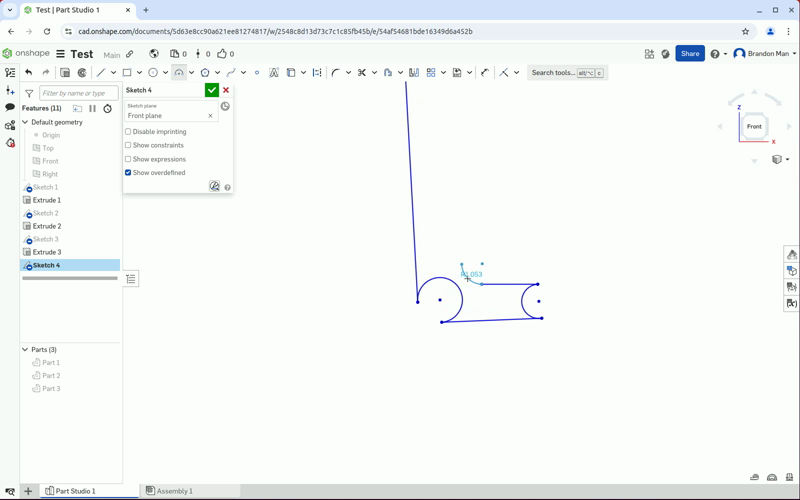
scroll(6)
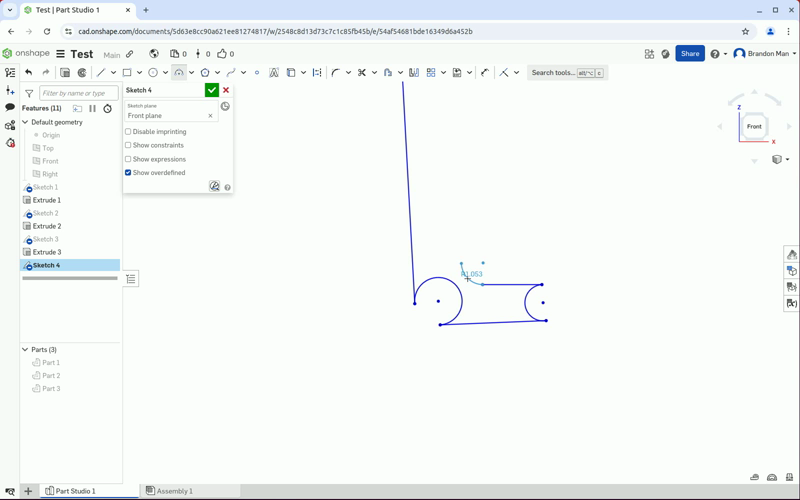
scroll(6)
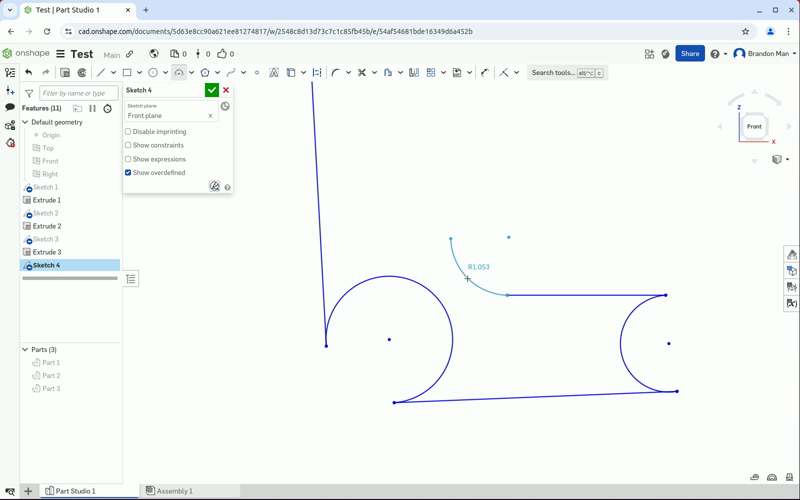
click(467, 278)
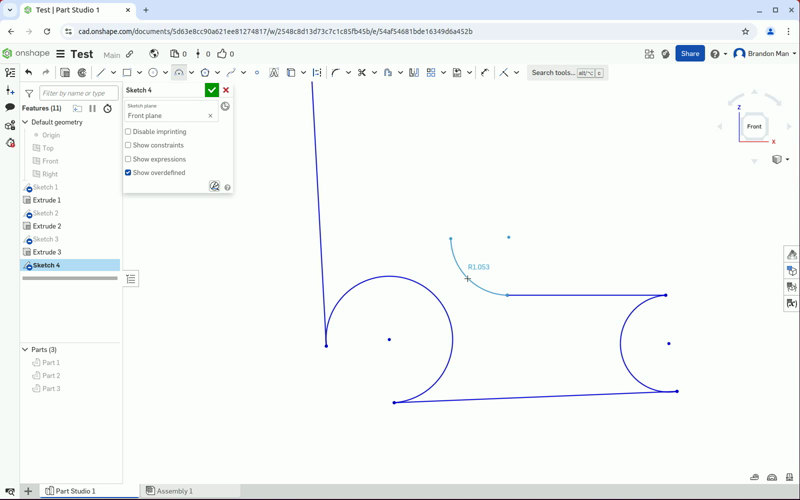
scroll(-6)
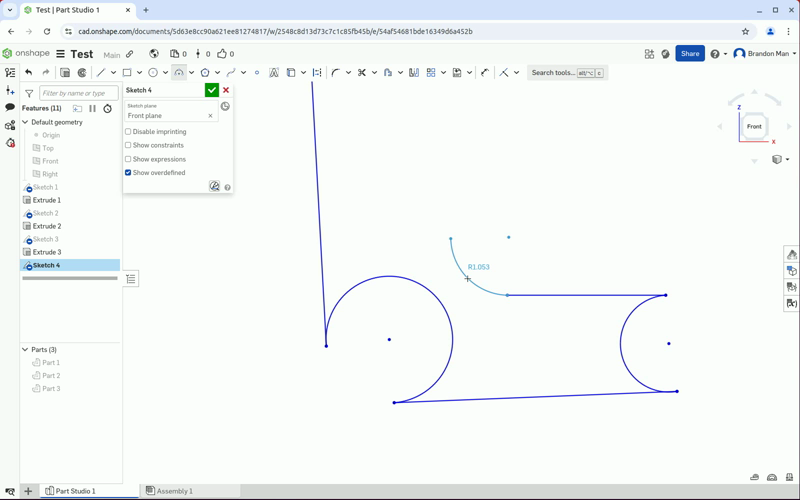
scroll(-6)
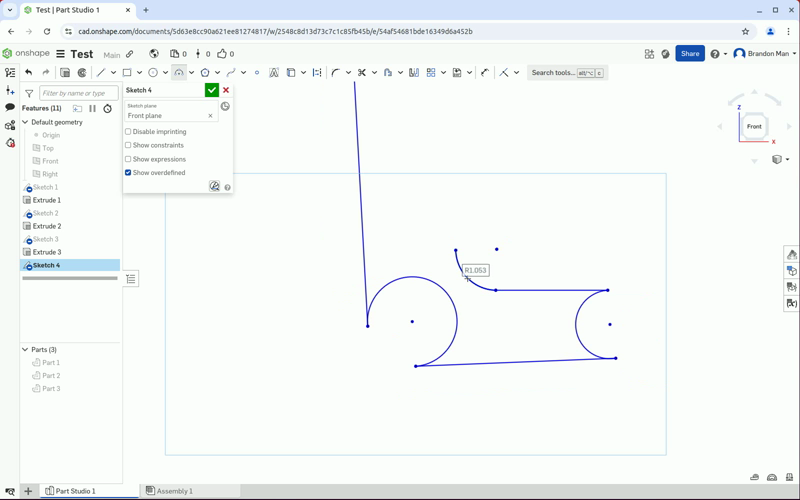
scroll(-6)
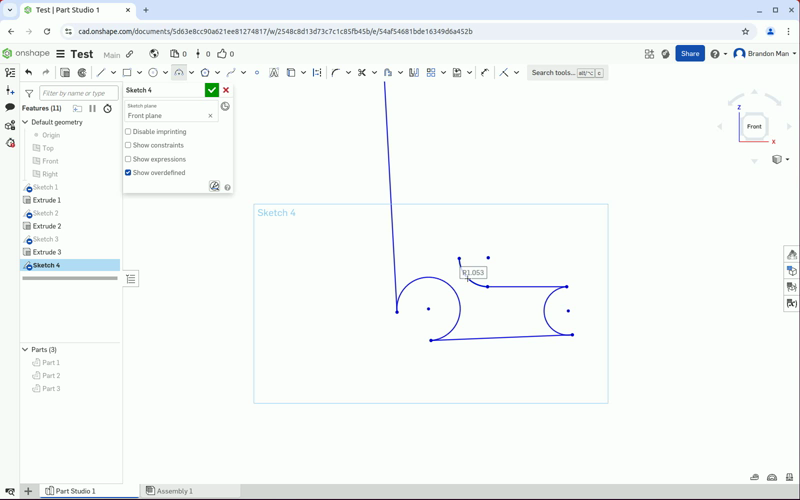
scroll(-6)
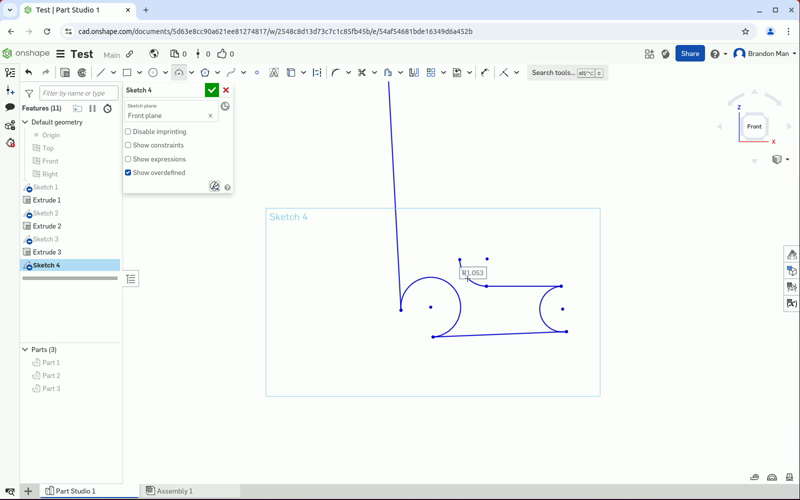
scroll(-6)
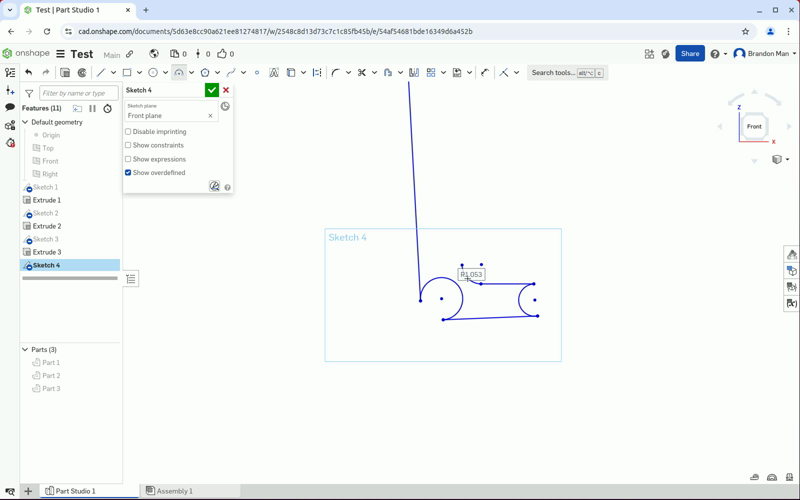
scroll(-6)
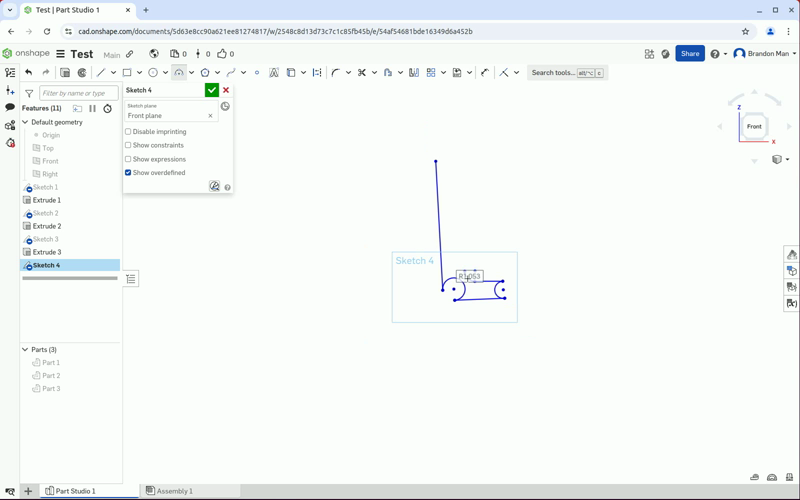
scroll(-6)
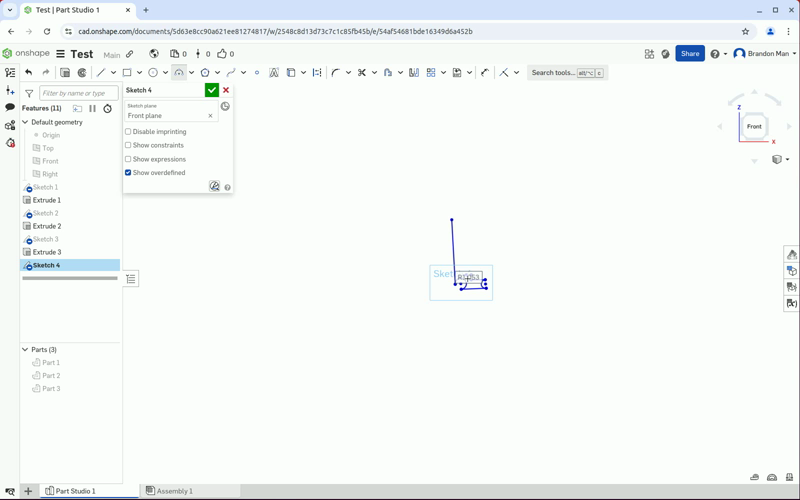
key_up(shift)
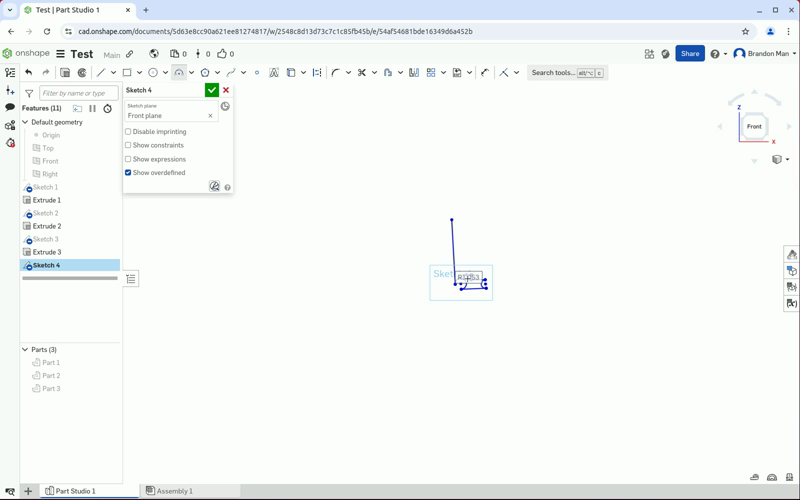
key(esc)
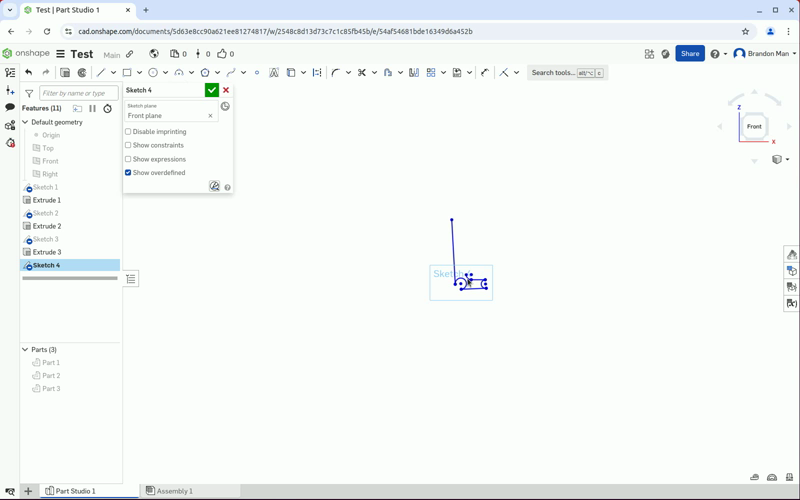
key(l)
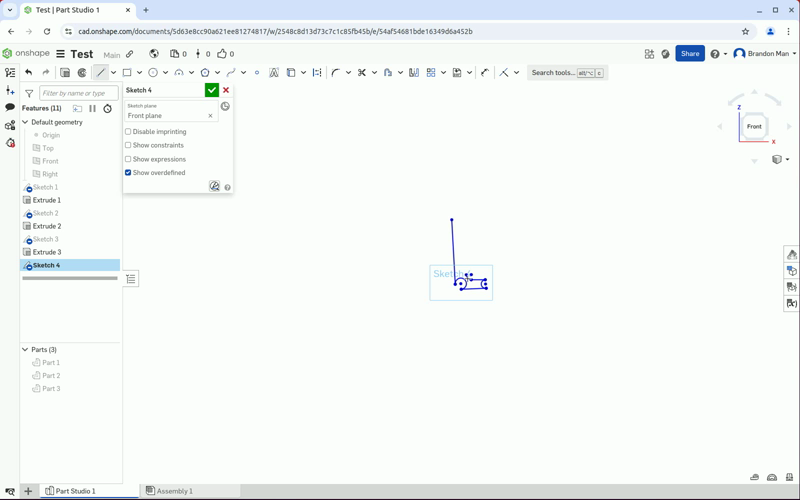
mouse_move(466, 274)
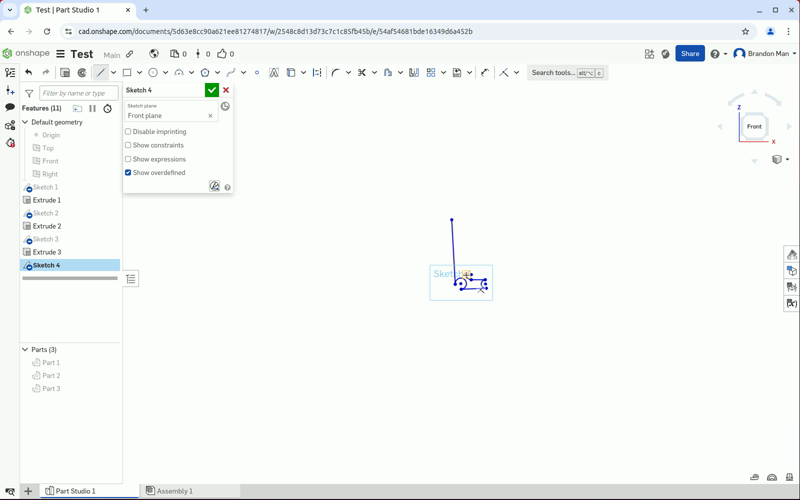
scroll(6)
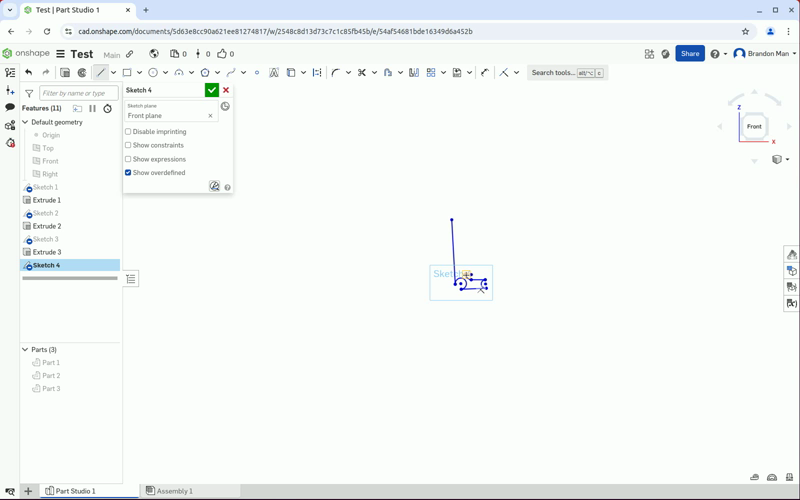
scroll(6)
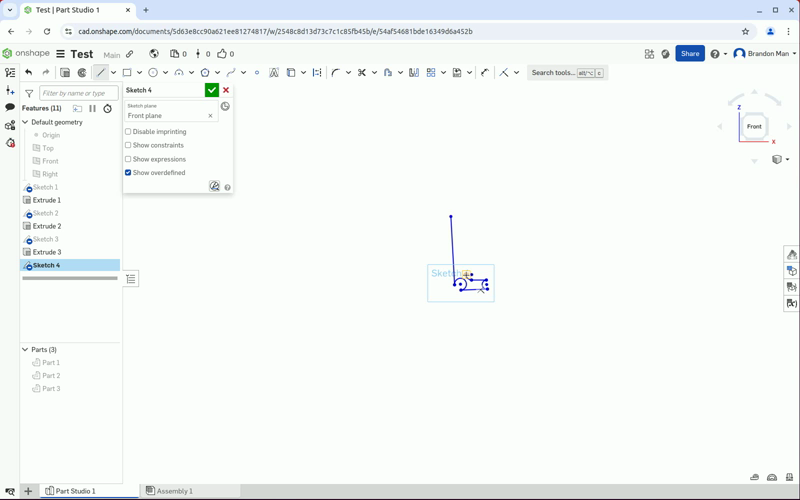
scroll(6)
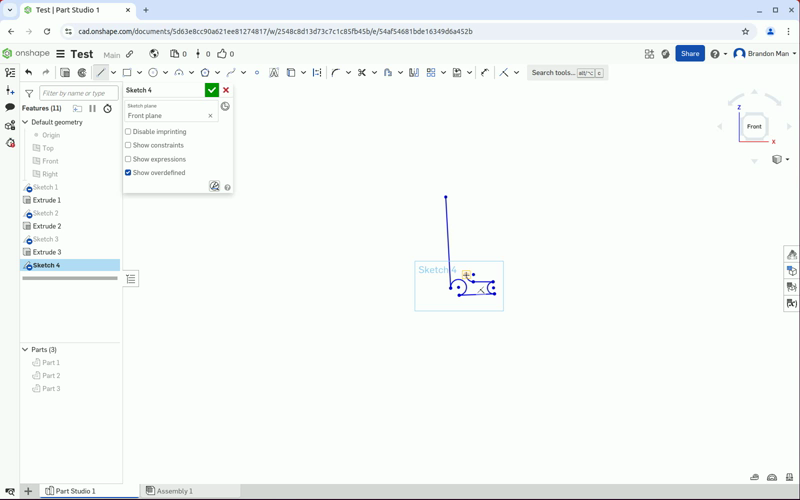
scroll(6)
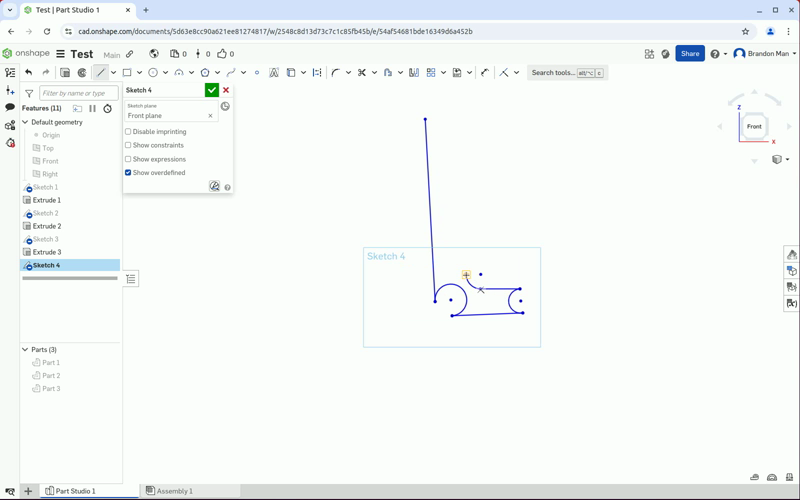
scroll(6)
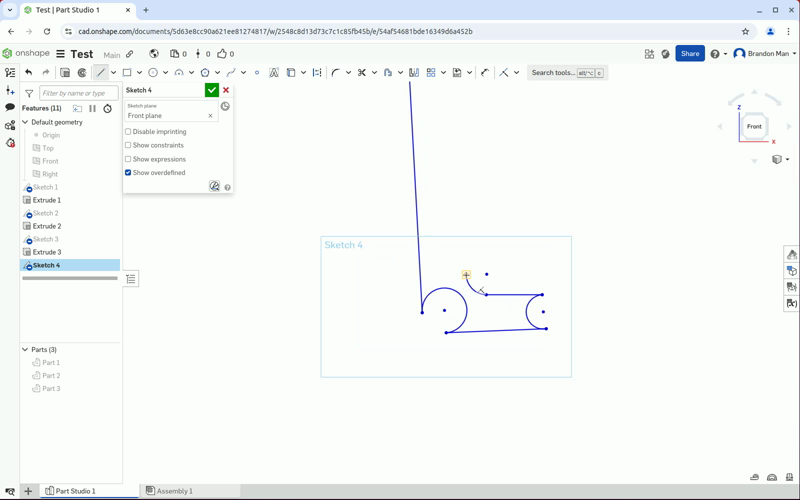
scroll(6)
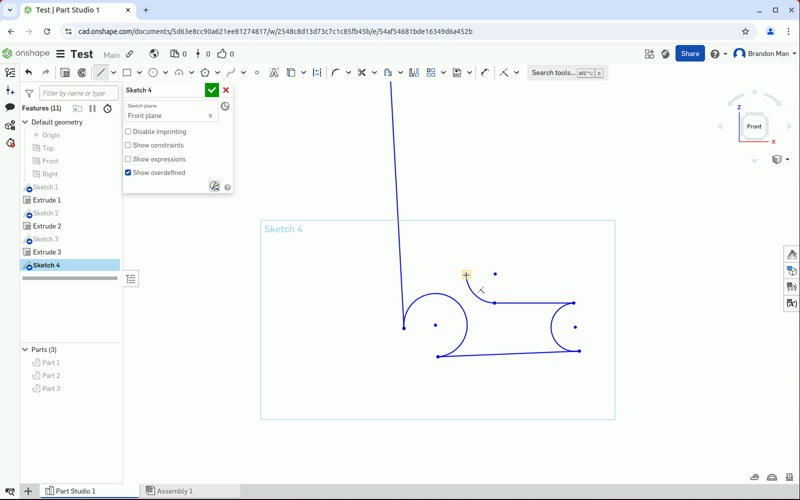
scroll(6)
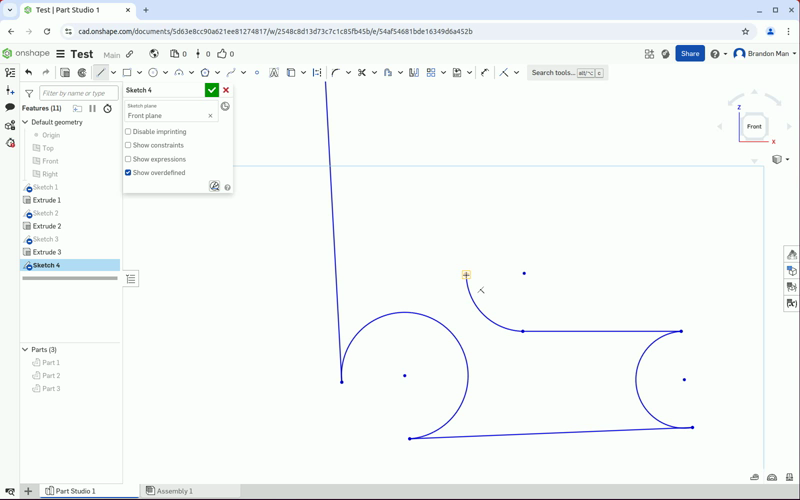
click(466, 274)
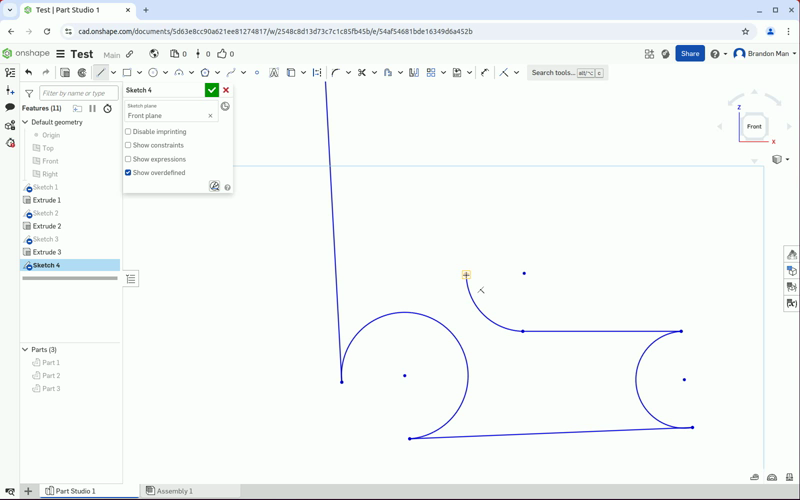
scroll(-6)
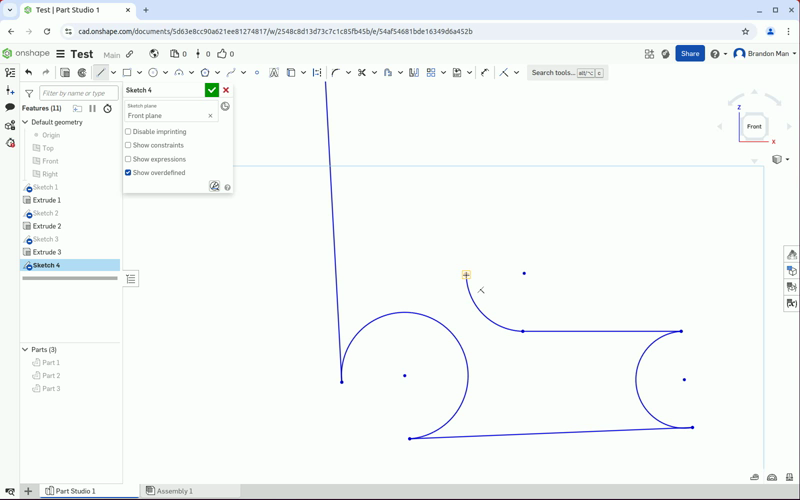
scroll(-6)
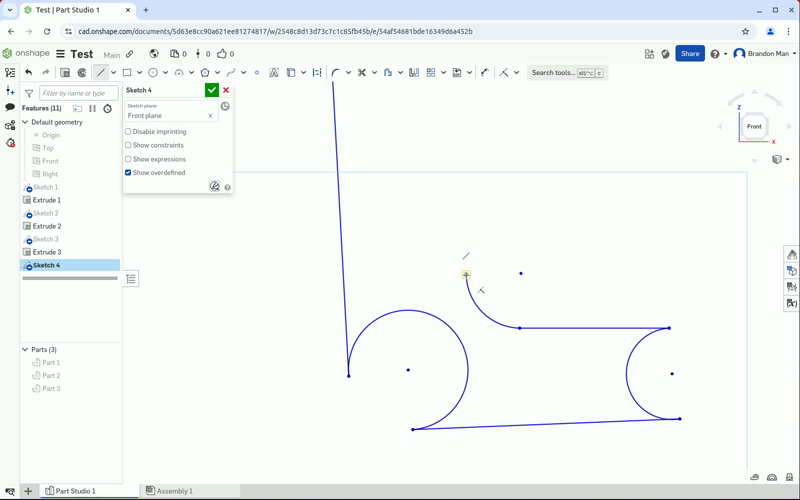
scroll(-6)
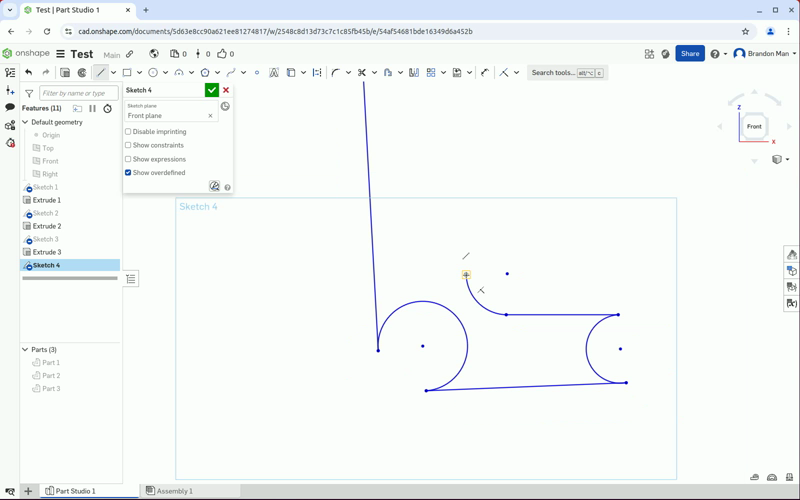
scroll(-6)
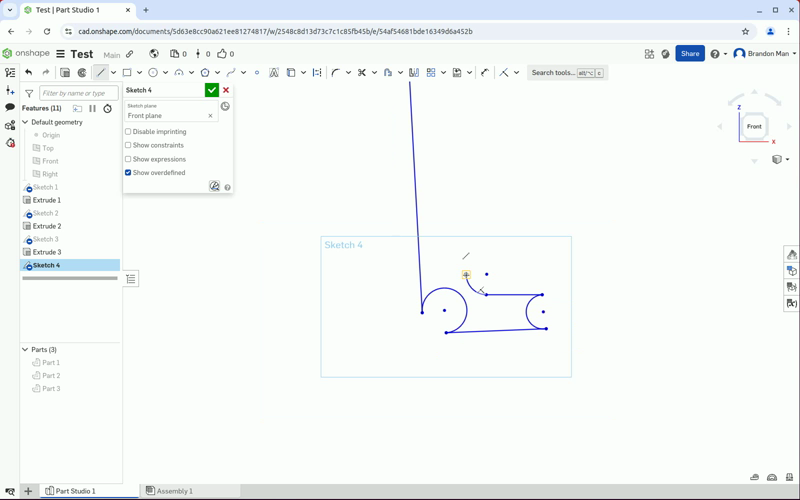
scroll(-6)
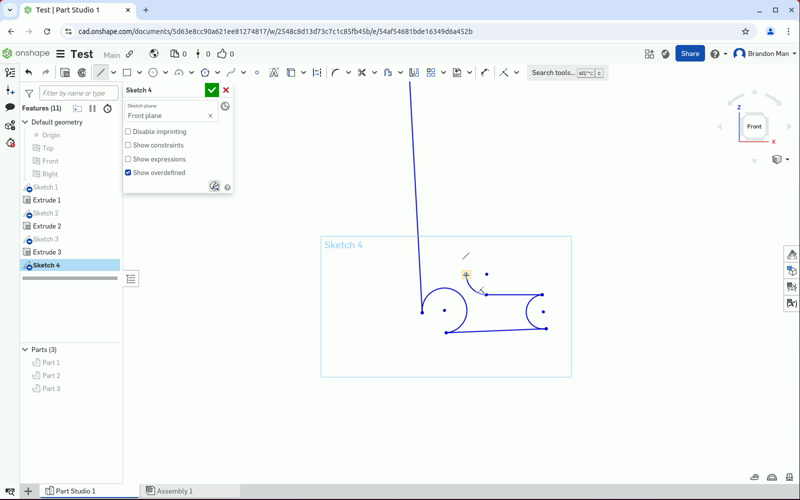
scroll(-6)
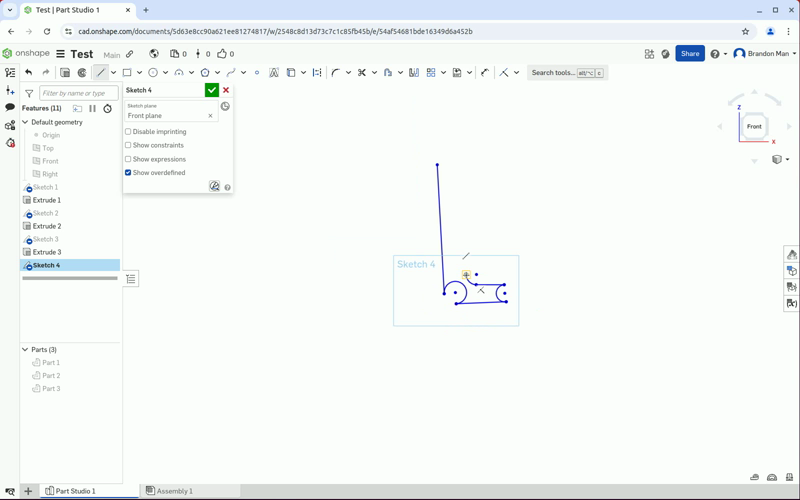
scroll(-6)
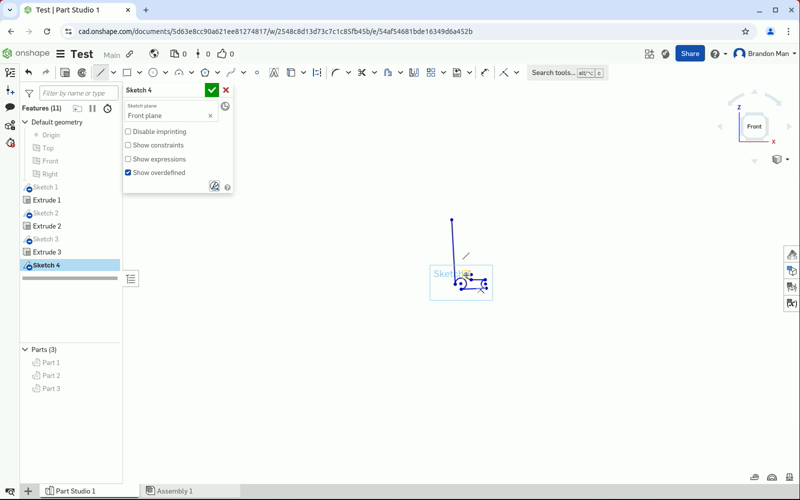
key_down(shift)
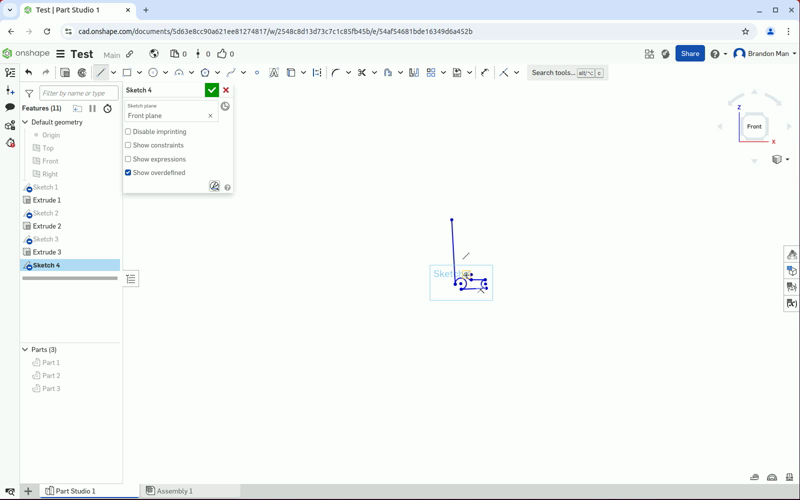
mouse_move(496, 274)
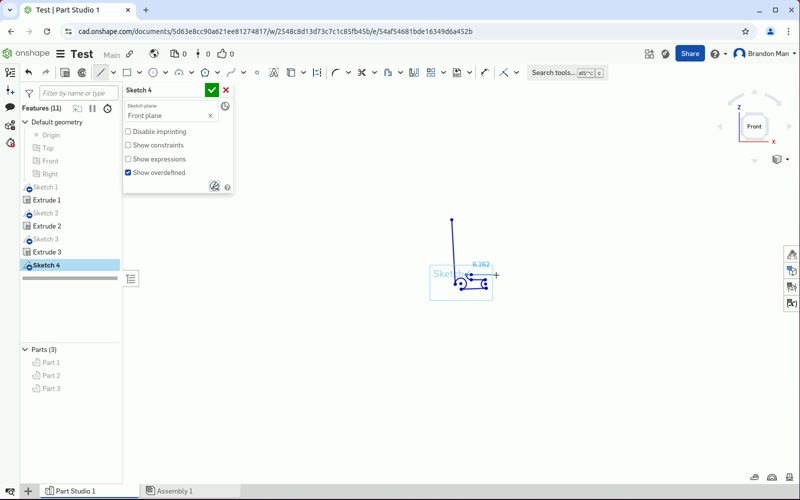
mouse_move(469, 219)
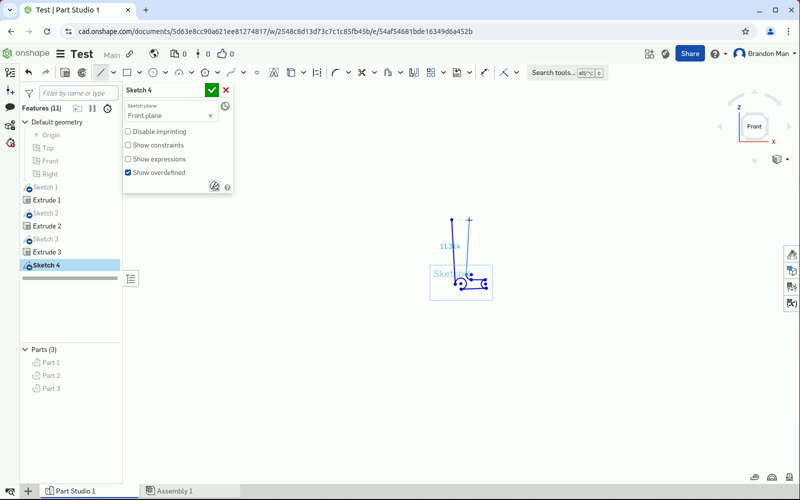
click(469, 219)
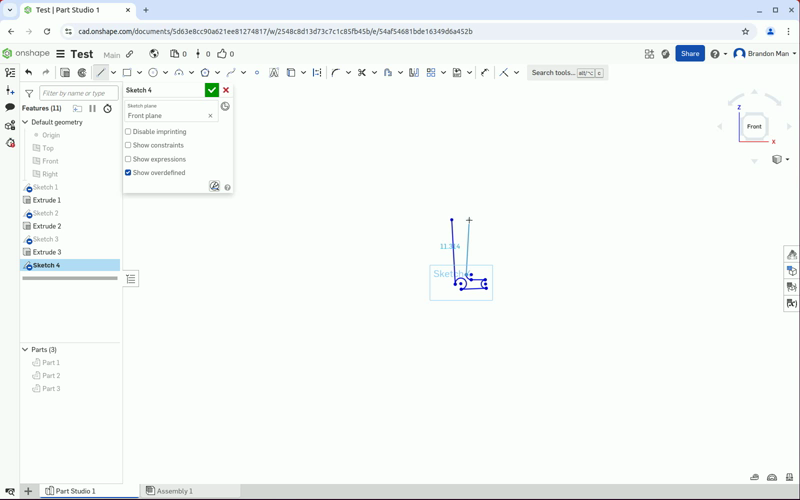
key_up(shift)
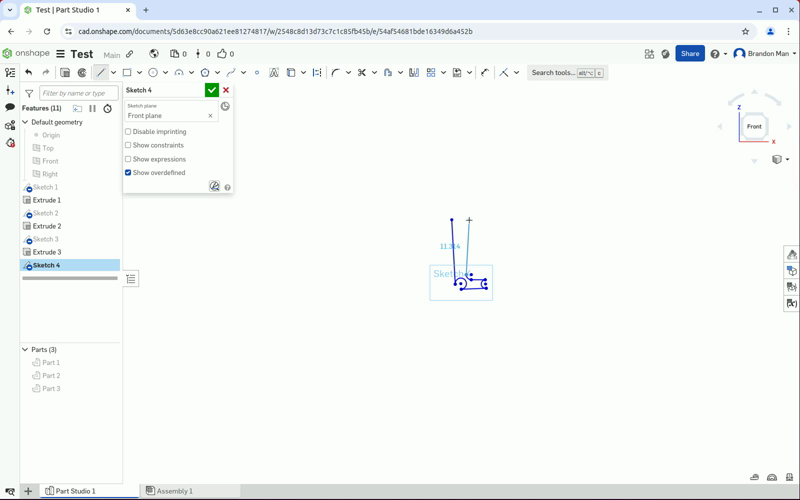
key(esc)
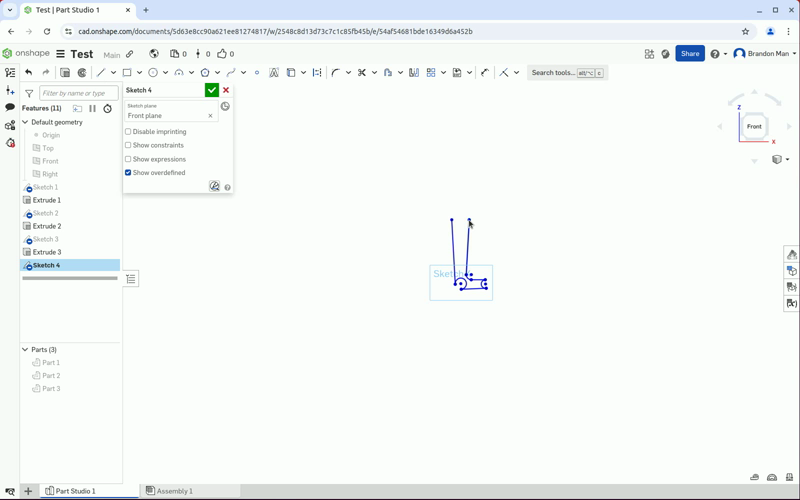
key(a)
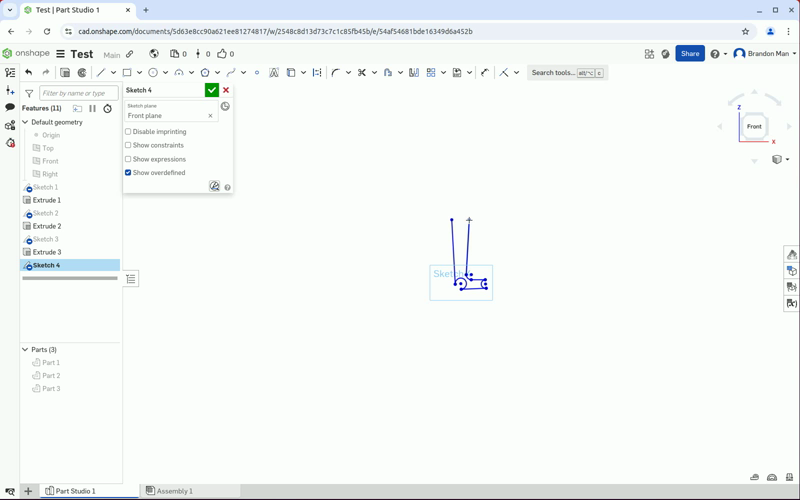
mouse_move(469, 219)
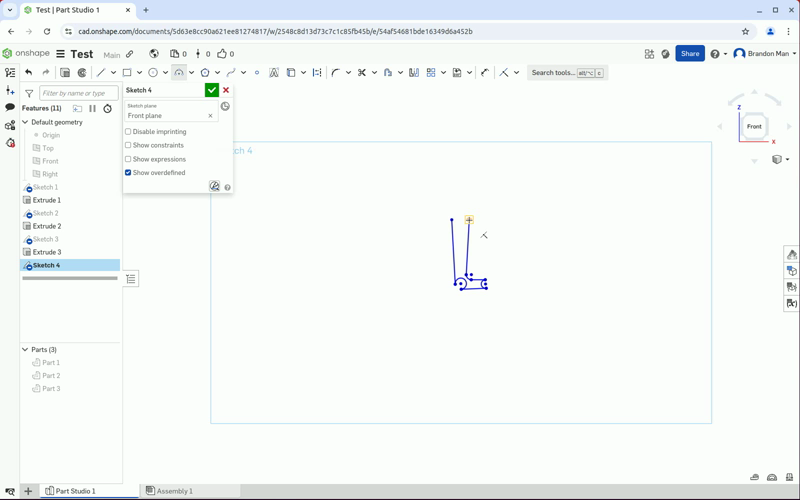
click(469, 219)
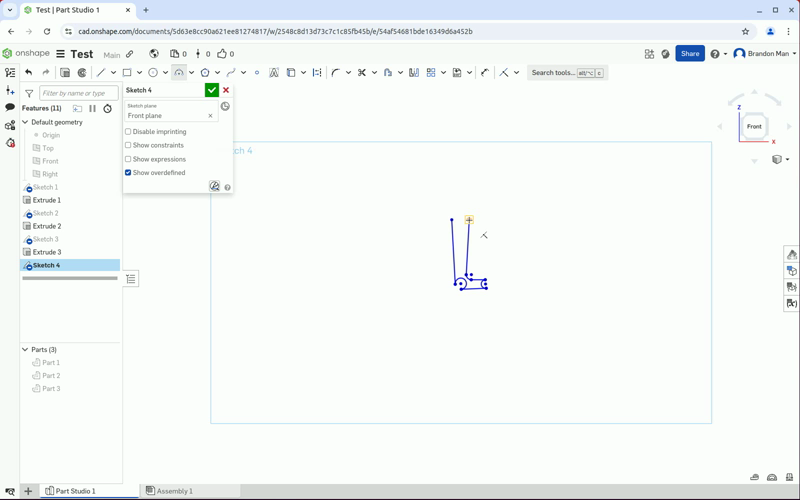
mouse_move(451, 219)
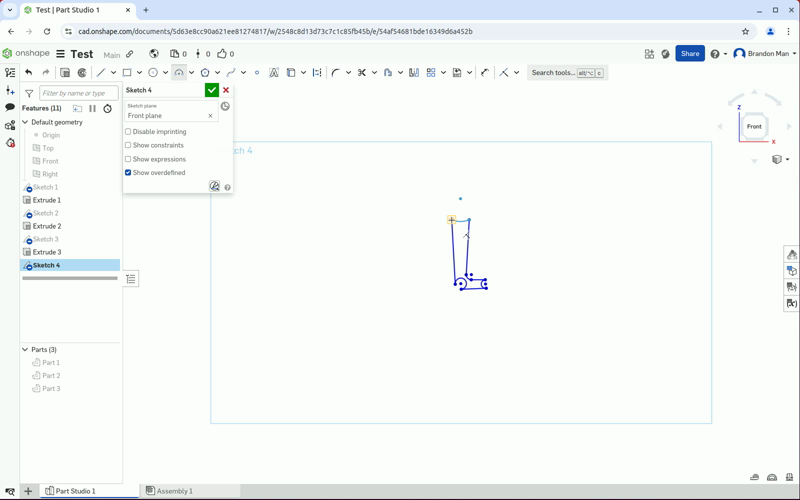
click(451, 219)
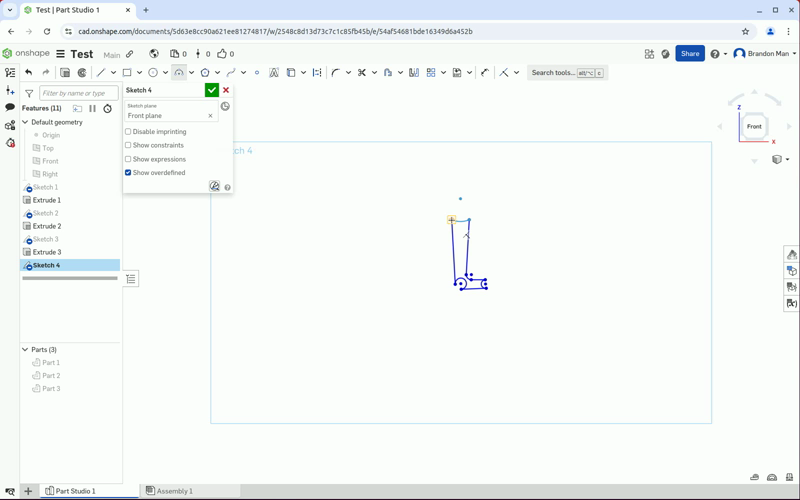
key_down(shift)
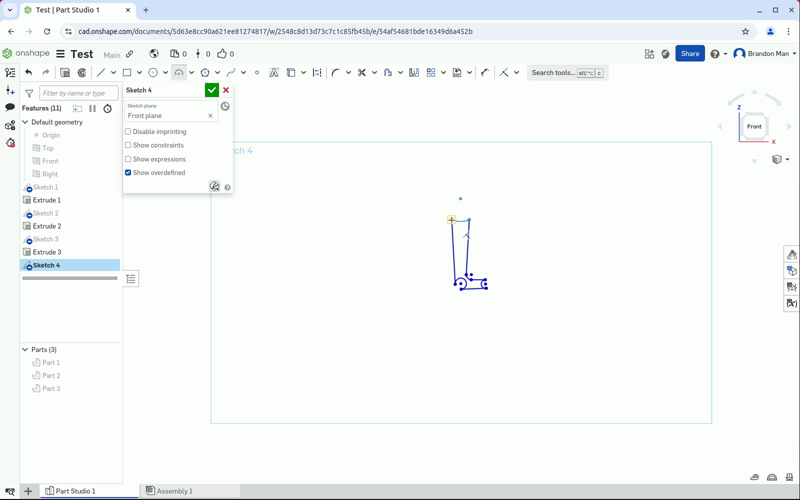
mouse_move(460, 228)
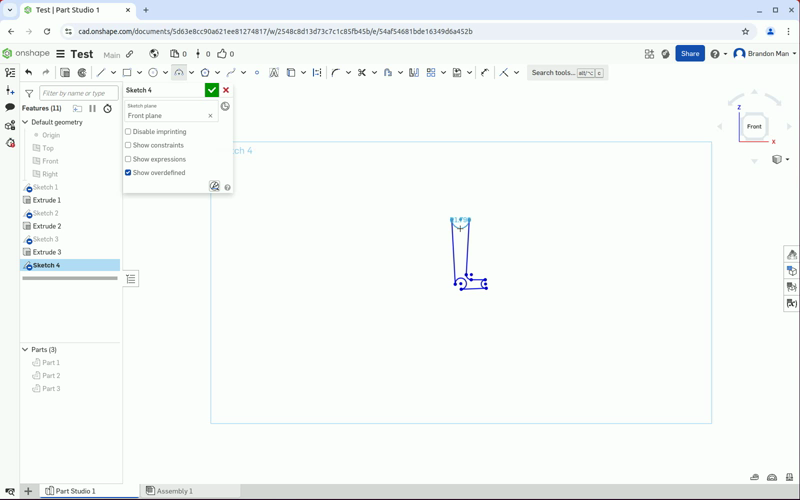
click(460, 228)
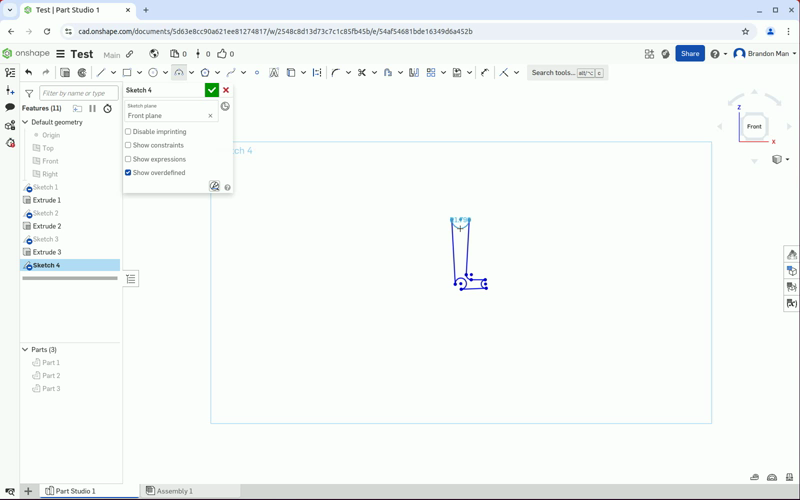
key_up(shift)
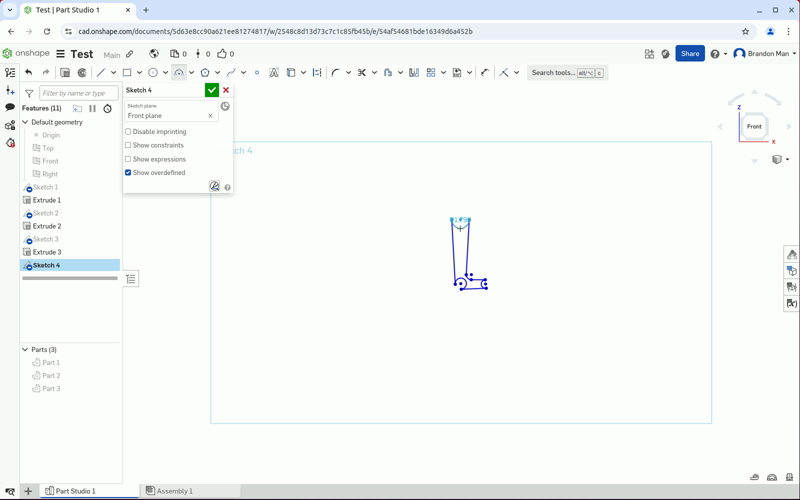
key(esc)
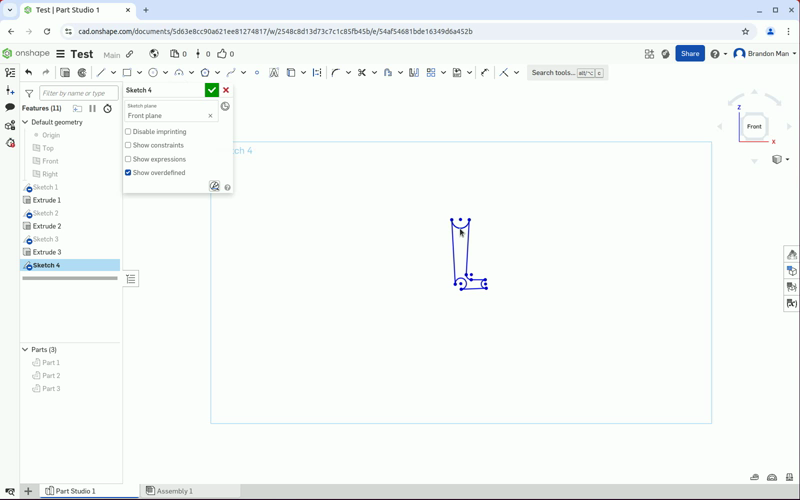
mouse_move(458, 275)
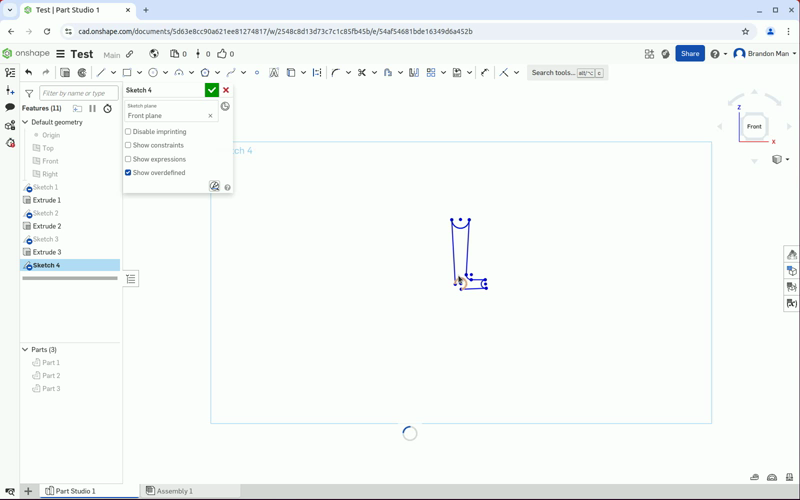
scroll(6)
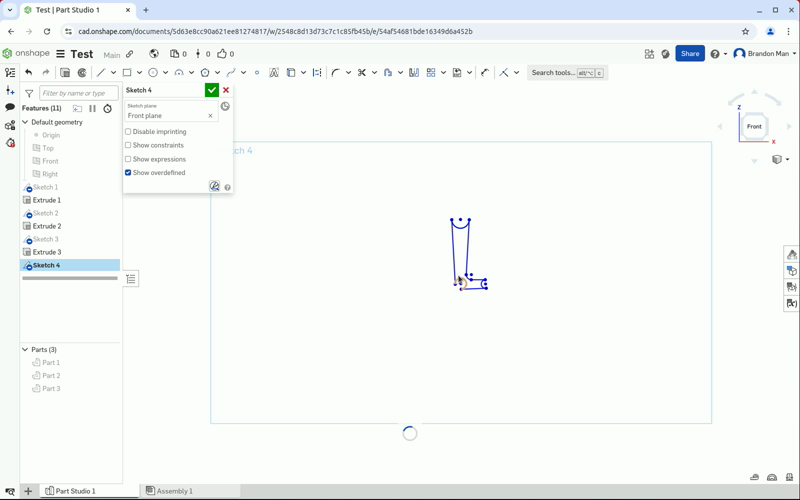
scroll(6)
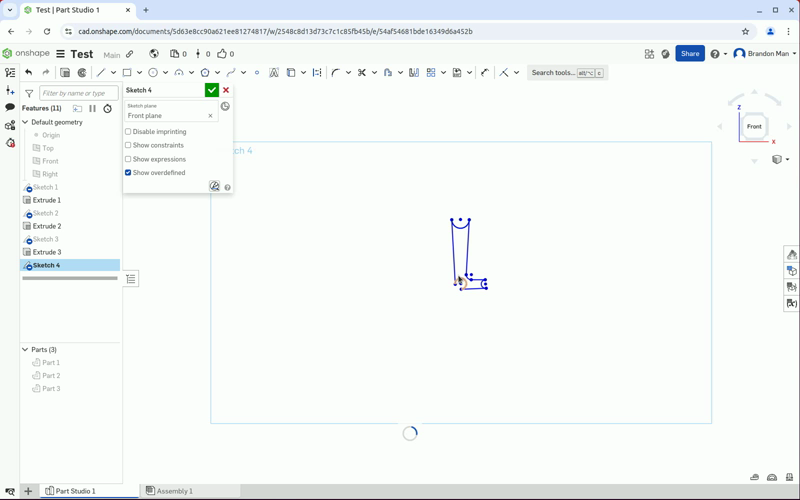
scroll(6)
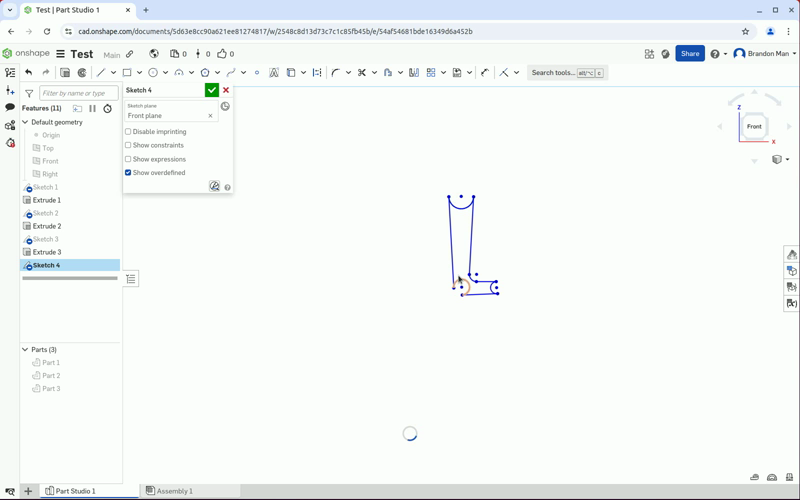
scroll(6)
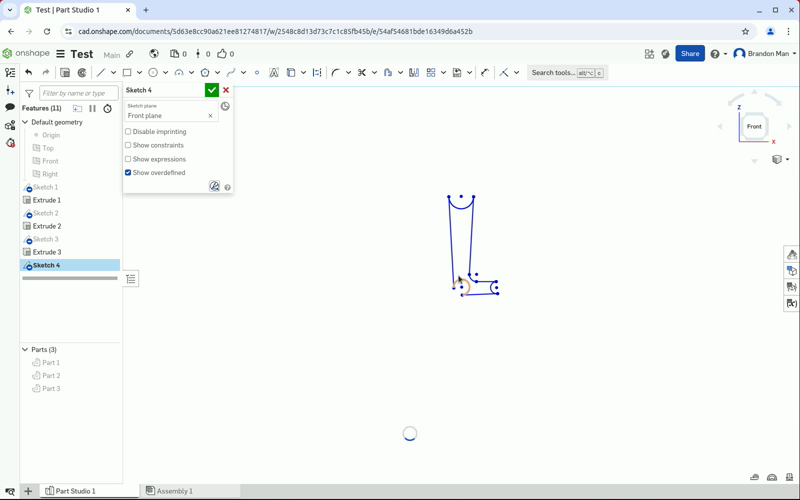
scroll(6)
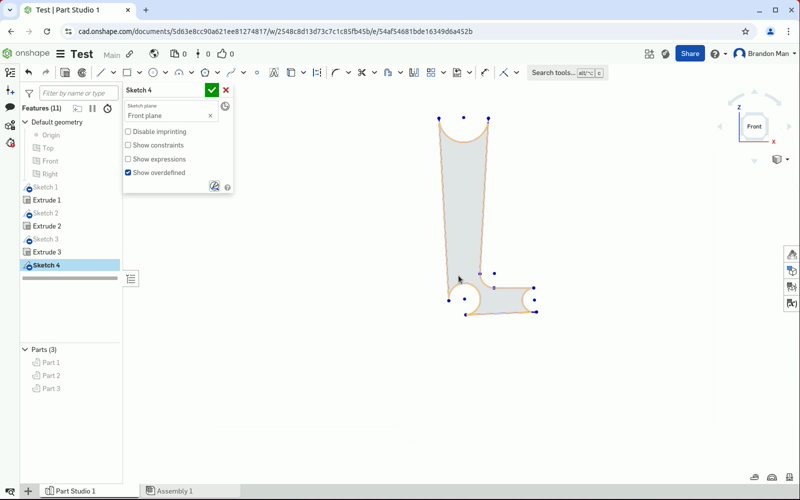
scroll(6)
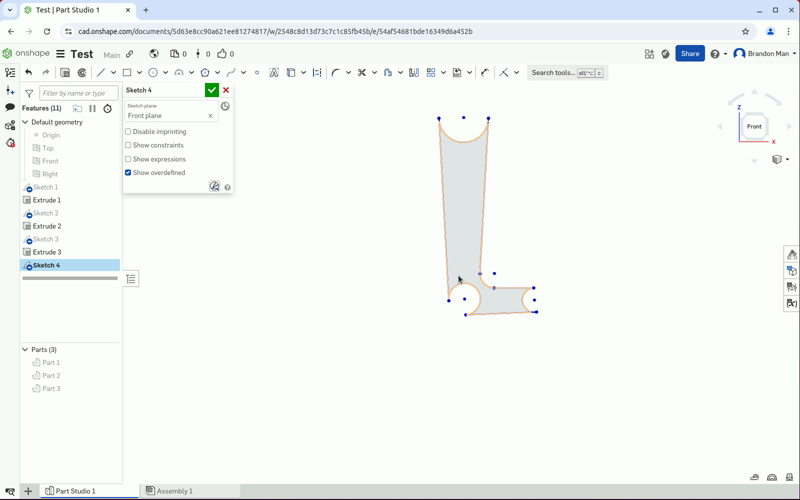
scroll(6)
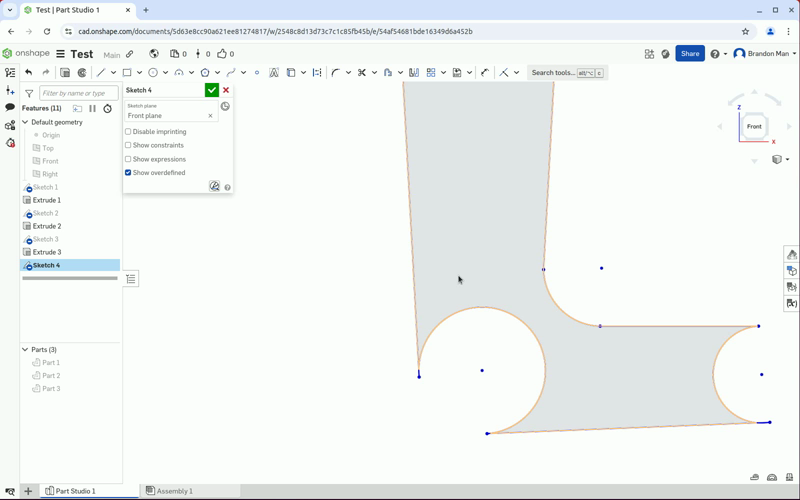
click(458, 275)
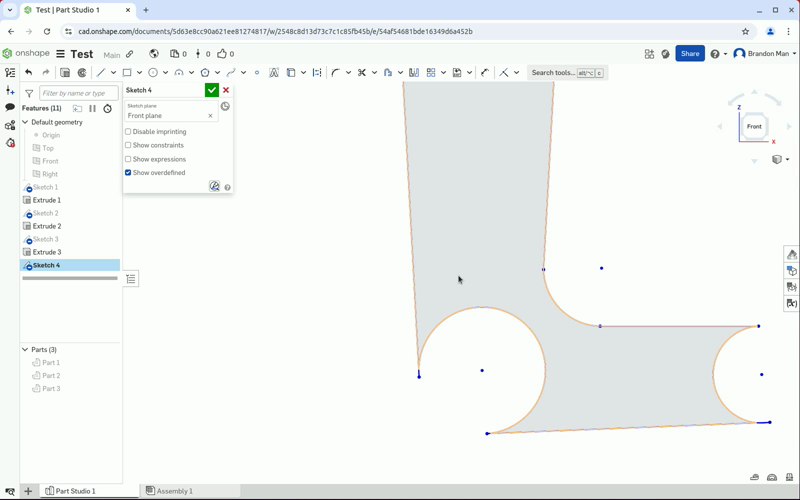
scroll(-6)
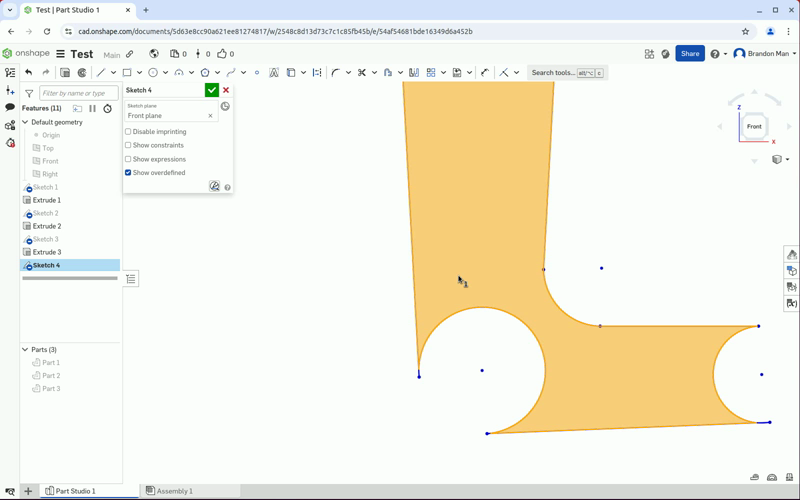
scroll(-6)
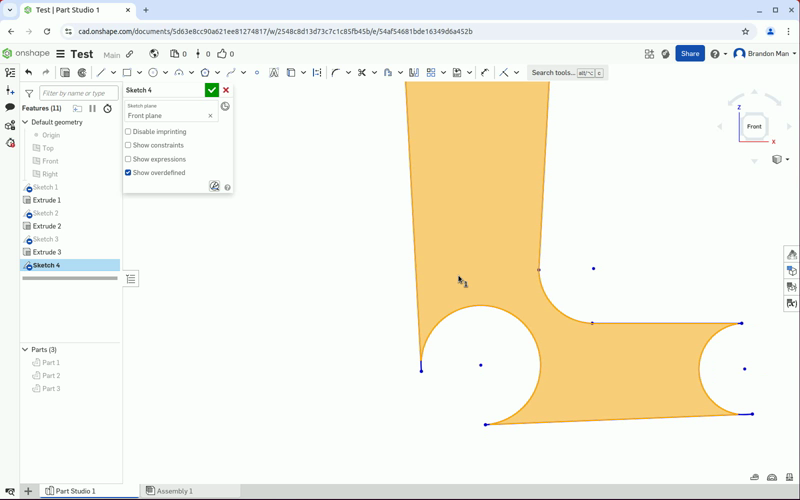
scroll(-6)
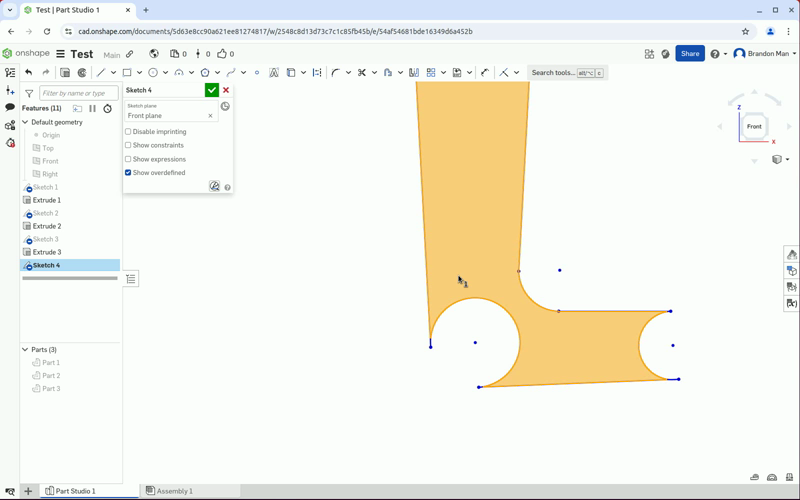
scroll(-6)
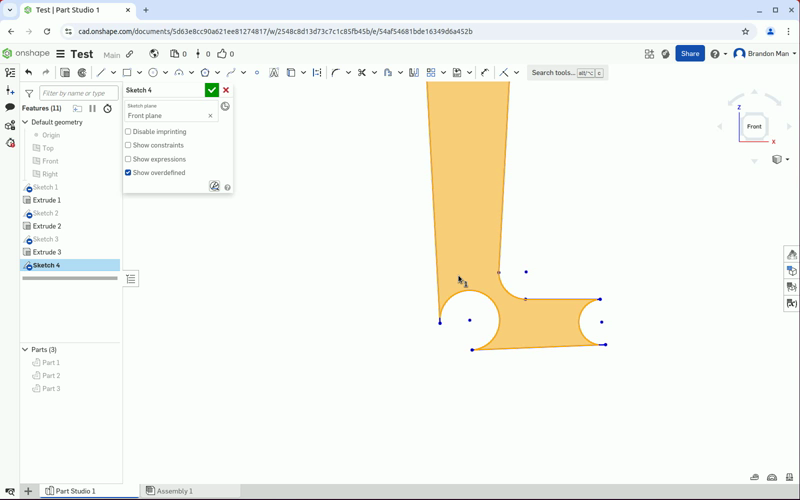
scroll(-6)
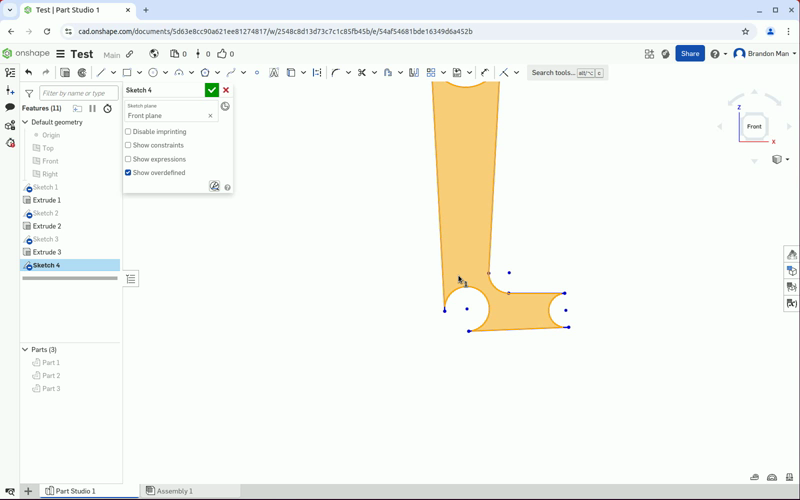
scroll(-6)
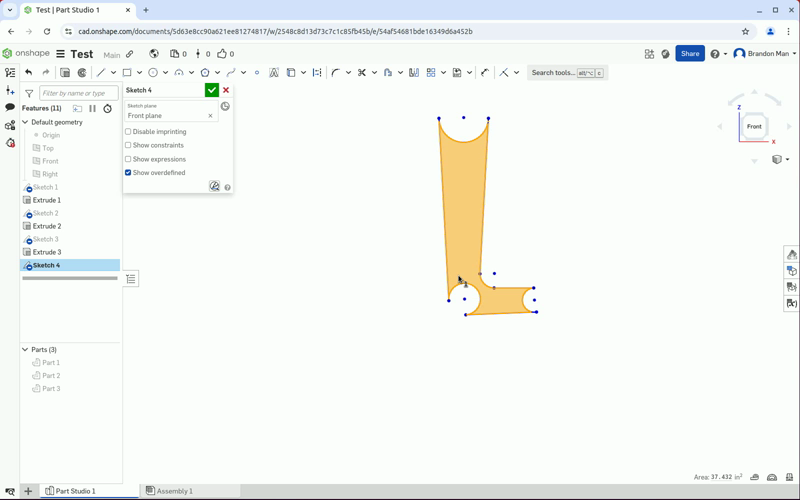
scroll(-6)
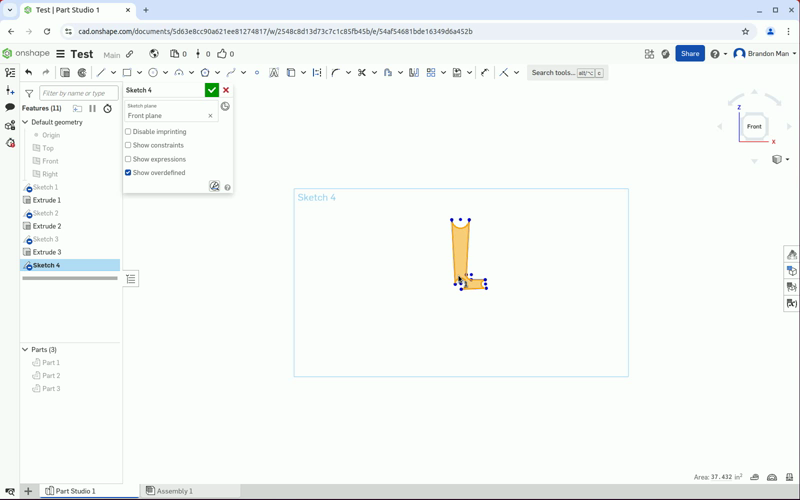
mouse_move(73, 352)
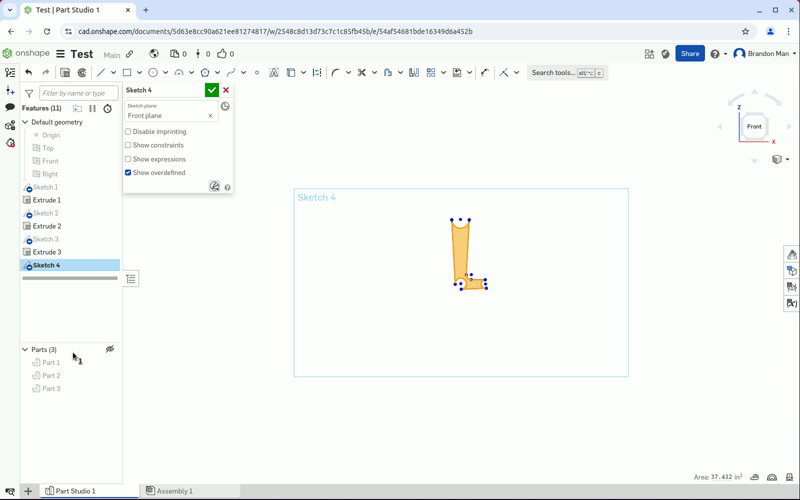
key(shift+y)
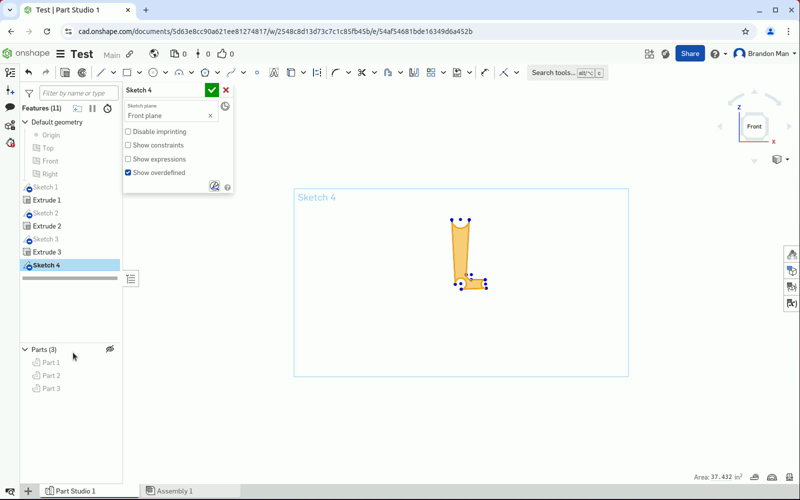
key(shift+e)
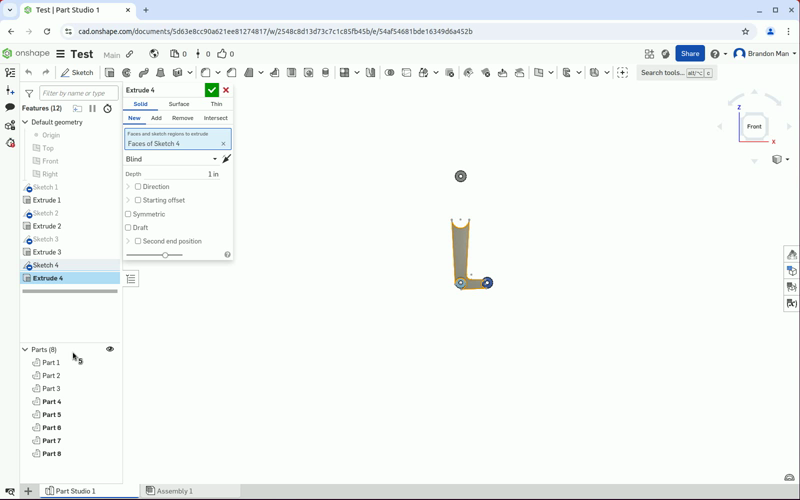
mouse_move(143, 106)
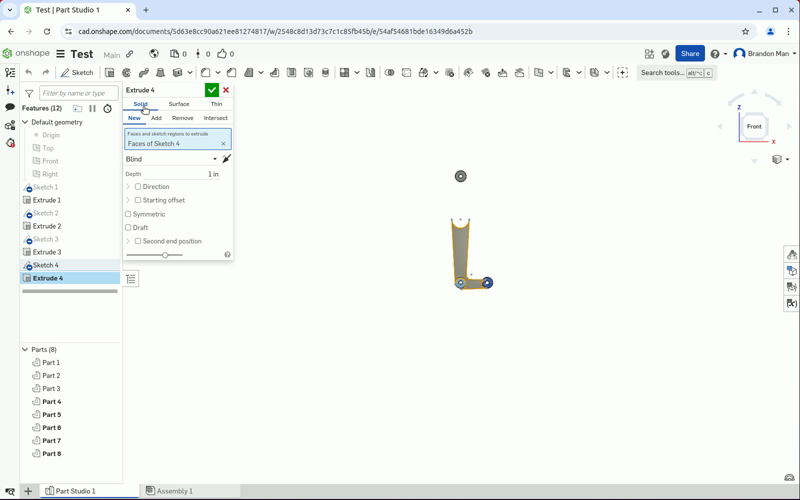
click(143, 106)
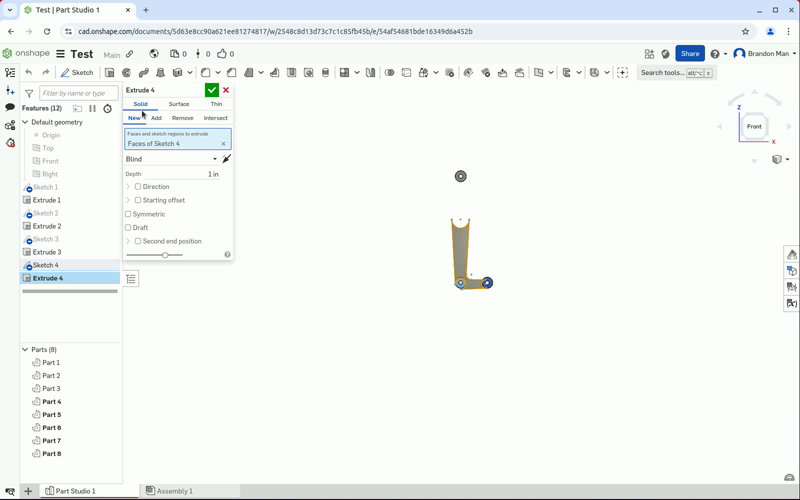
mouse_move(137, 120)
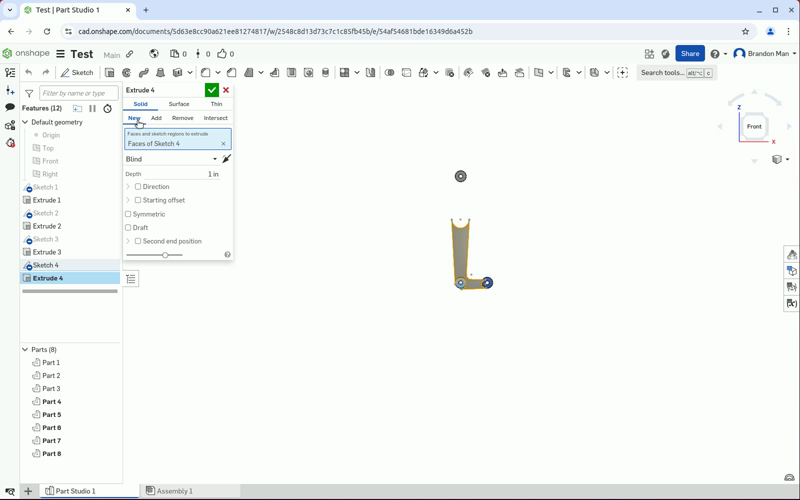
click(137, 120)
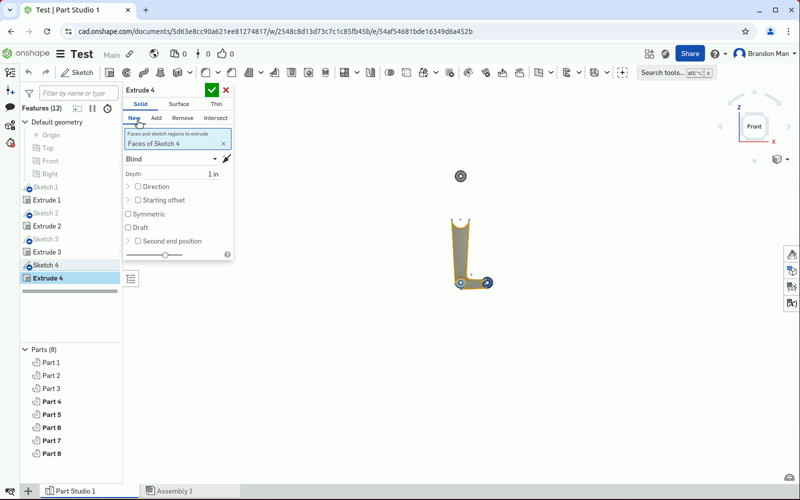
key(tab, 4)
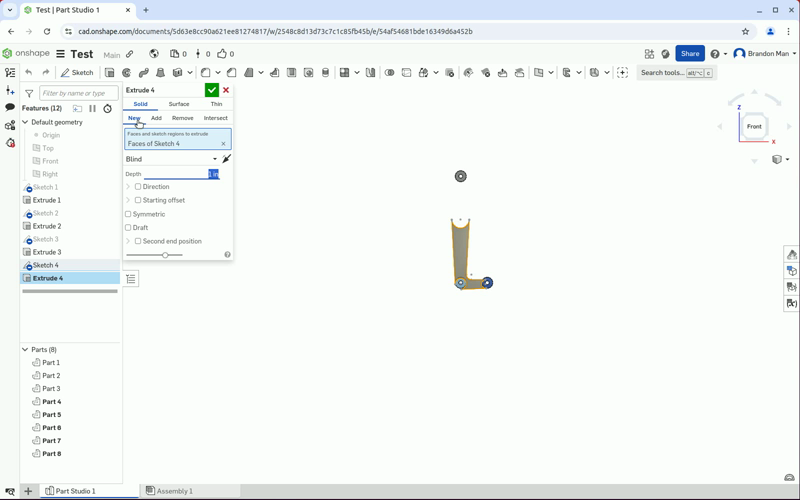
text(3.611)
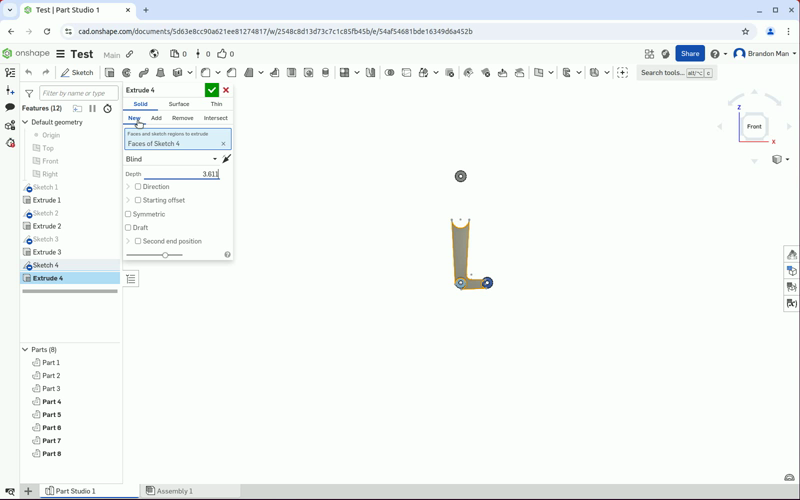
key(enter)
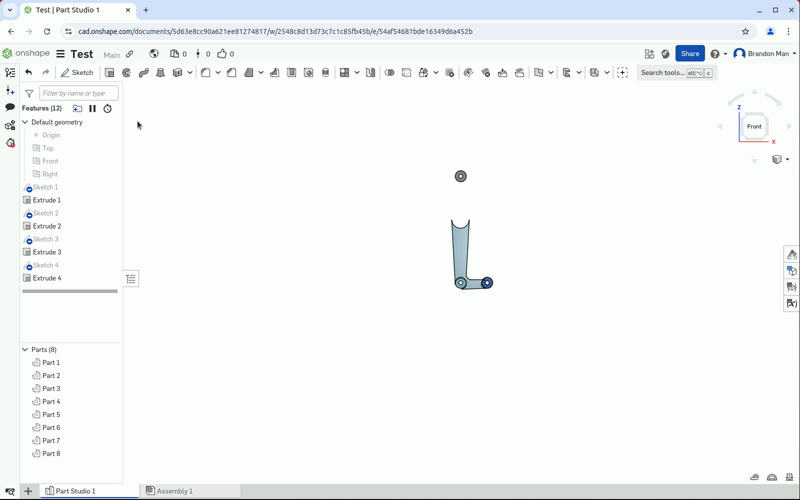
key(shift+h)
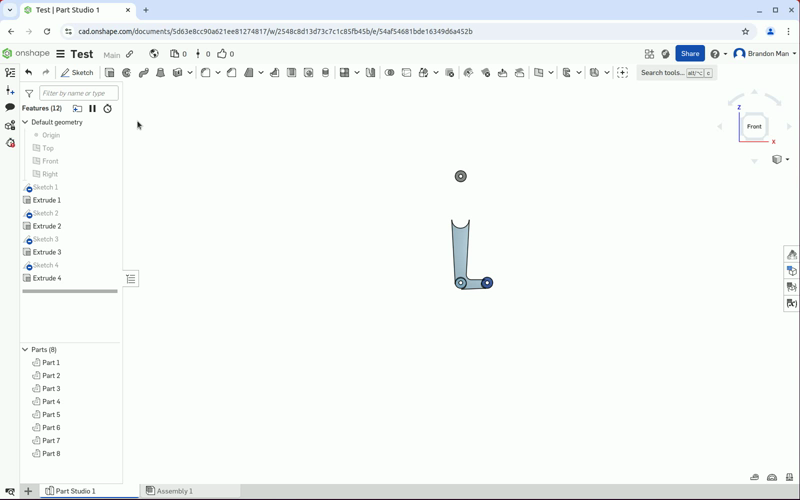
key(shift+h)
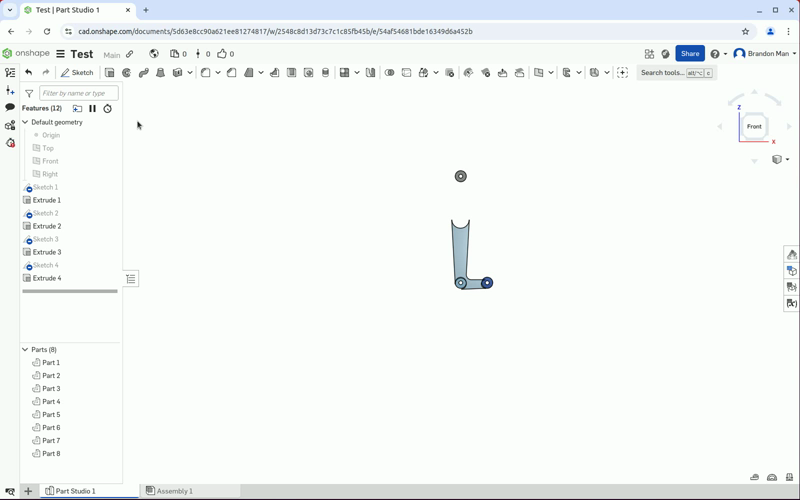
mouse_move(73, 189)
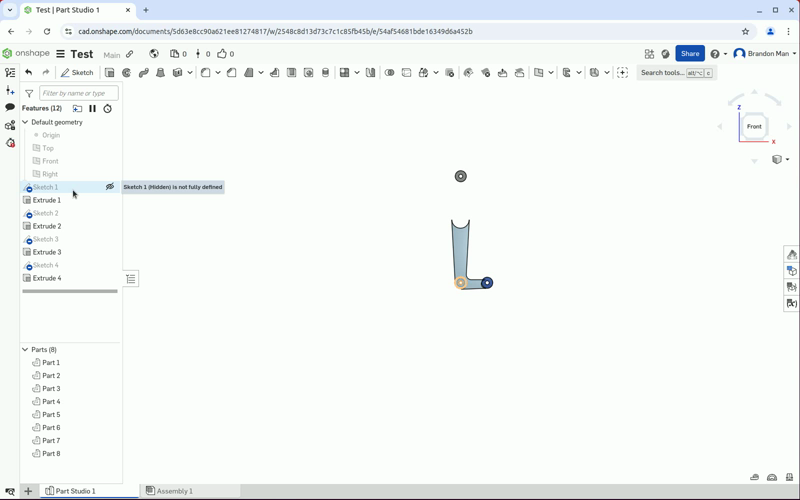
click(73, 189)
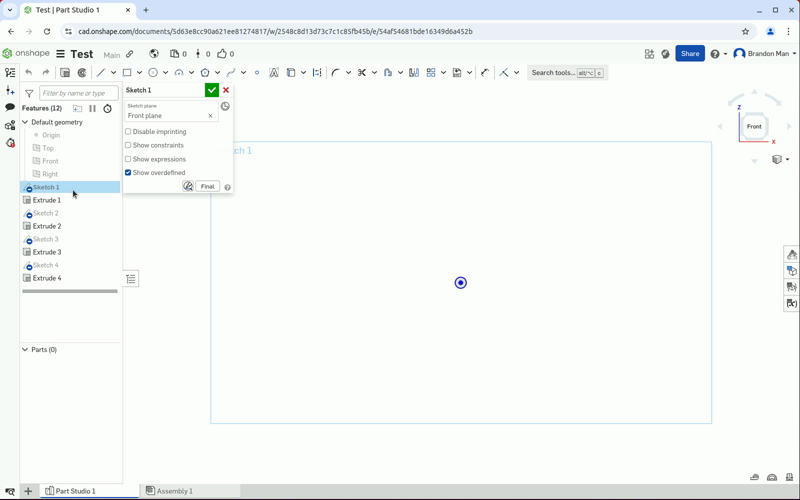
mouse_move(229, 92)
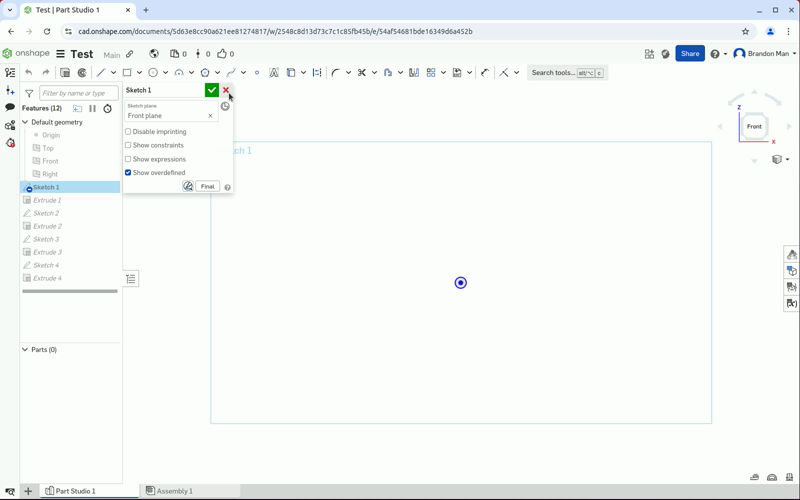
click(229, 92)
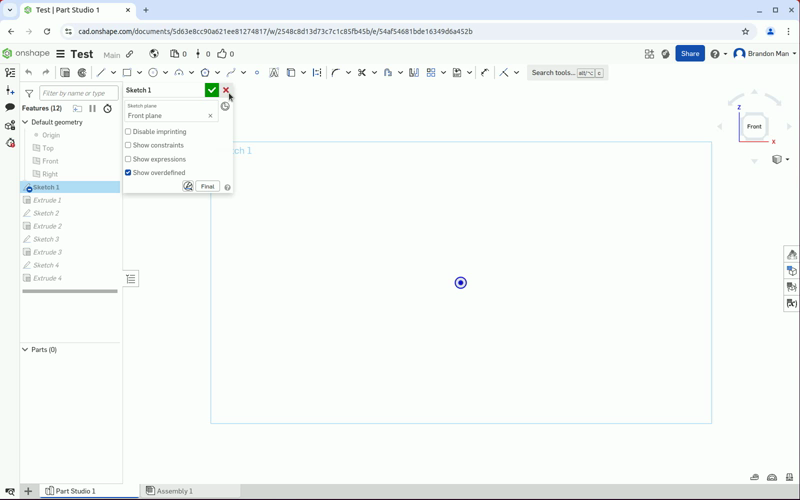
key(shift+s)
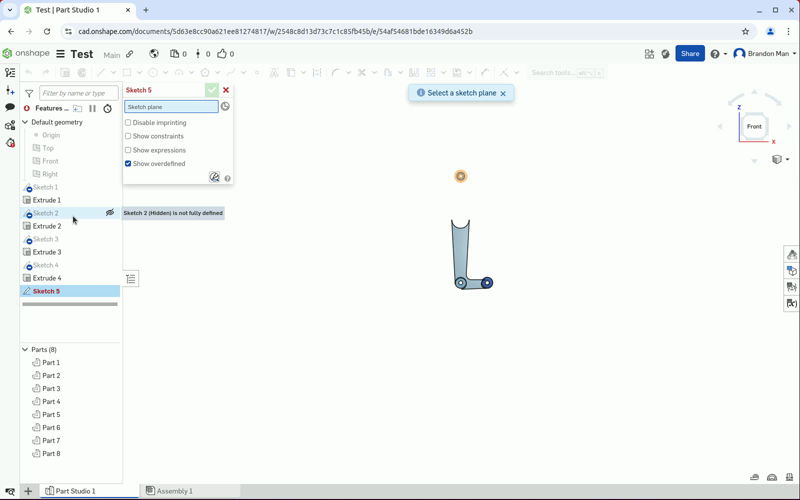
scroll(3)
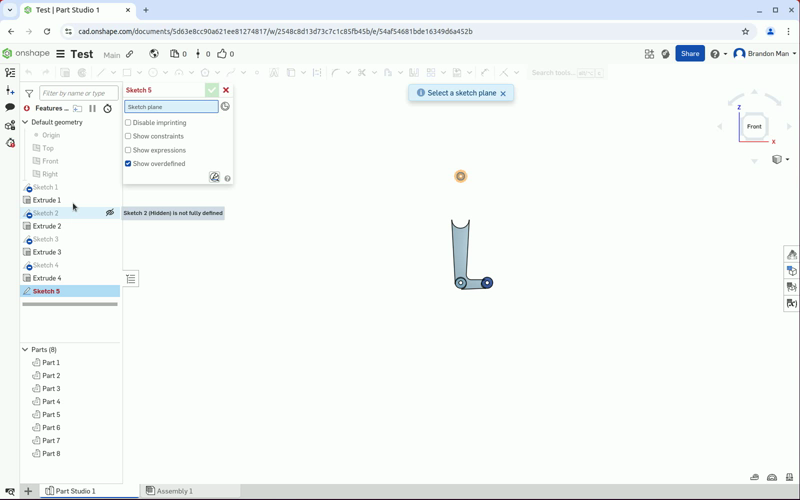
mouse_move(73, 163)
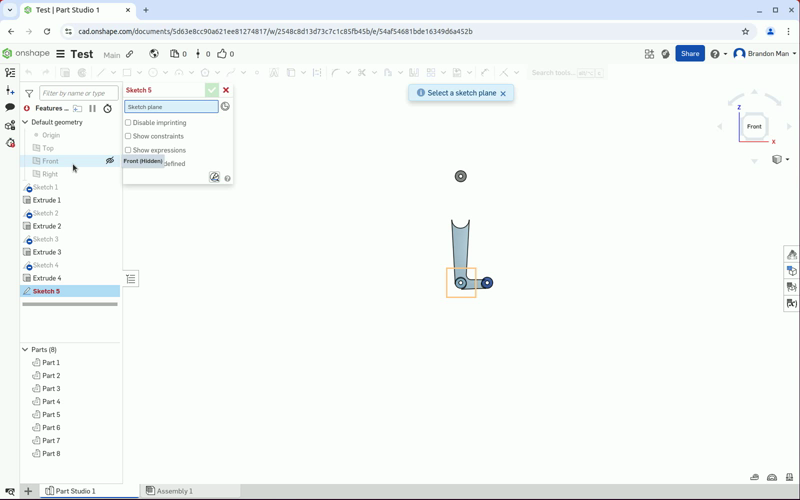
click(73, 163)
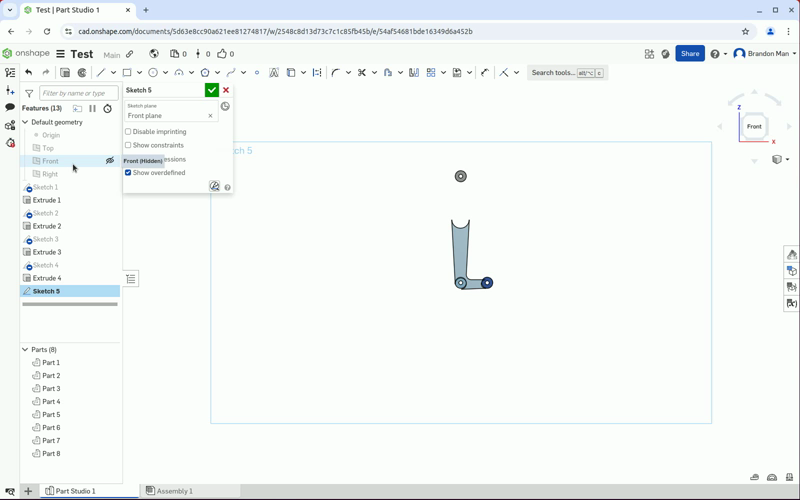
mouse_move(73, 352)
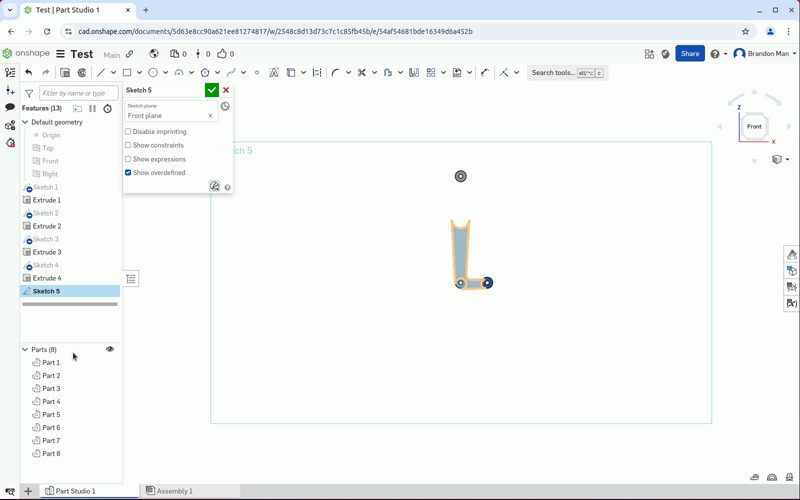
key(y)
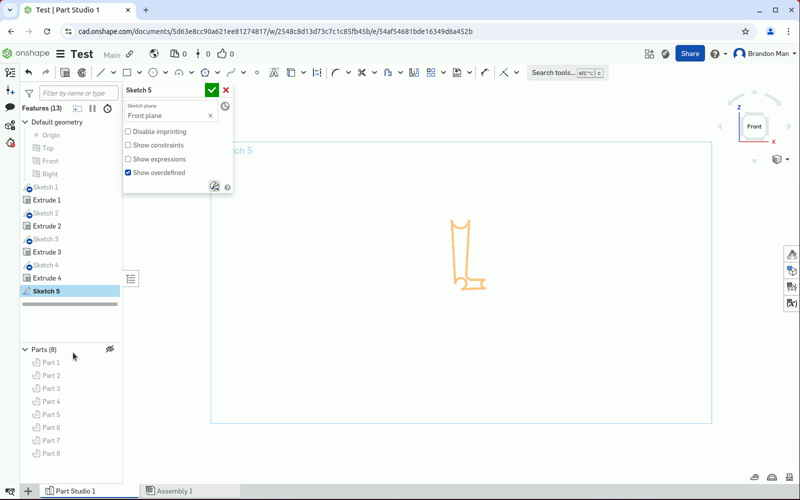
key(a)
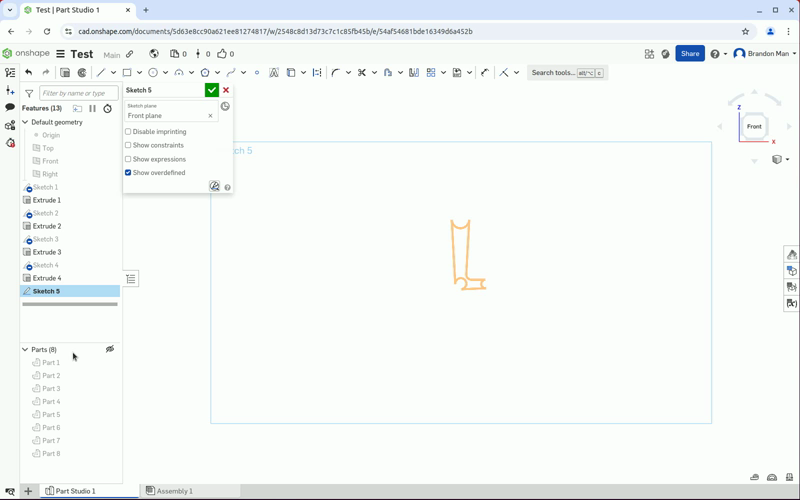
key_down(shift)
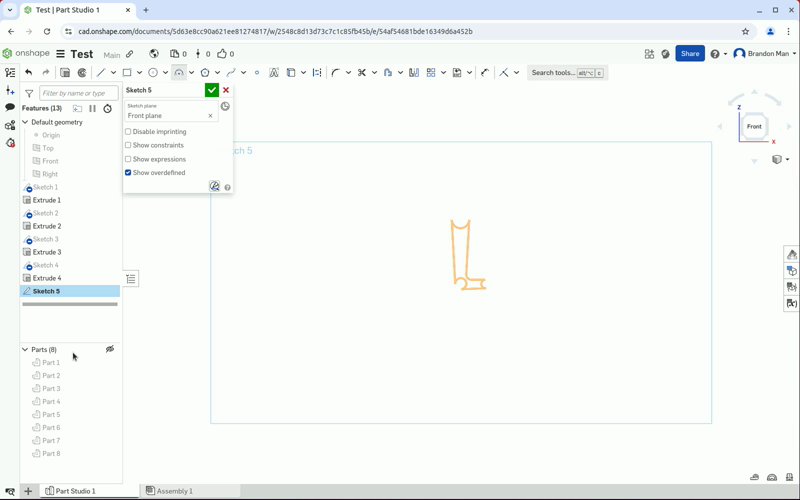
mouse_move(451, 218)
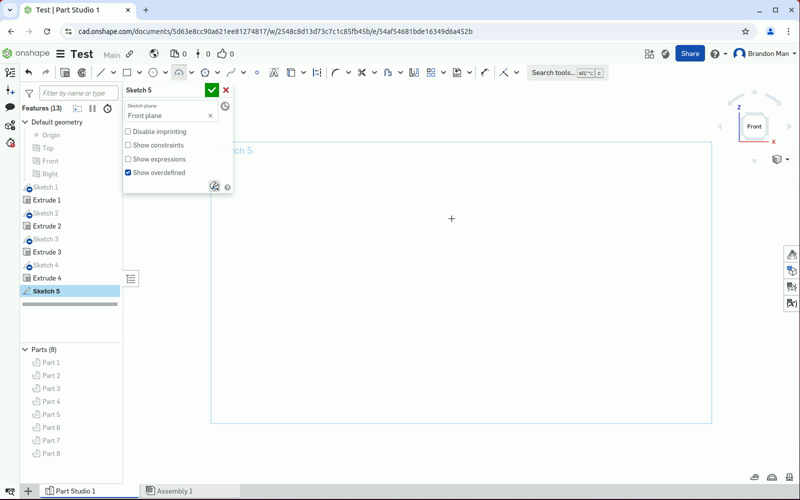
click(451, 218)
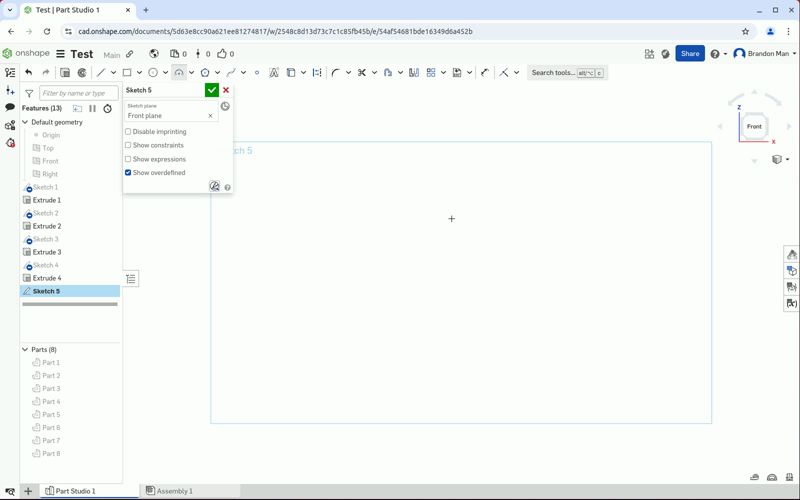
key_up(shift)
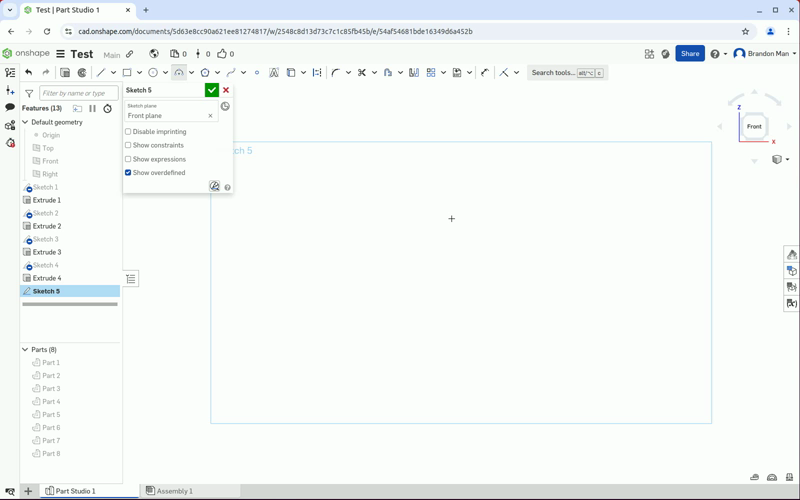
key_down(shift)
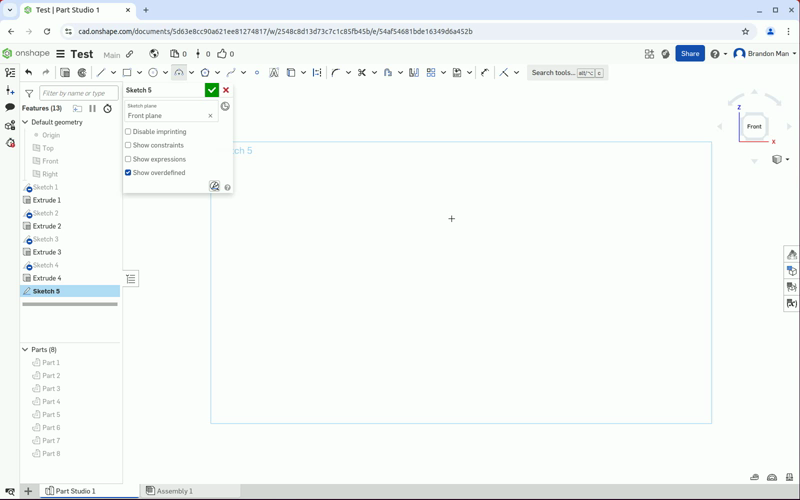
mouse_move(469, 218)
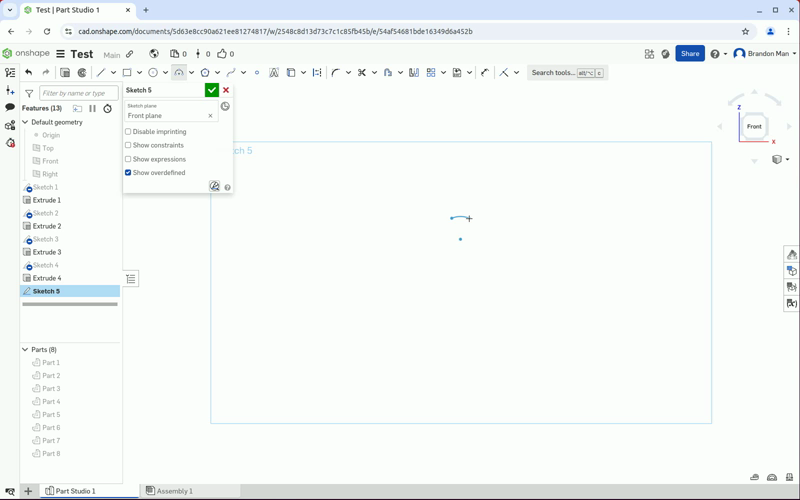
click(469, 218)
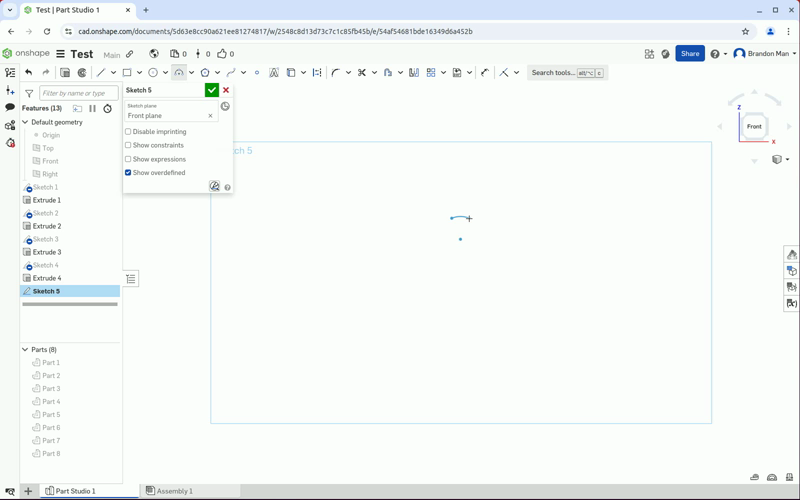
mouse_move(460, 209)
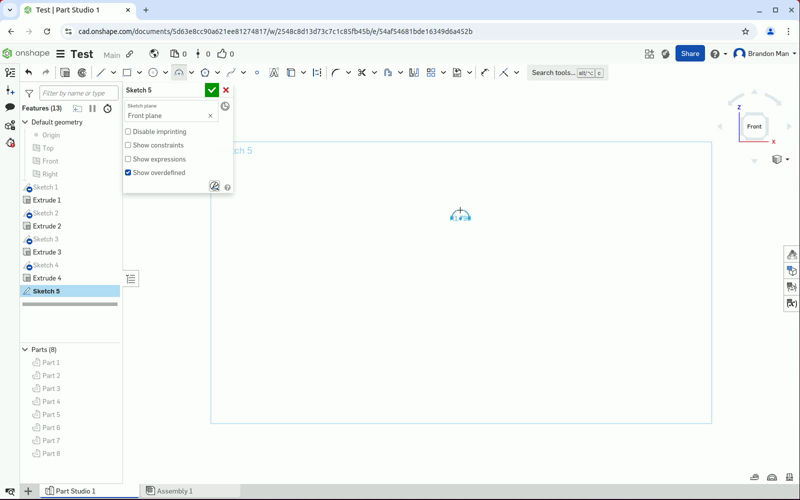
click(460, 209)
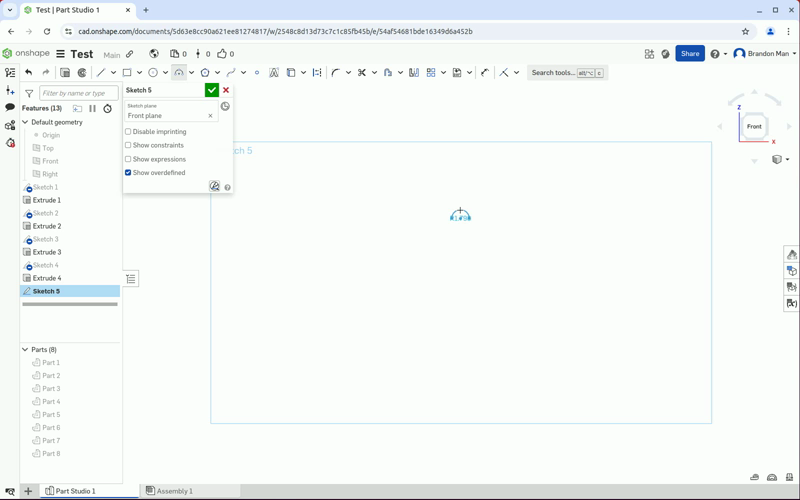
key_up(shift)
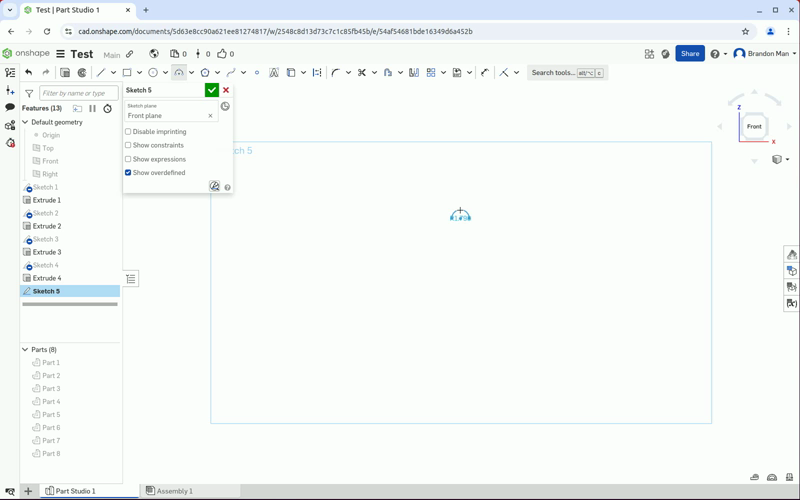
key(esc)
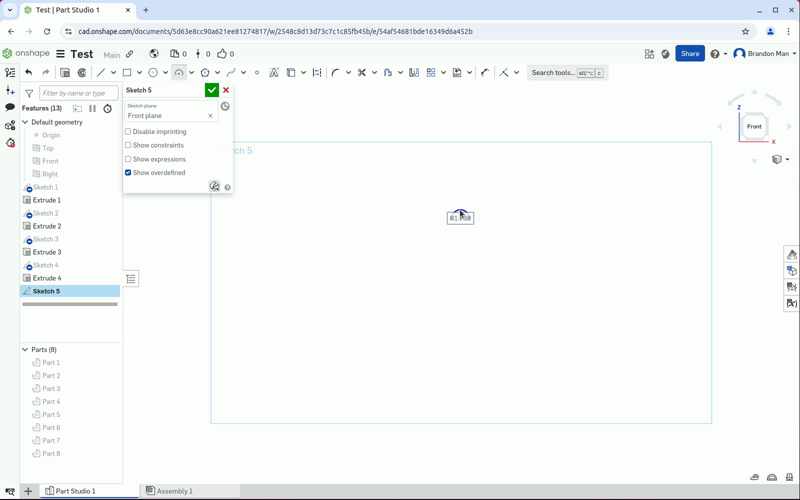
key(l)
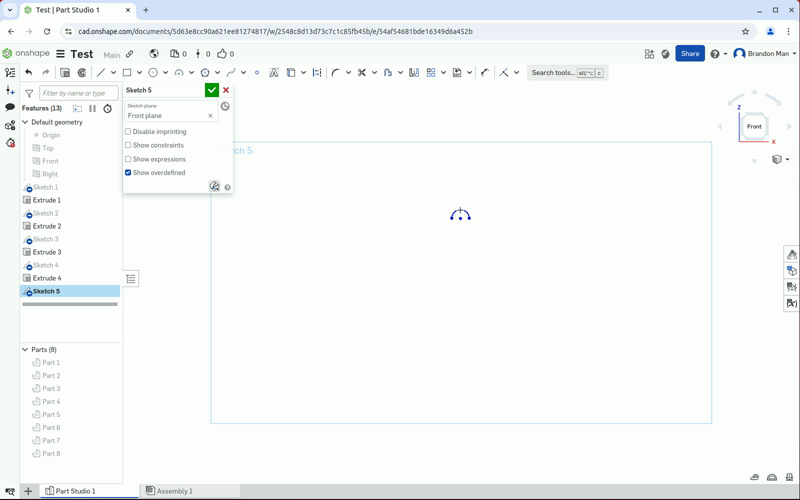
mouse_move(469, 218)
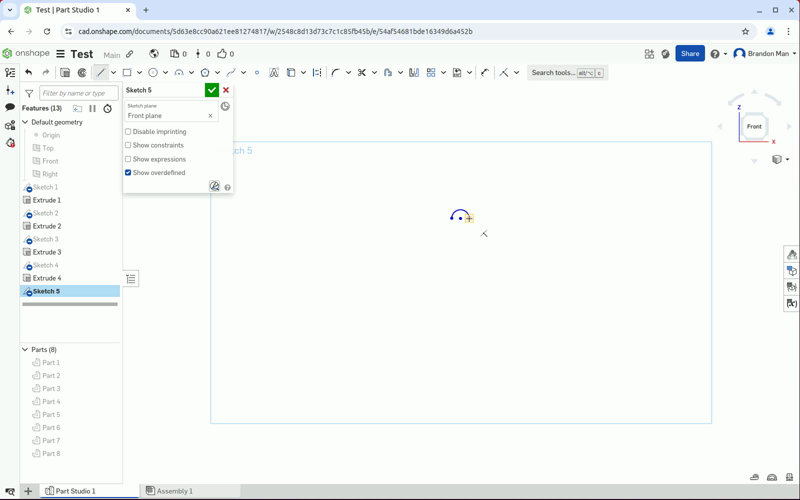
click(469, 218)
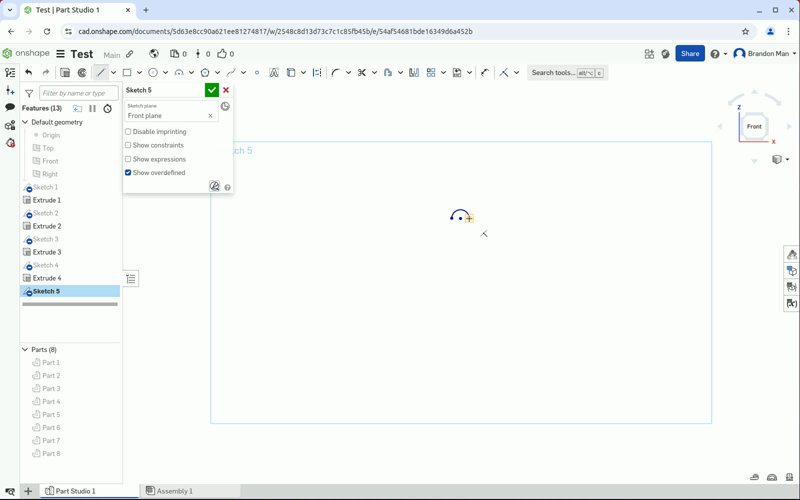
key_down(shift)
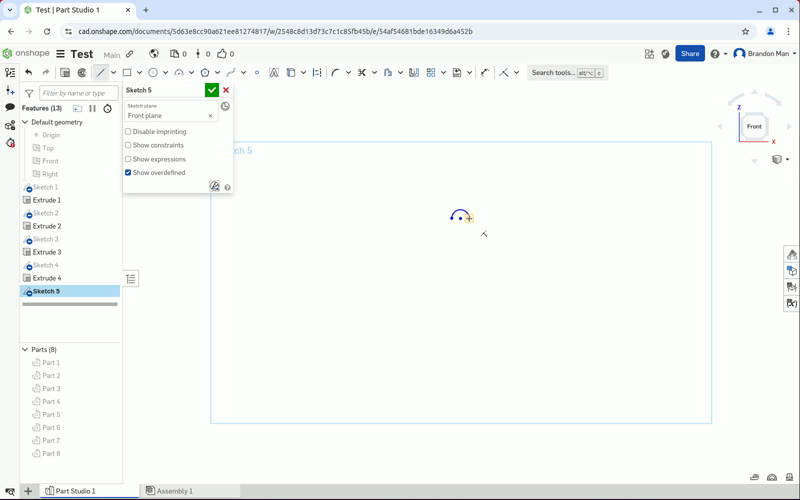
mouse_move(499, 218)
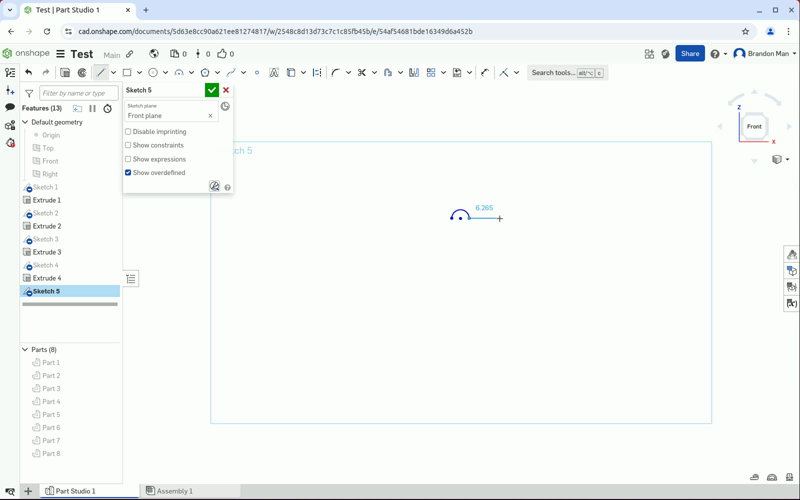
mouse_move(465, 175)
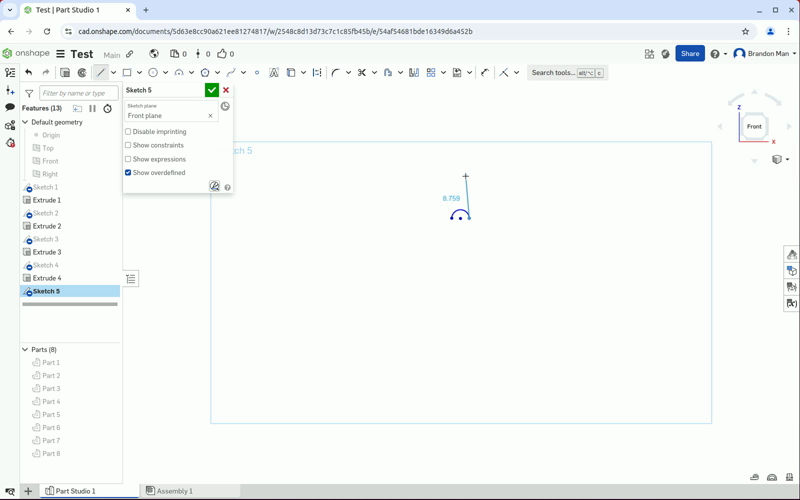
click(465, 175)
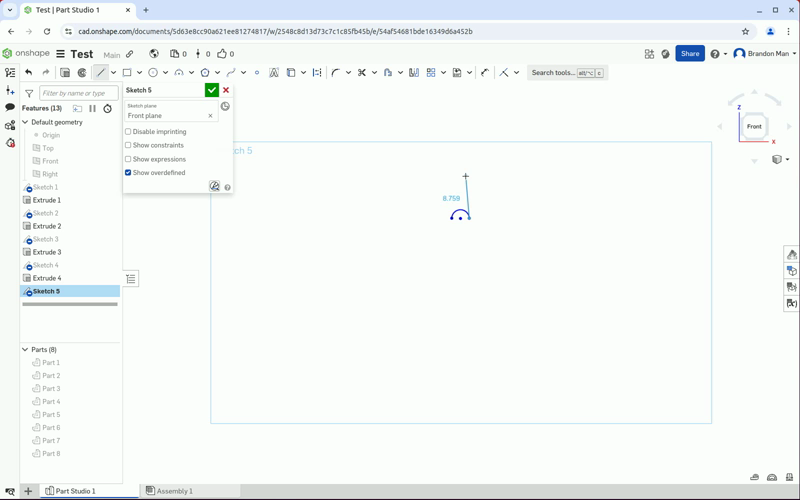
key_up(shift)
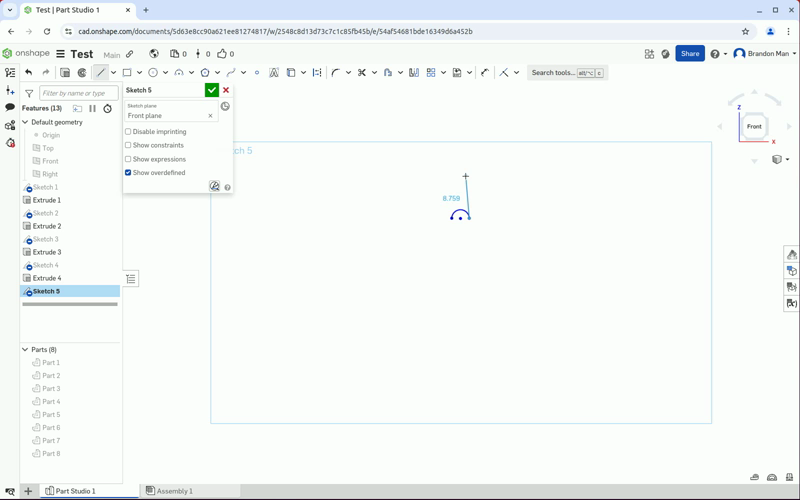
key(esc)
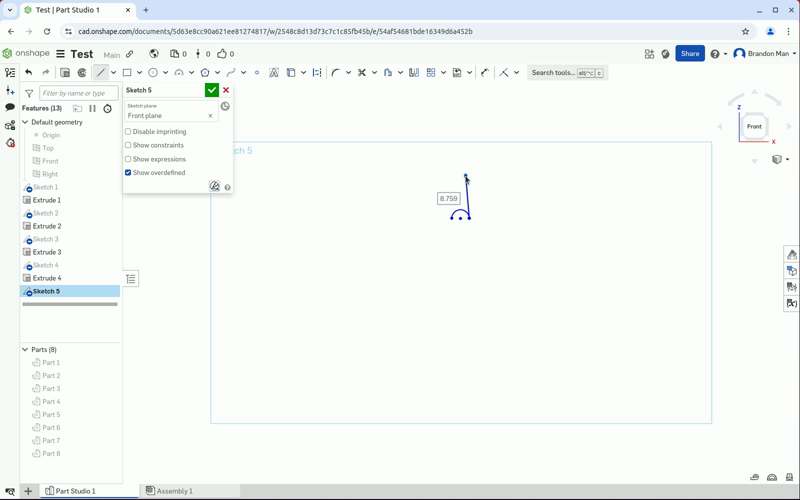
key(a)
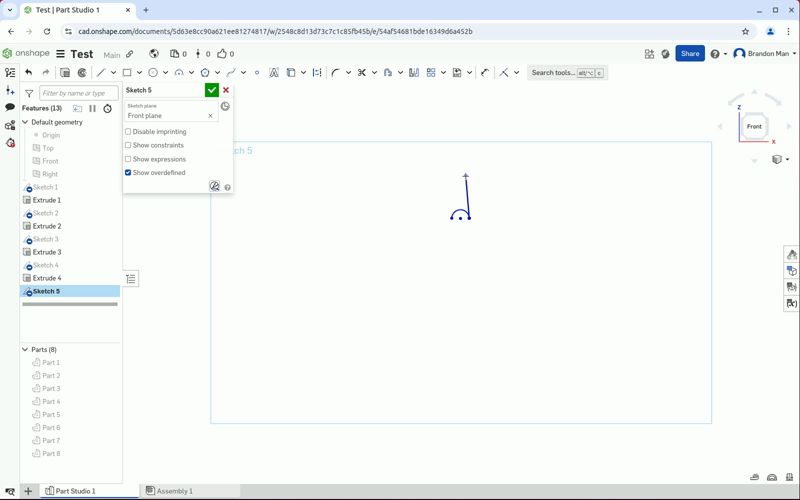
mouse_move(465, 175)
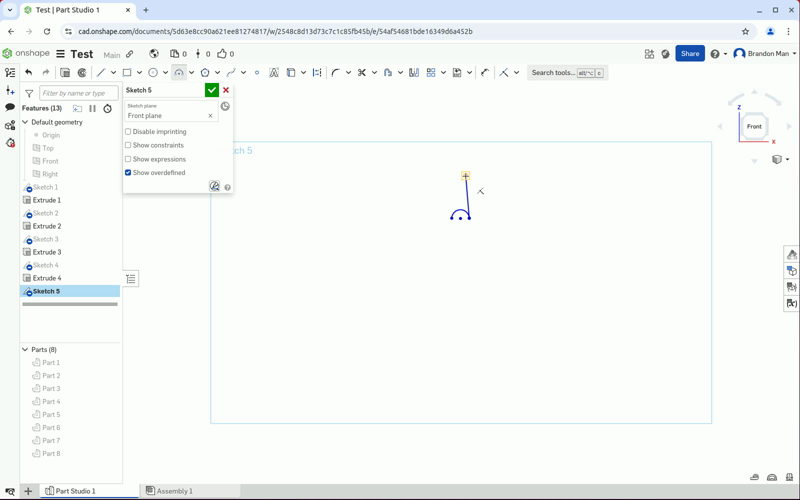
click(465, 175)
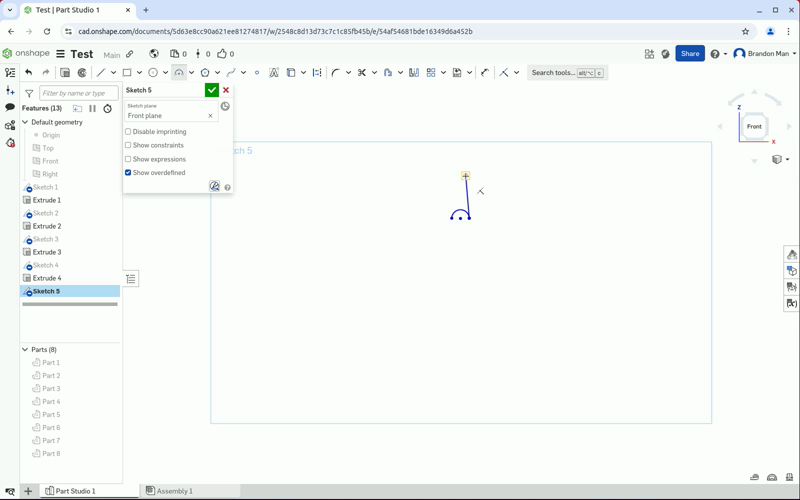
key_down(shift)
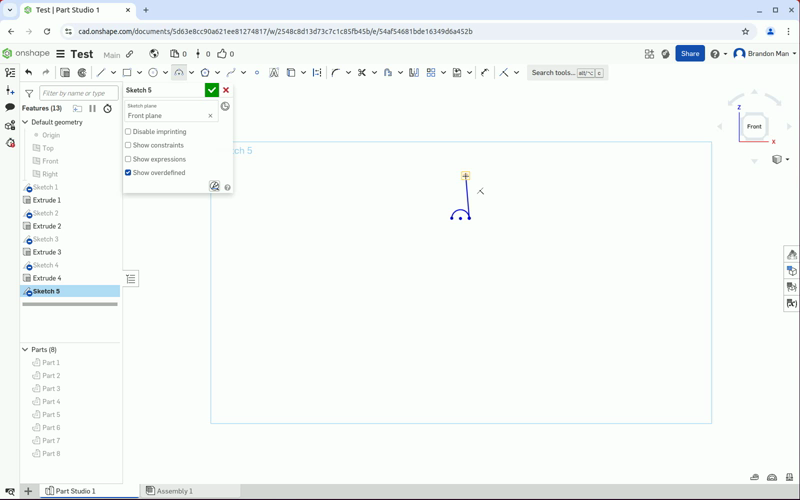
mouse_move(455, 175)
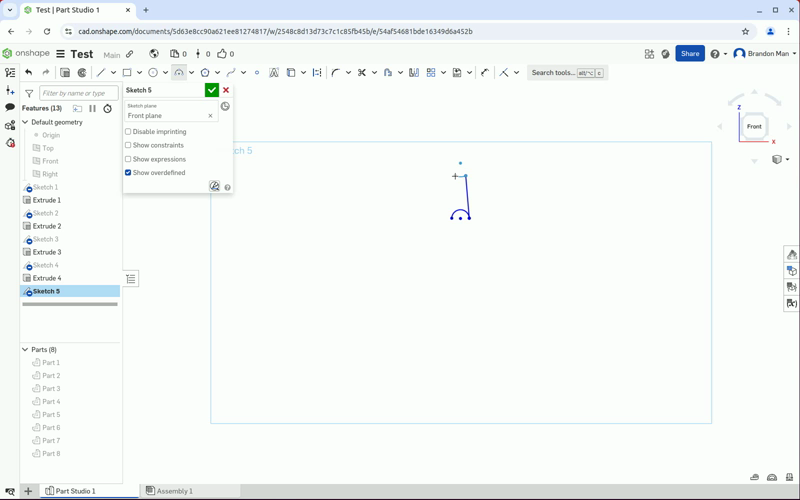
click(455, 175)
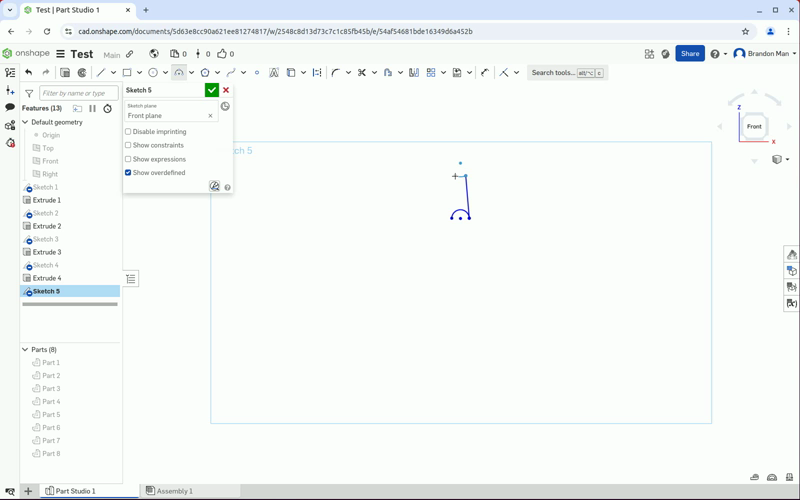
mouse_move(460, 181)
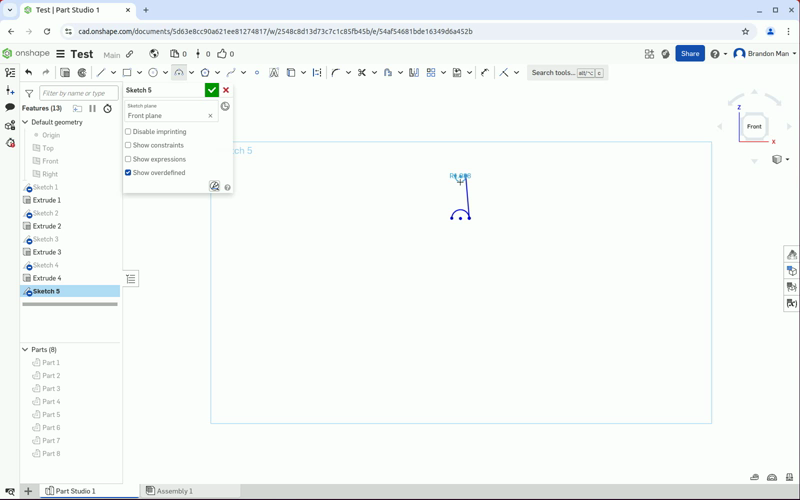
click(460, 181)
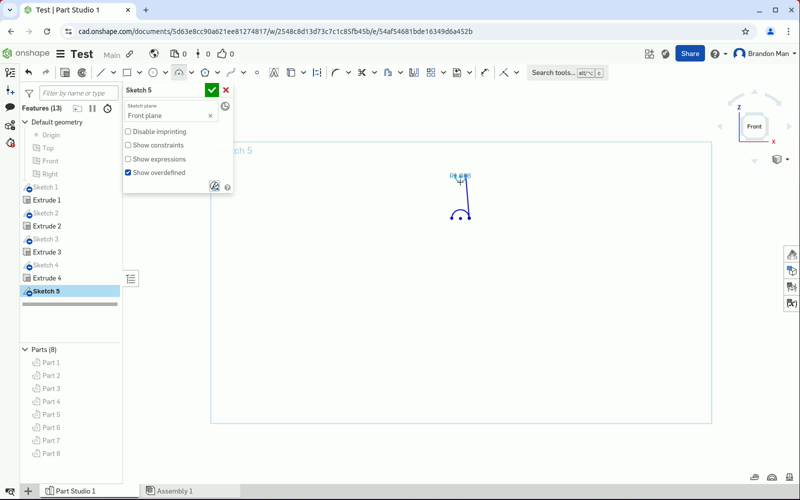
key_up(shift)
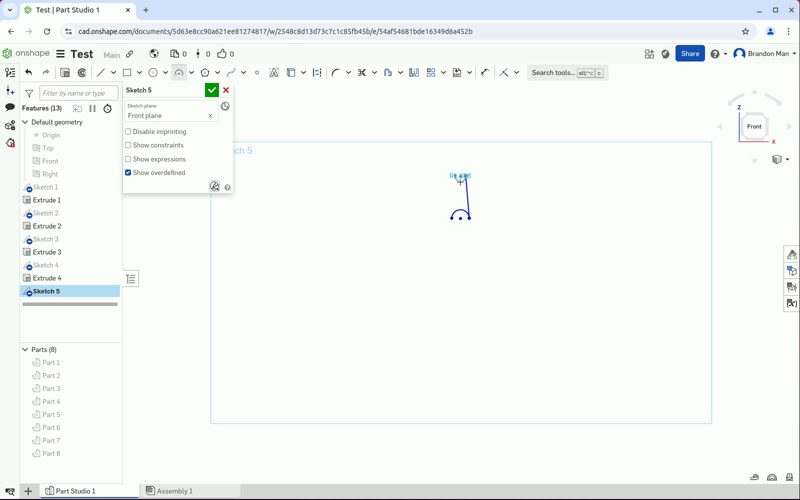
key(esc)
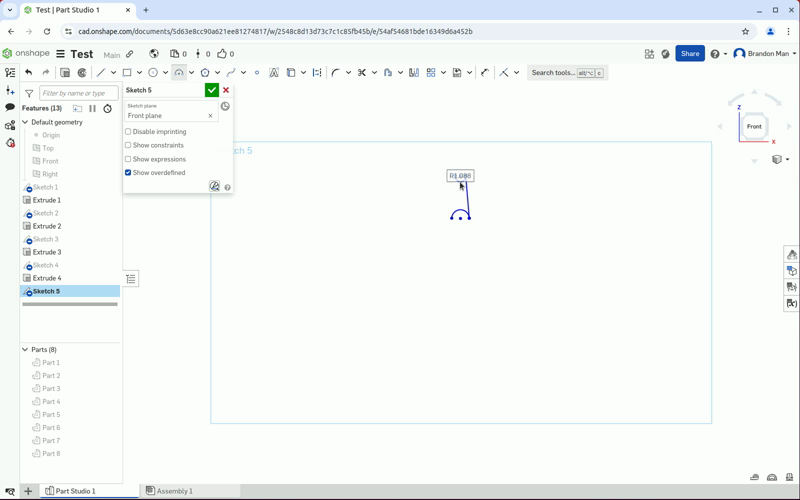
key(l)
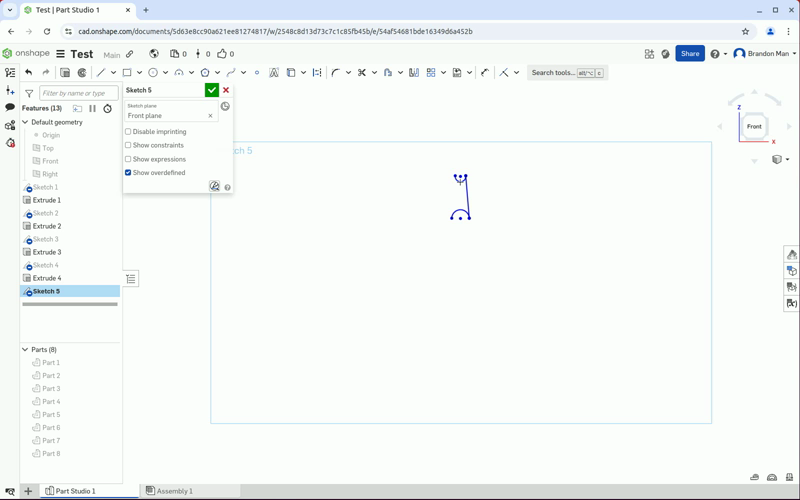
mouse_move(455, 175)
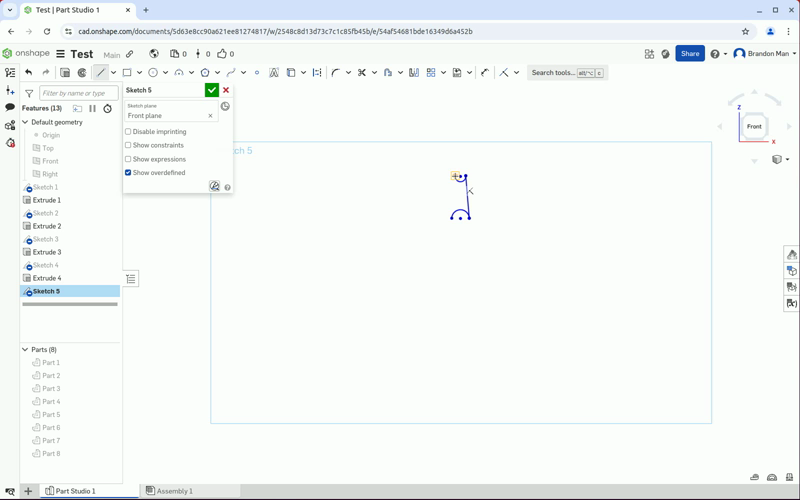
click(455, 175)
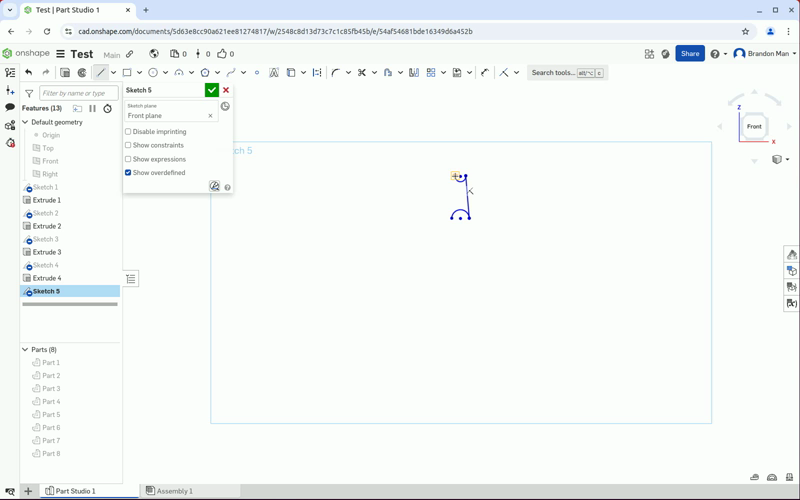
mouse_move(485, 175)
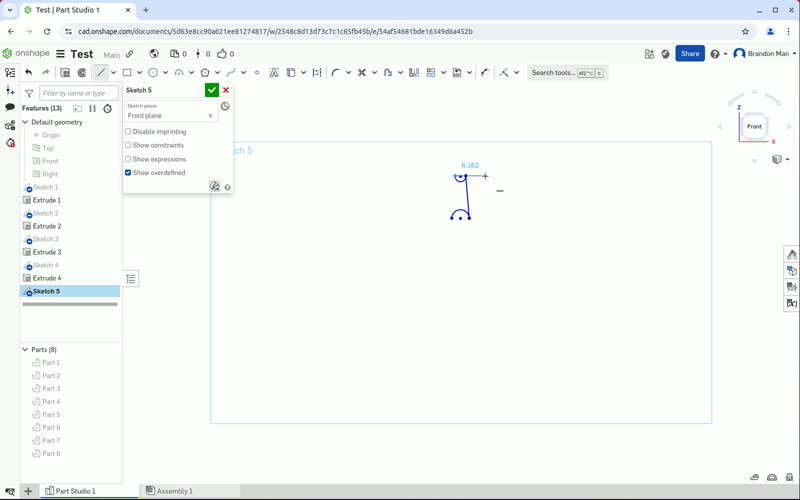
key_down(shift)
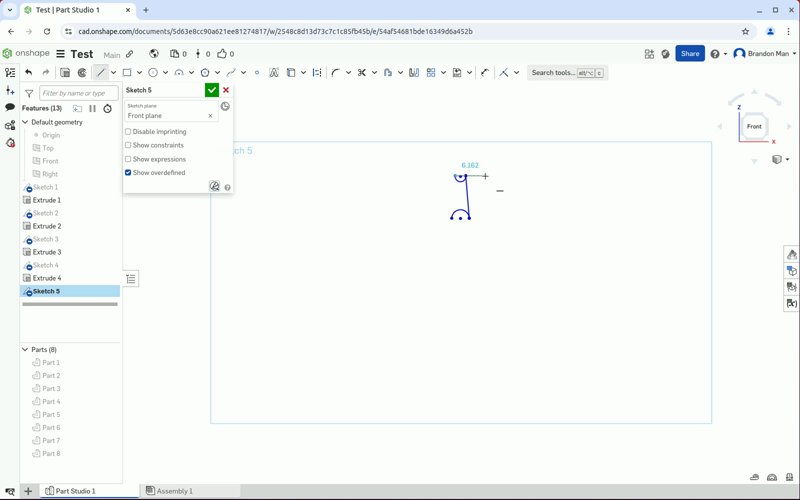
mouse_move(451, 218)
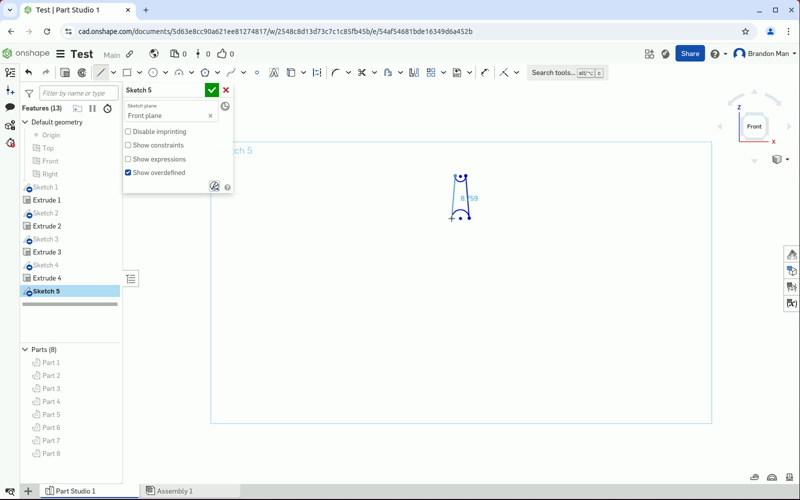
key_up(shift)
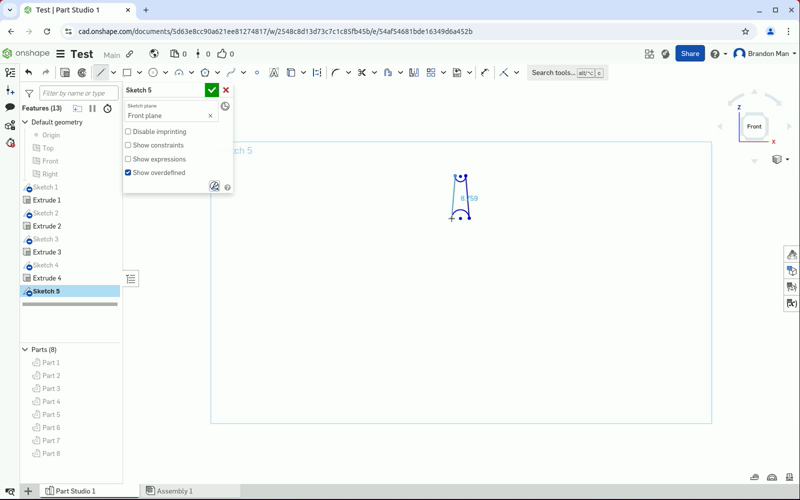
click(451, 218)
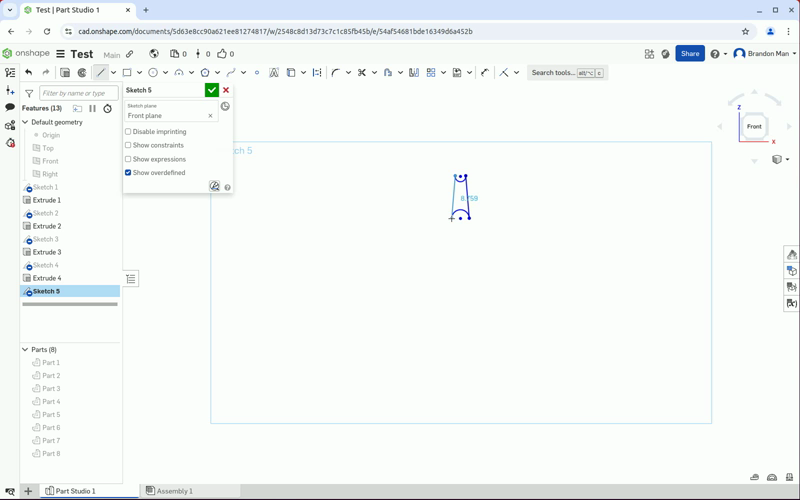
key(esc)
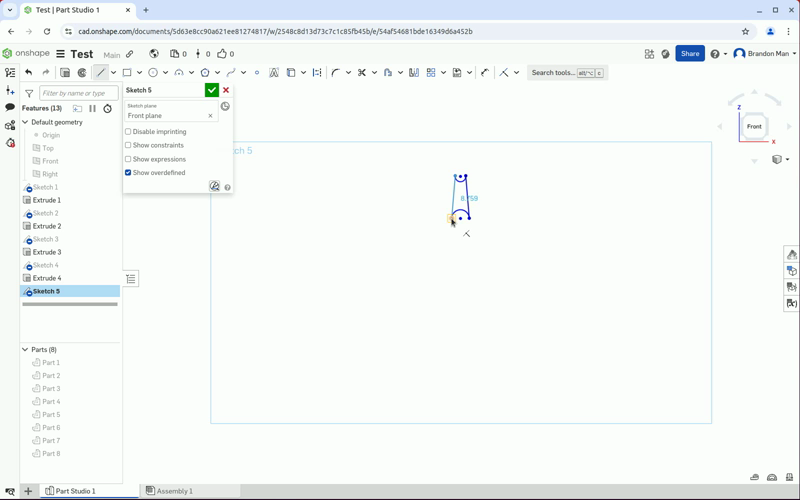
key(c)
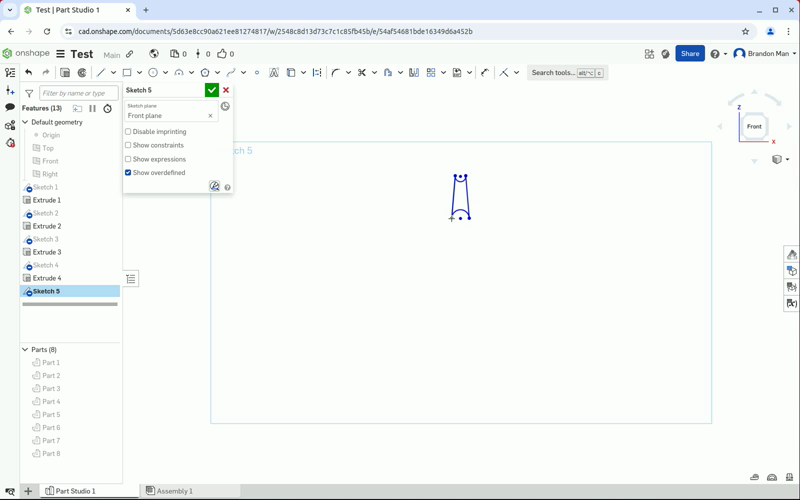
key_down(shift)
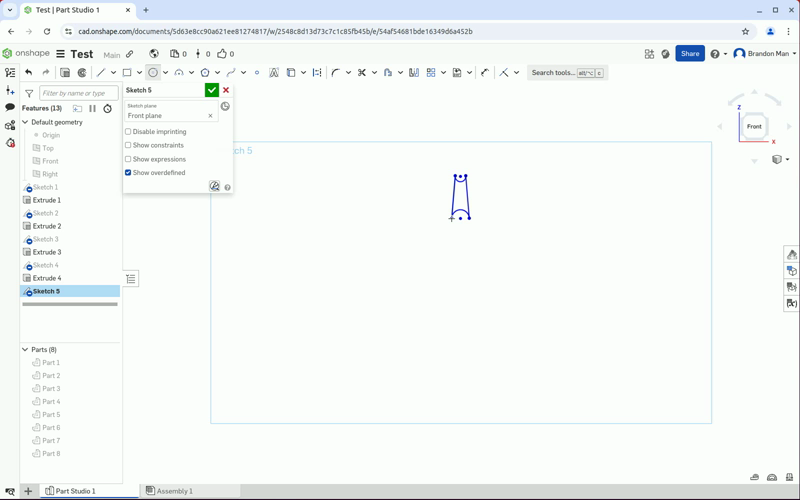
mouse_move(458, 198)
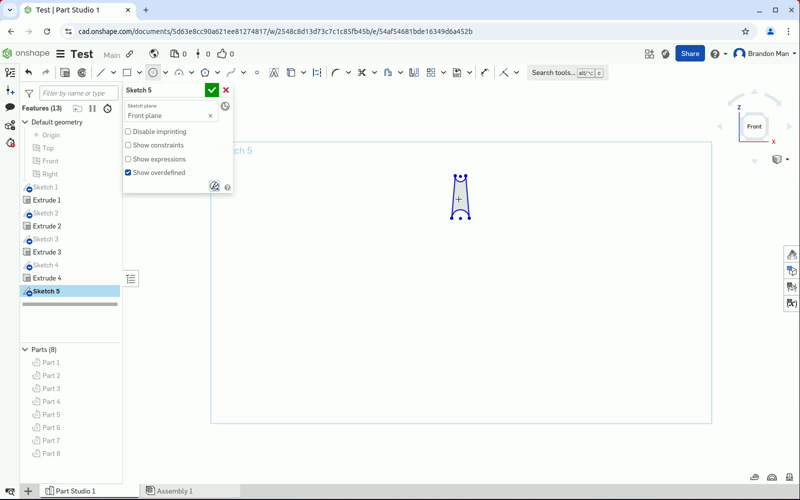
click(458, 198)
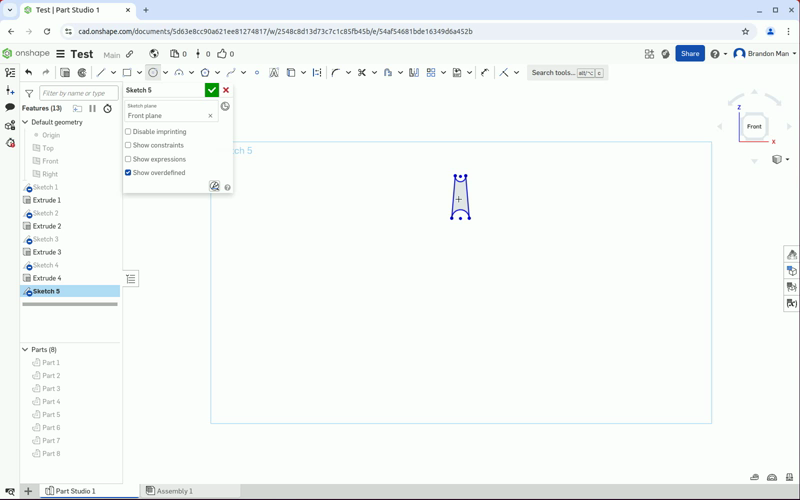
key_up(shift)
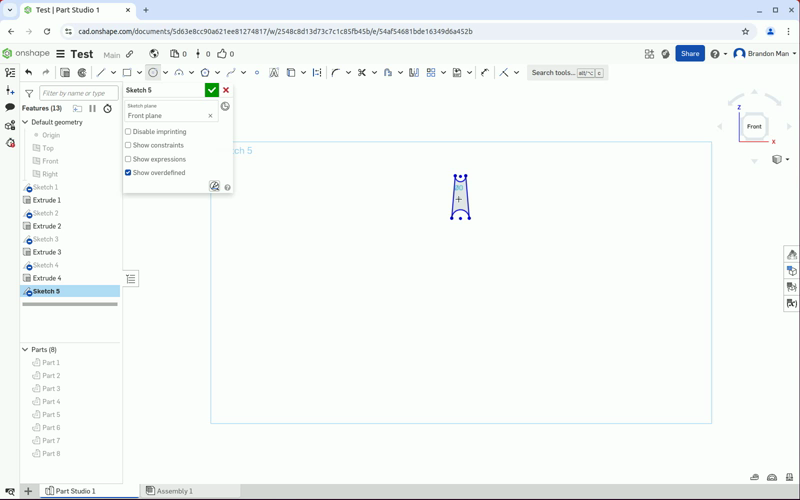
mouse_move(460, 198)
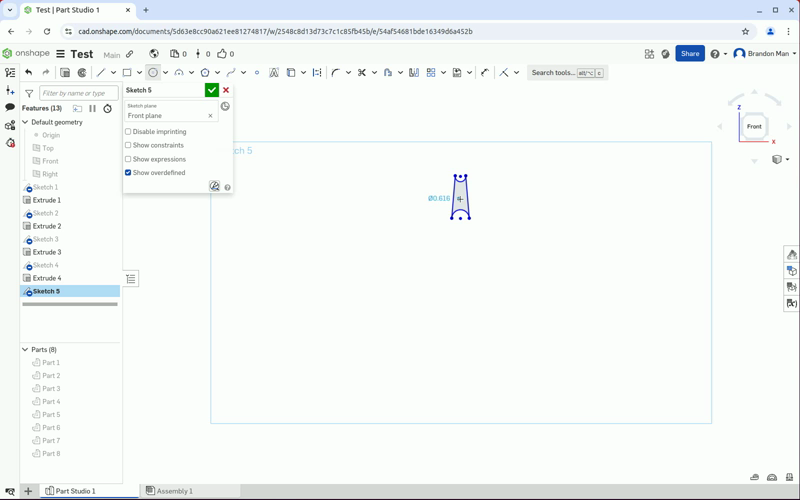
scroll(6)
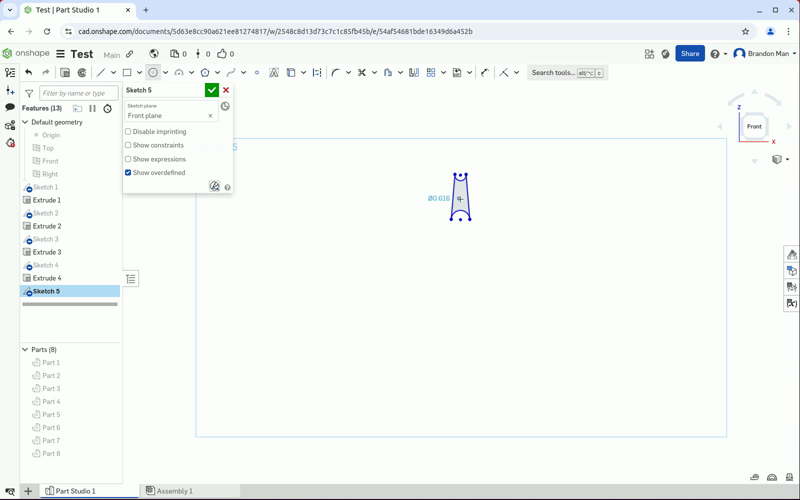
scroll(6)
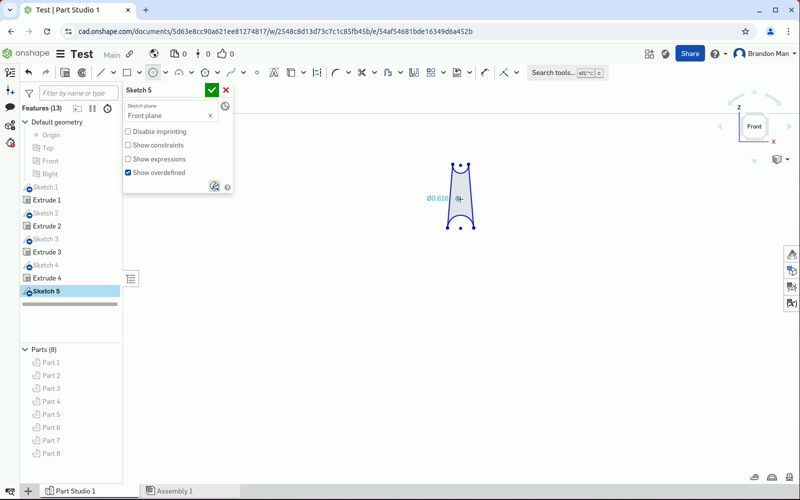
scroll(6)
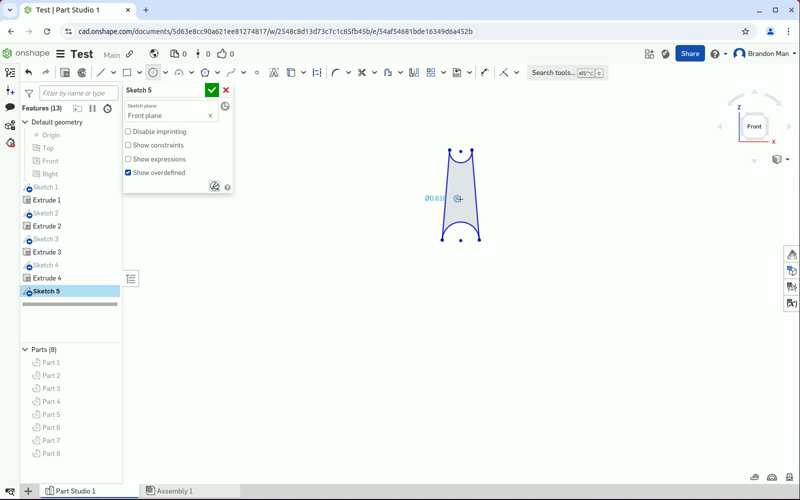
scroll(6)
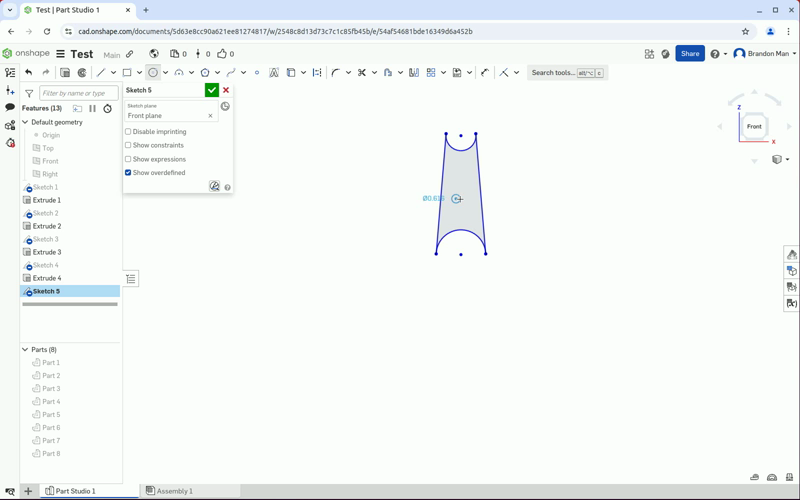
scroll(6)
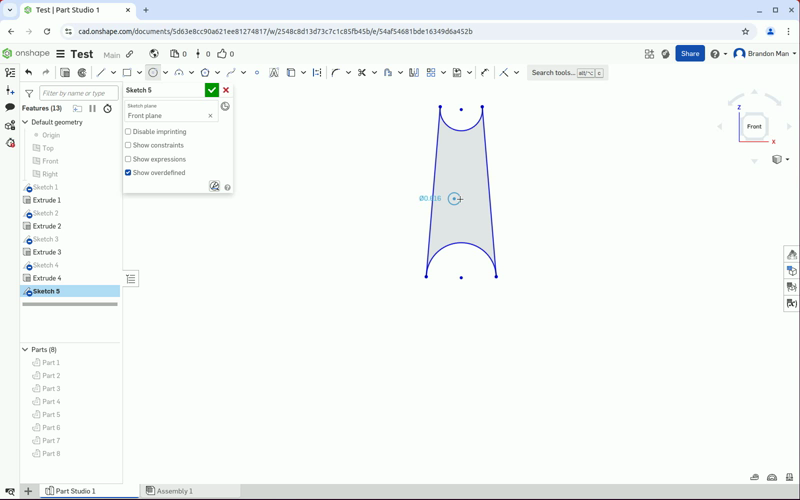
scroll(6)
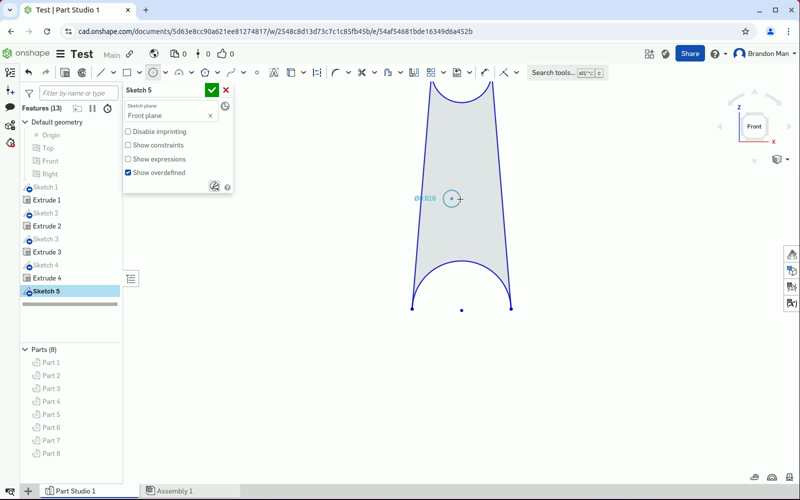
scroll(6)
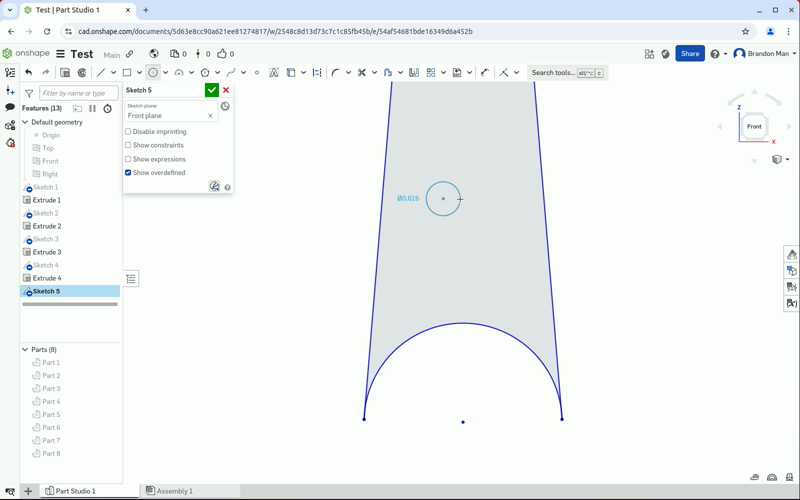
click(460, 198)
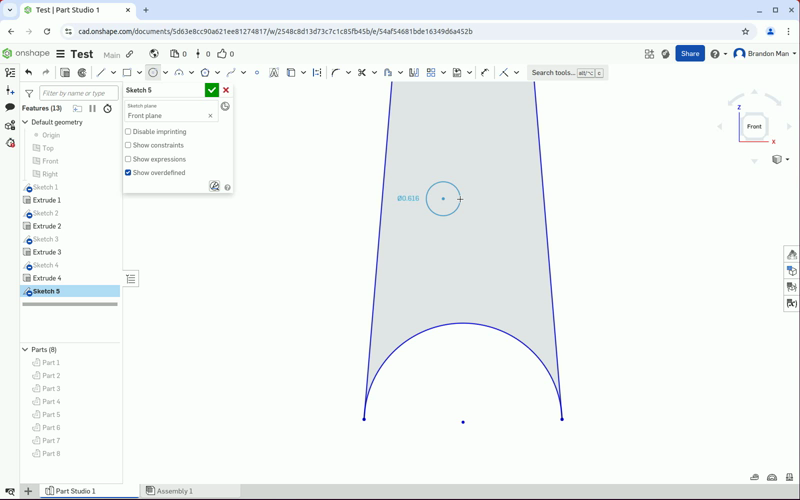
scroll(-6)
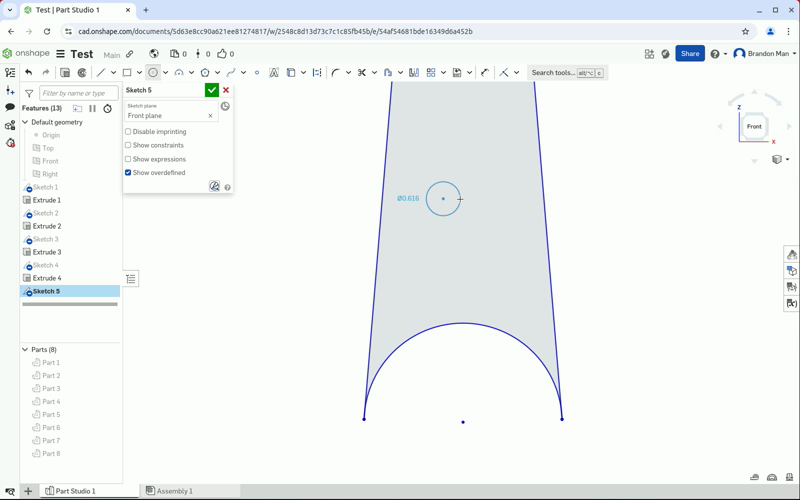
scroll(-6)
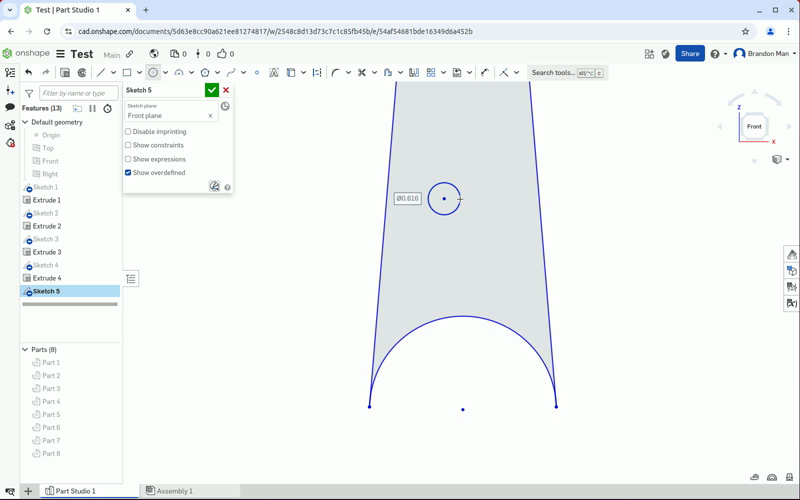
scroll(-6)
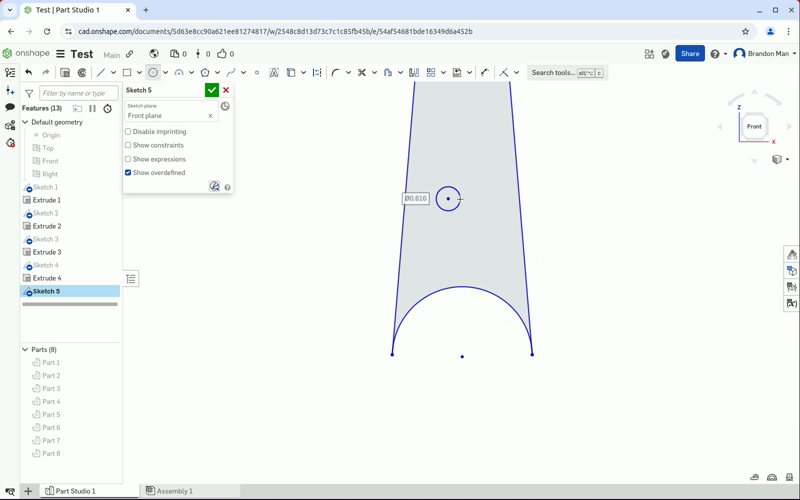
scroll(-6)
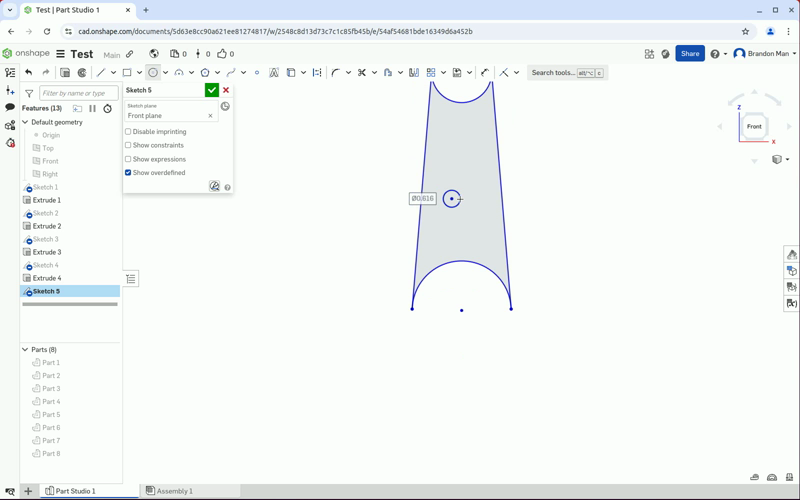
scroll(-6)
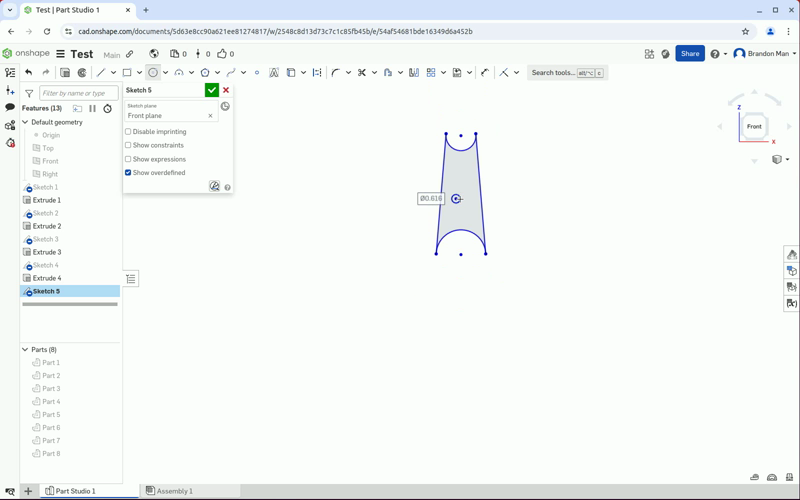
scroll(-6)
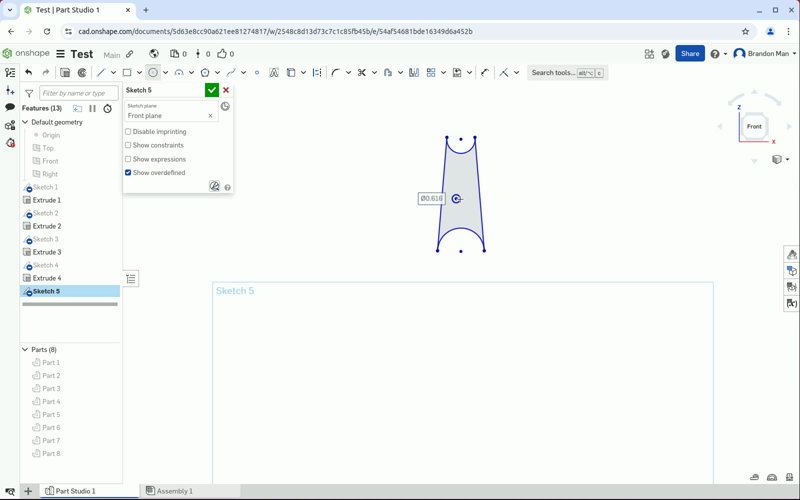
scroll(-6)
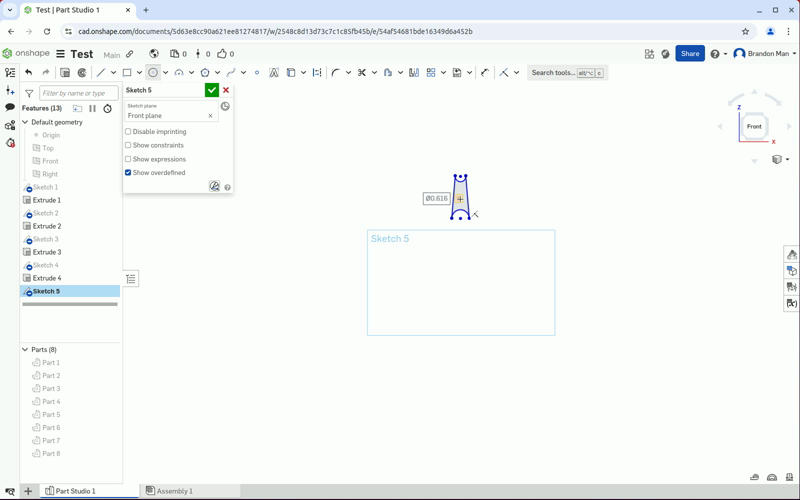
key(esc)
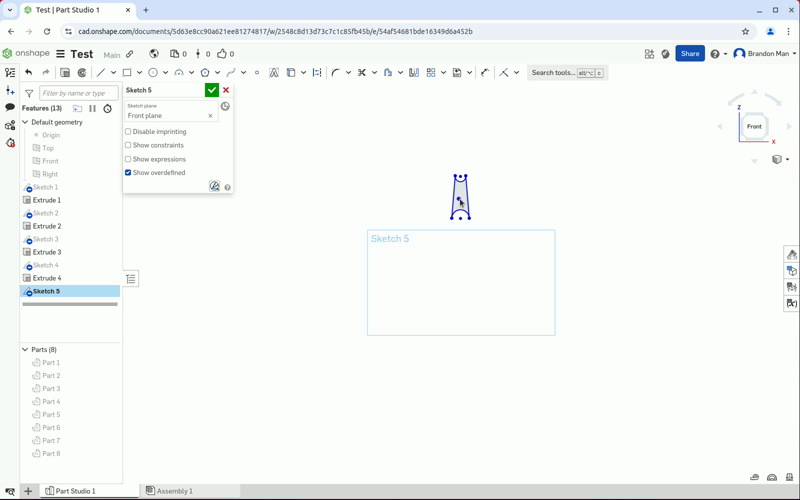
mouse_move(457, 185)
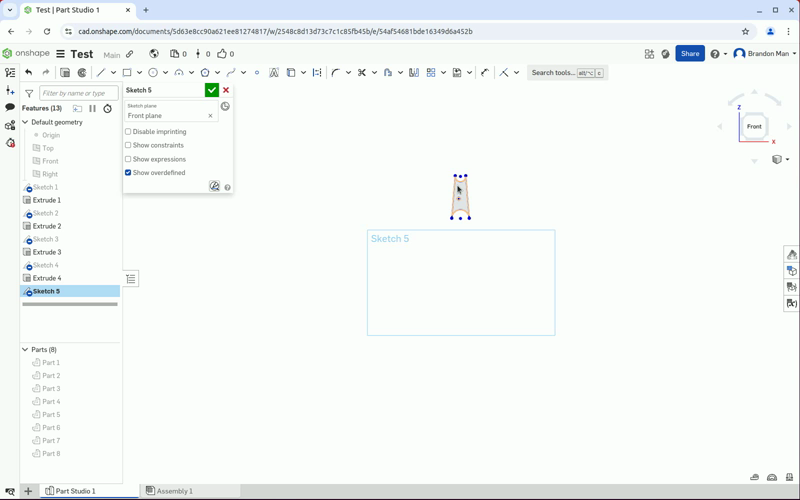
scroll(6)
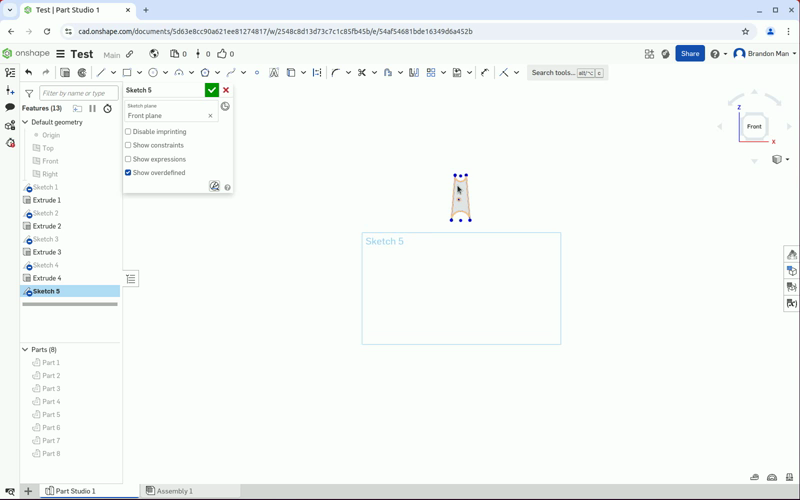
scroll(6)
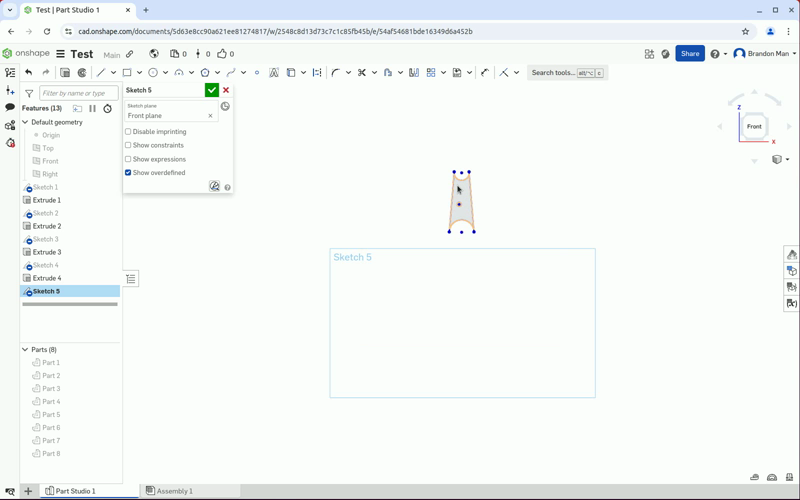
scroll(6)
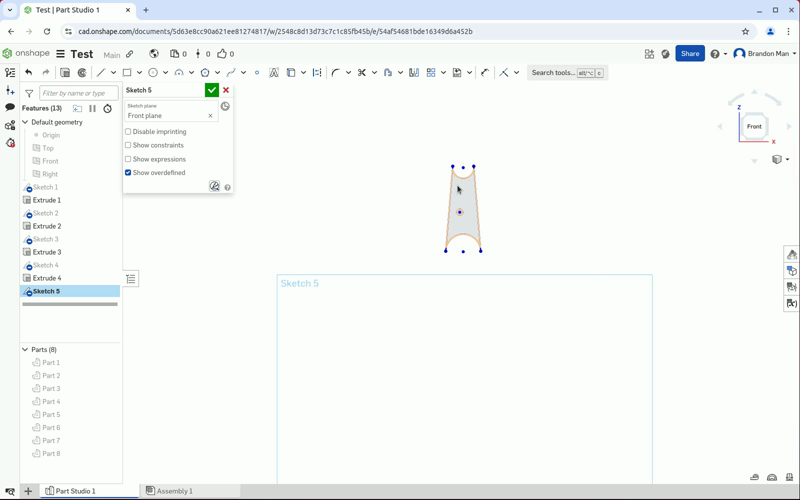
scroll(6)
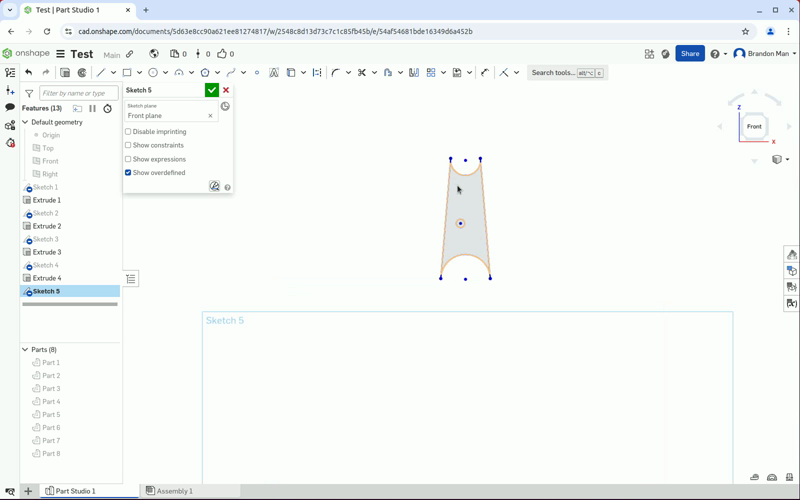
scroll(6)
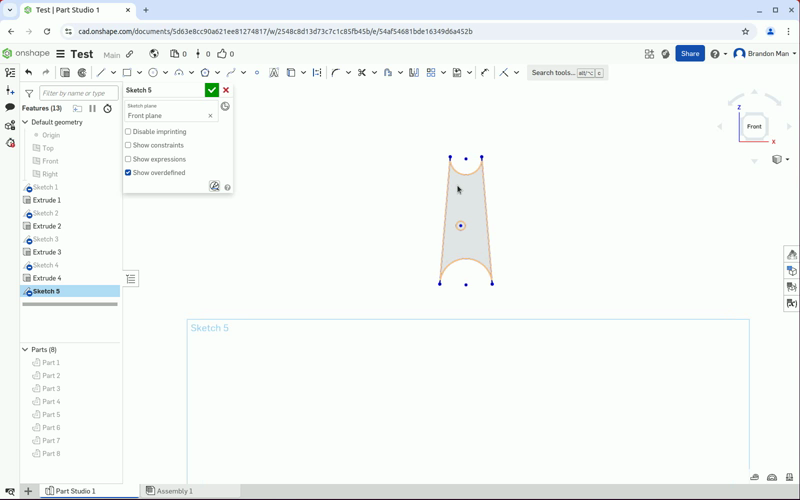
scroll(6)
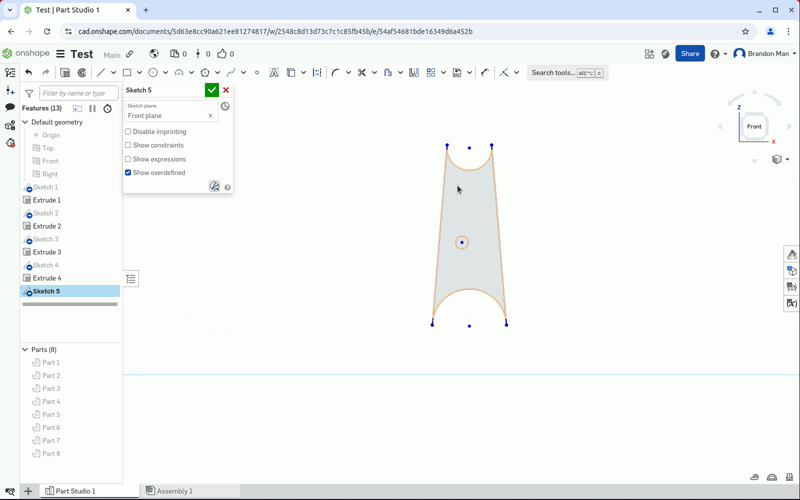
scroll(6)
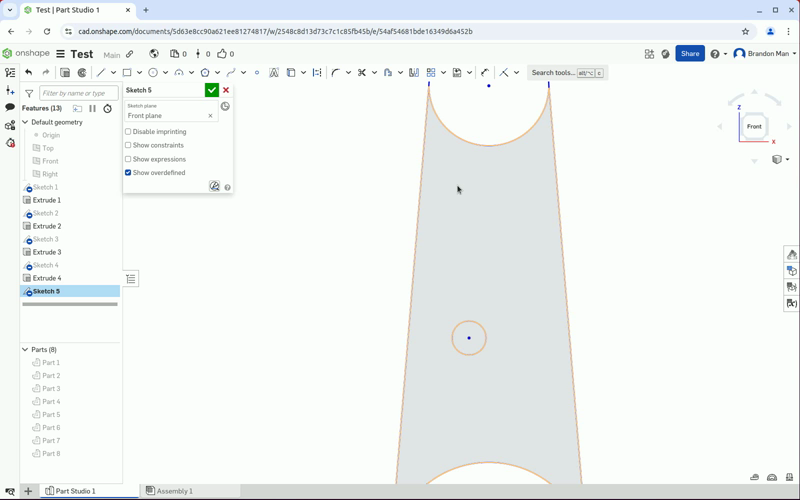
click(457, 185)
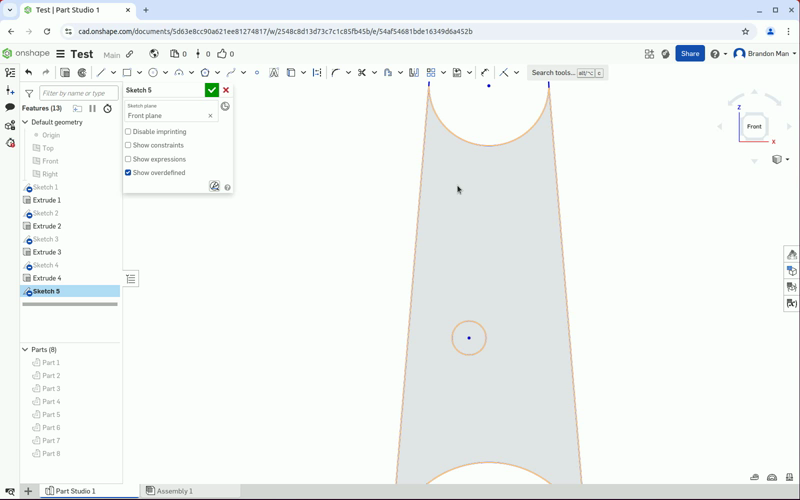
scroll(-6)
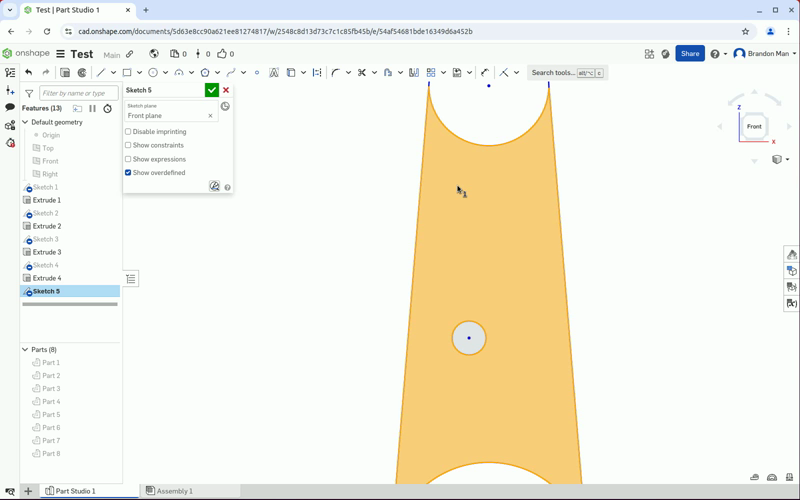
scroll(-6)
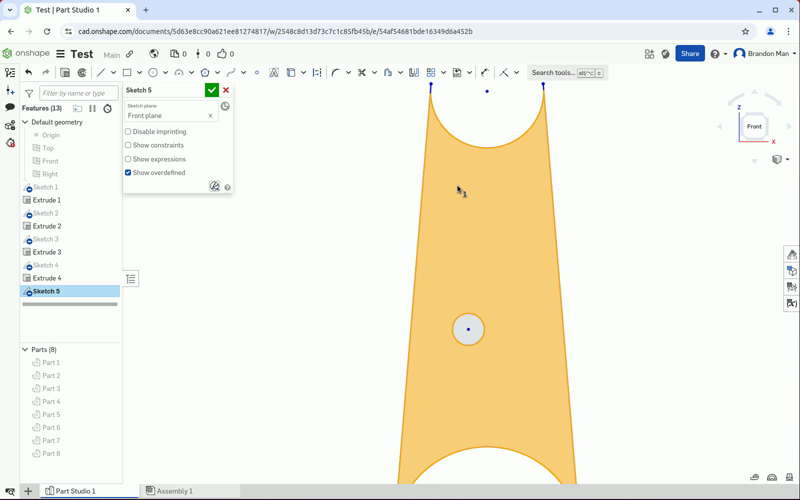
scroll(-6)
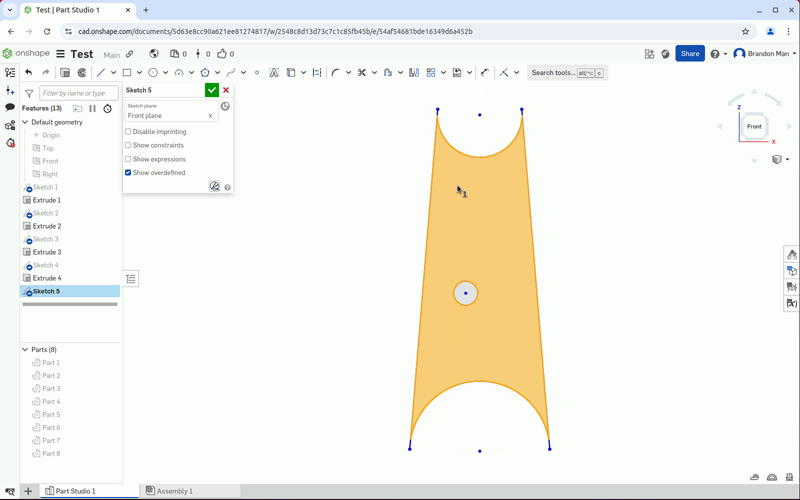
scroll(-6)
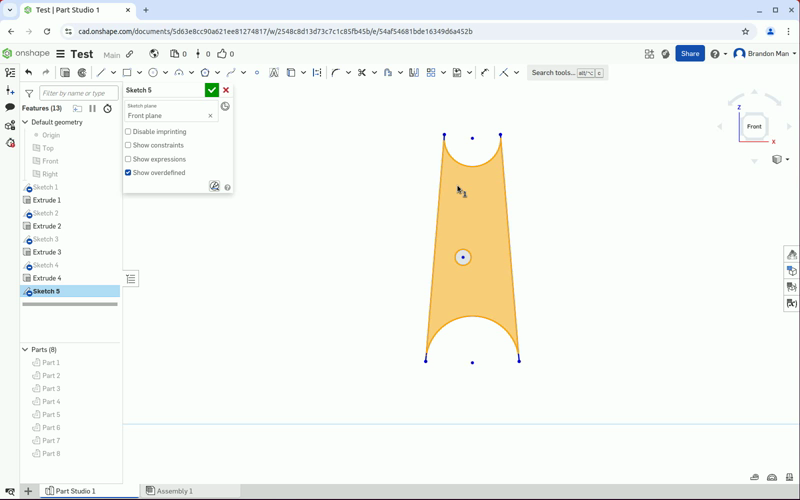
scroll(-6)
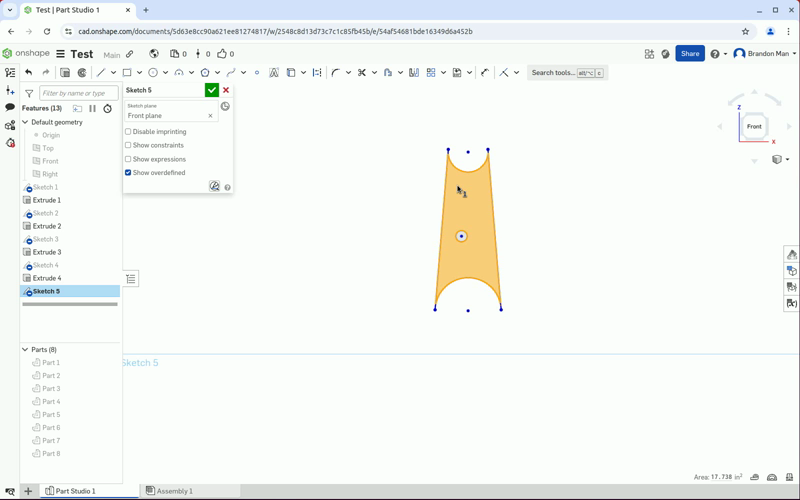
scroll(-6)
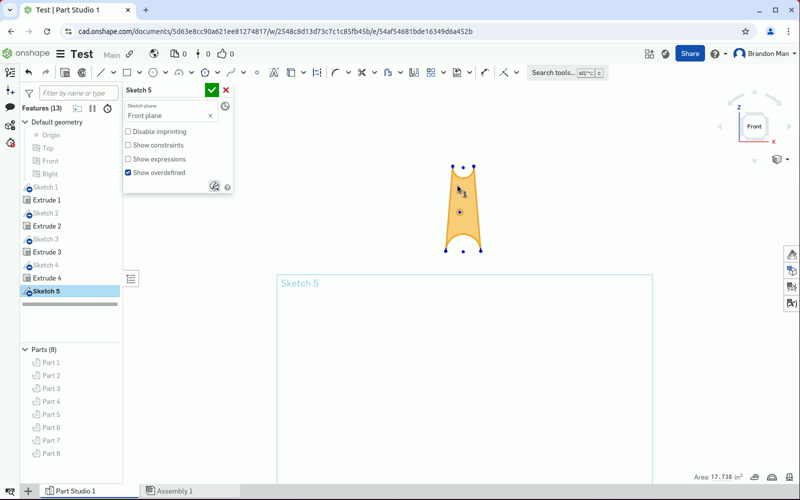
scroll(-6)
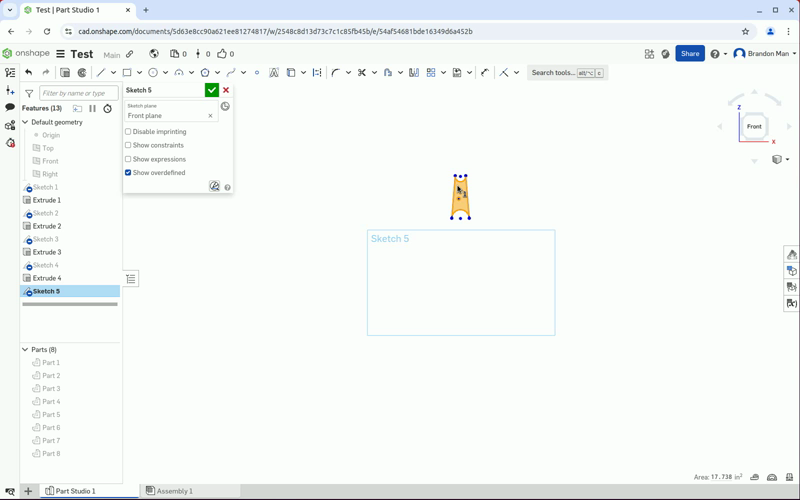
mouse_move(73, 352)
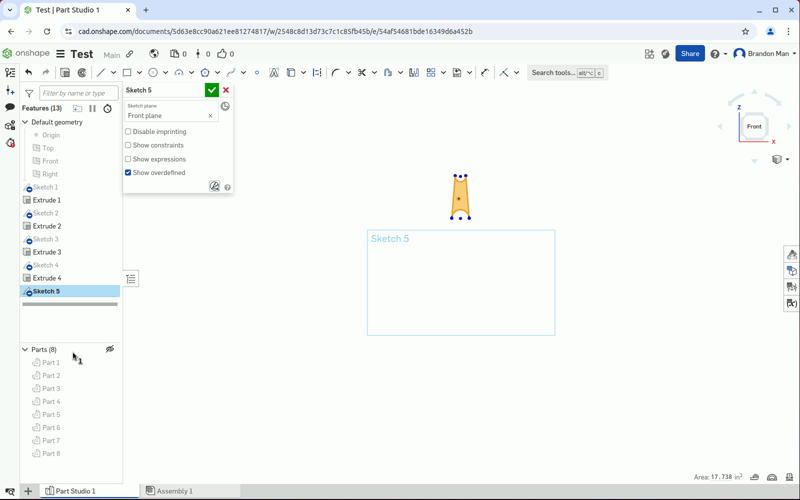
key(shift+y)
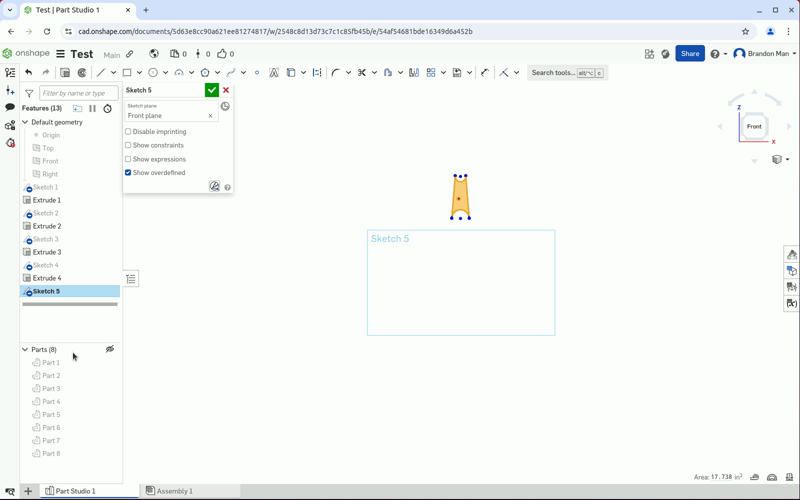
key(shift+e)
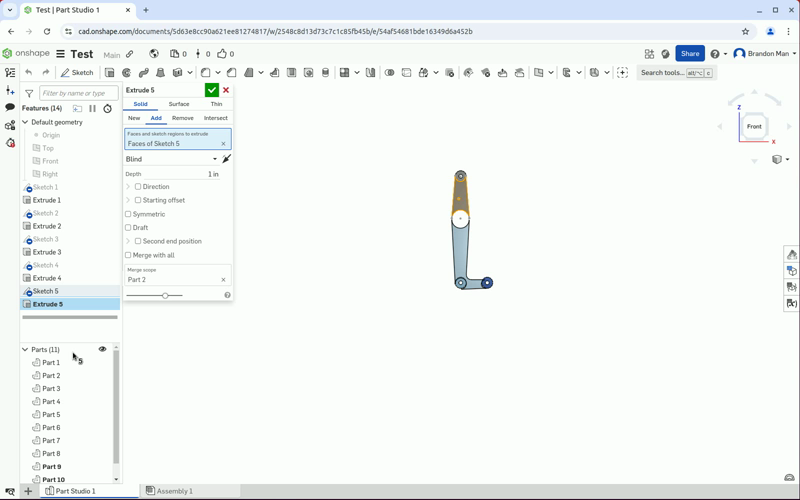
mouse_move(143, 106)
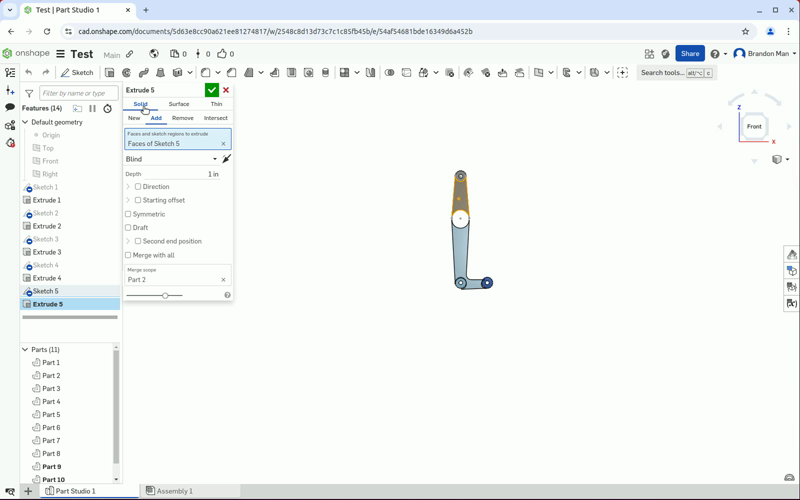
click(143, 106)
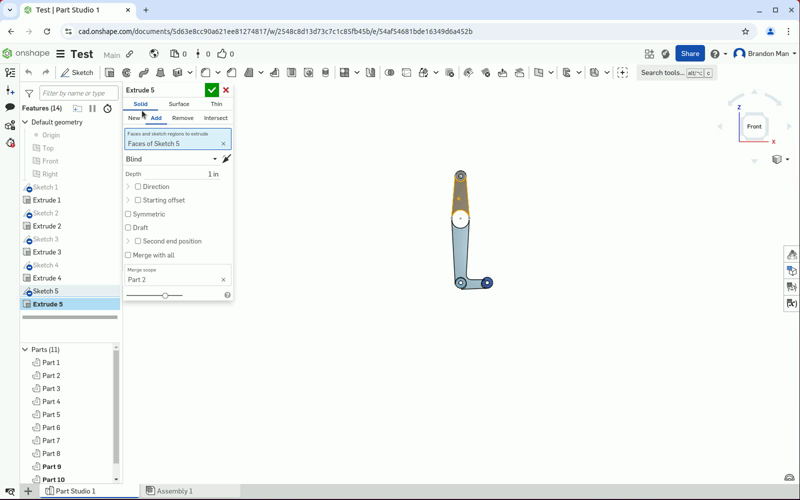
mouse_move(137, 120)
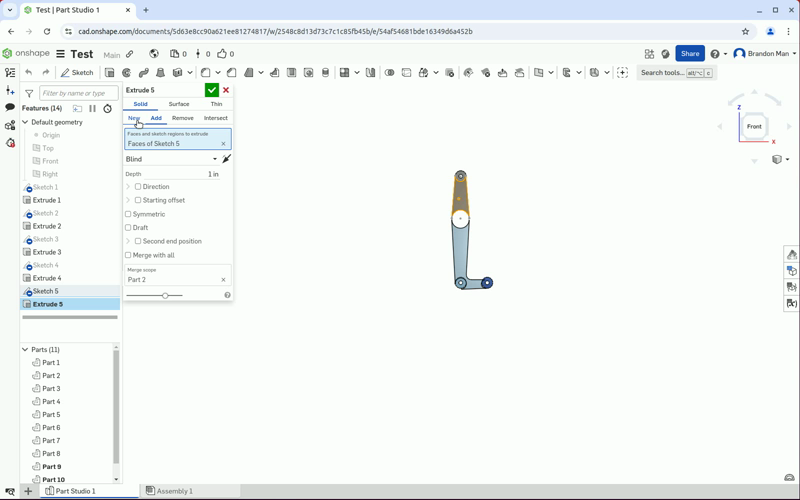
click(137, 120)
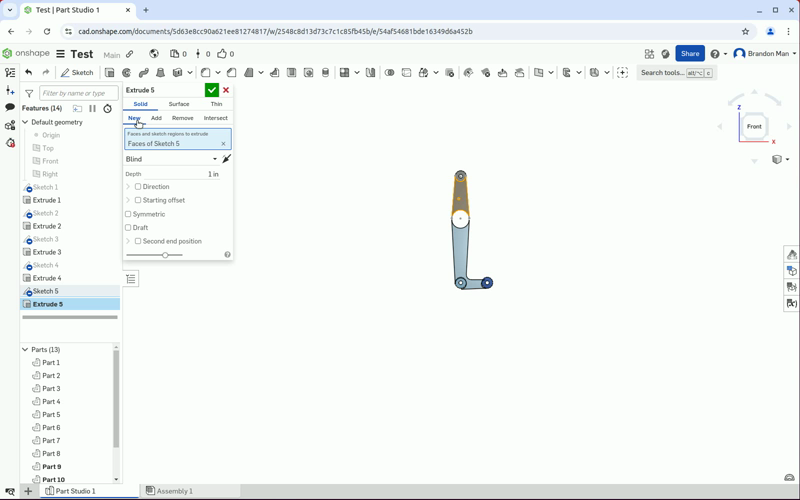
key(tab, 4)
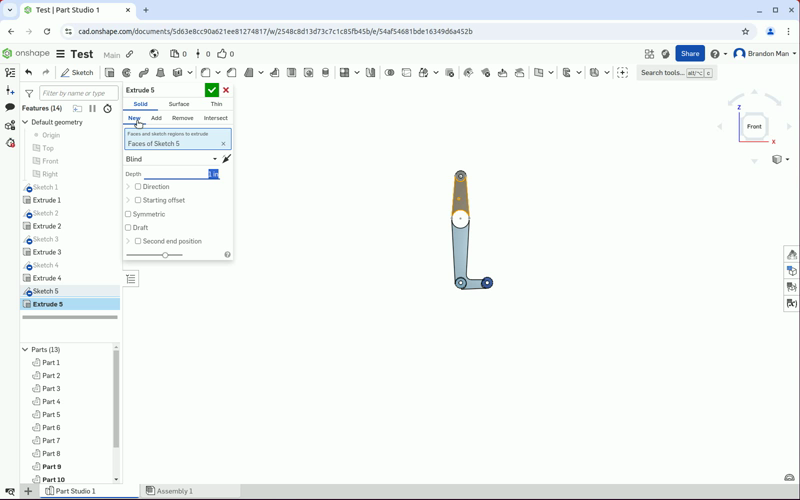
text(3.611)
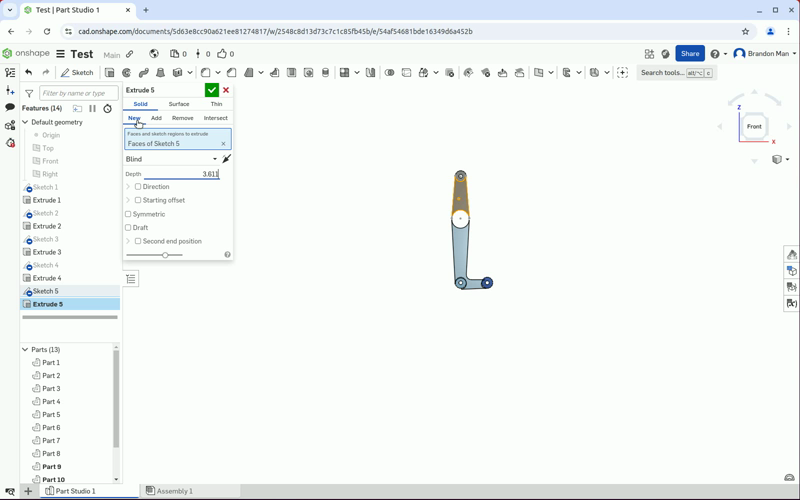
key(enter)
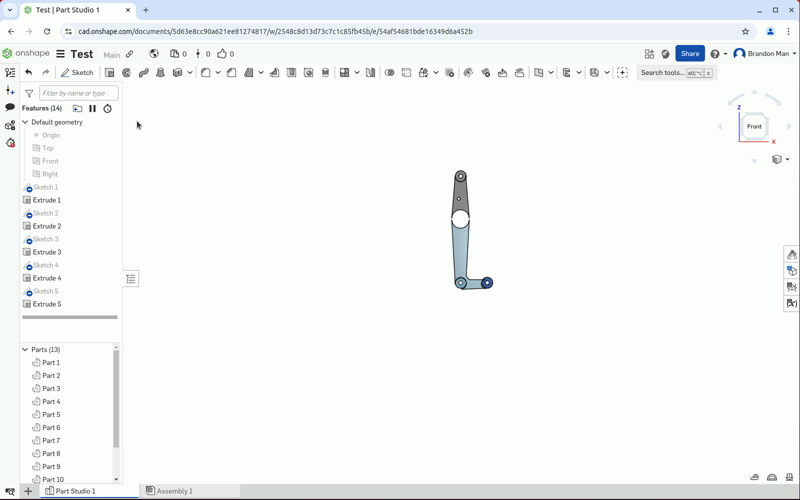
key(shift+h)
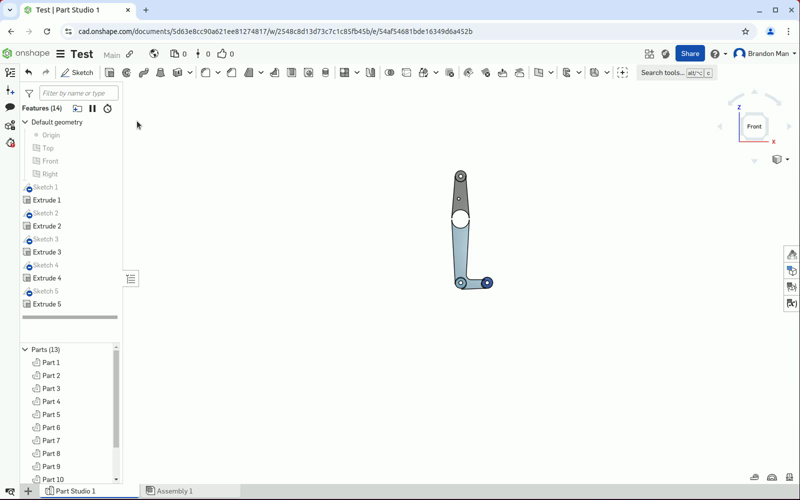
key(shift+h)
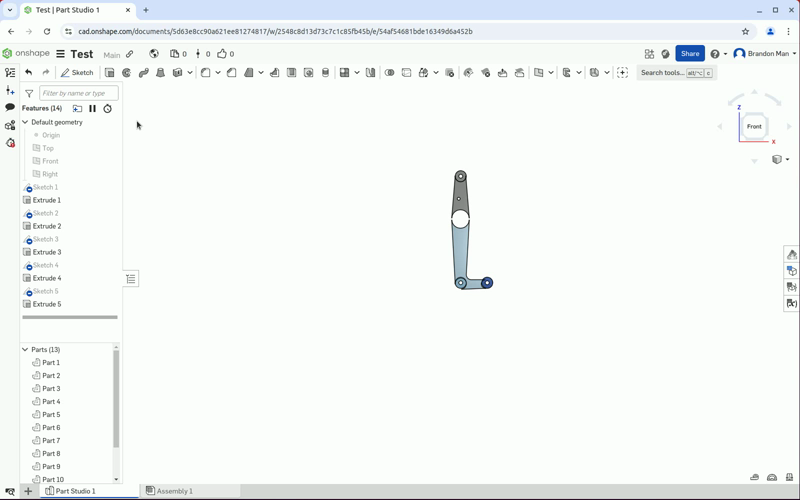
mouse_move(73, 189)
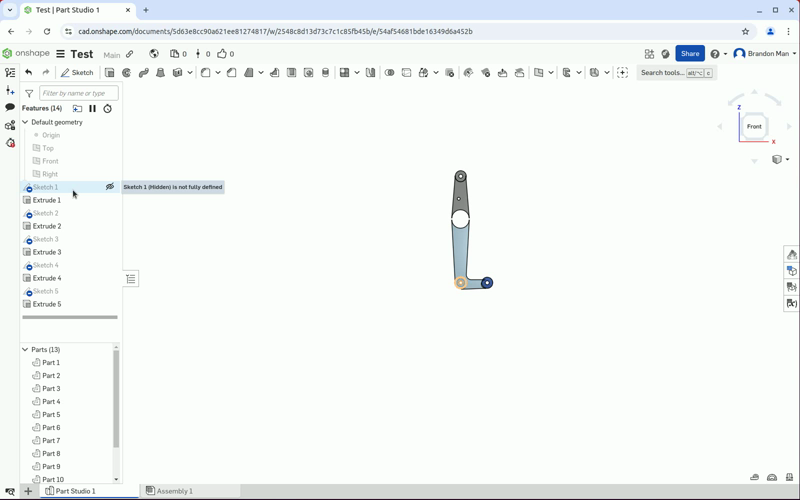
click(73, 189)
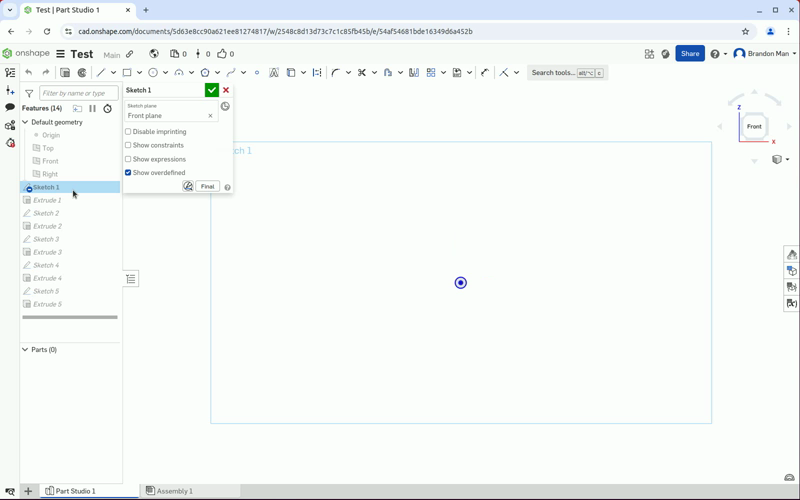
mouse_move(229, 92)
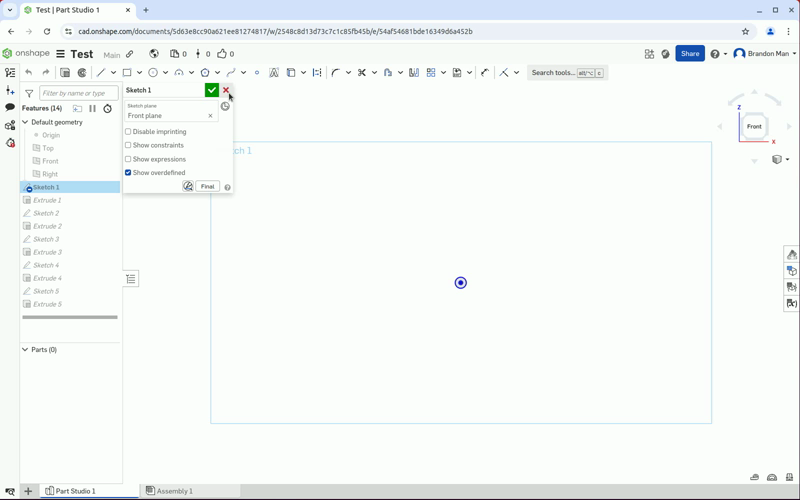
click(229, 92)
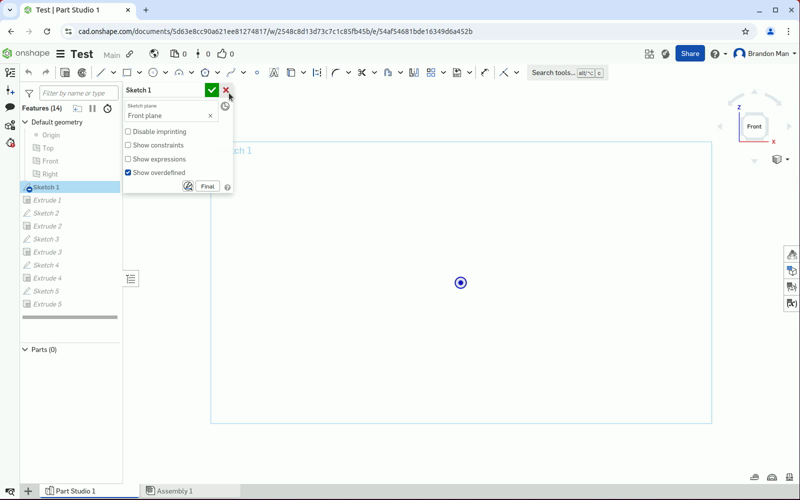
key(shift+s)
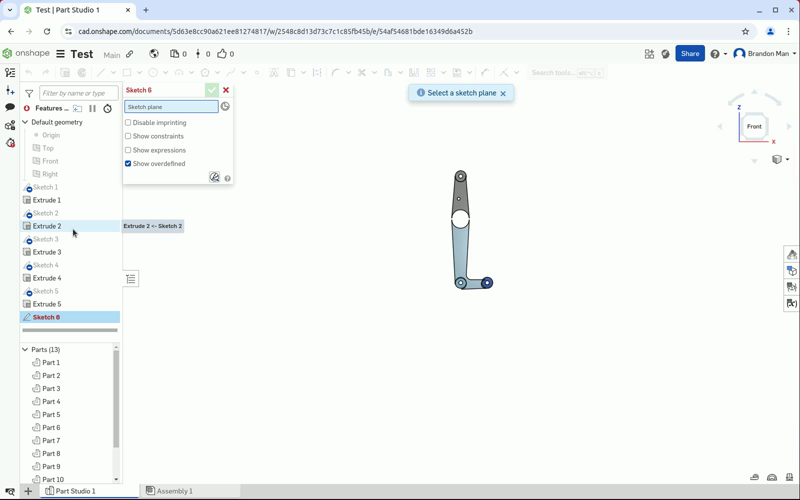
scroll(3)
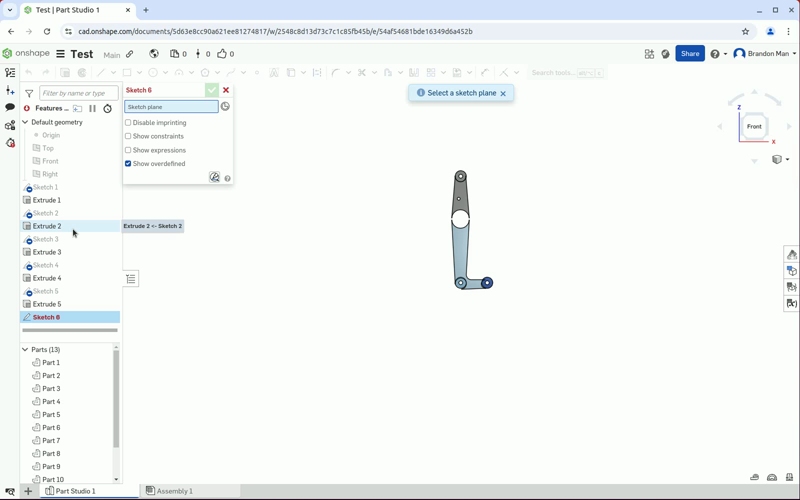
mouse_move(73, 163)
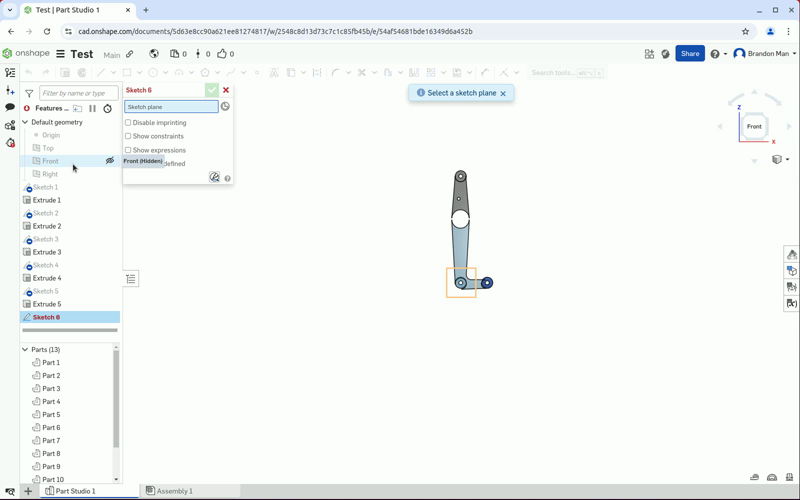
click(73, 163)
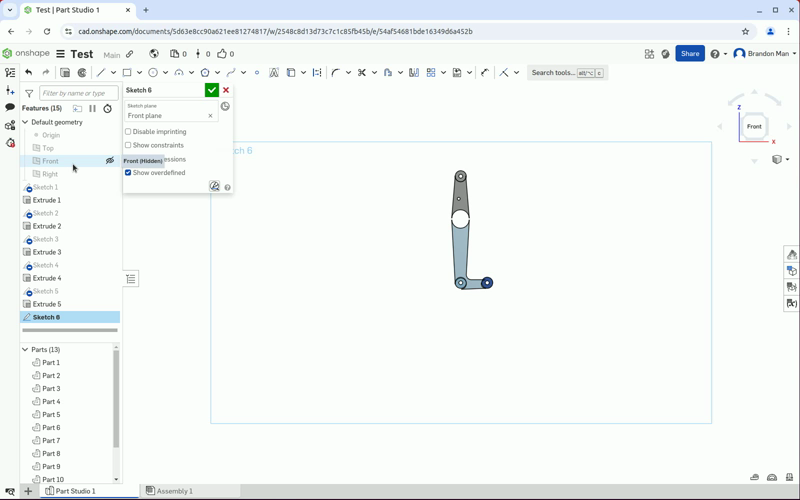
mouse_move(69, 352)
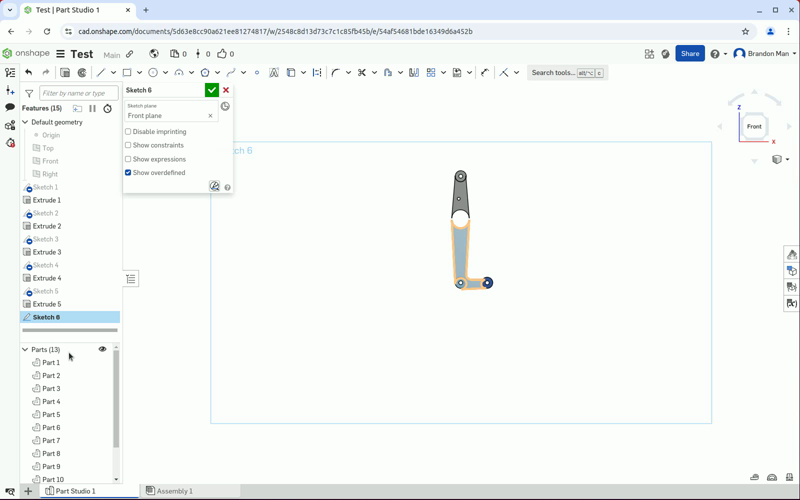
key(y)
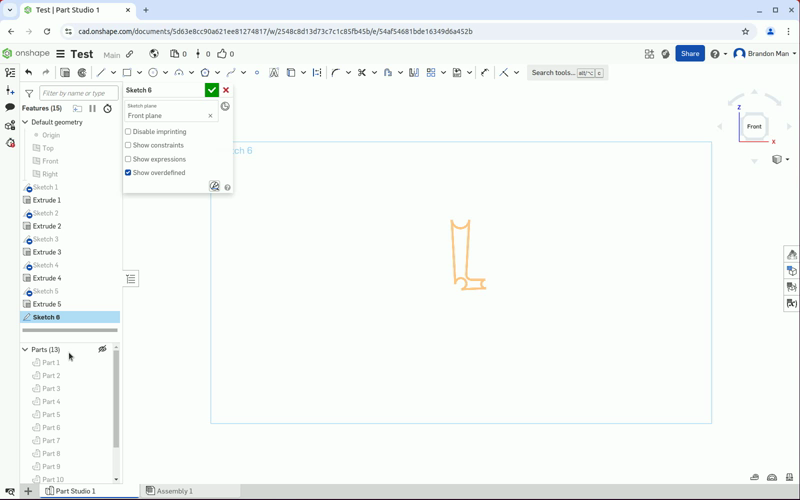
key(c)
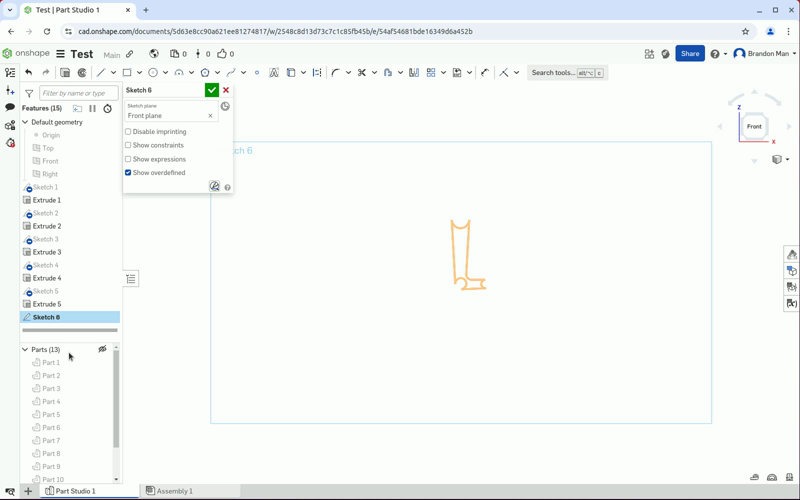
key_down(shift)
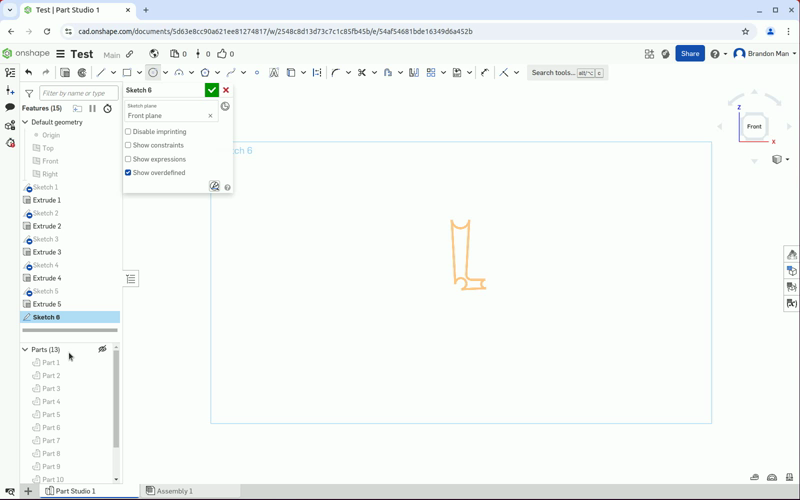
mouse_move(460, 218)
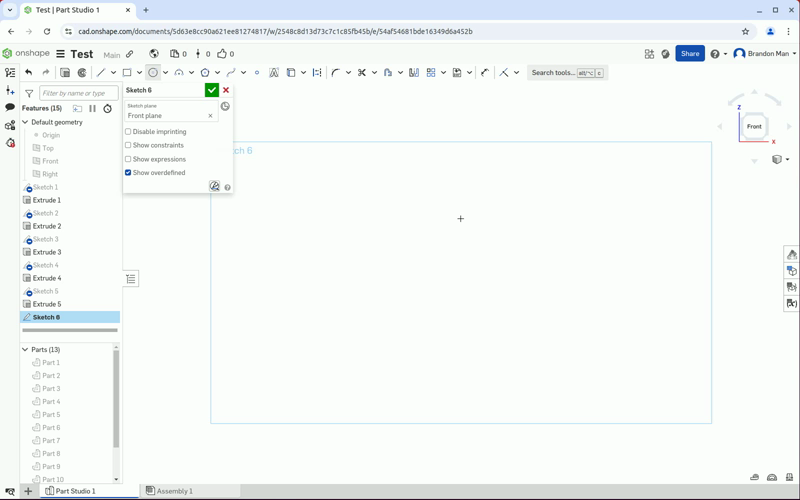
click(460, 218)
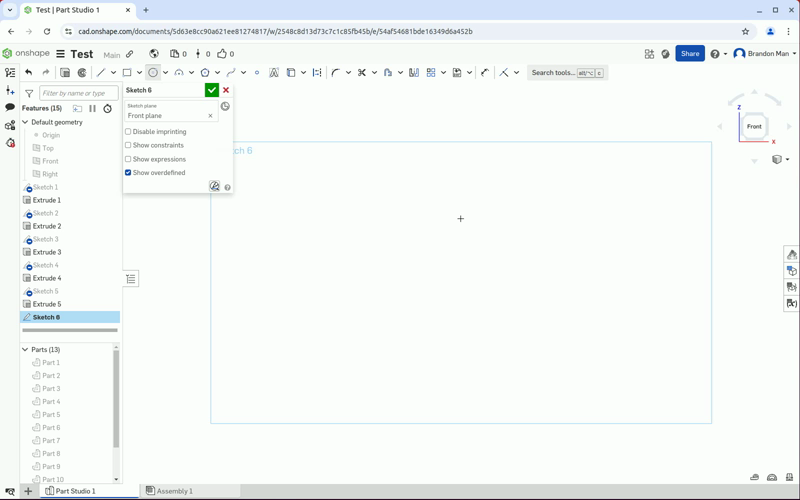
key_up(shift)
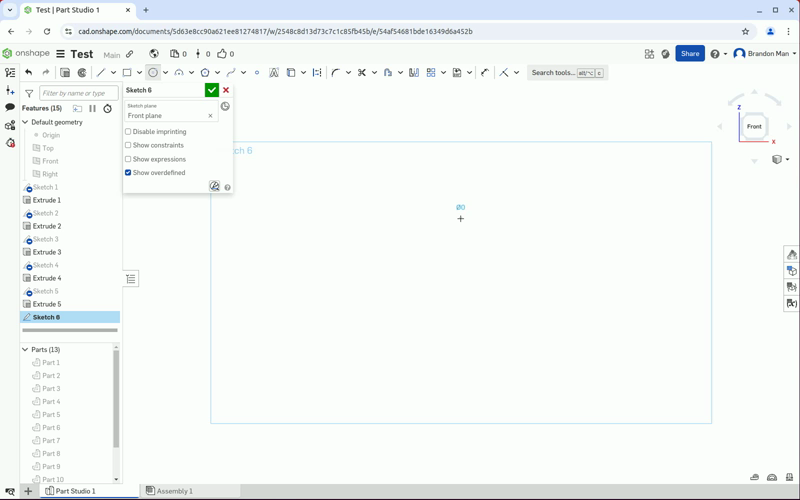
mouse_move(470, 218)
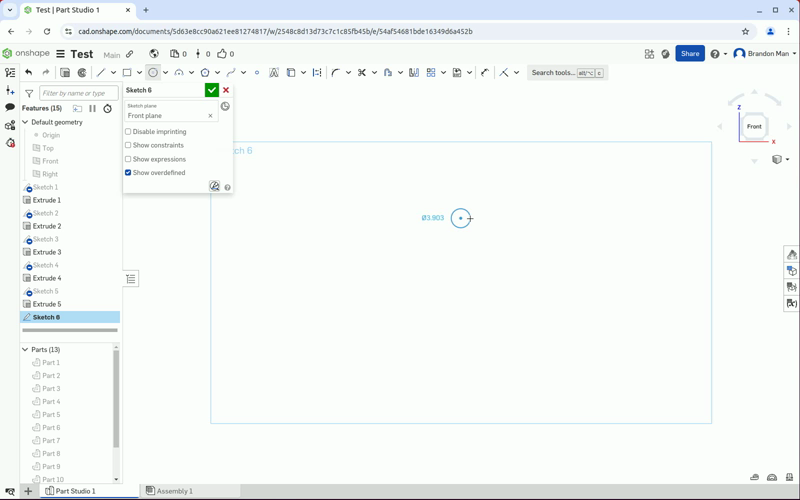
click(470, 218)
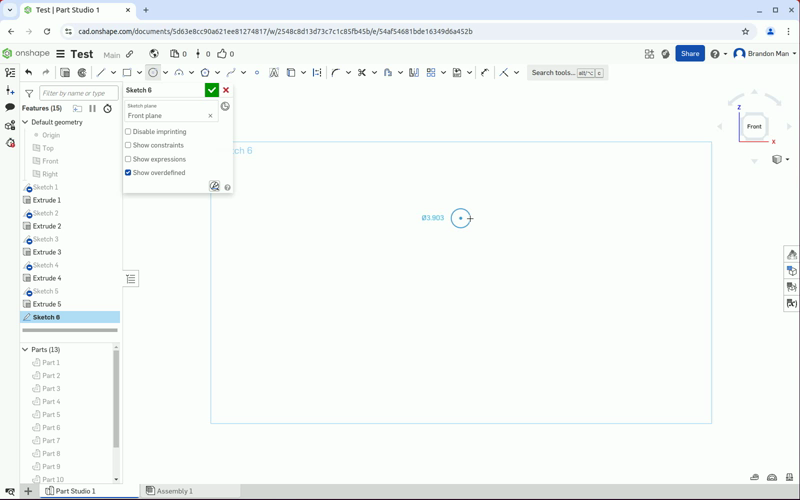
key(esc)
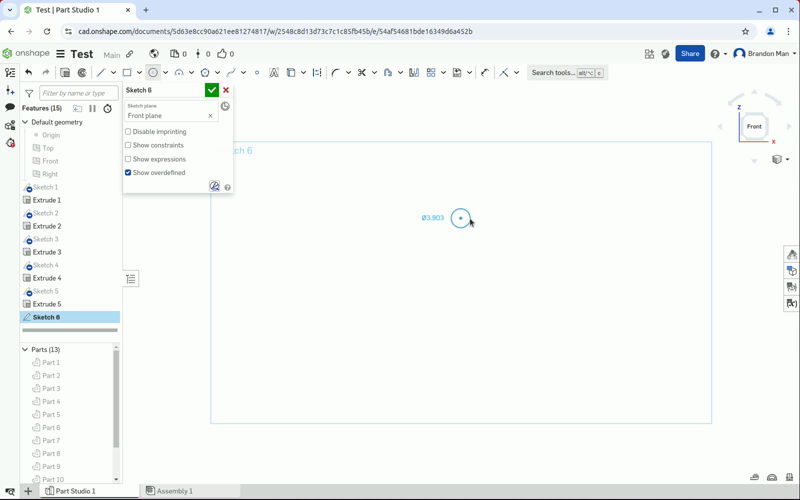
key(c)
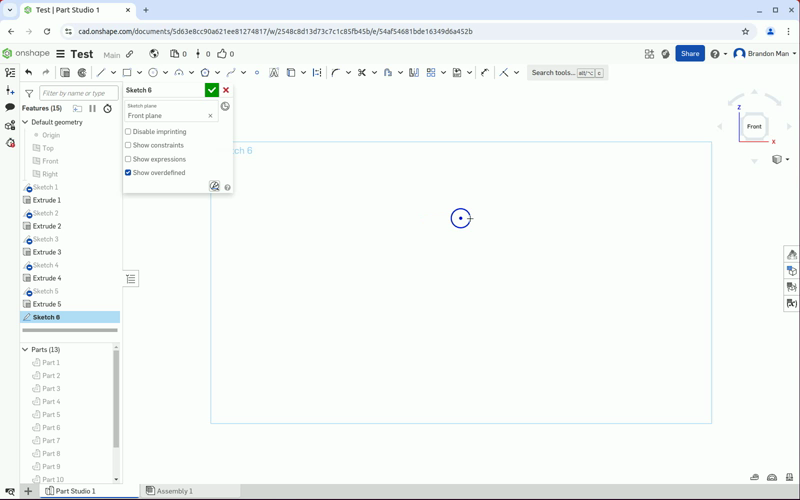
key_down(shift)
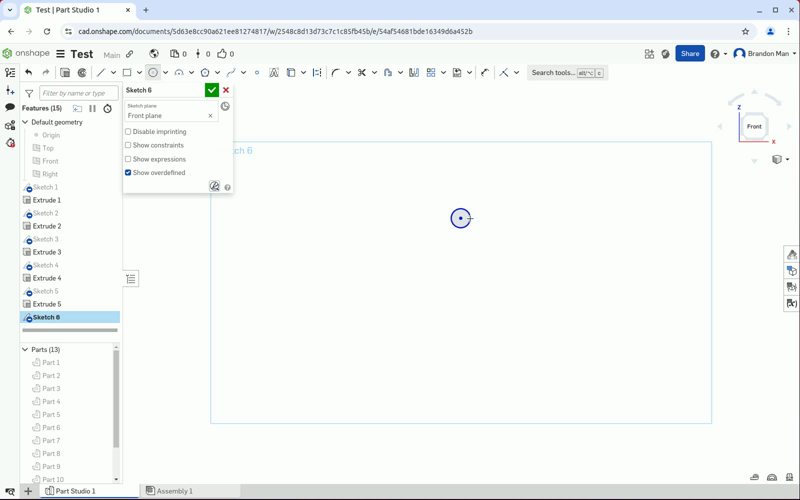
mouse_move(460, 218)
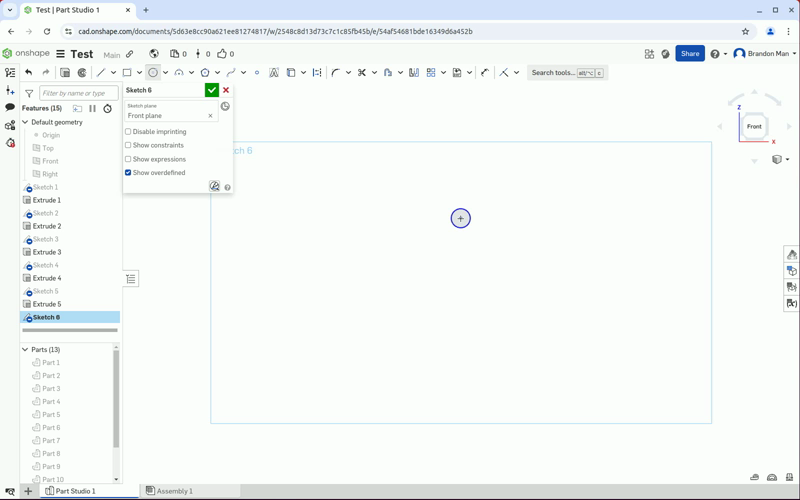
click(460, 218)
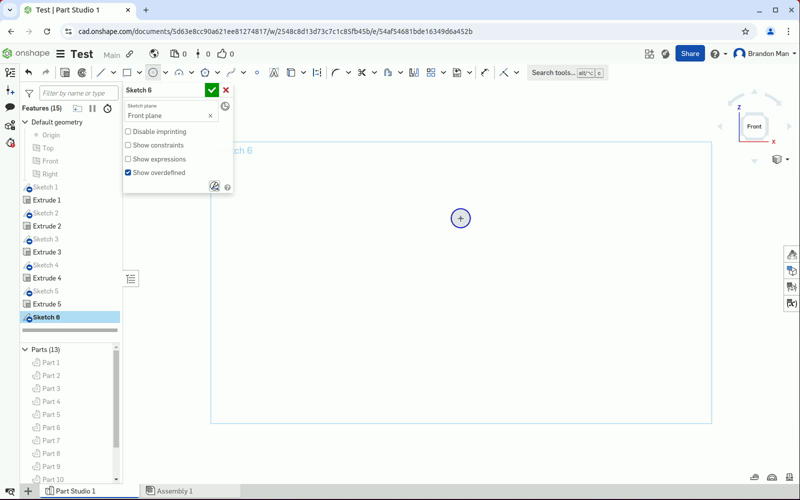
key_up(shift)
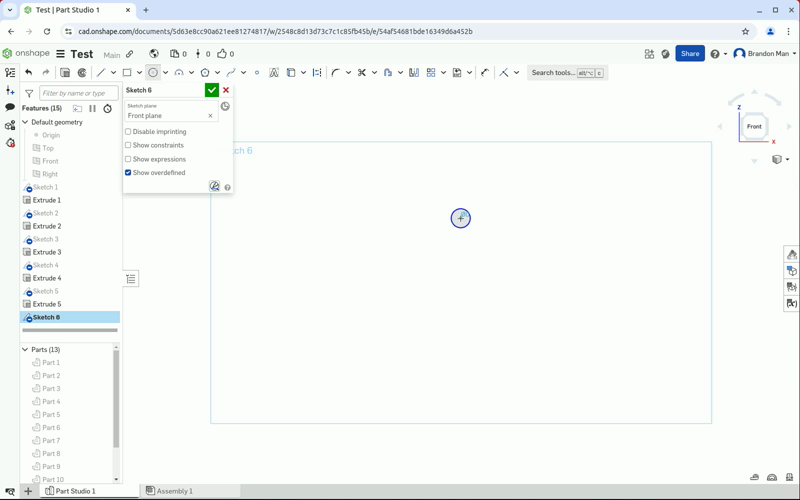
mouse_move(462, 218)
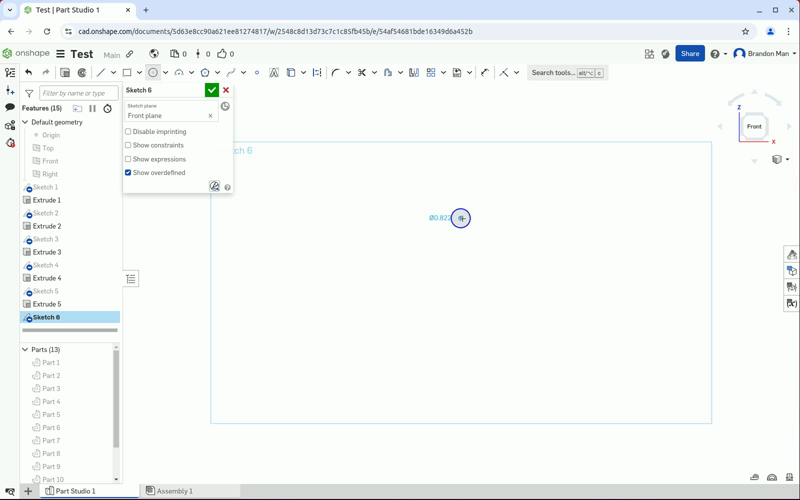
scroll(6)
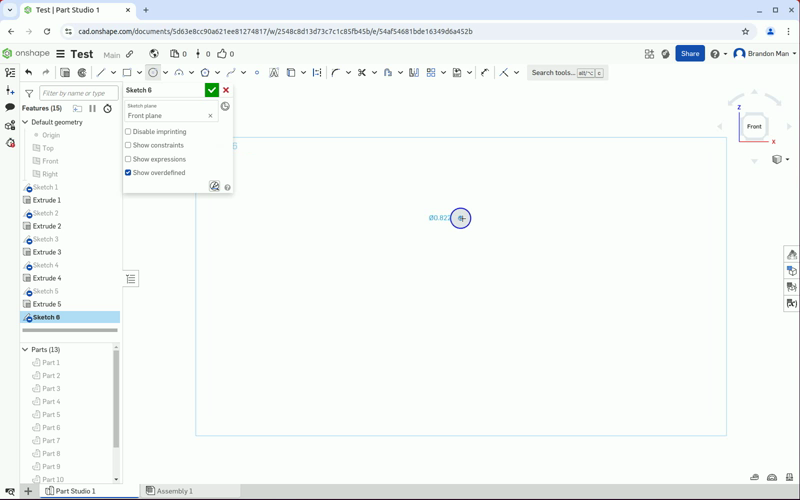
scroll(6)
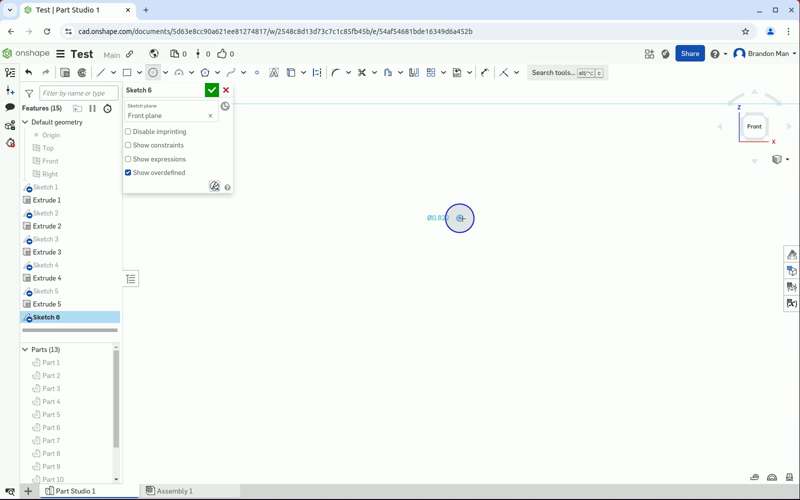
scroll(6)
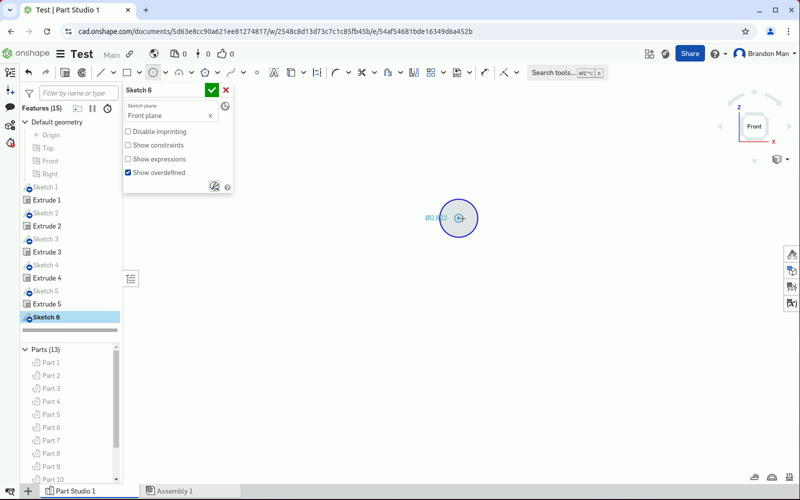
scroll(6)
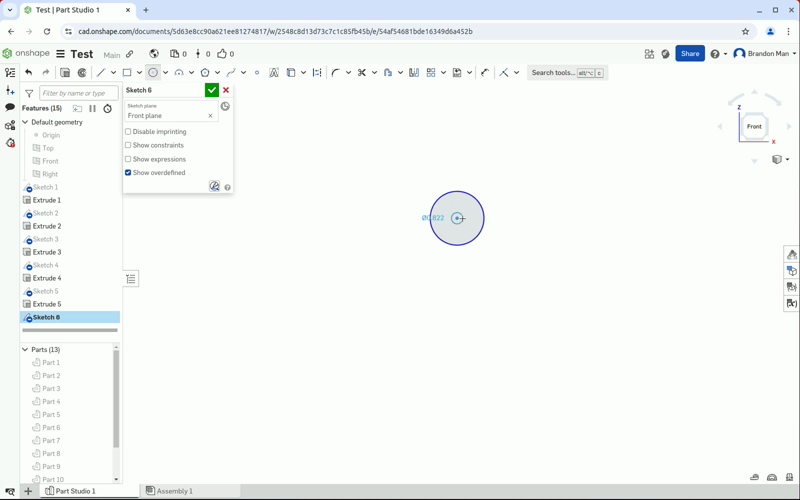
scroll(6)
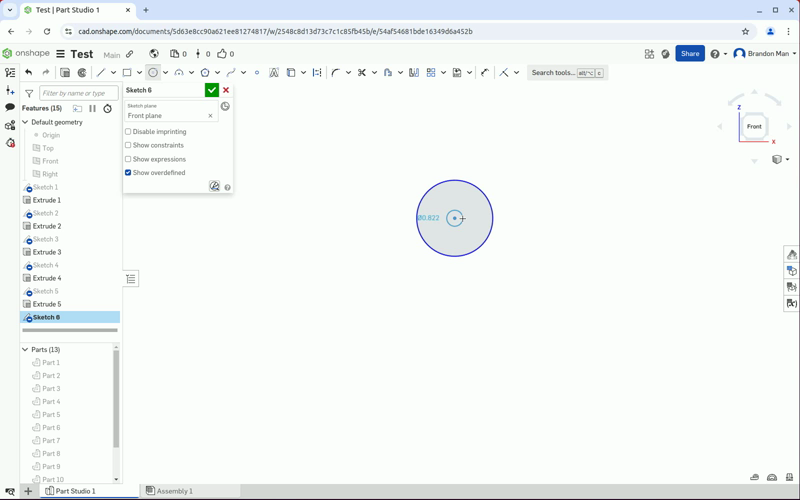
scroll(6)
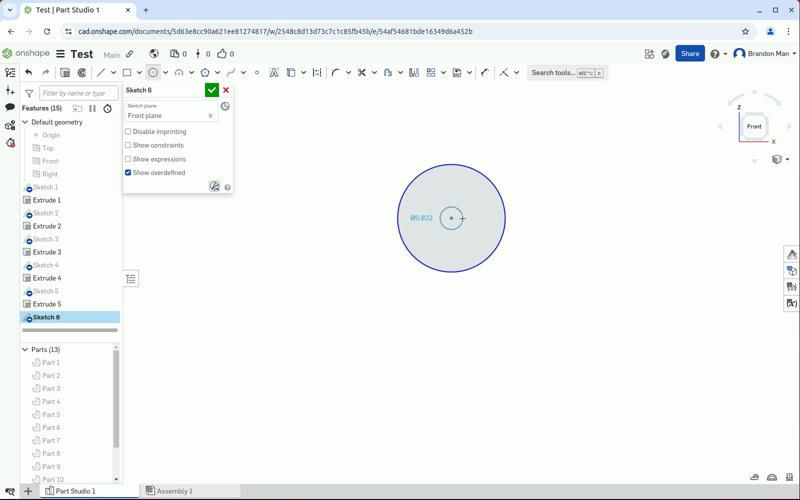
scroll(6)
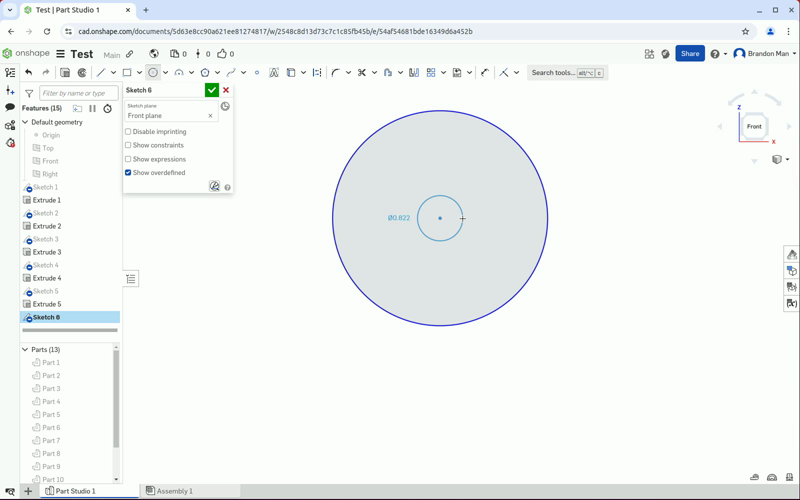
click(462, 218)
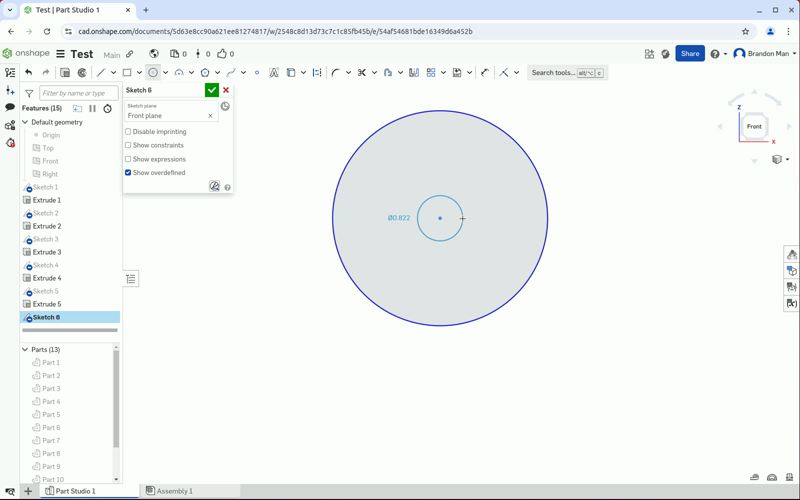
scroll(-6)
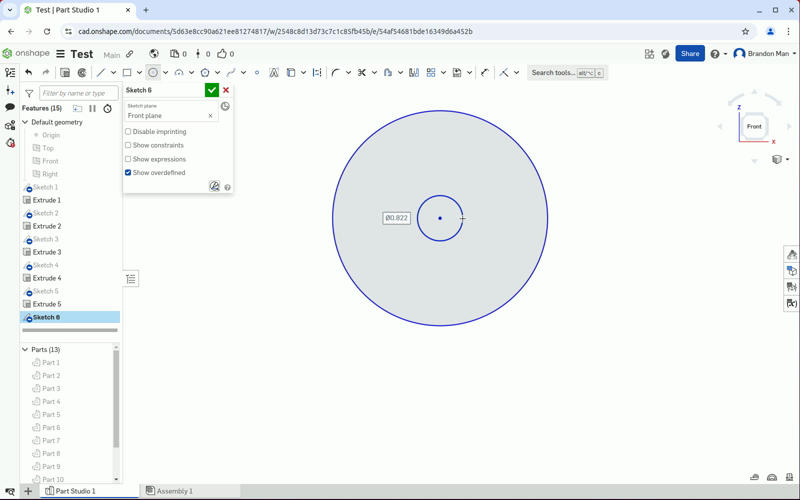
scroll(-6)
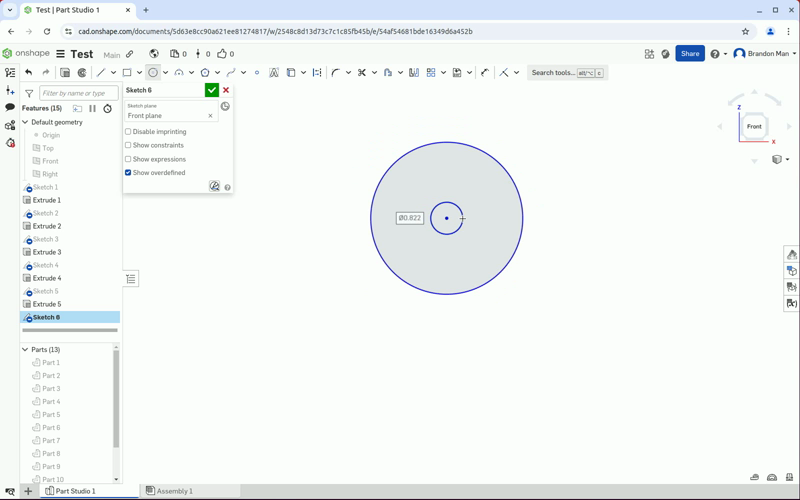
scroll(-6)
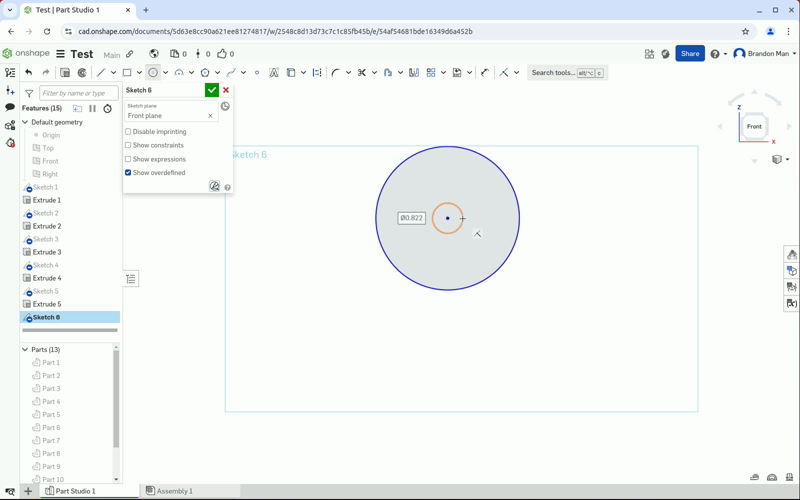
scroll(-6)
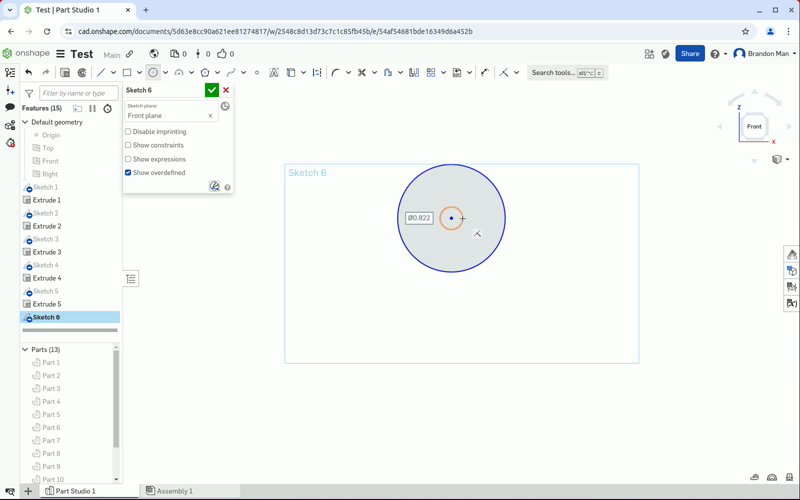
scroll(-6)
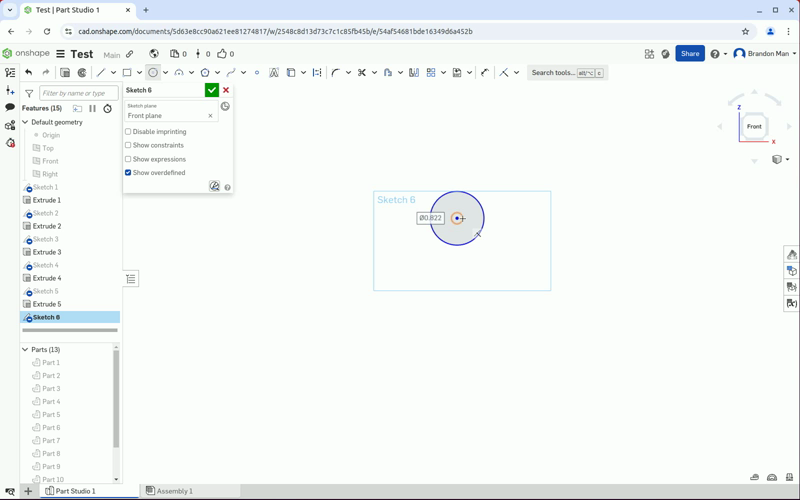
scroll(-6)
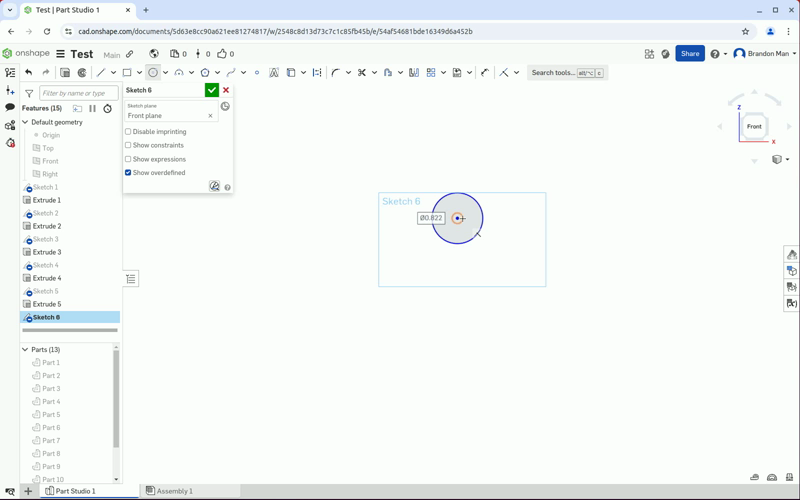
scroll(-6)
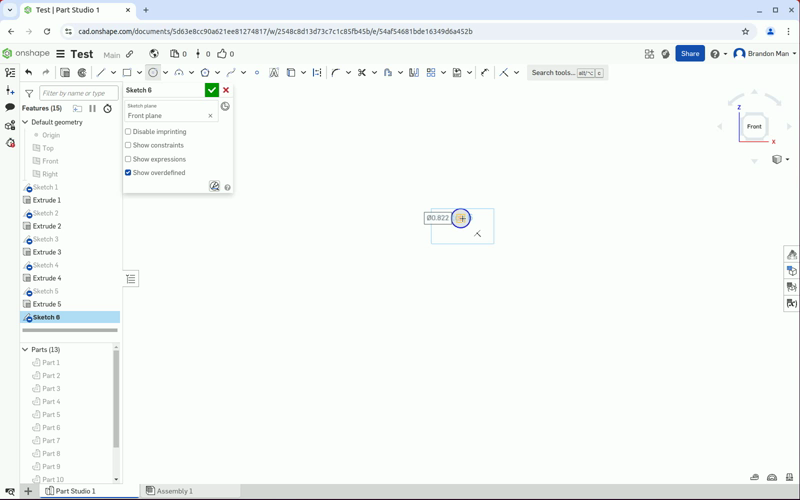
key(esc)
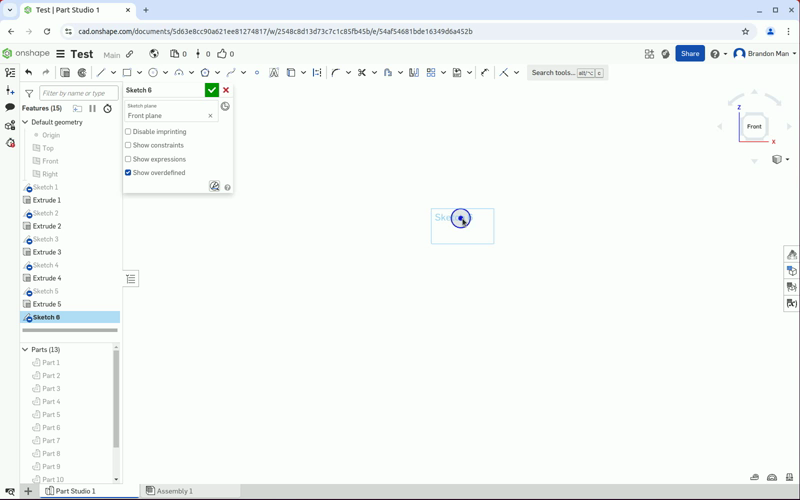
mouse_move(456, 224)
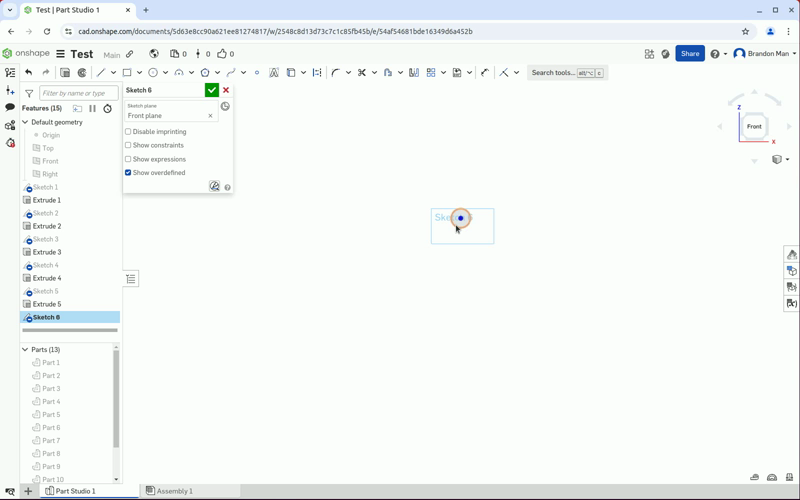
scroll(6)
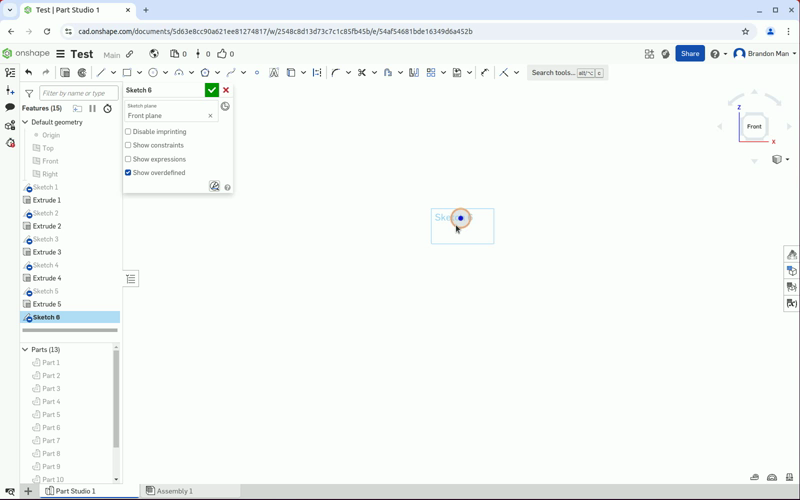
scroll(6)
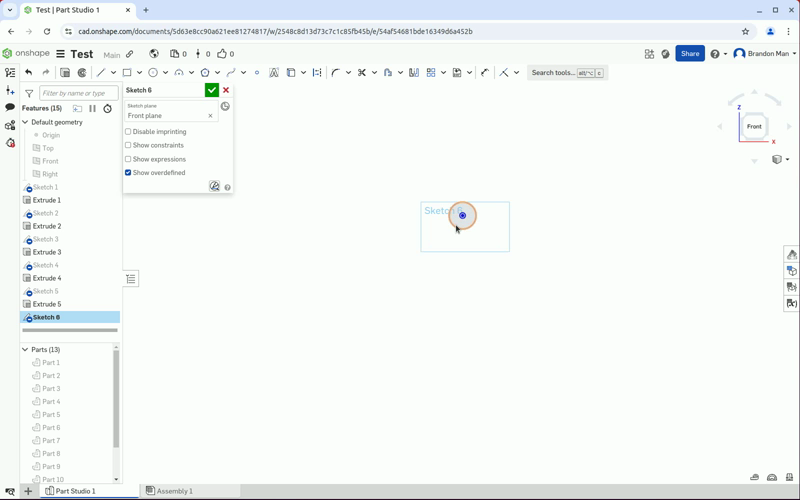
scroll(6)
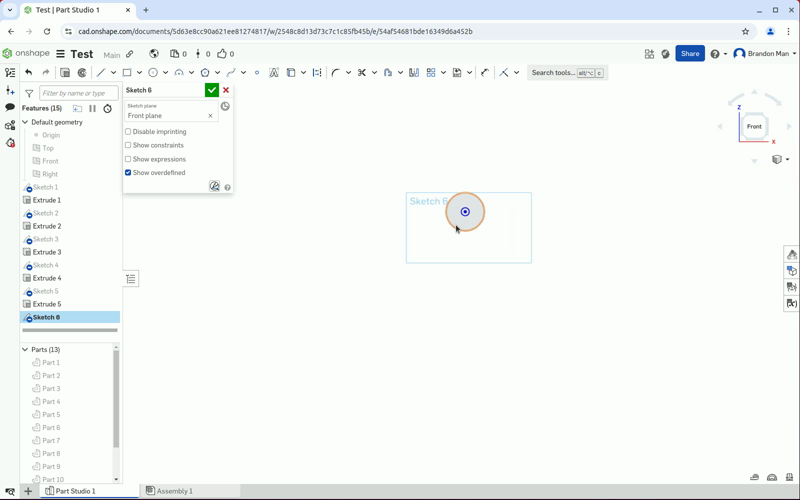
scroll(6)
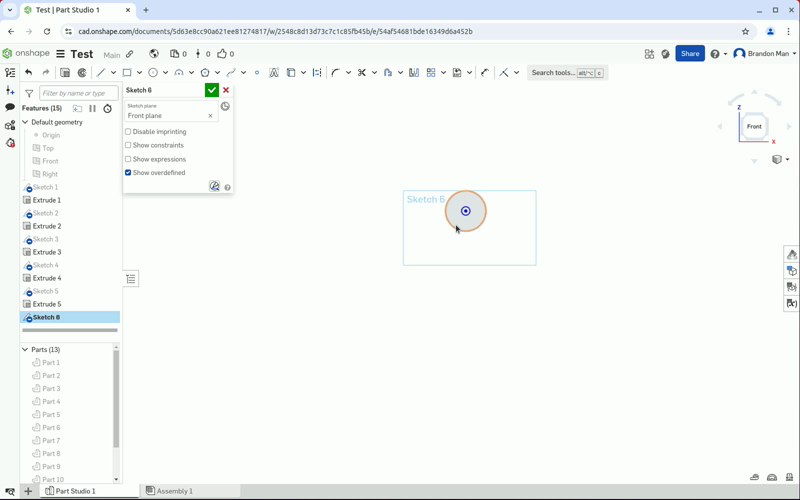
scroll(6)
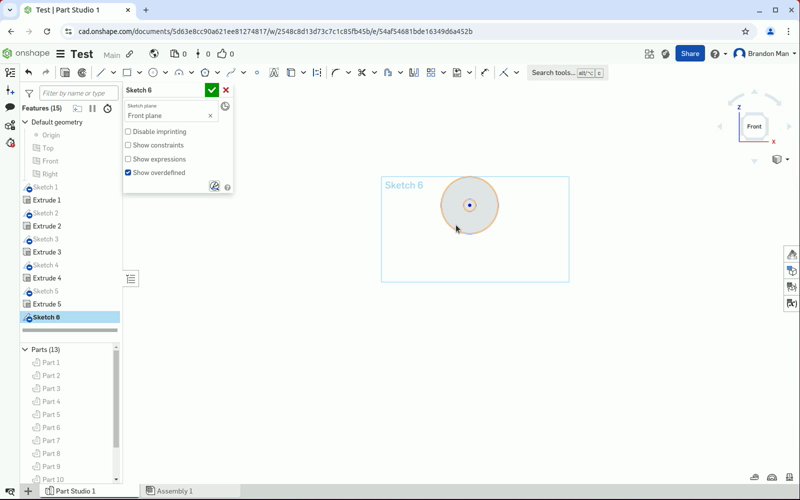
scroll(6)
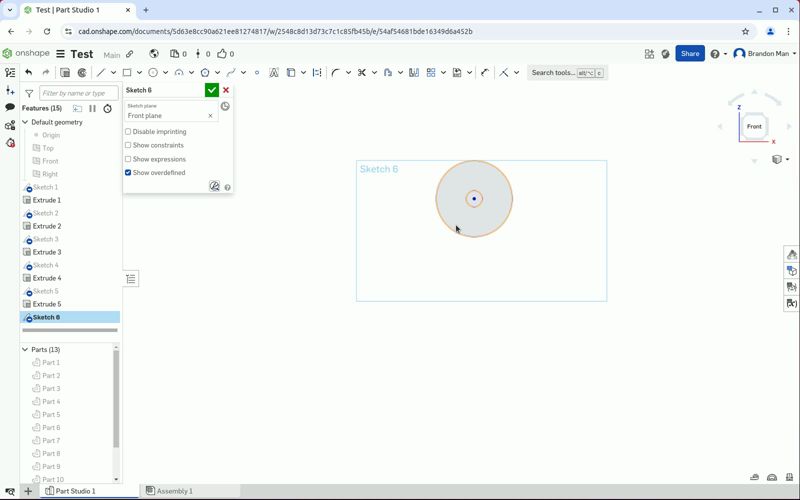
scroll(6)
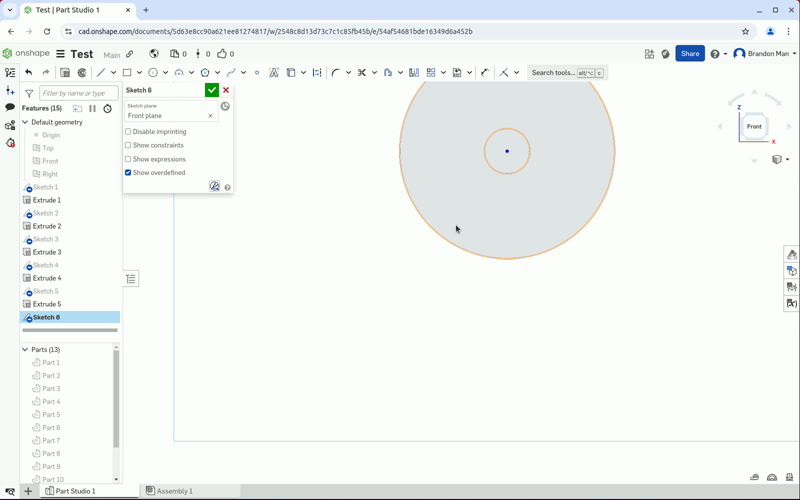
click(456, 224)
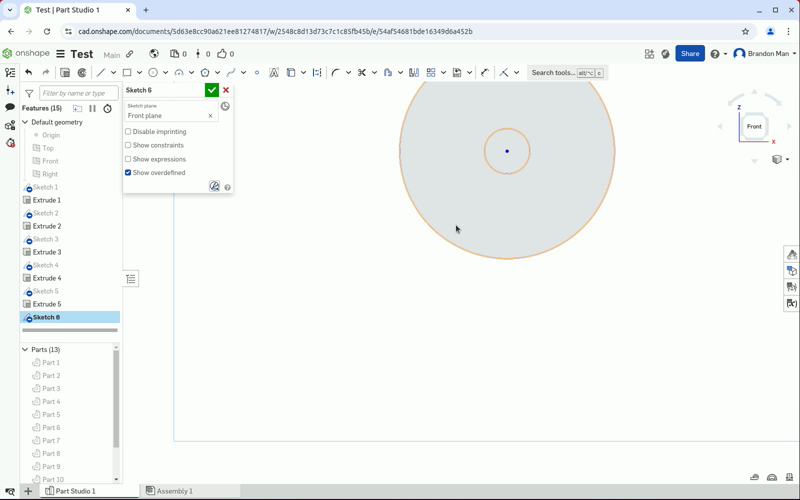
scroll(-6)
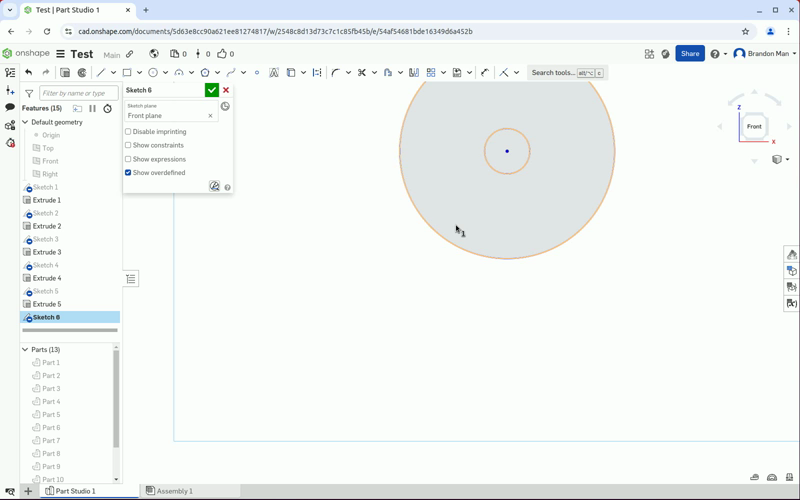
scroll(-6)
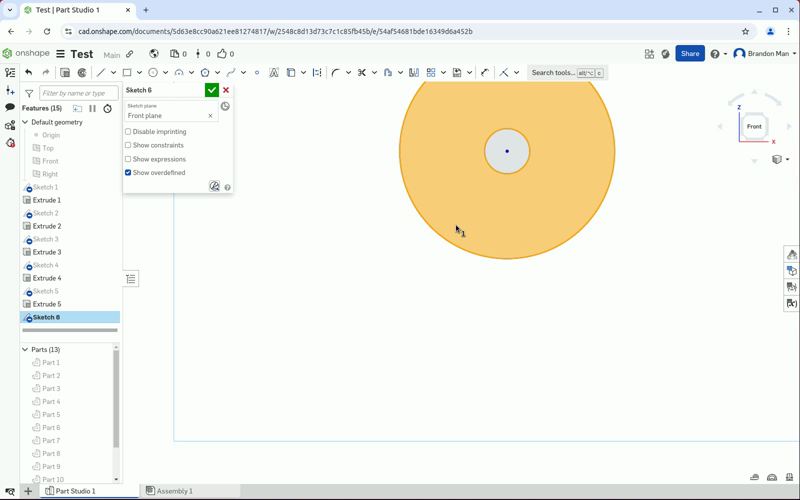
scroll(-6)
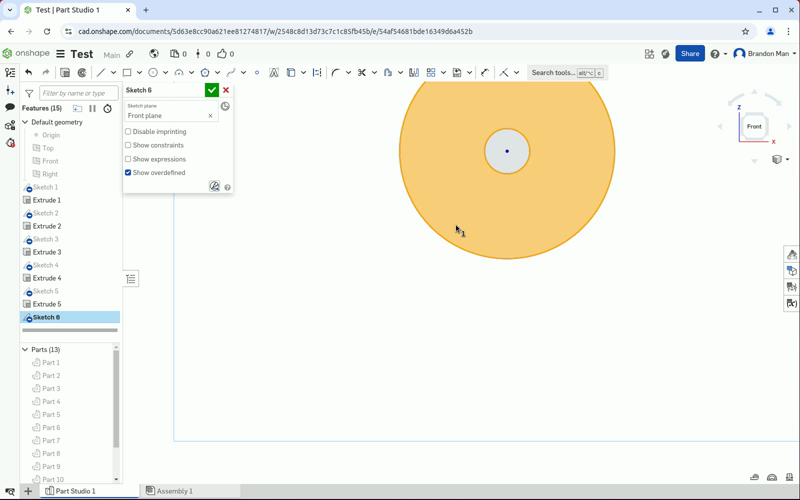
scroll(-6)
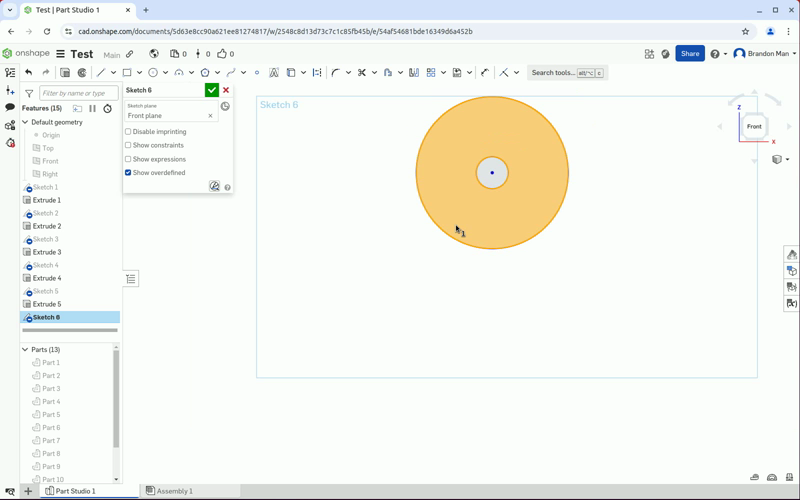
scroll(-6)
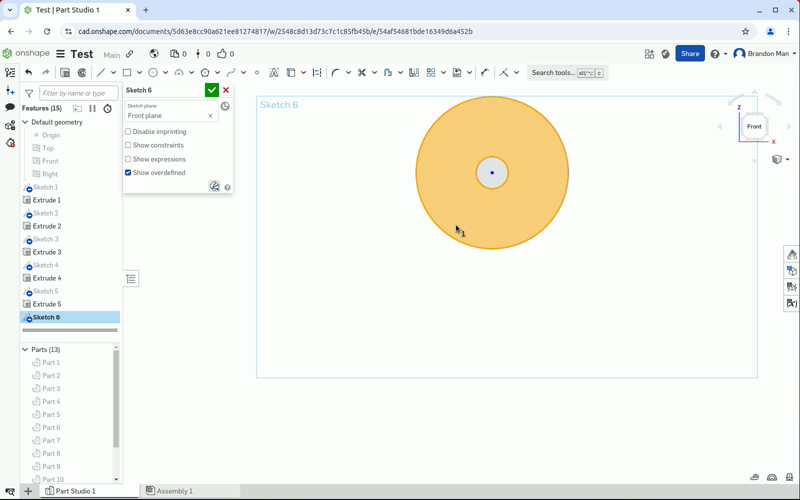
scroll(-6)
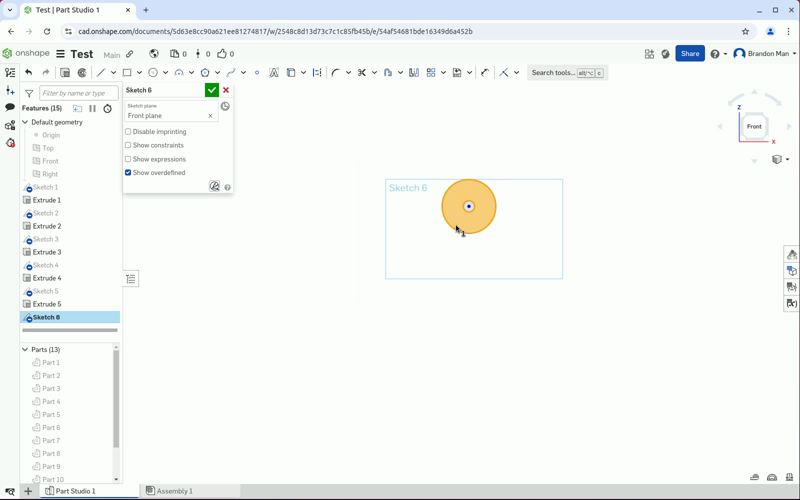
scroll(-6)
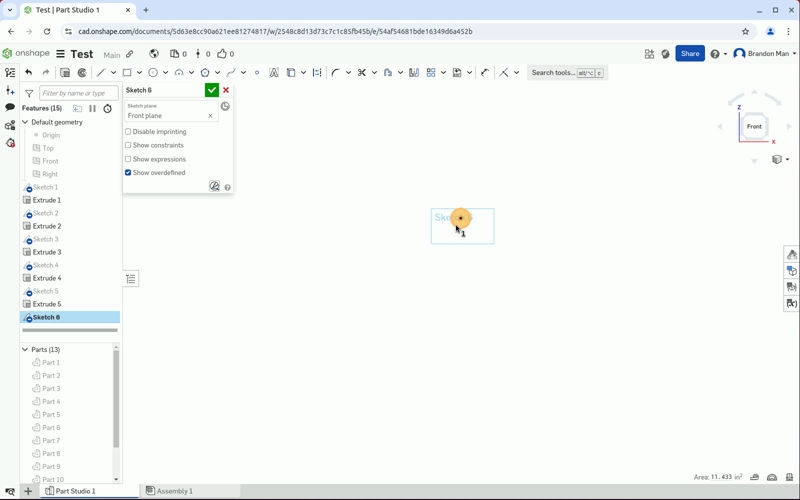
mouse_move(69, 352)
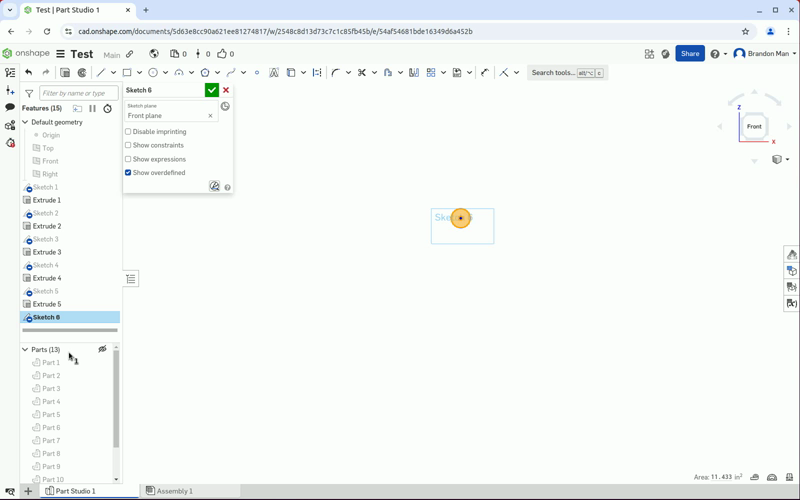
key(shift+y)
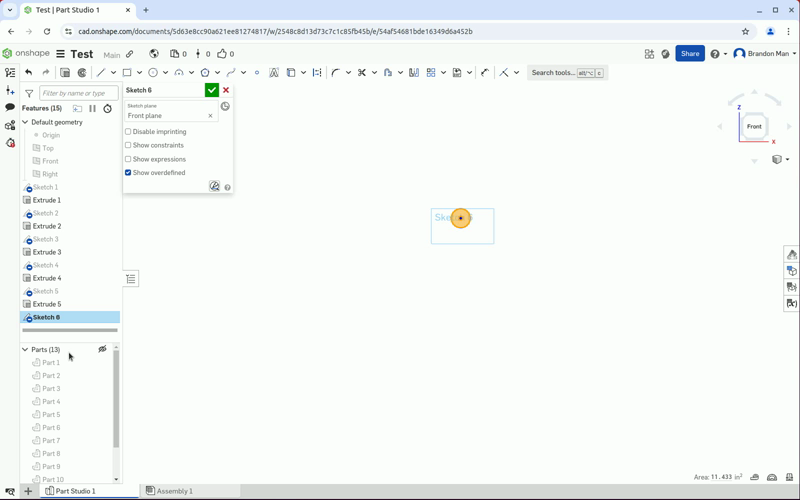
key(shift+e)
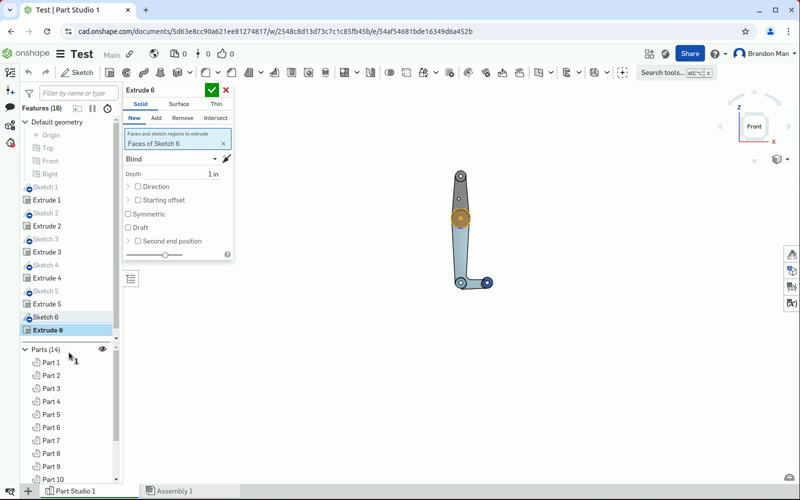
mouse_move(143, 106)
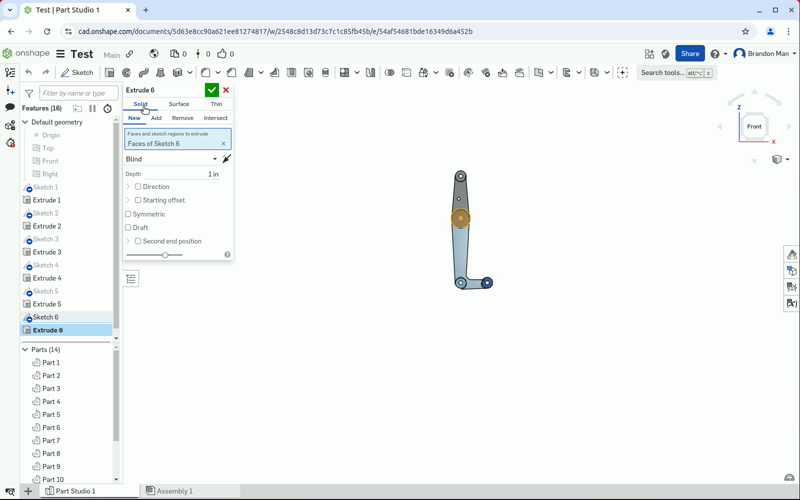
click(143, 106)
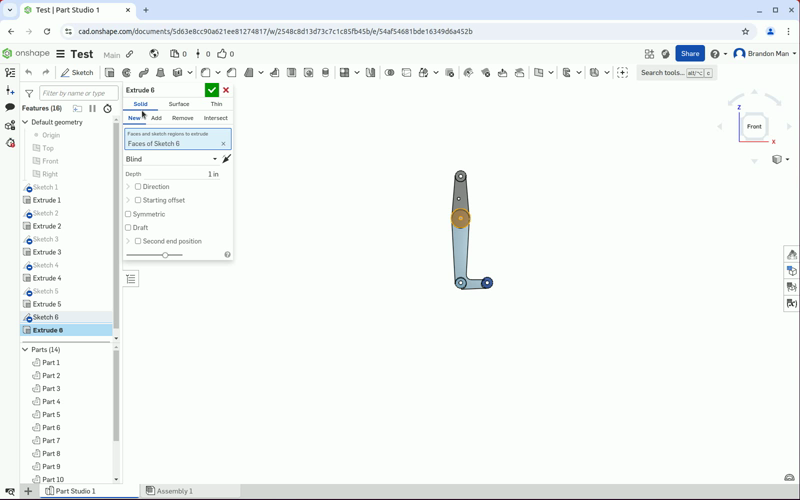
mouse_move(137, 120)
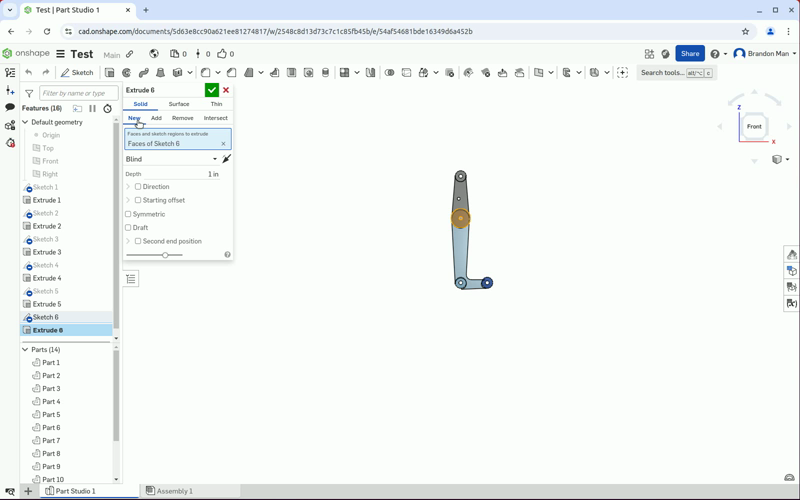
click(137, 120)
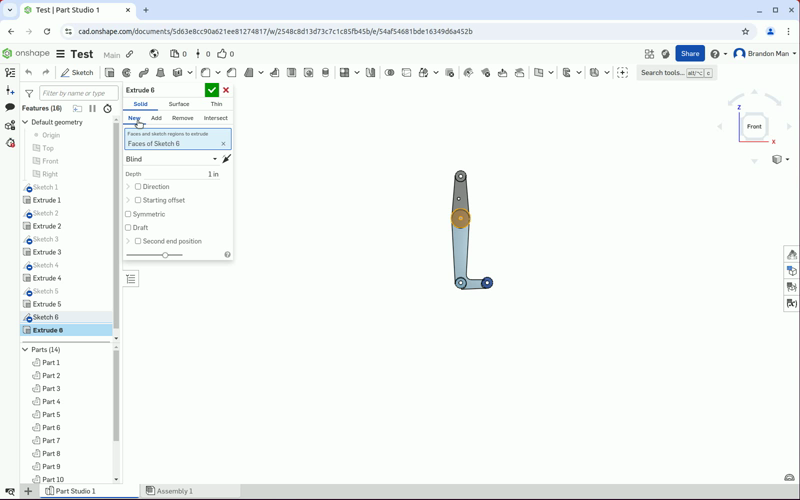
key(tab, 4)
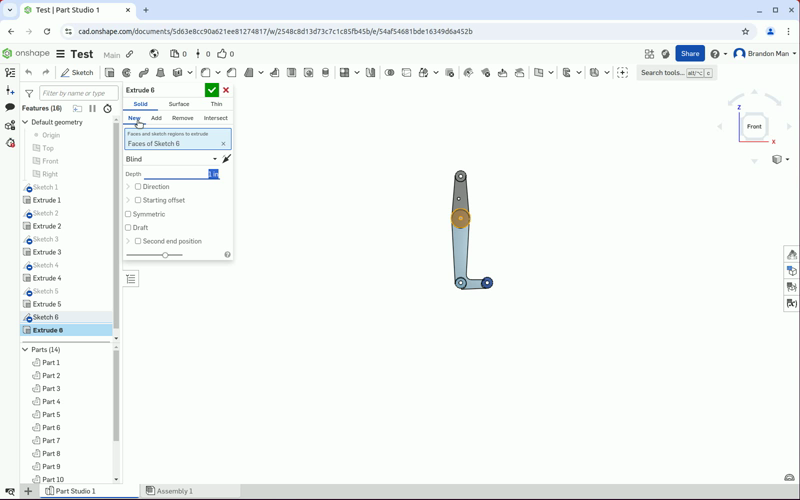
text(3.611)
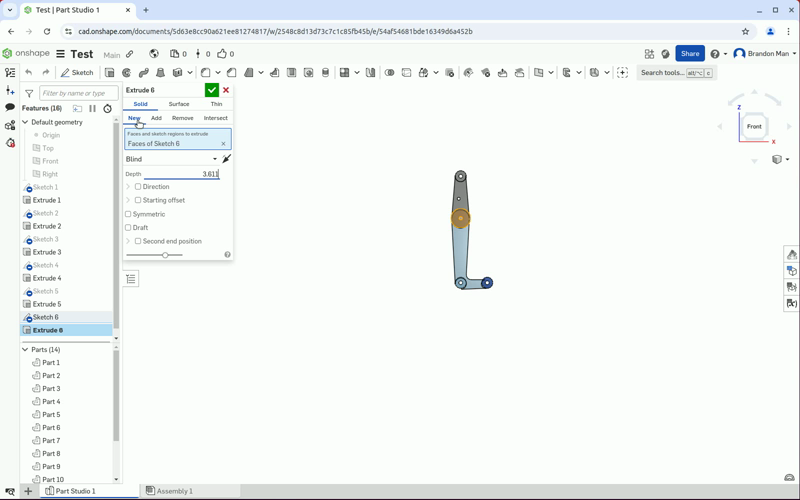
key(enter)
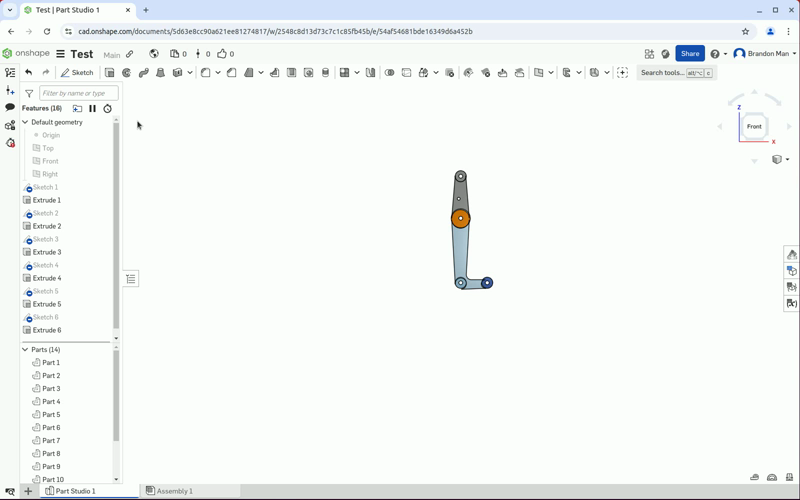
key(shift+h)
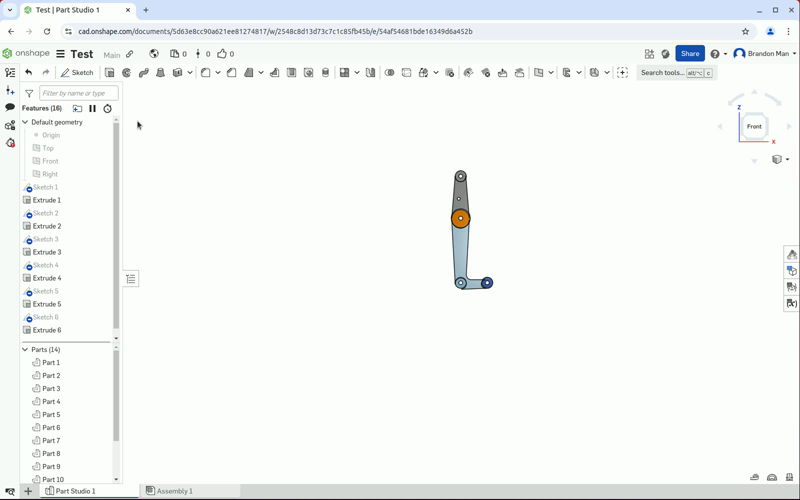
key(shift+h)
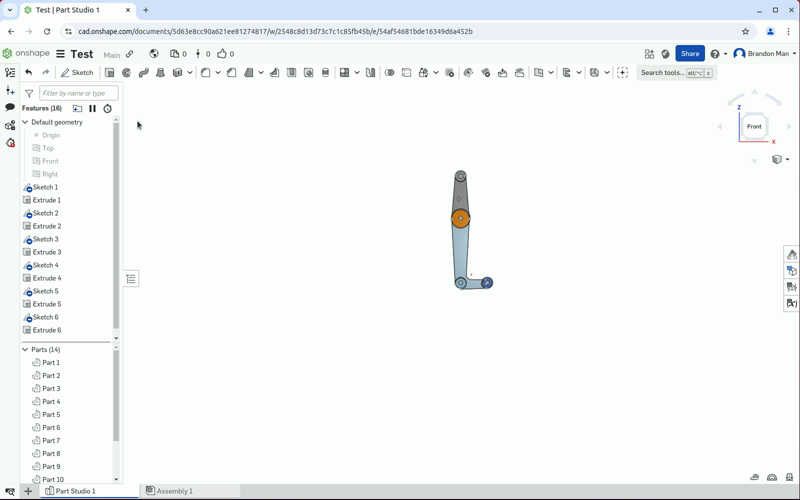
key(shift+7)
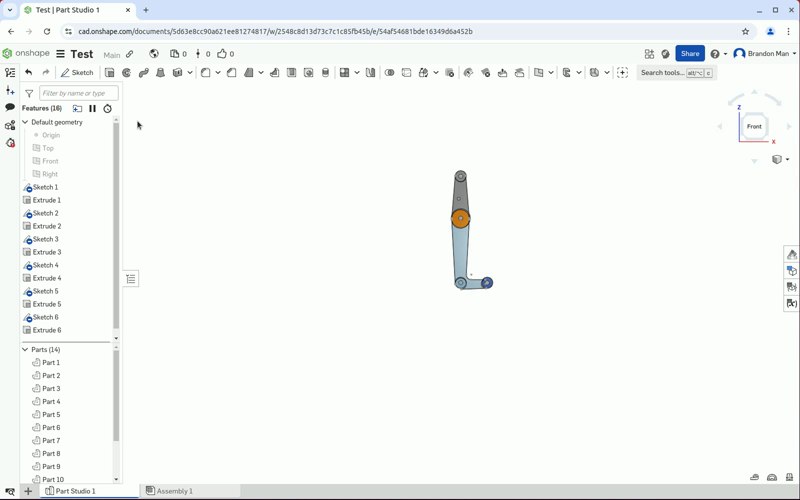
key(left, 2)
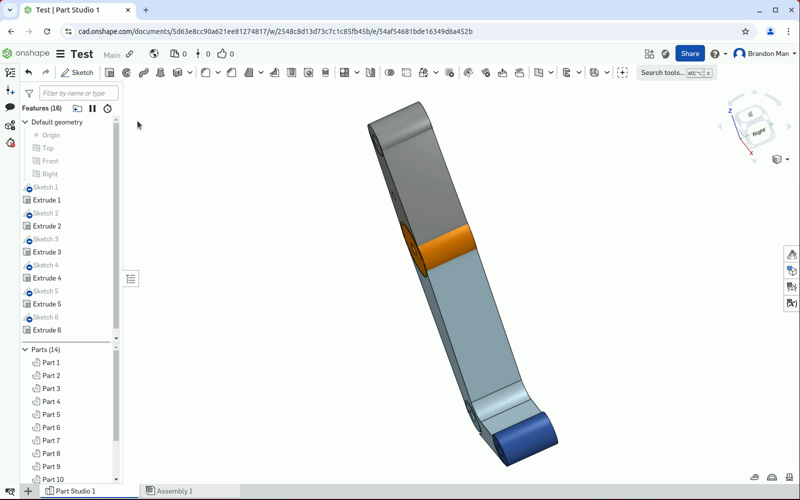
key(down, 2)
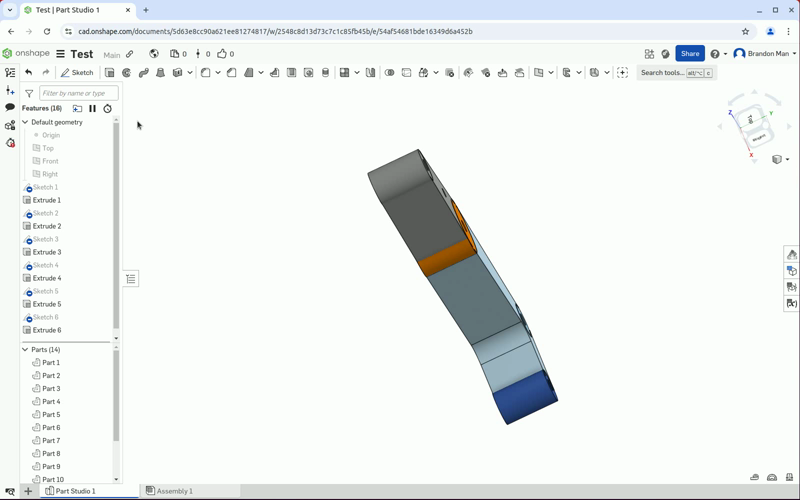
key(up, 2)
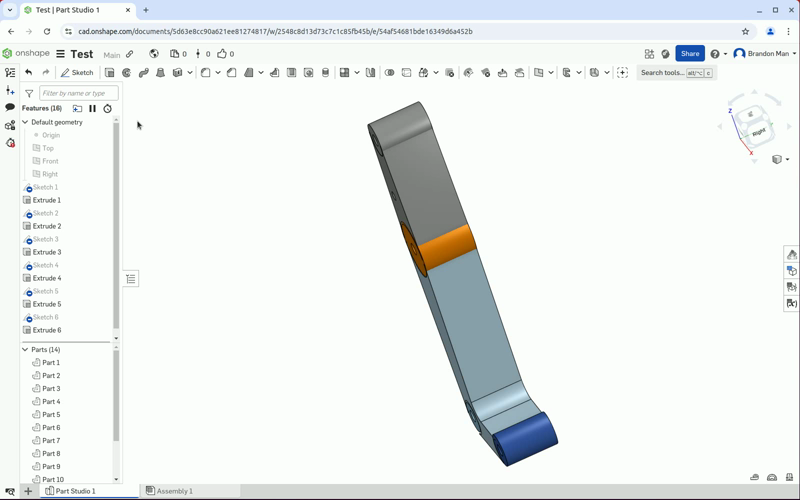
key(right, 2)
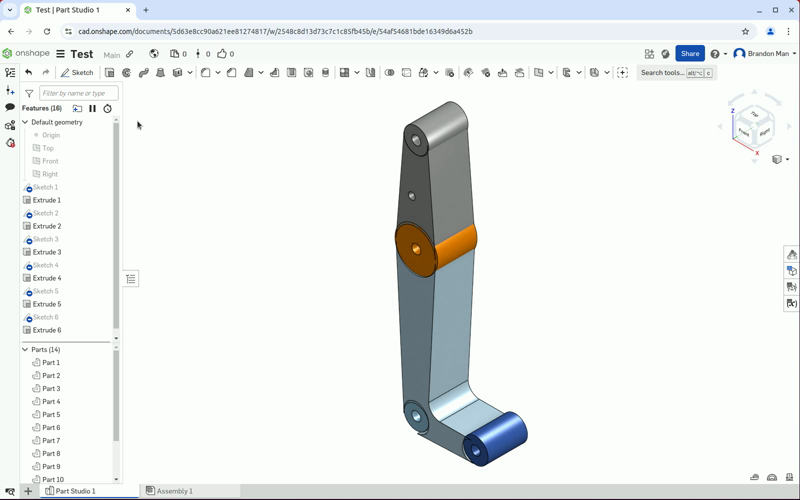
mouse_move(69, 189)
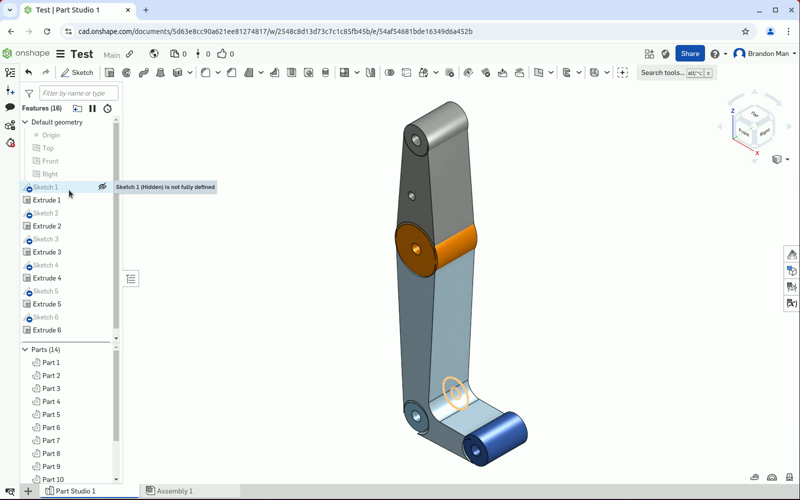
click(69, 189)